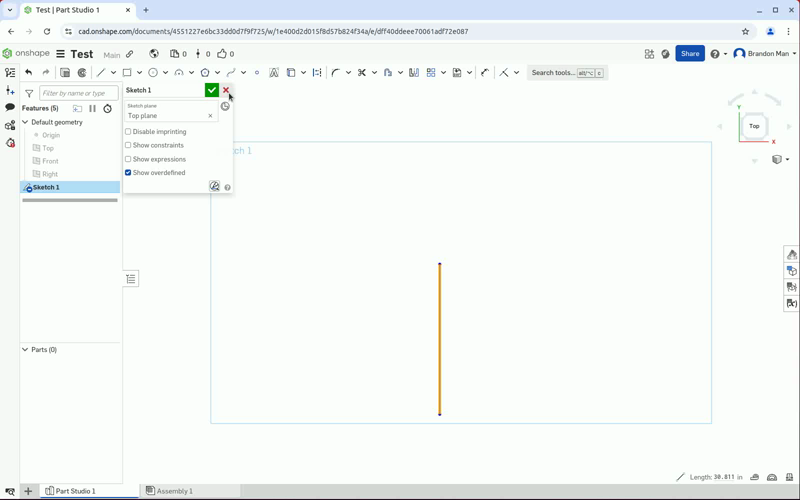
key(shift+h)
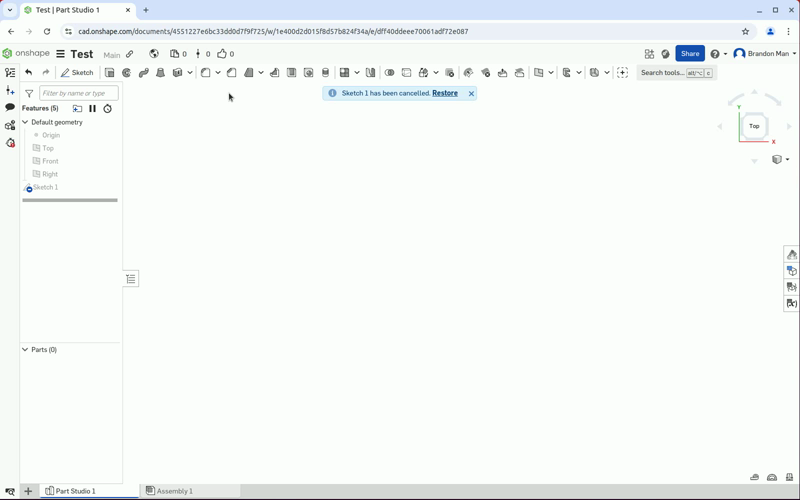
mouse_move(73, 352)
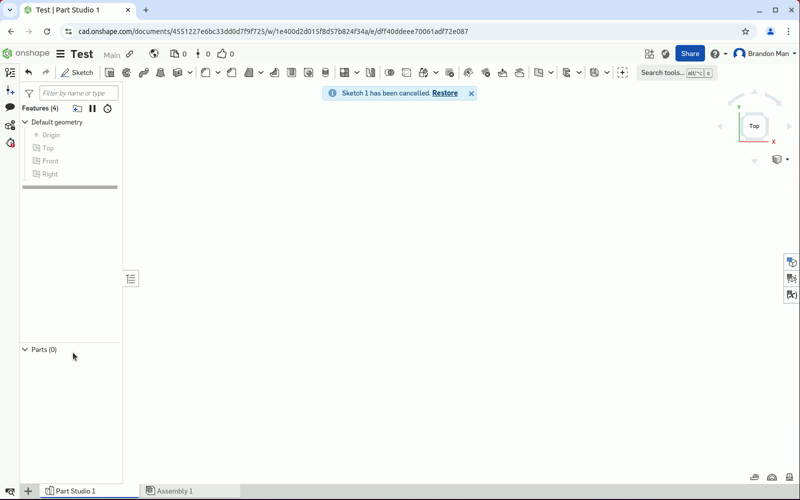
key(y)
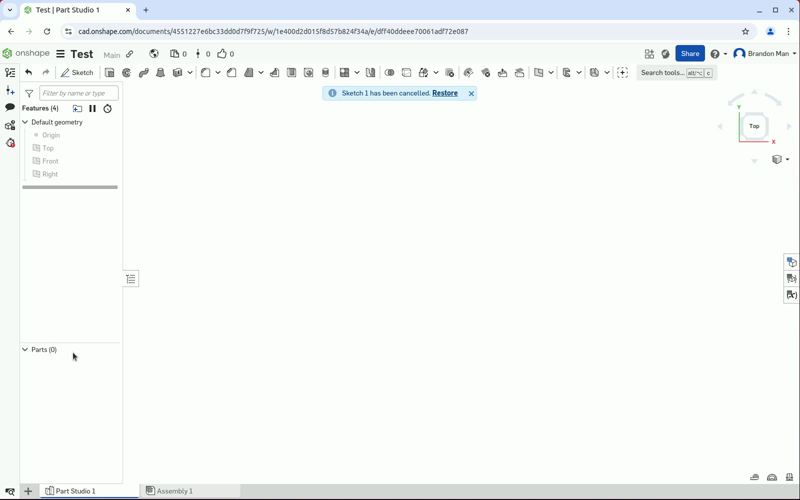
key(shift+p)
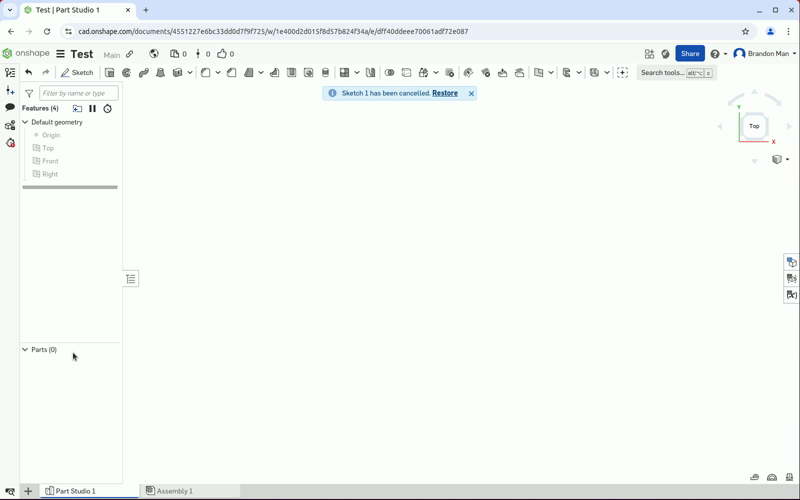
key(space)
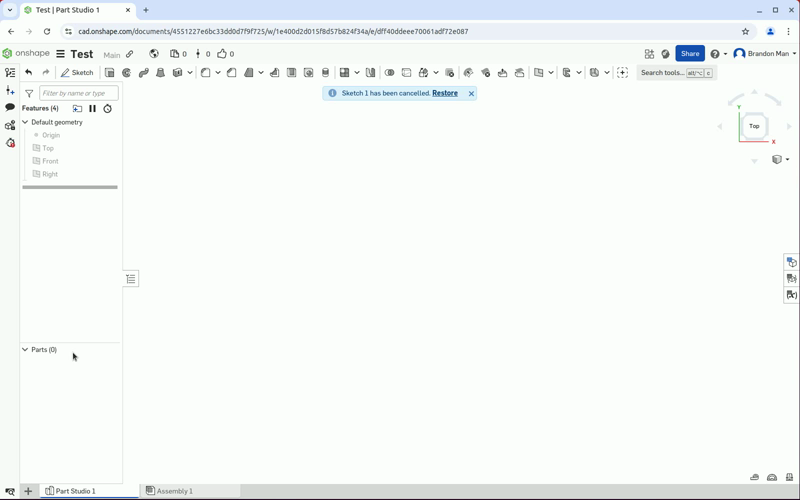
key_down(shift)
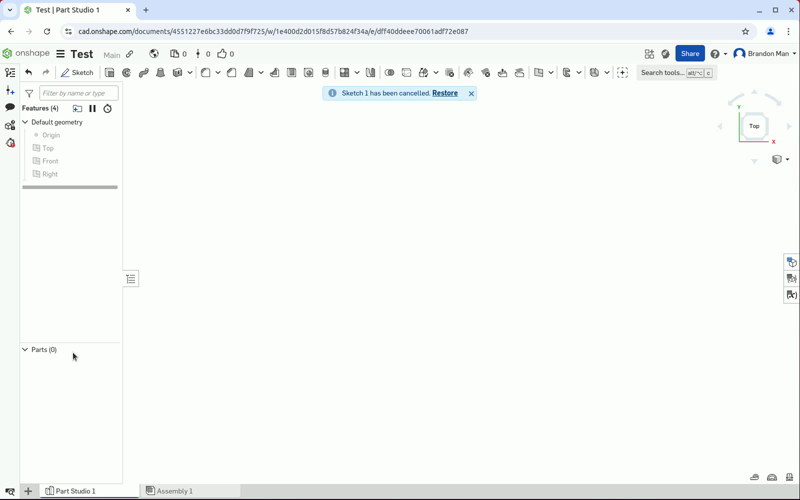
key(up)
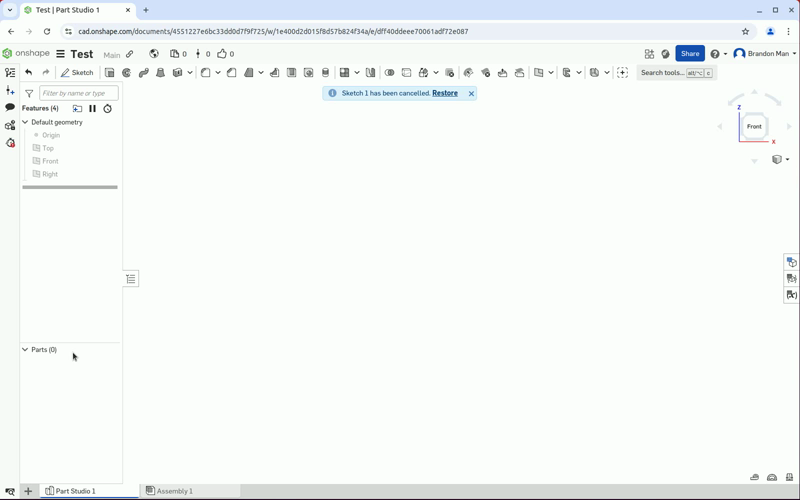
key_up(shift)
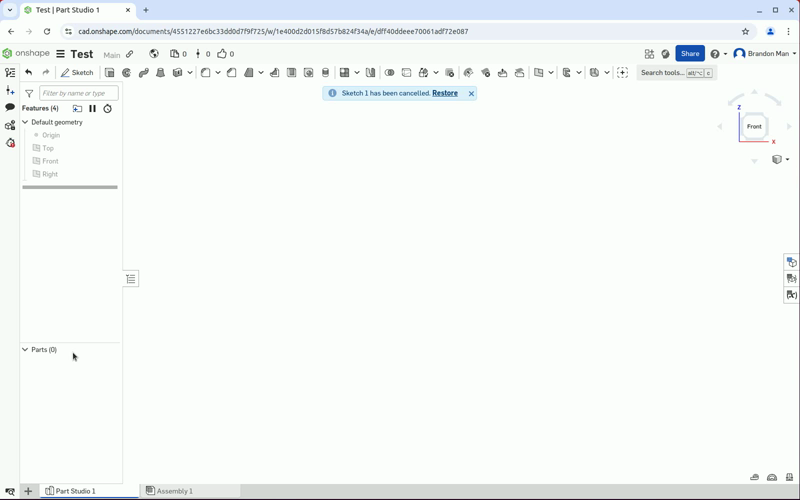
mouse_move(73, 352)
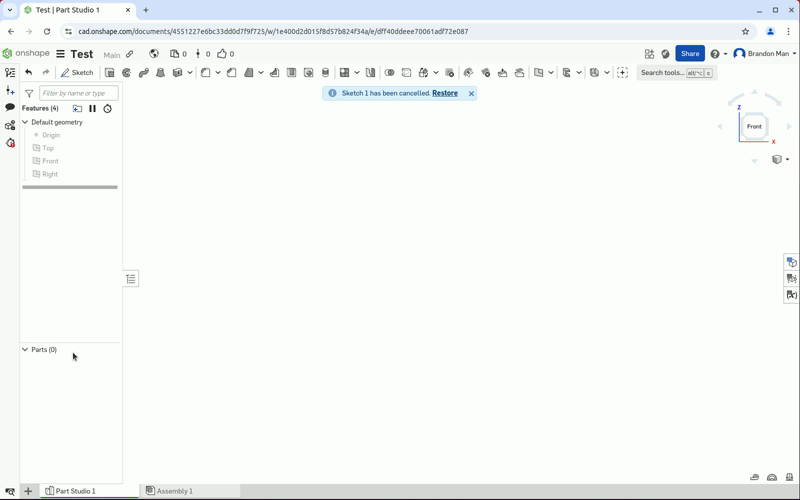
key(shift+y)
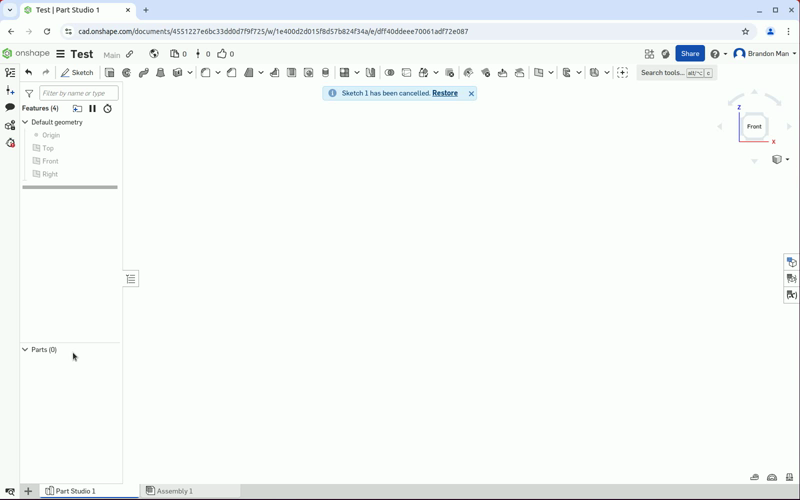
key(shift+s)
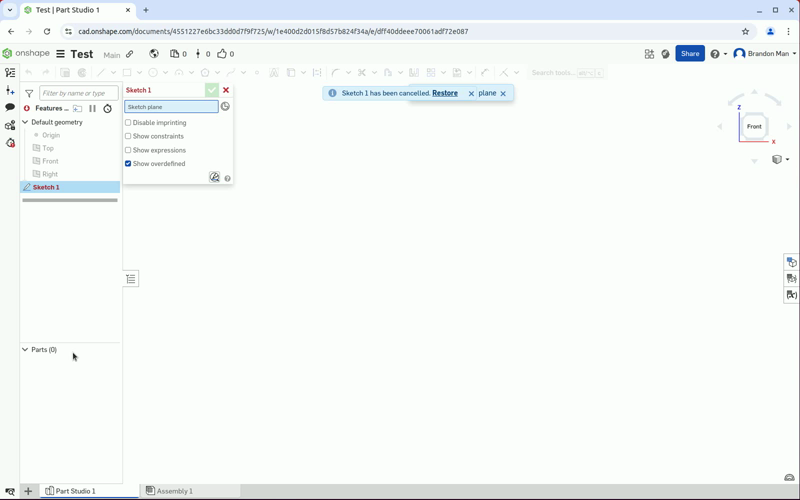
mouse_move(73, 163)
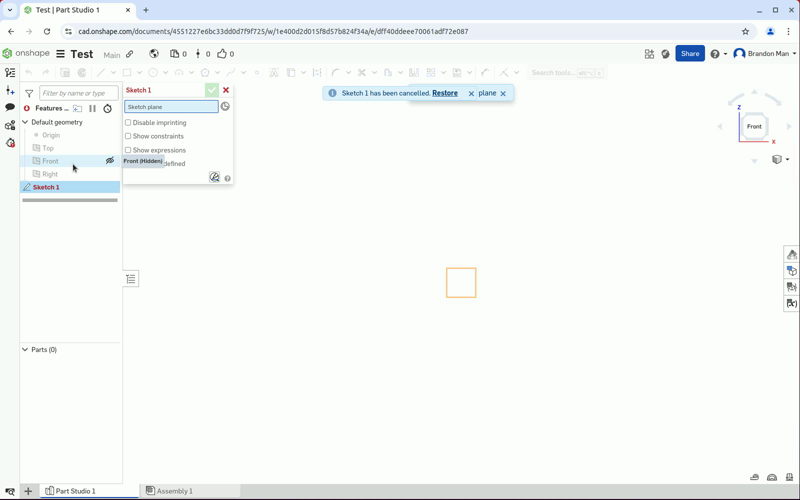
click(73, 163)
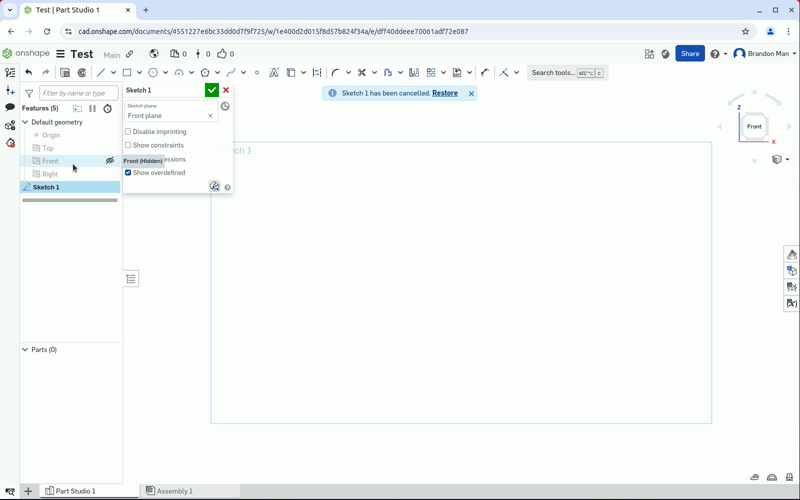
mouse_move(73, 352)
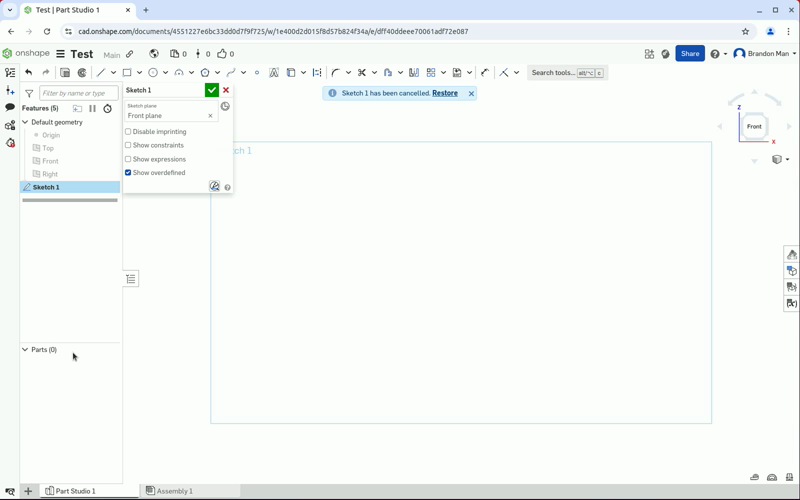
key(y)
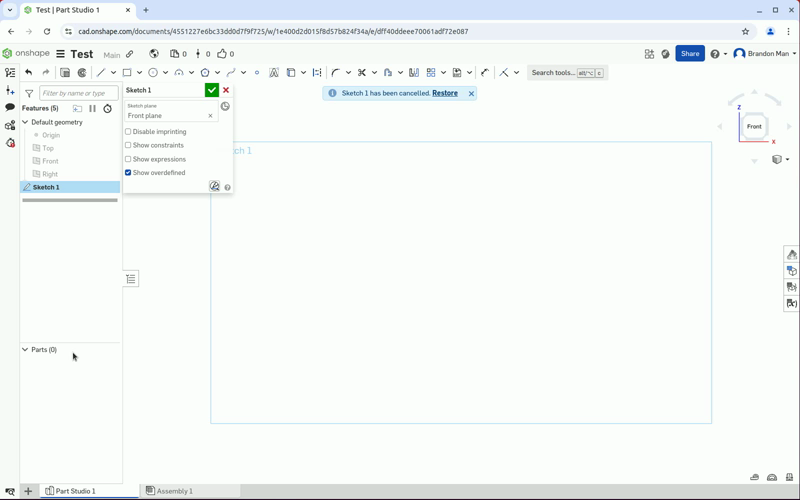
key(c)
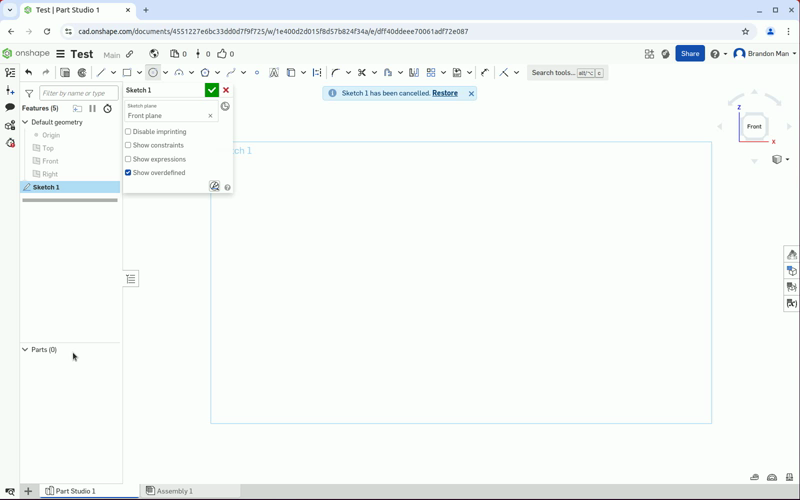
key_down(shift)
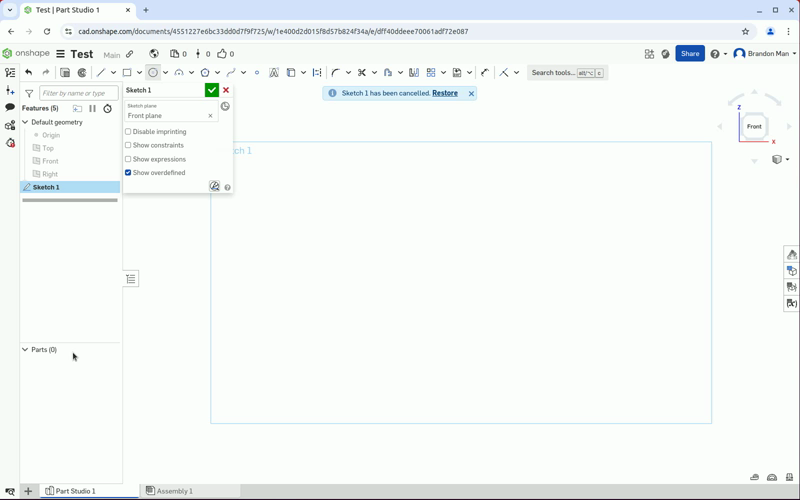
mouse_move(461, 282)
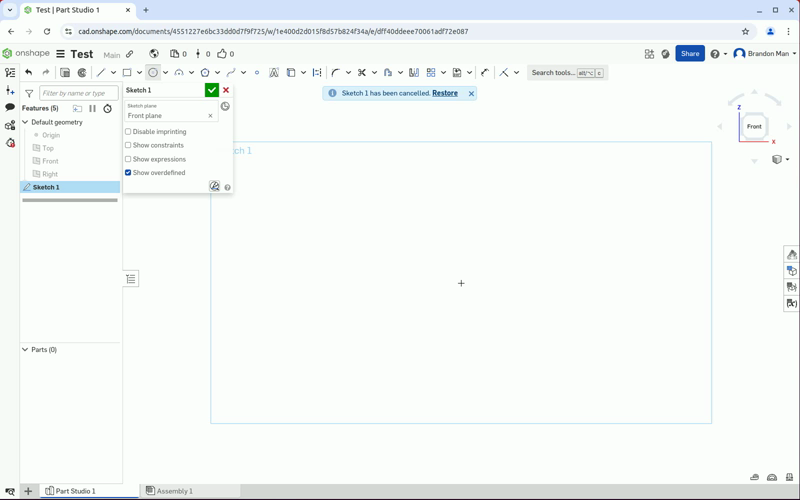
click(461, 282)
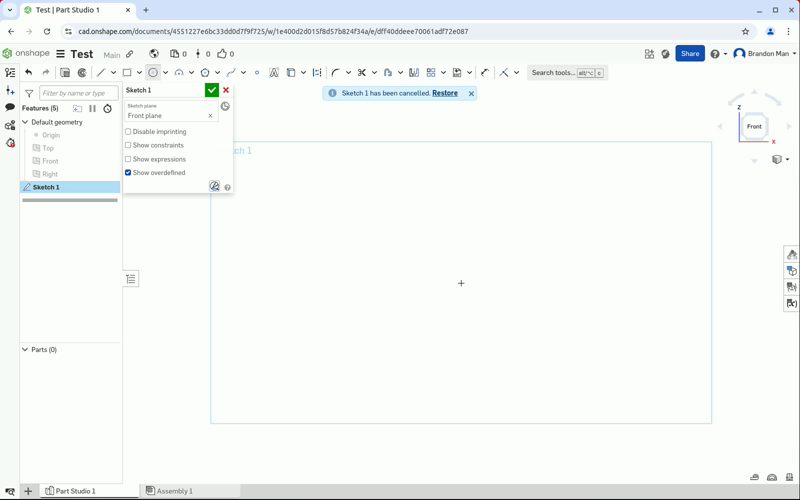
key_up(shift)
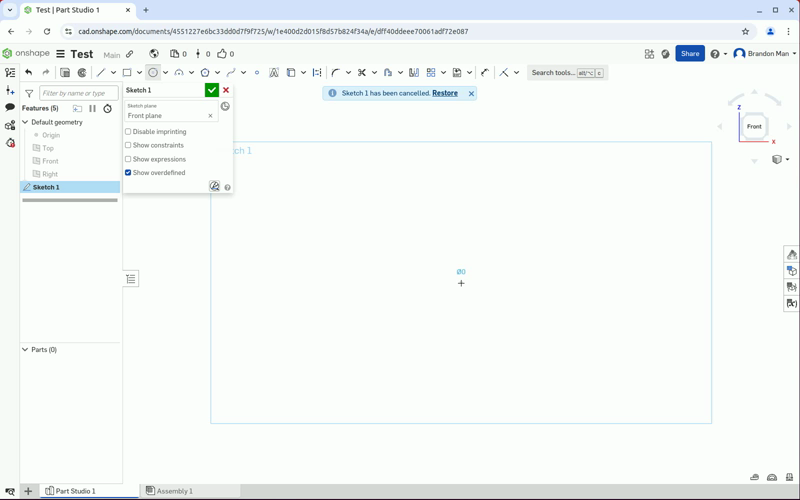
mouse_move(498, 282)
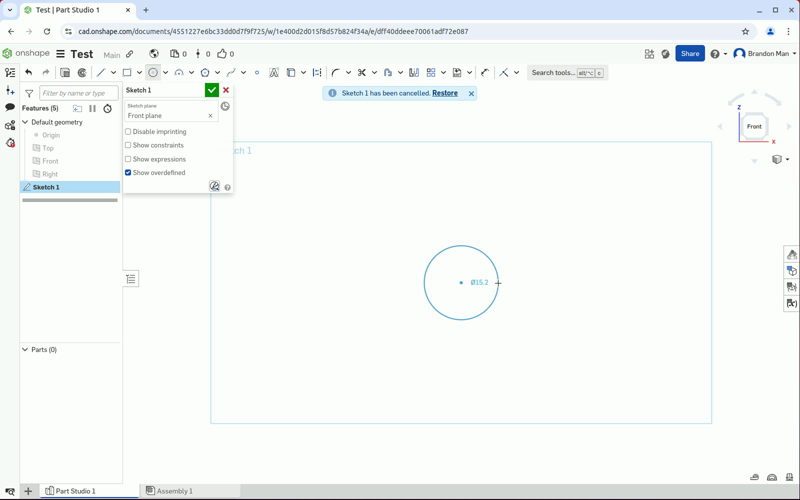
click(498, 282)
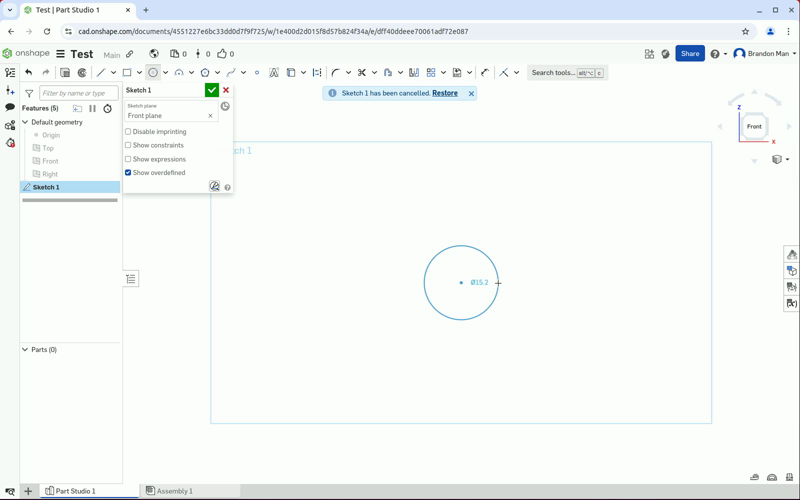
key(esc)
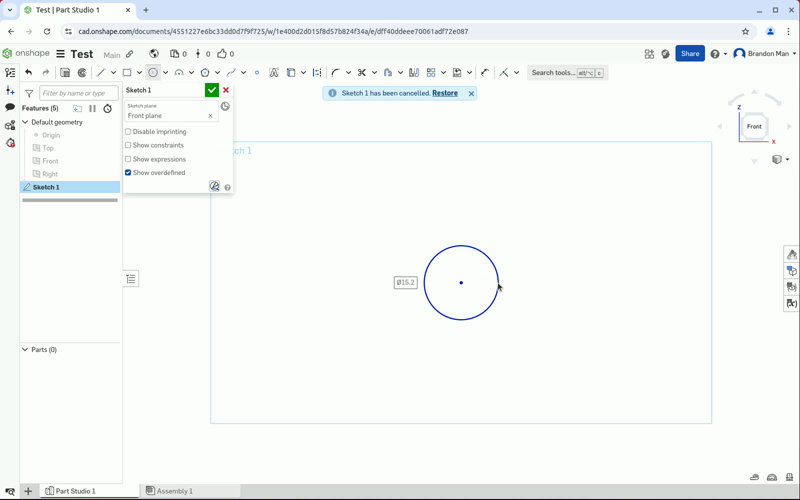
key(c)
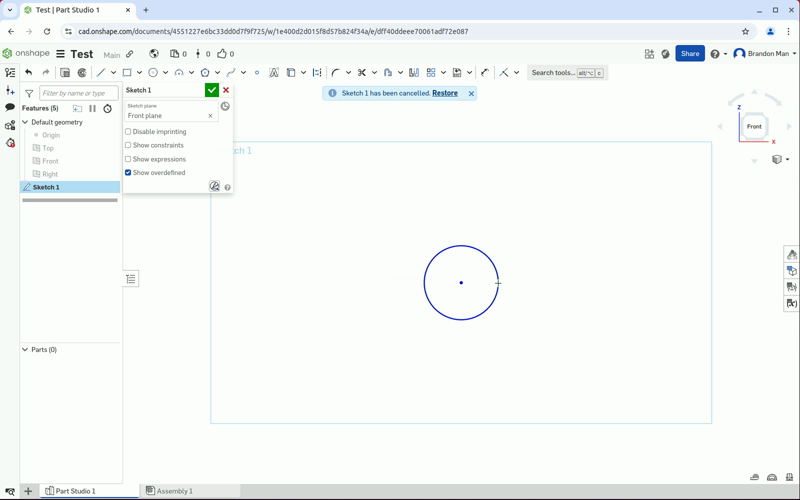
key_down(shift)
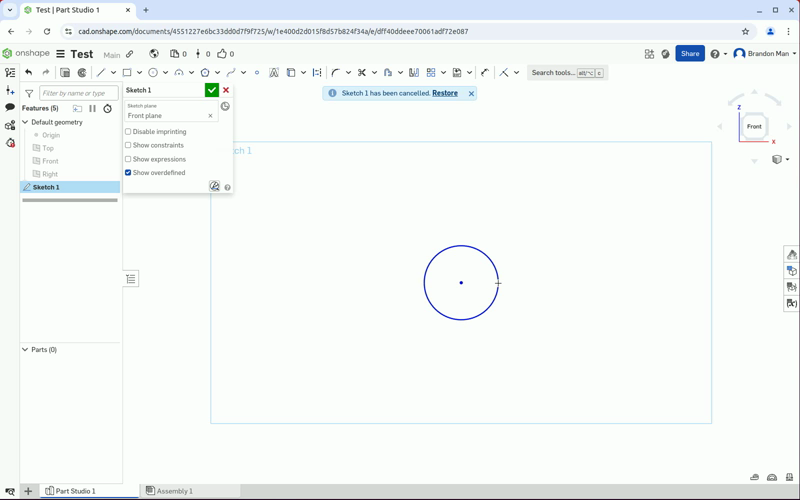
mouse_move(461, 282)
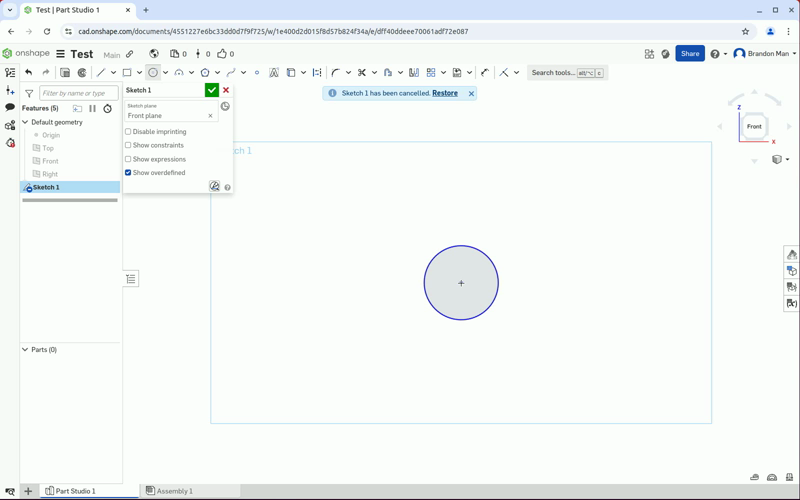
click(461, 282)
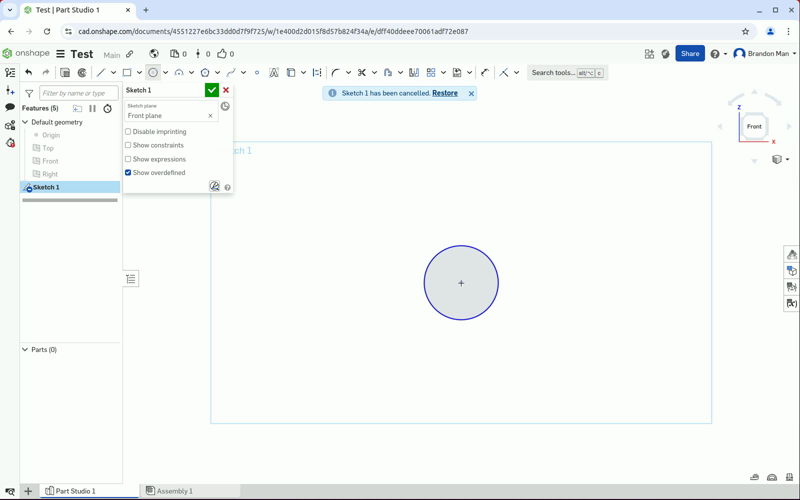
key_up(shift)
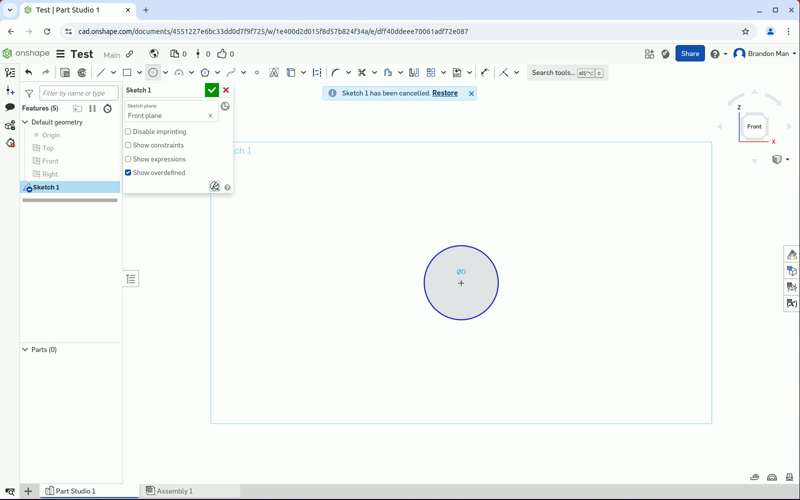
mouse_move(482, 282)
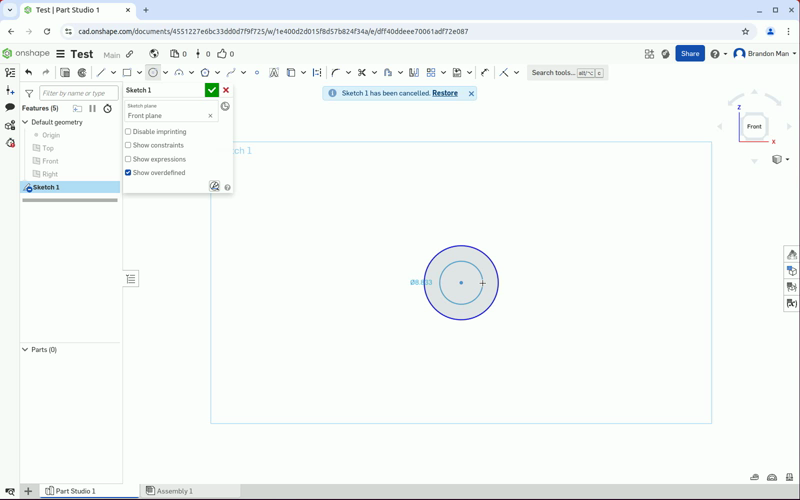
click(482, 282)
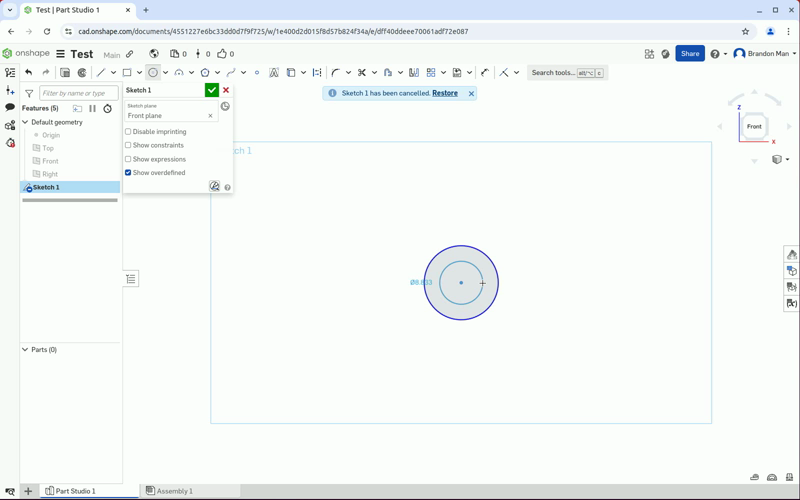
key(esc)
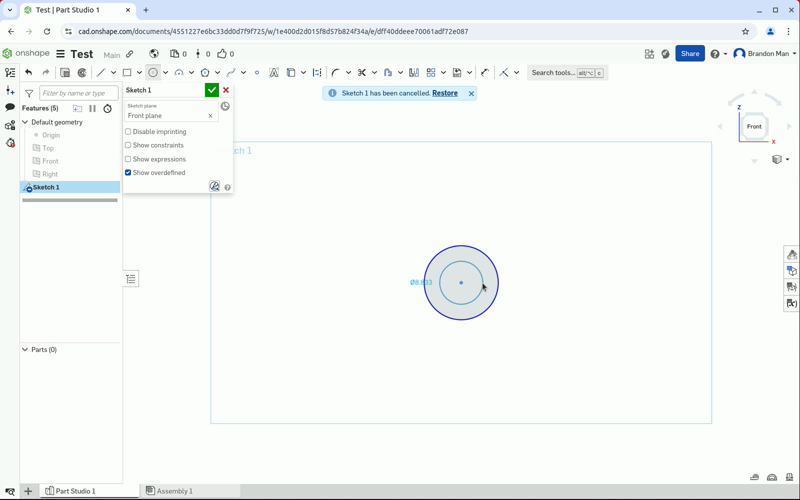
mouse_move(455, 308)
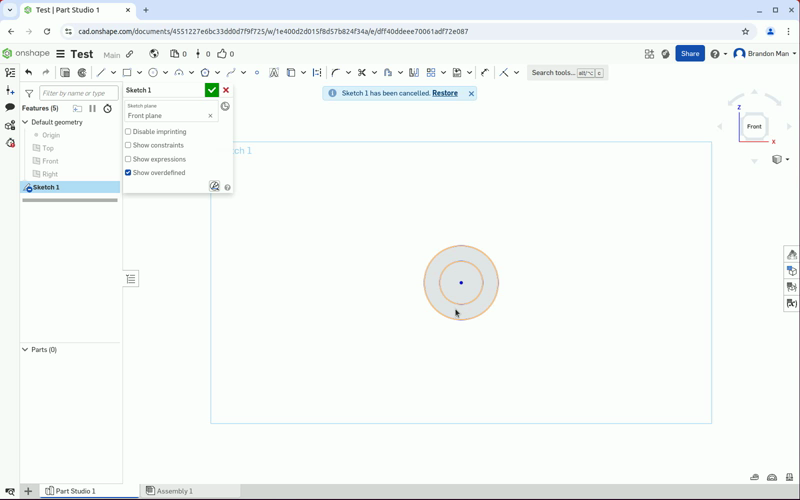
click(455, 308)
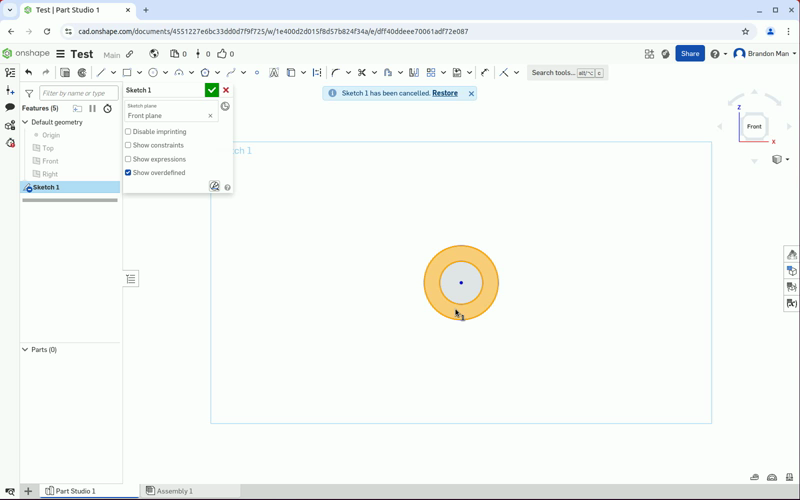
mouse_move(73, 352)
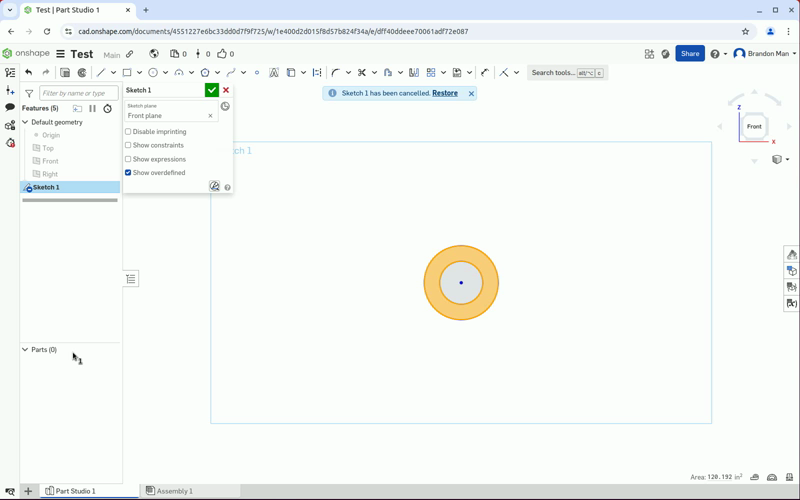
key(shift+y)
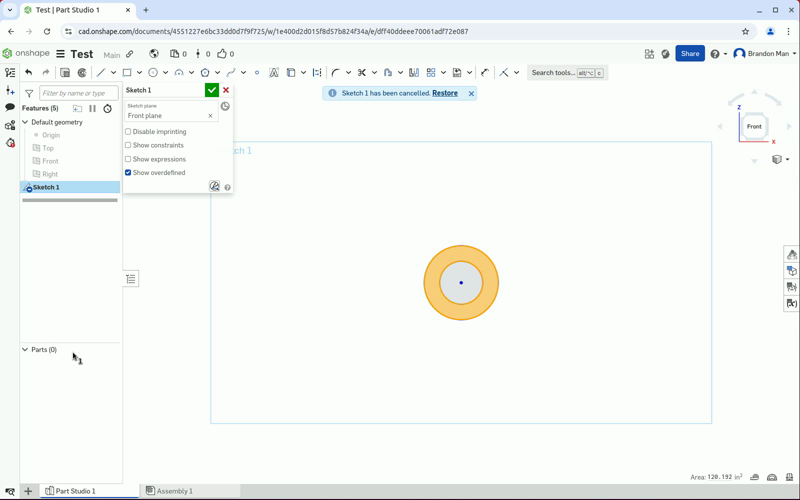
key(shift+e)
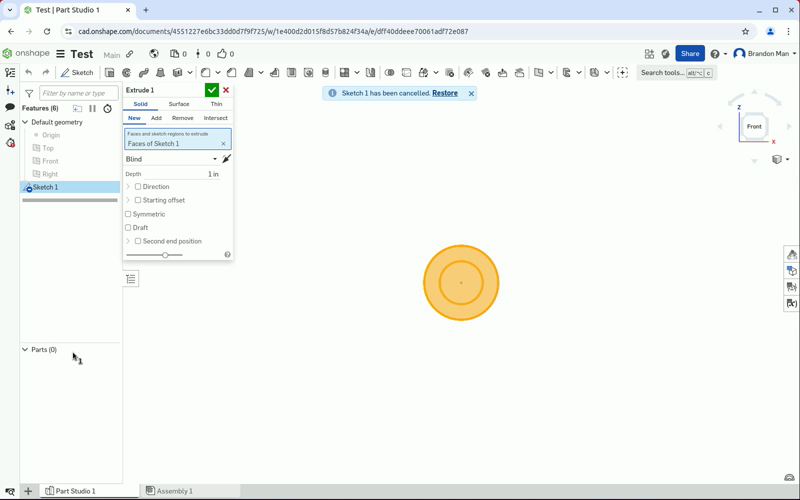
mouse_move(143, 106)
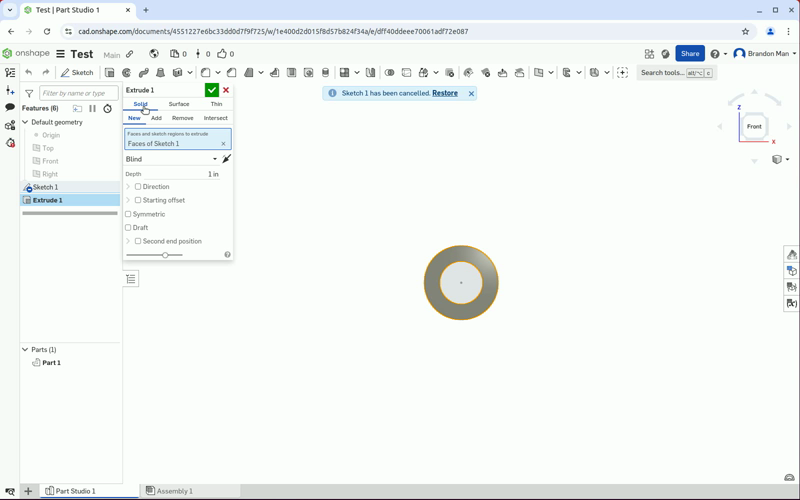
click(143, 106)
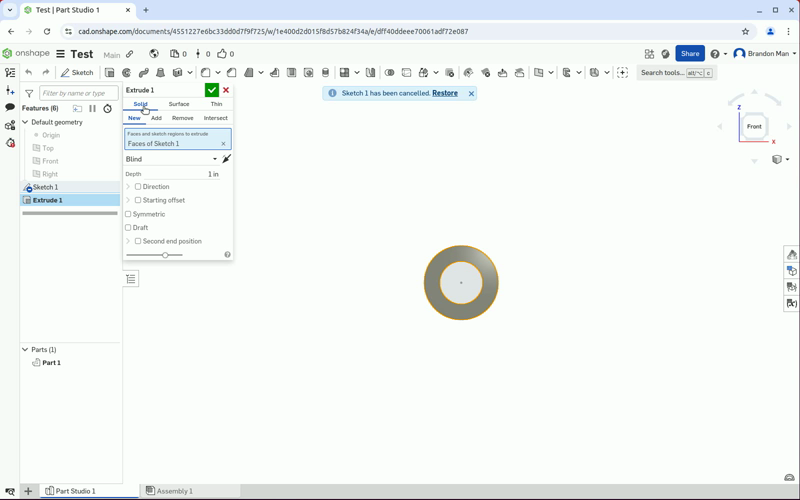
mouse_move(137, 120)
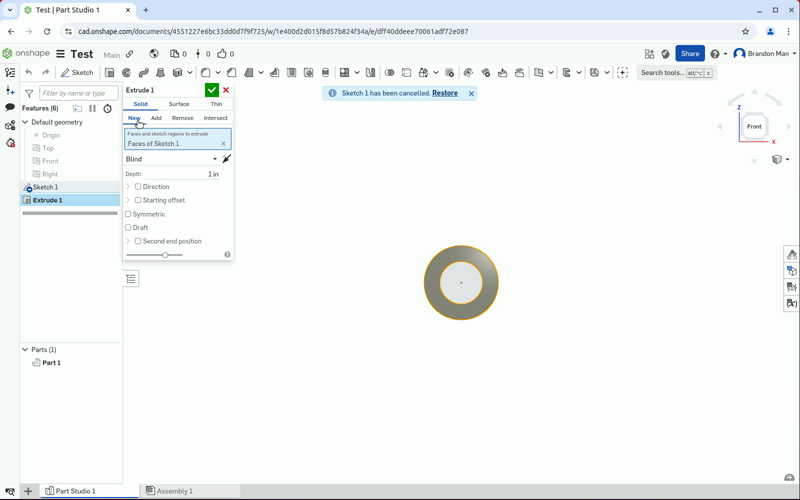
click(137, 120)
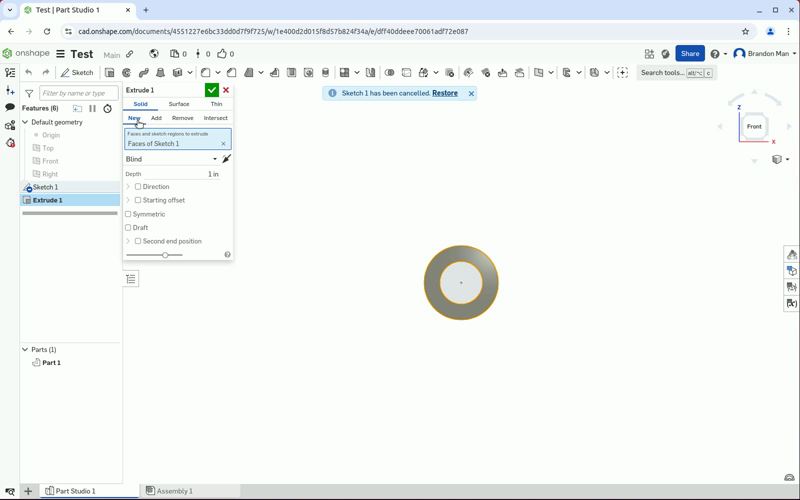
key(tab, 4)
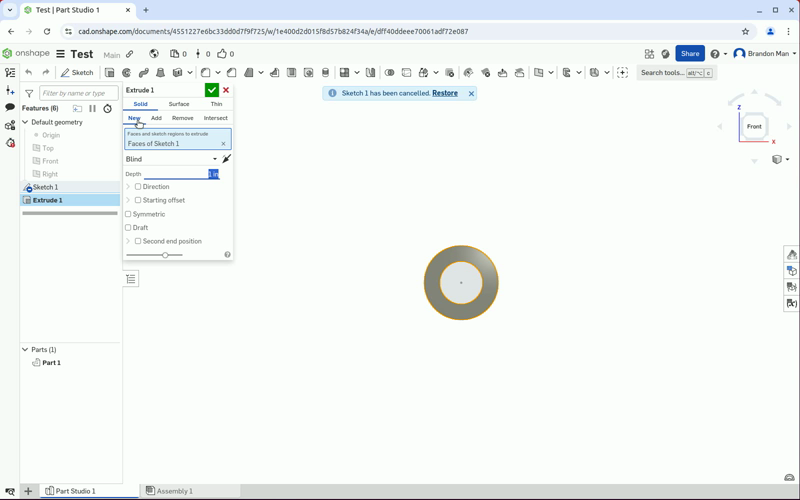
text(12.036)
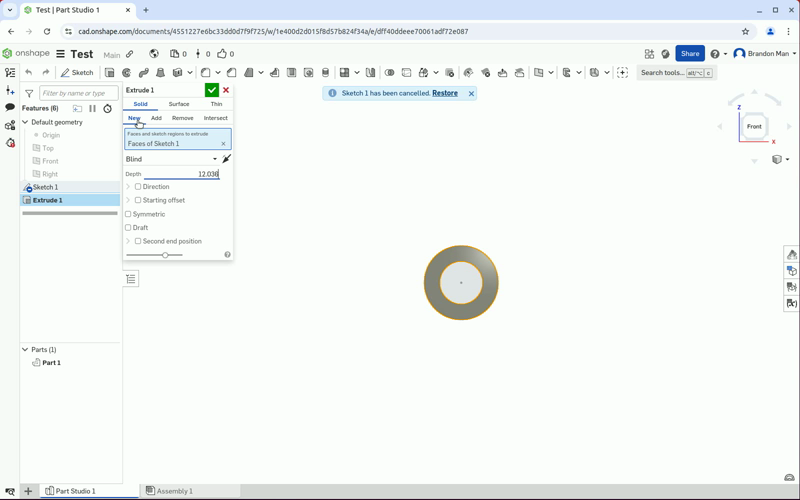
key(enter)
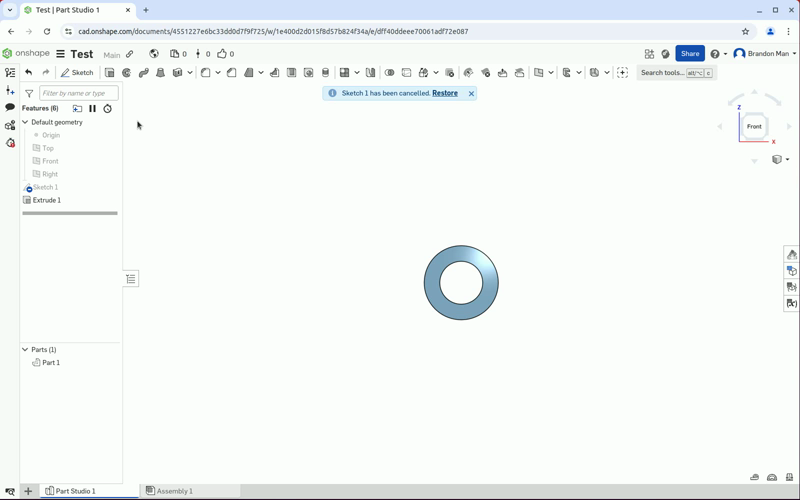
key(shift+h)
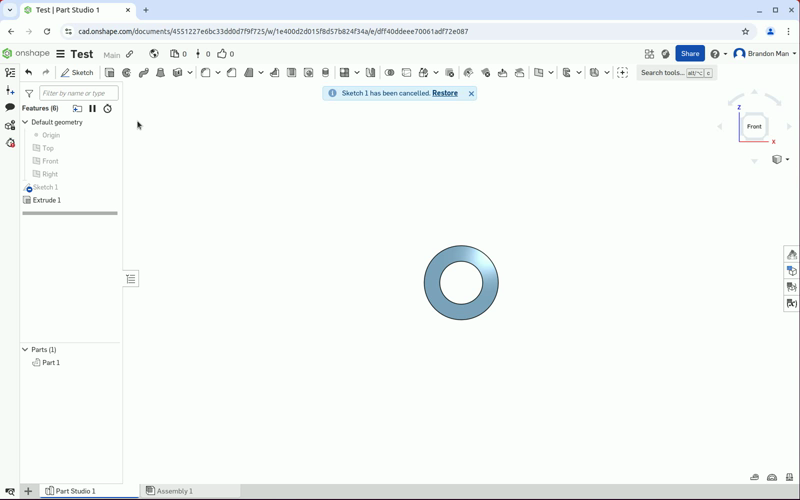
key(shift+h)
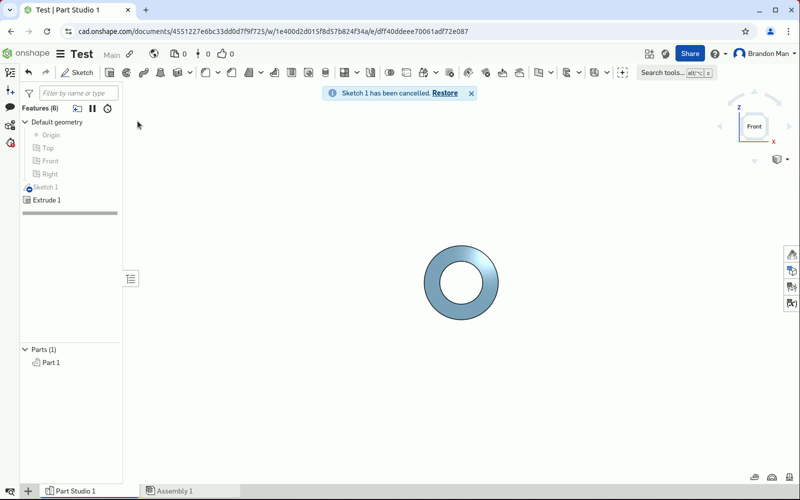
mouse_move(73, 189)
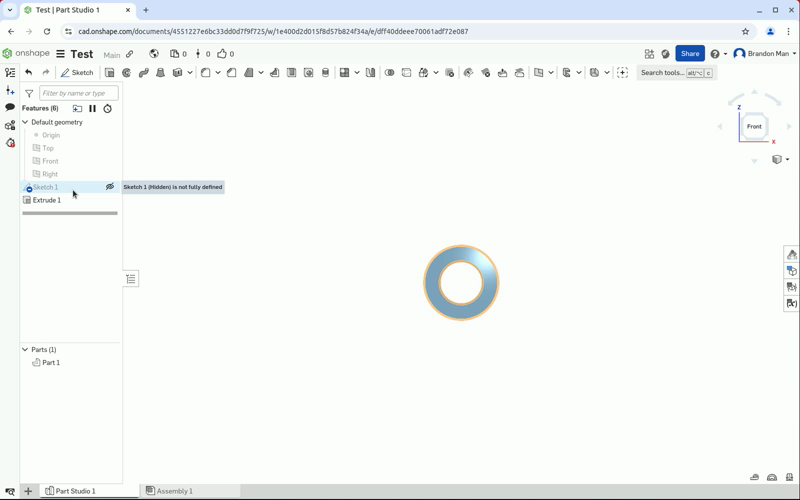
click(73, 189)
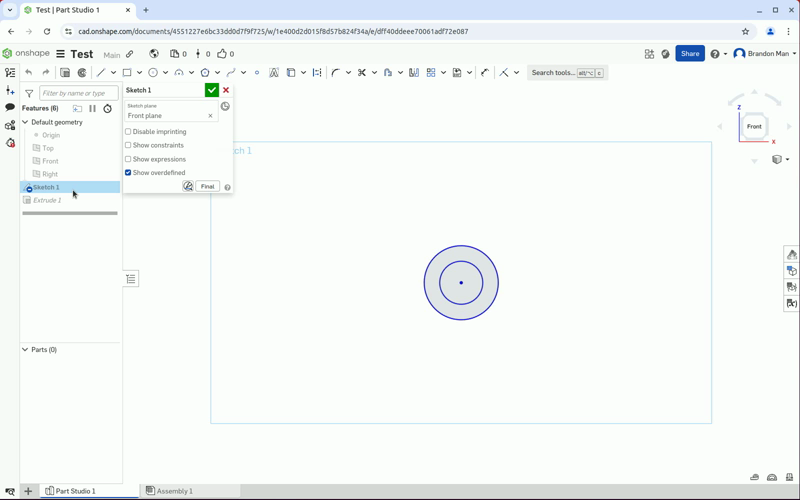
mouse_move(229, 92)
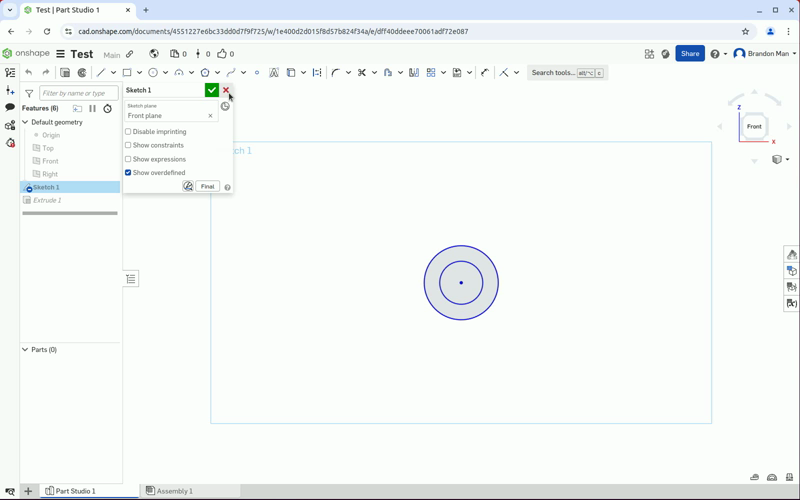
click(229, 92)
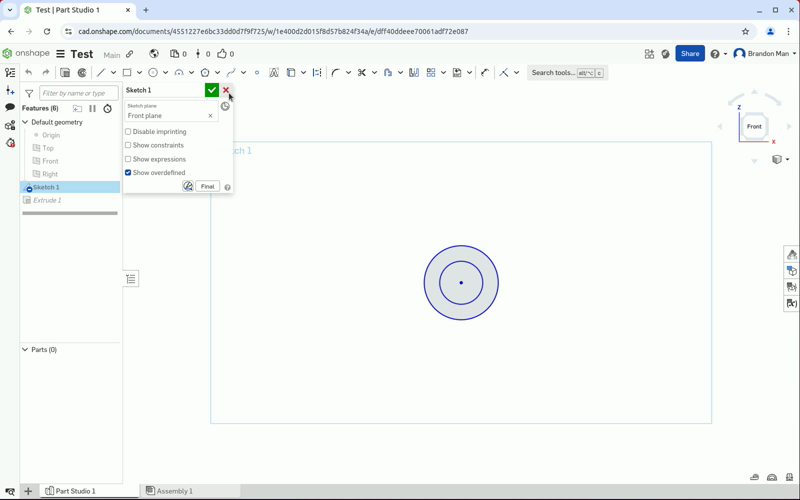
key(shift+s)
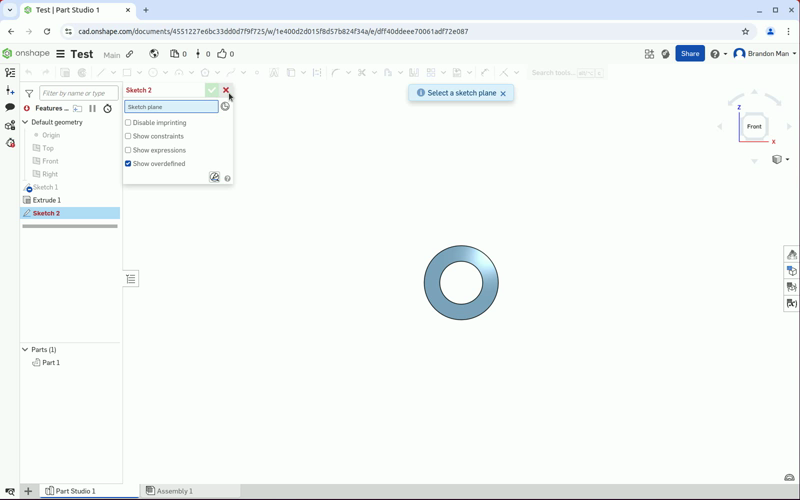
mouse_move(73, 163)
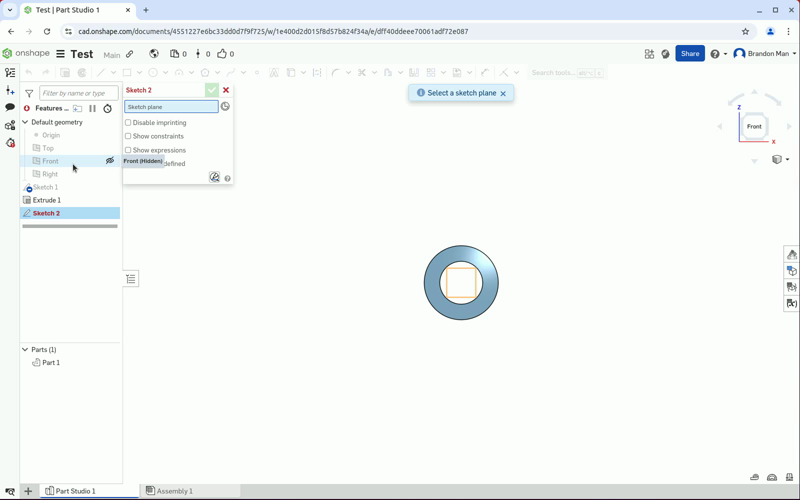
click(73, 163)
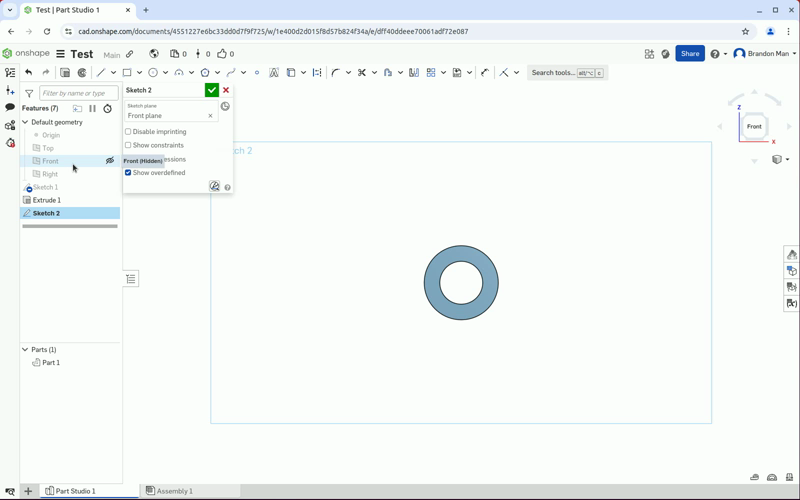
mouse_move(73, 352)
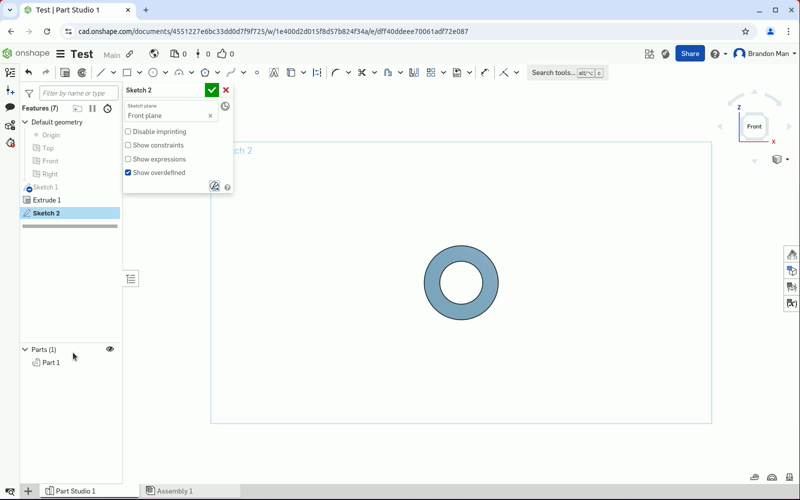
key(y)
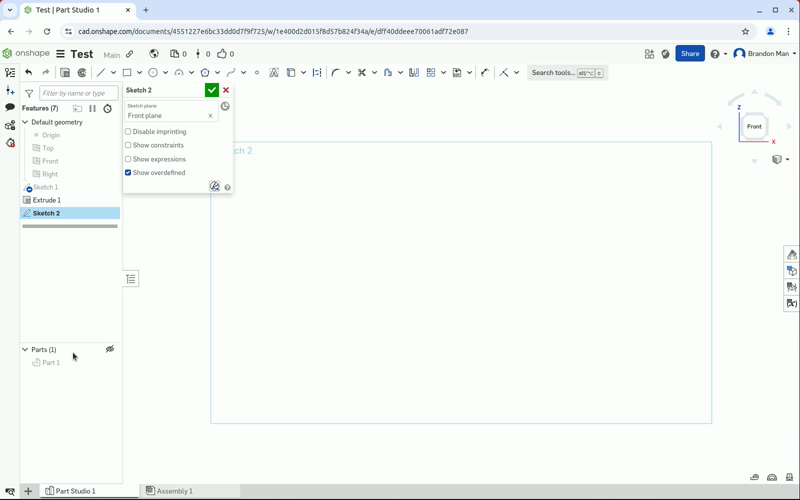
key(a)
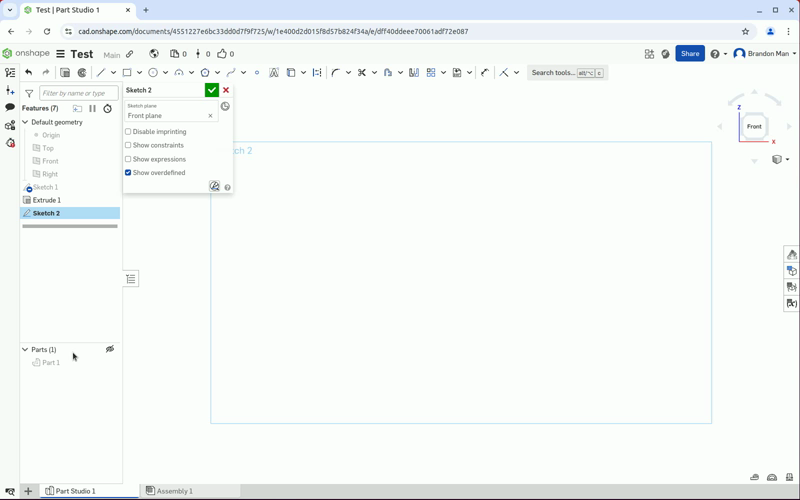
key_down(shift)
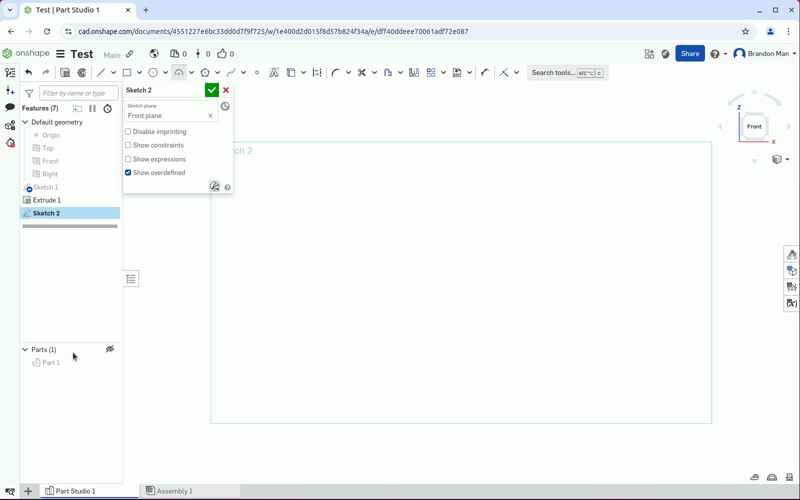
mouse_move(401, 268)
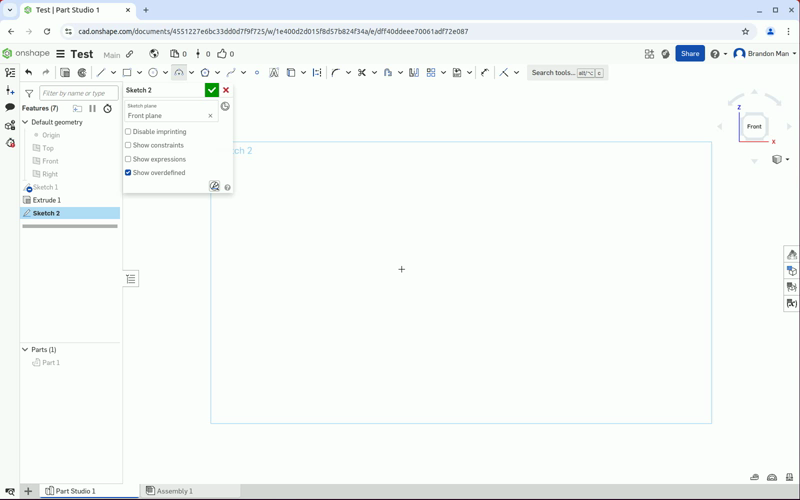
click(401, 268)
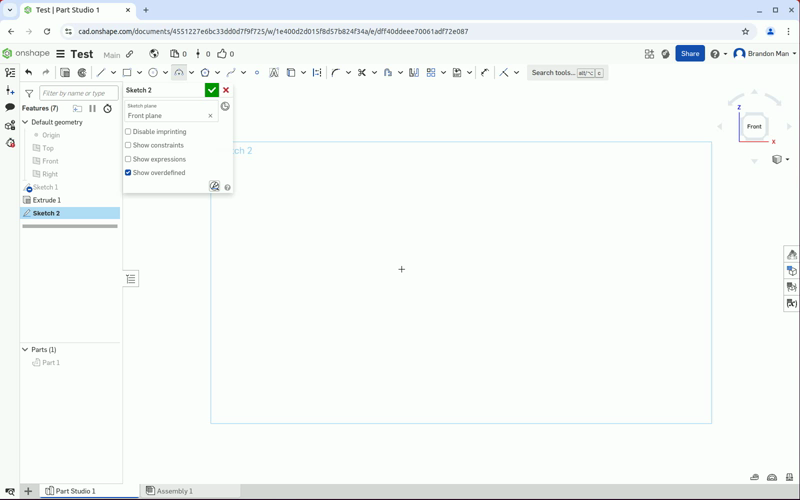
key_up(shift)
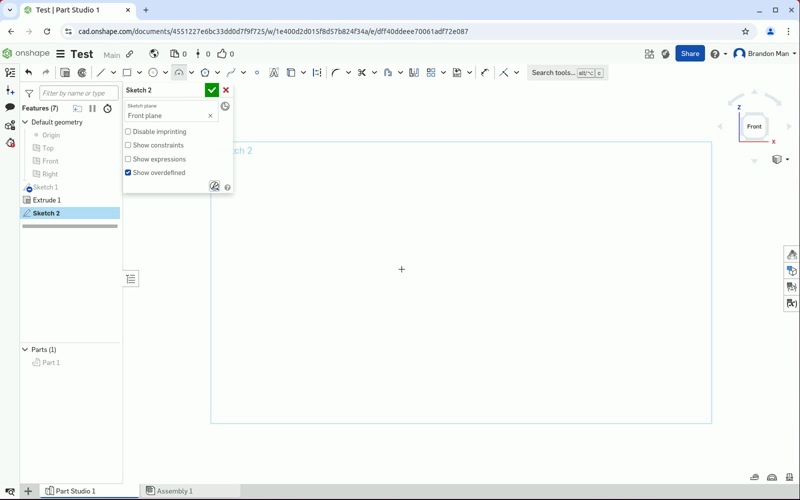
key_down(shift)
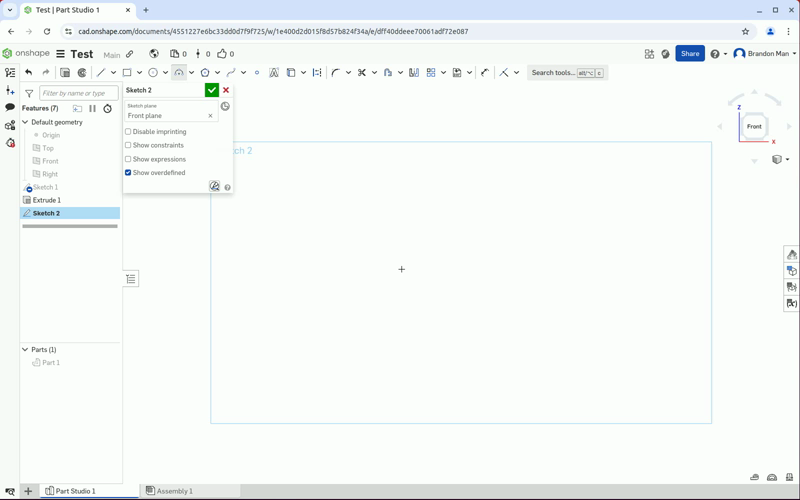
mouse_move(402, 299)
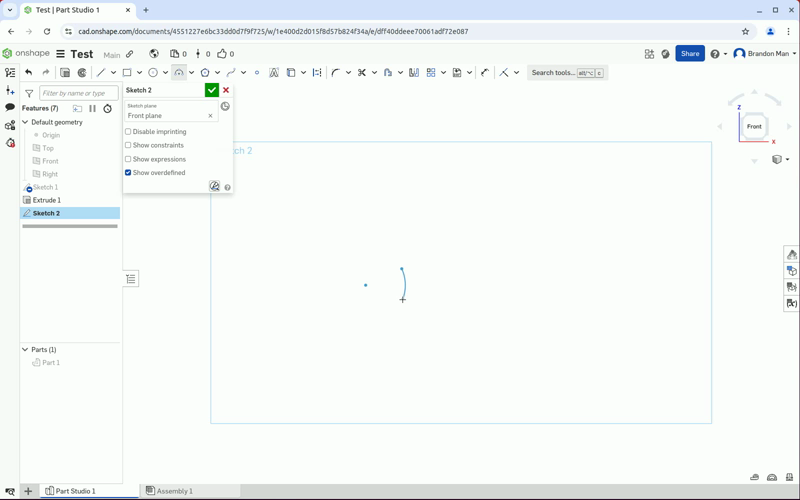
click(402, 299)
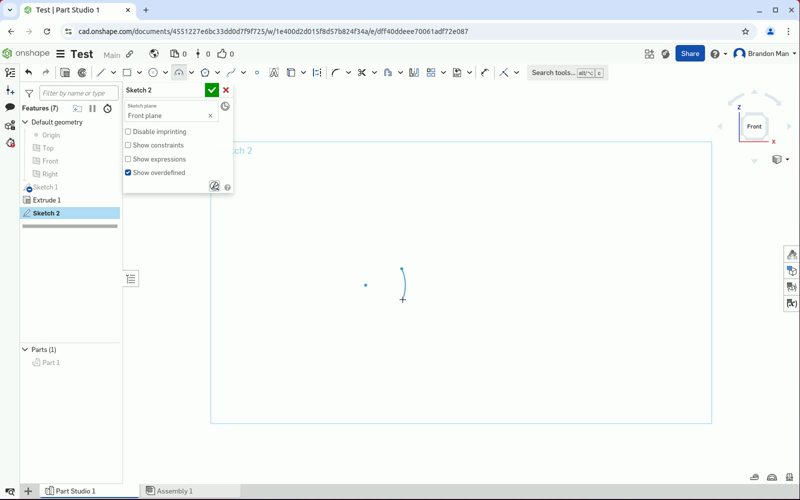
mouse_move(387, 284)
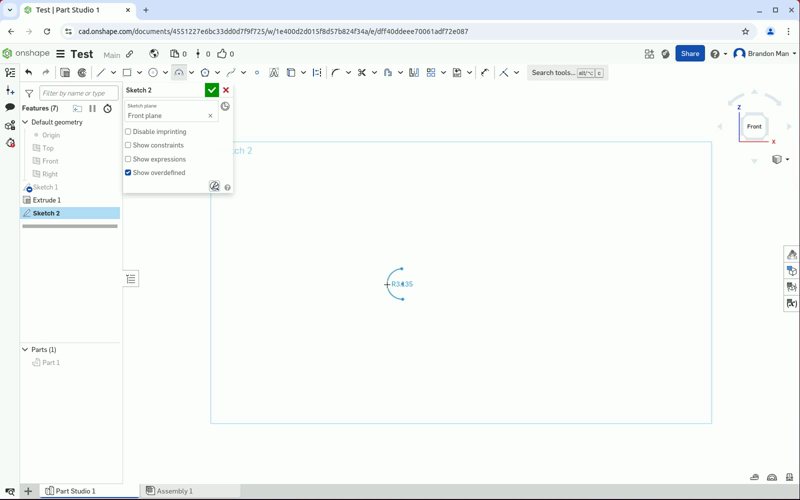
click(387, 284)
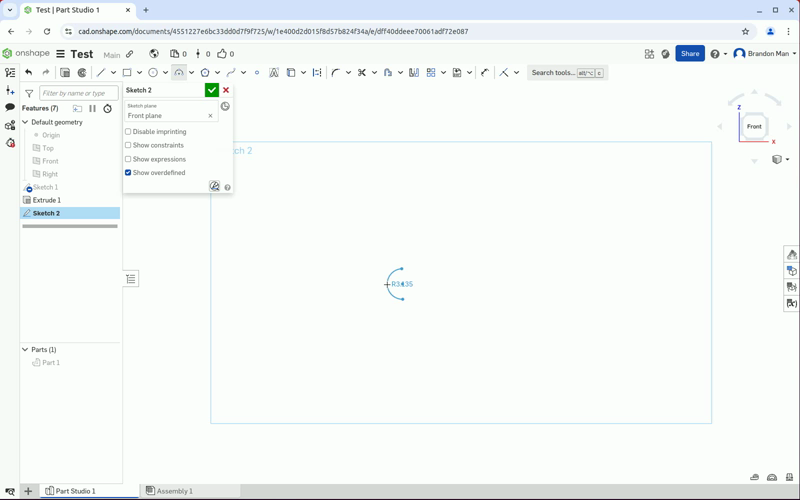
key_up(shift)
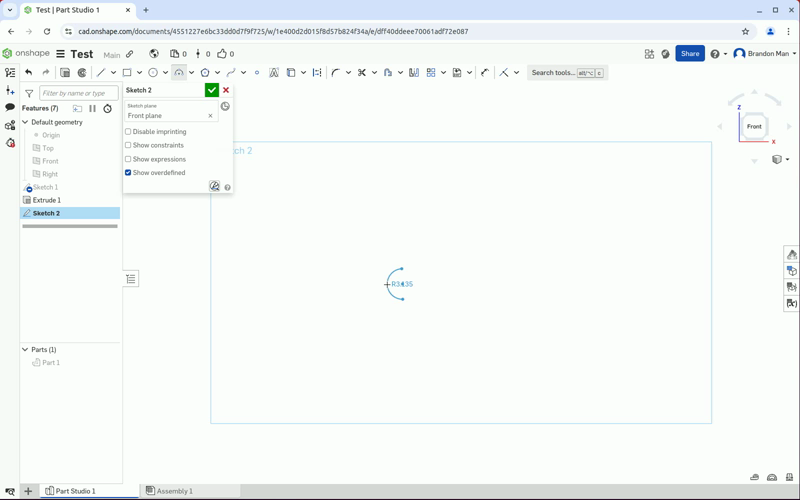
key(esc)
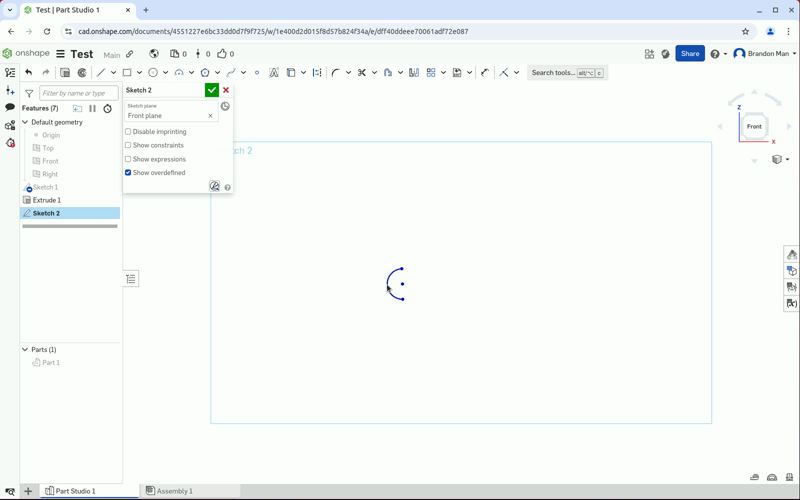
key(l)
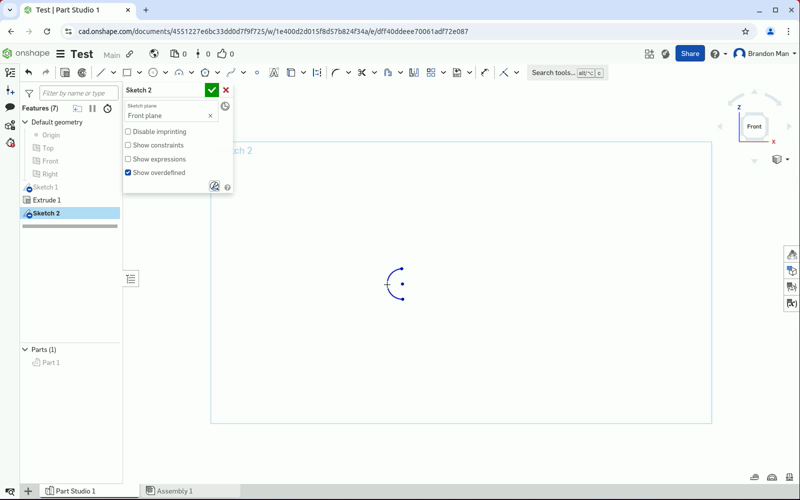
mouse_move(402, 299)
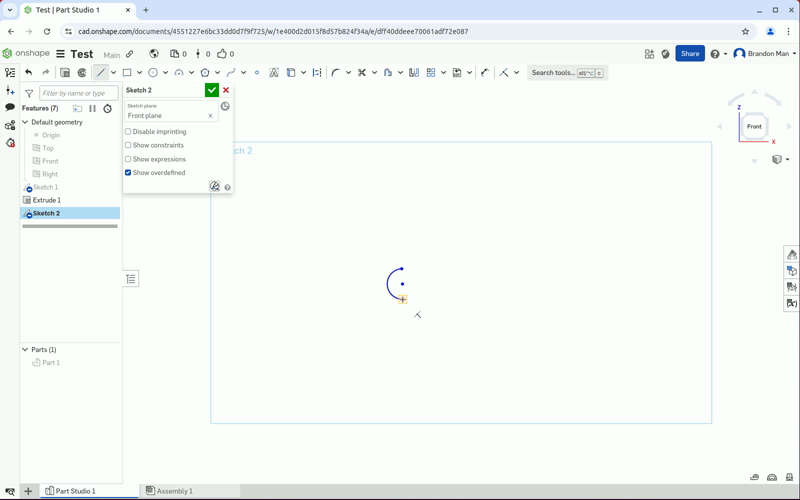
click(402, 299)
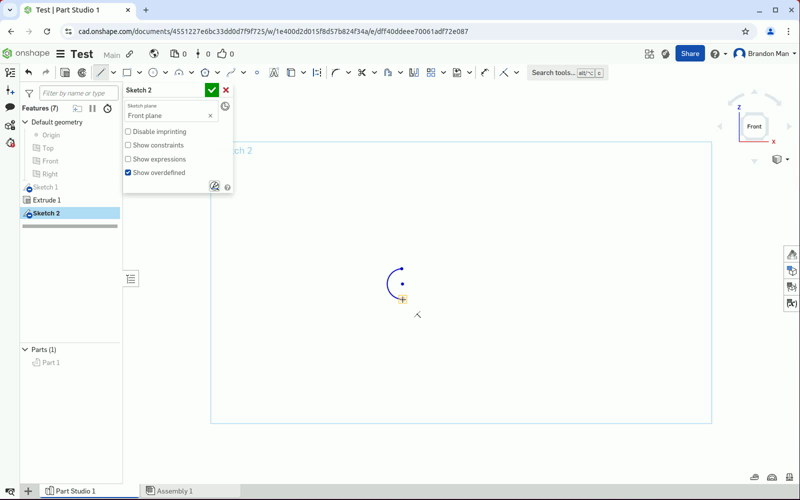
key_down(shift)
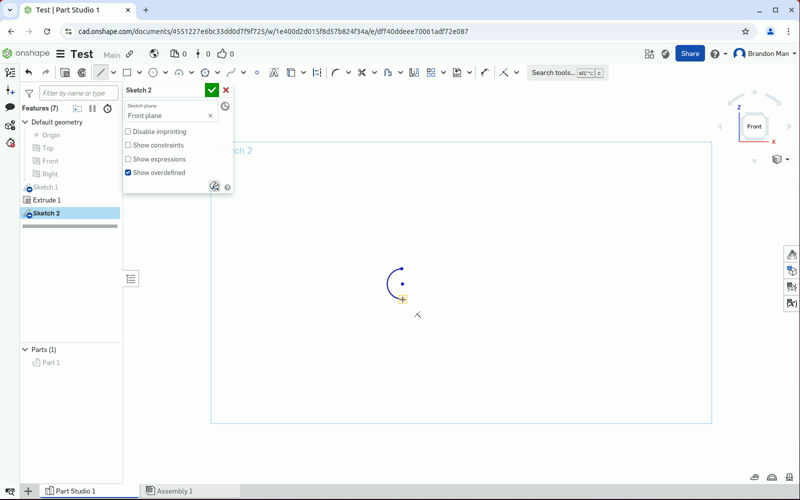
mouse_move(432, 299)
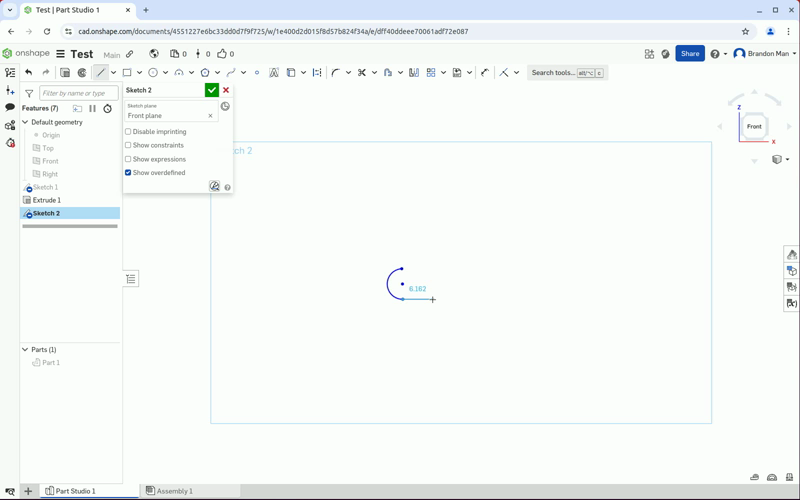
mouse_move(427, 298)
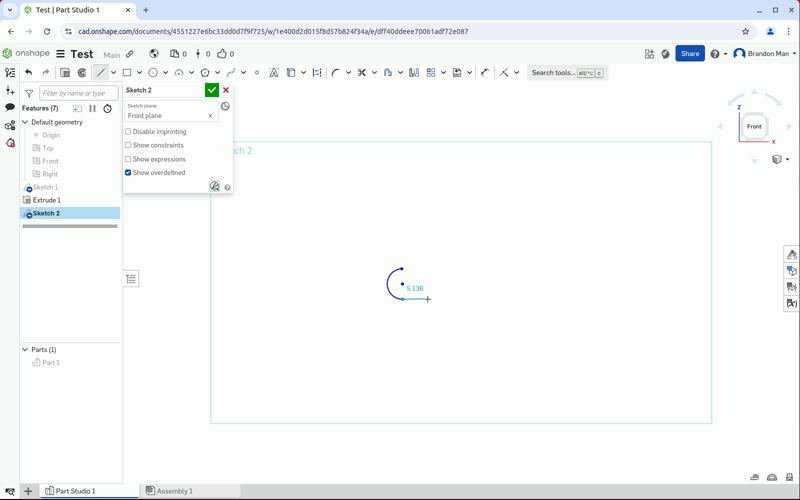
click(427, 298)
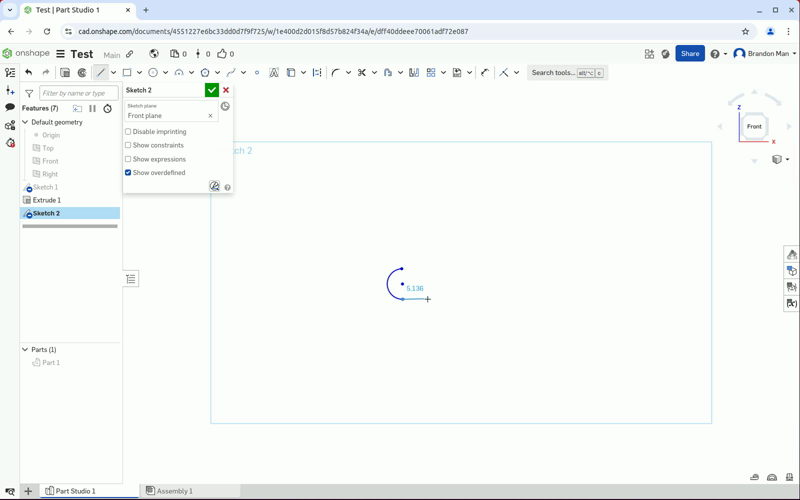
key_up(shift)
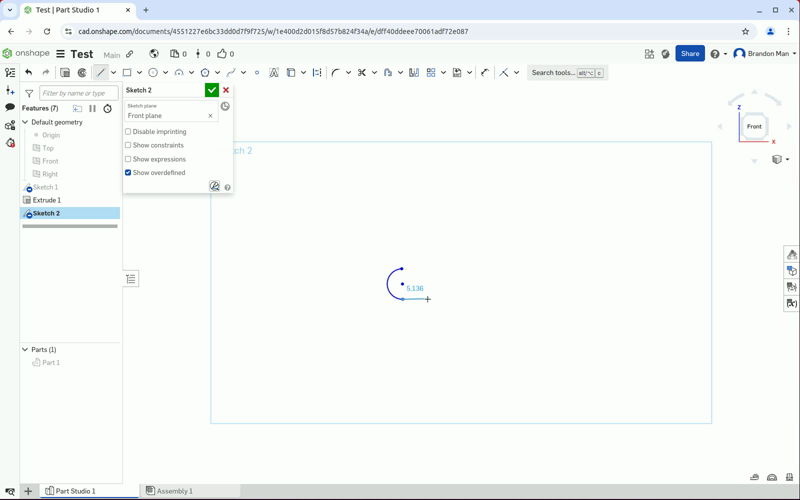
key(esc)
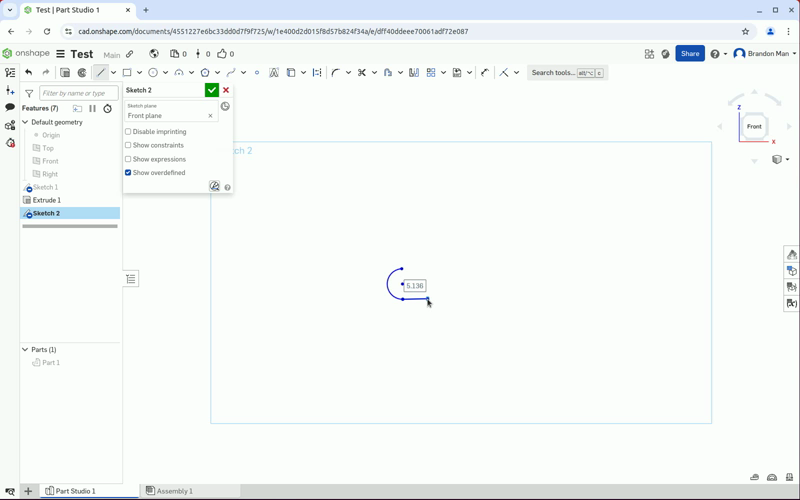
key(a)
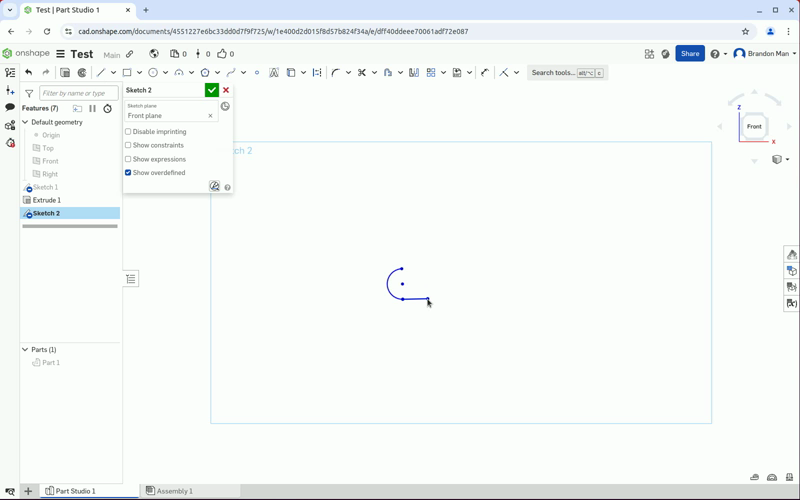
mouse_move(427, 298)
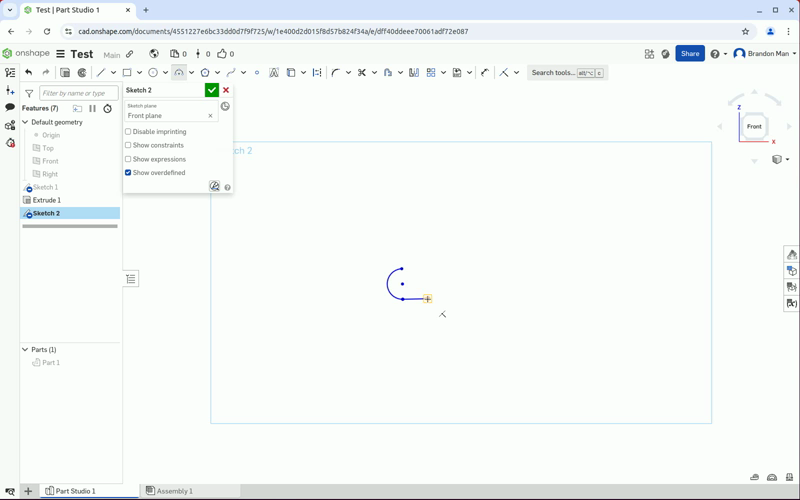
click(427, 298)
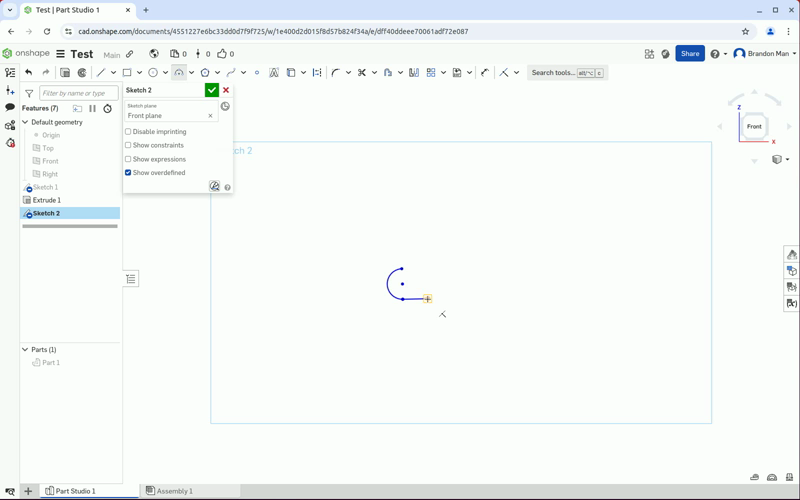
key_down(shift)
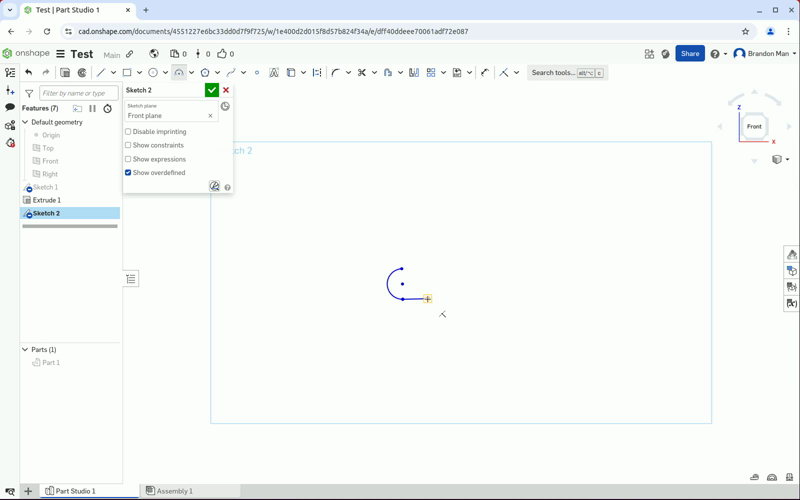
mouse_move(428, 268)
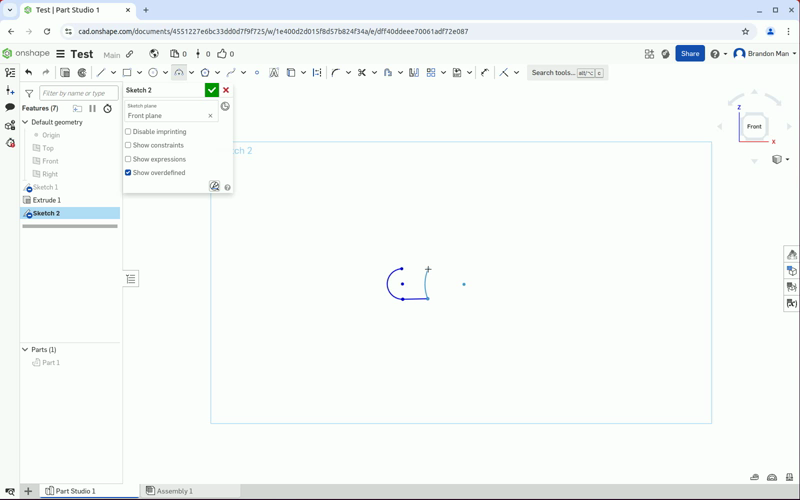
click(428, 268)
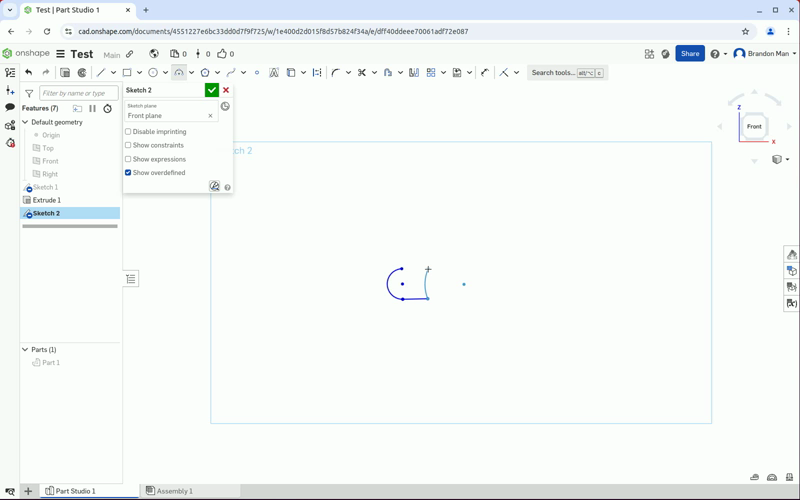
mouse_move(425, 283)
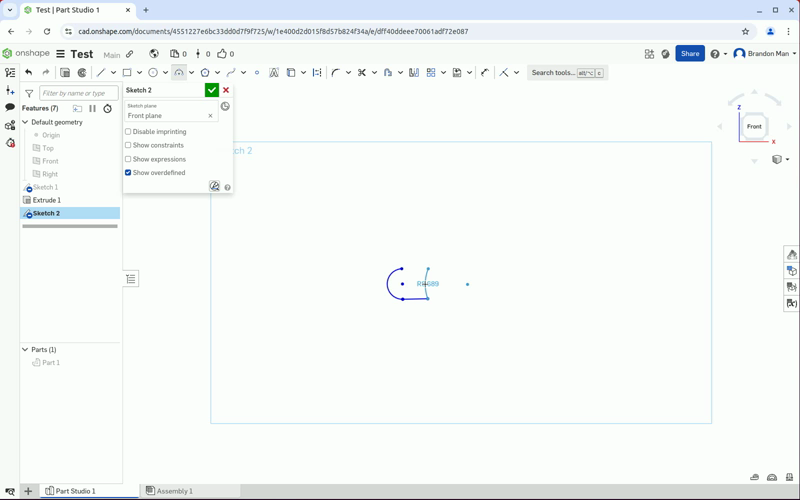
click(425, 283)
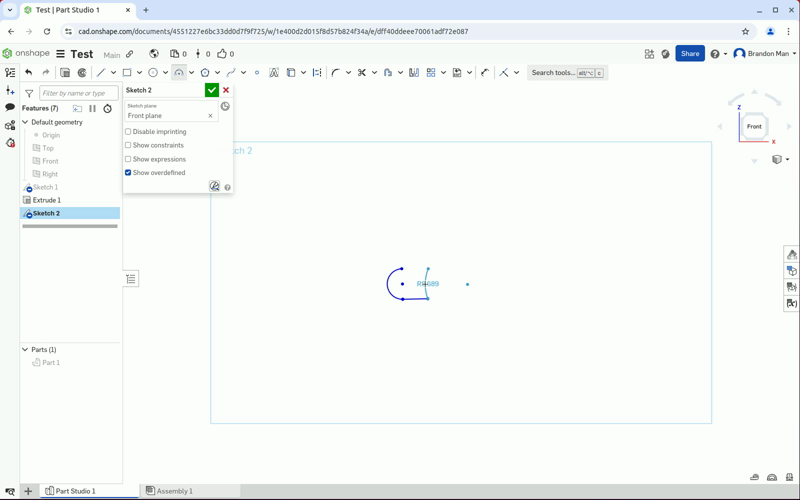
key_up(shift)
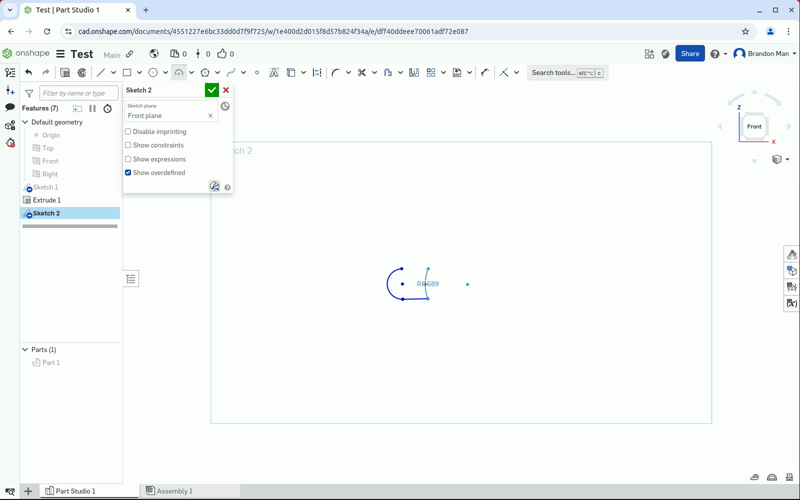
key(esc)
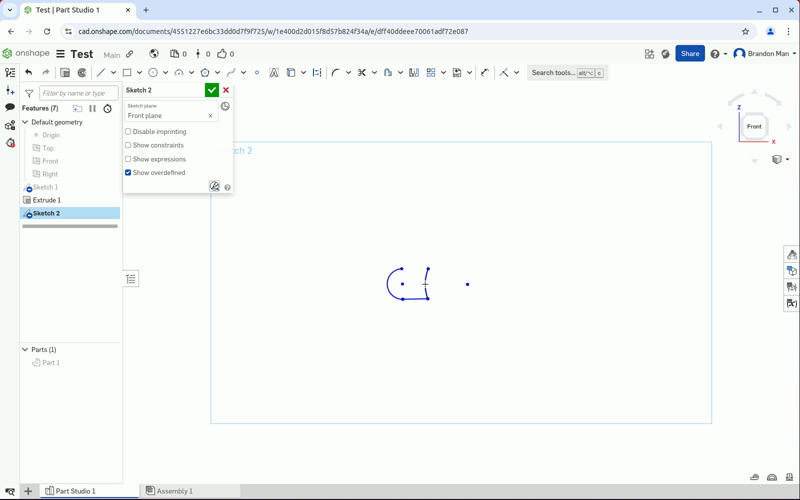
key(l)
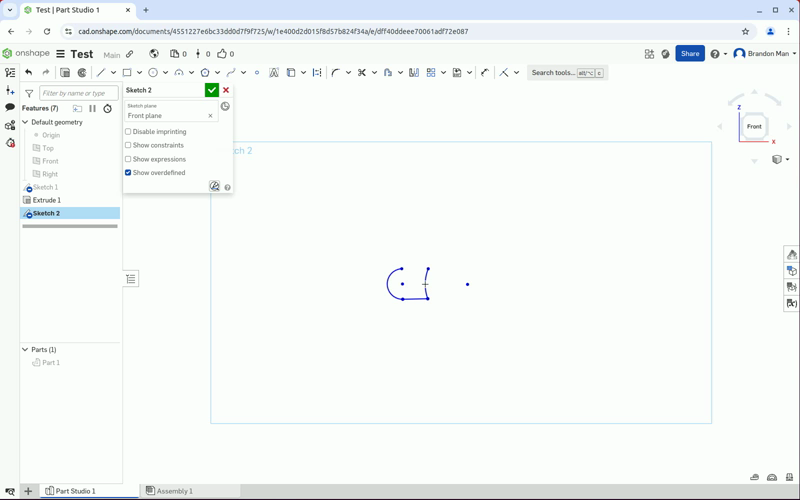
mouse_move(428, 268)
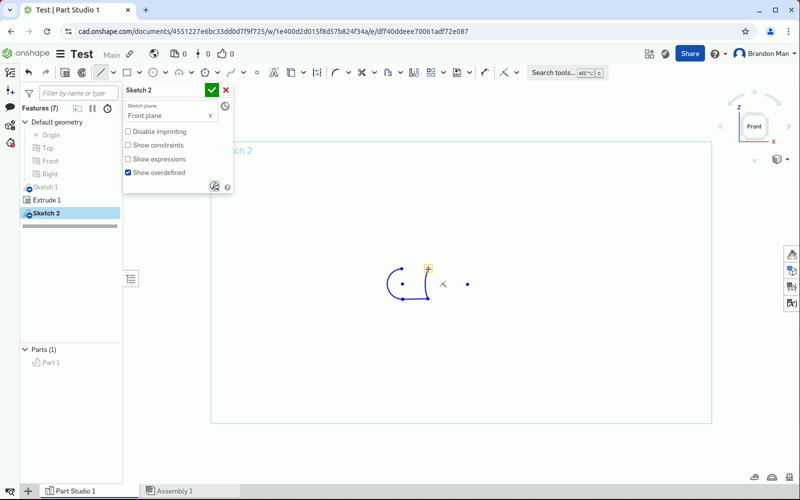
click(428, 268)
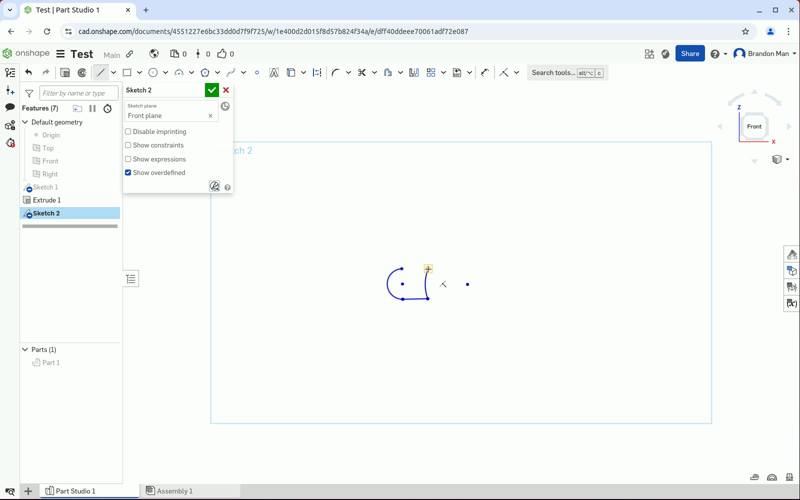
key_down(shift)
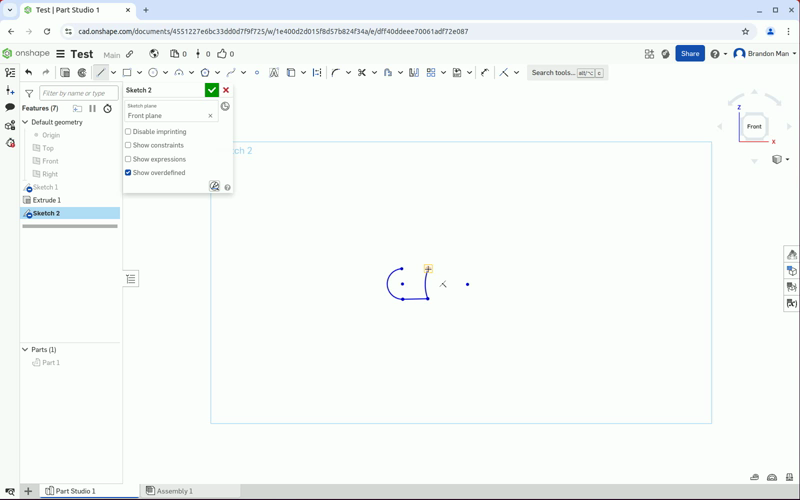
mouse_move(458, 268)
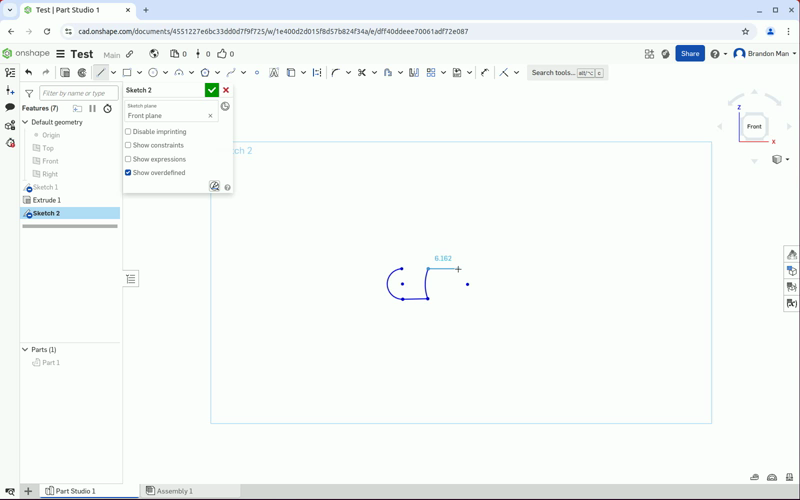
mouse_move(402, 268)
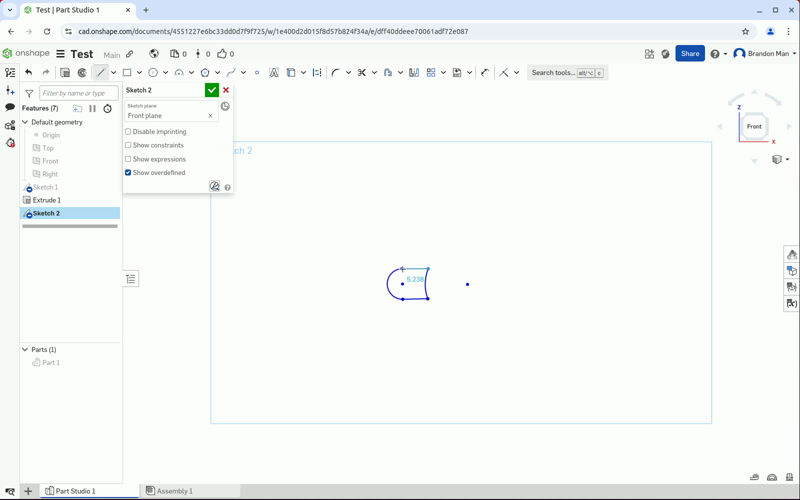
scroll(6)
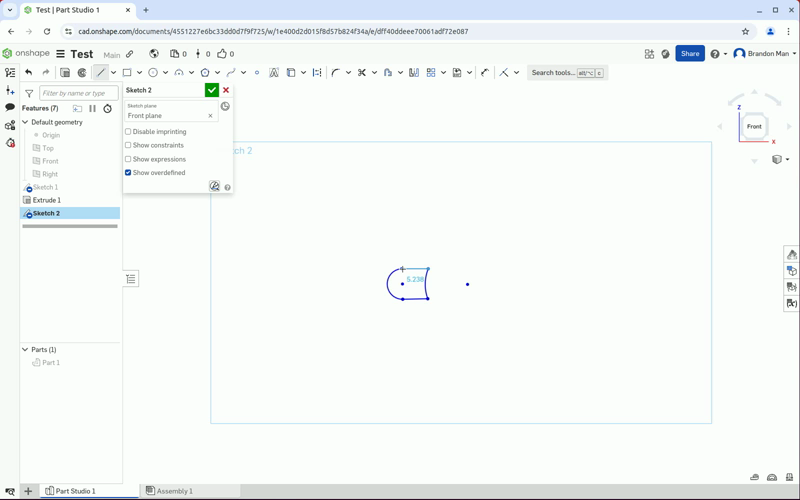
scroll(6)
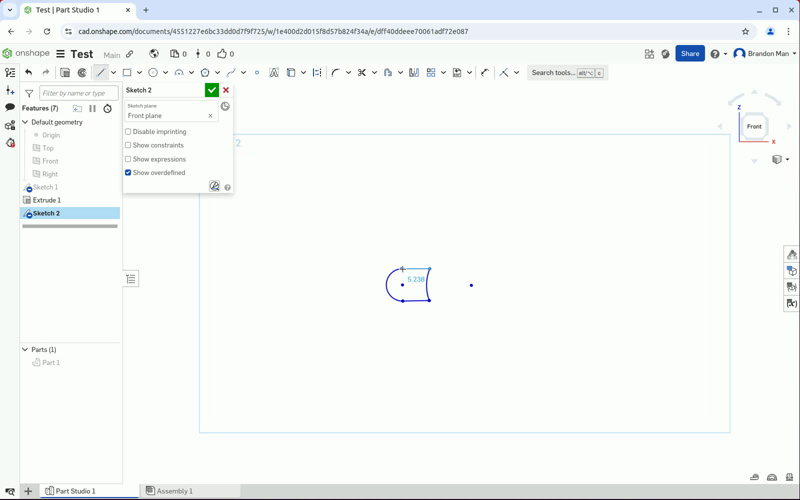
scroll(6)
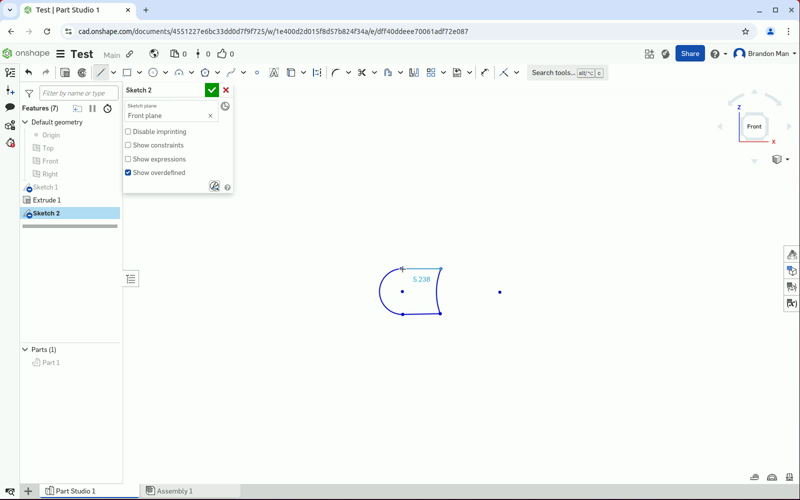
scroll(6)
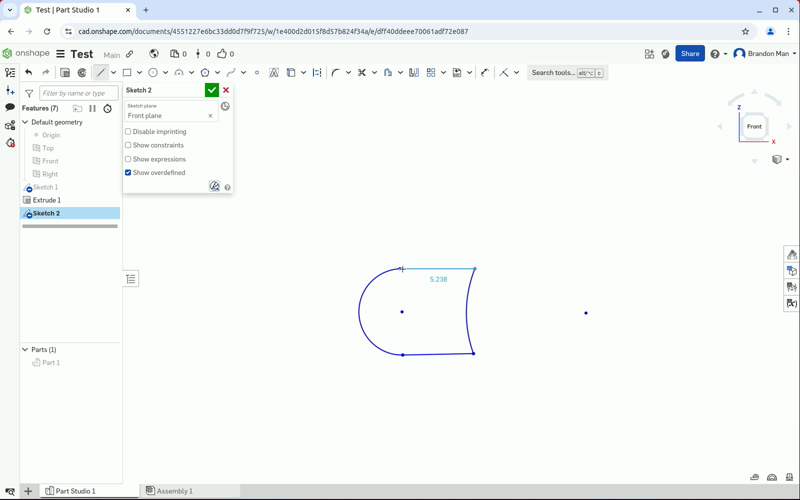
scroll(6)
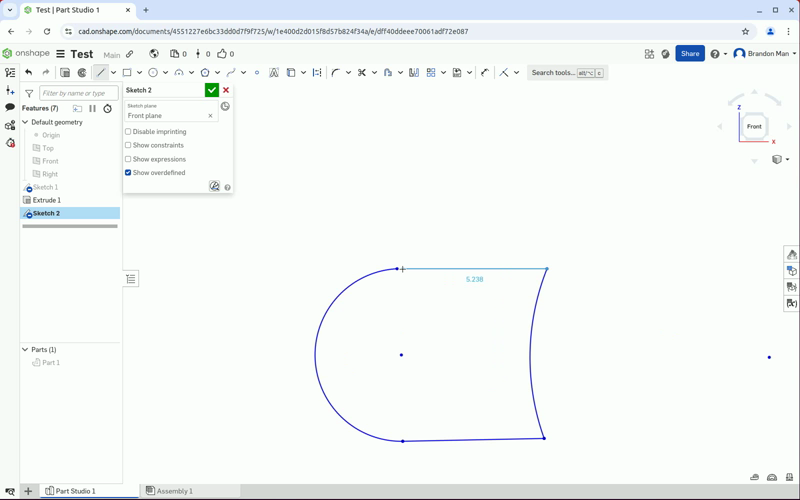
scroll(6)
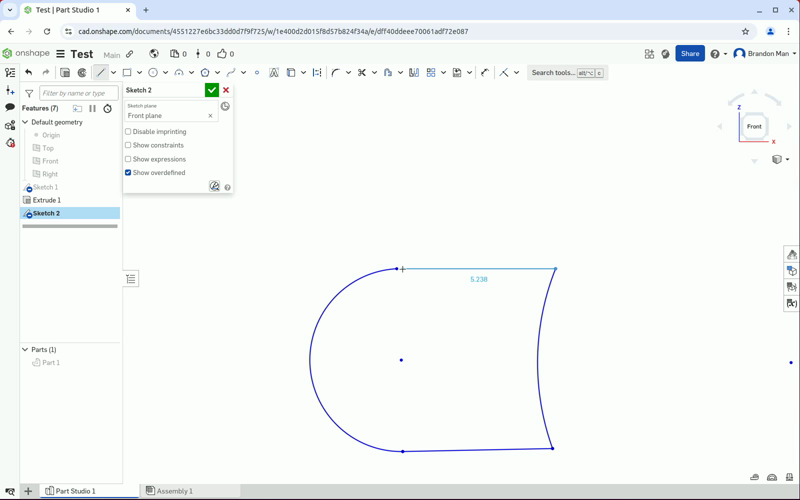
scroll(6)
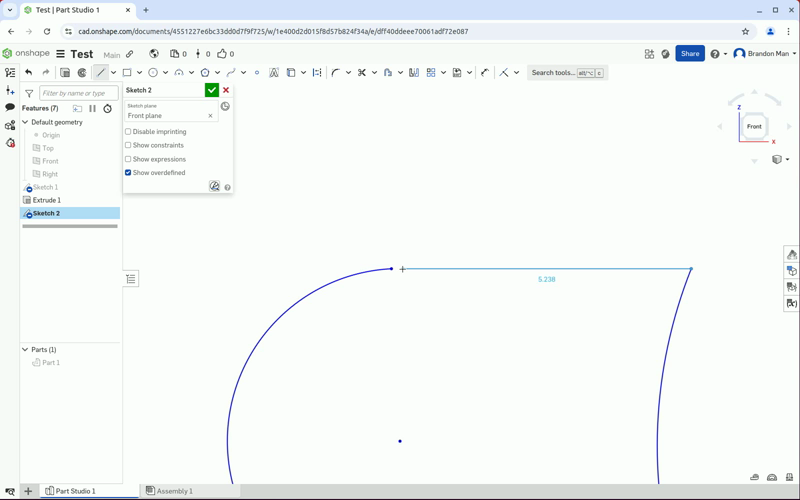
click(402, 268)
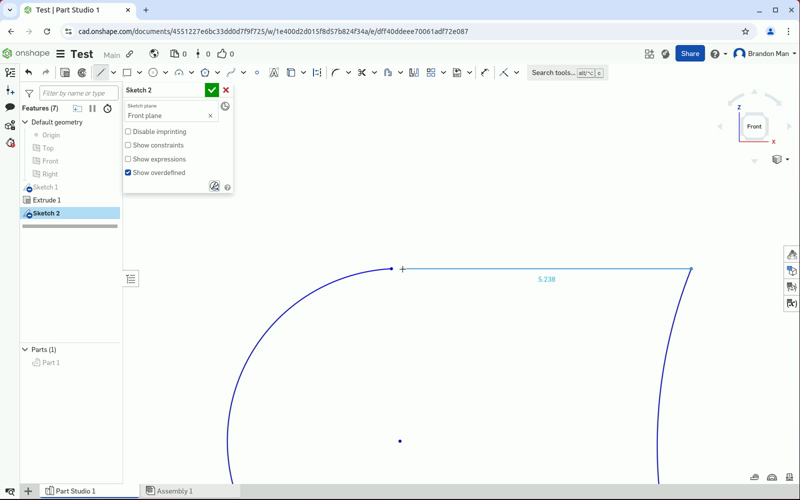
scroll(-6)
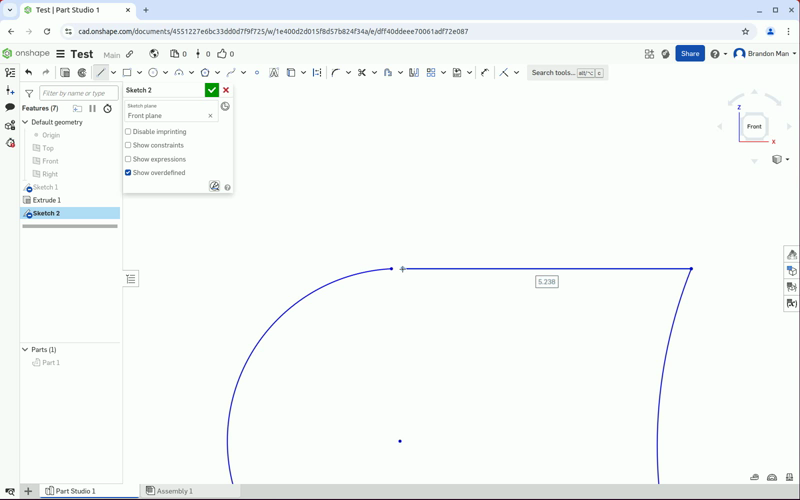
scroll(-6)
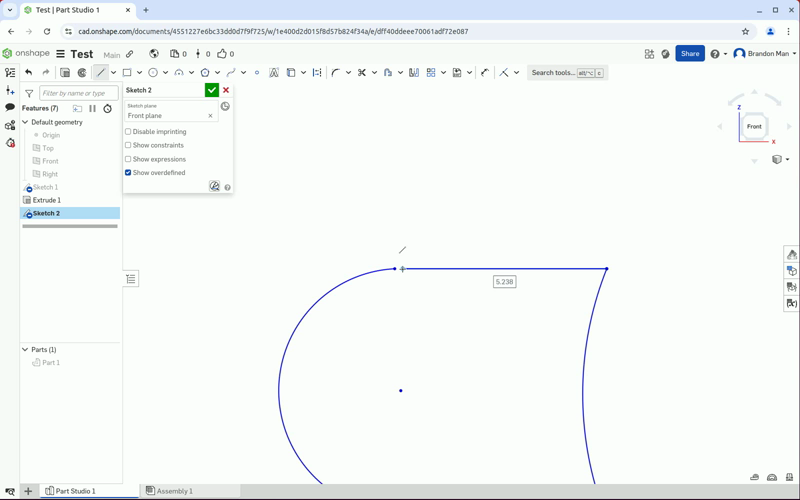
scroll(-6)
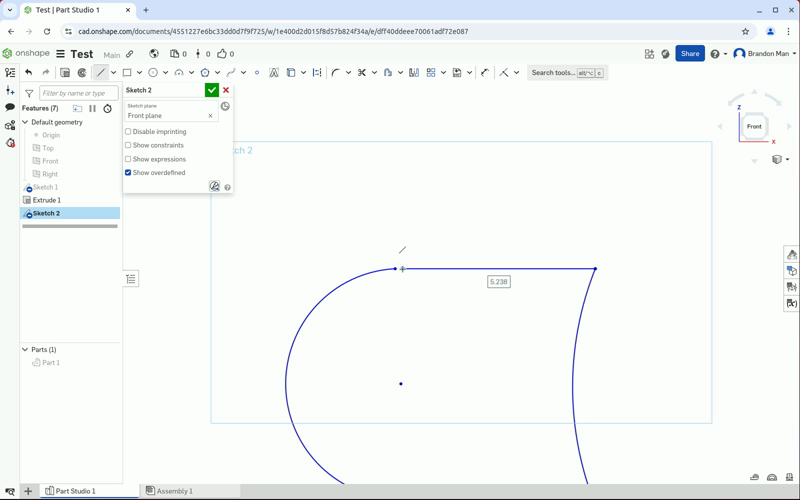
scroll(-6)
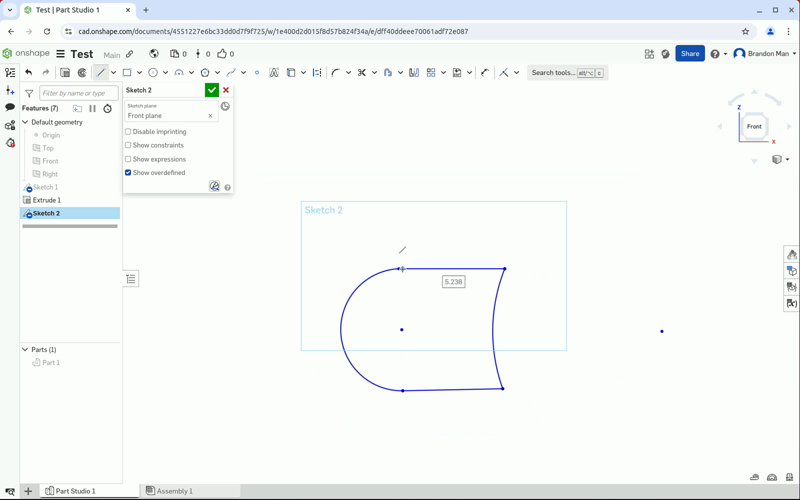
scroll(-6)
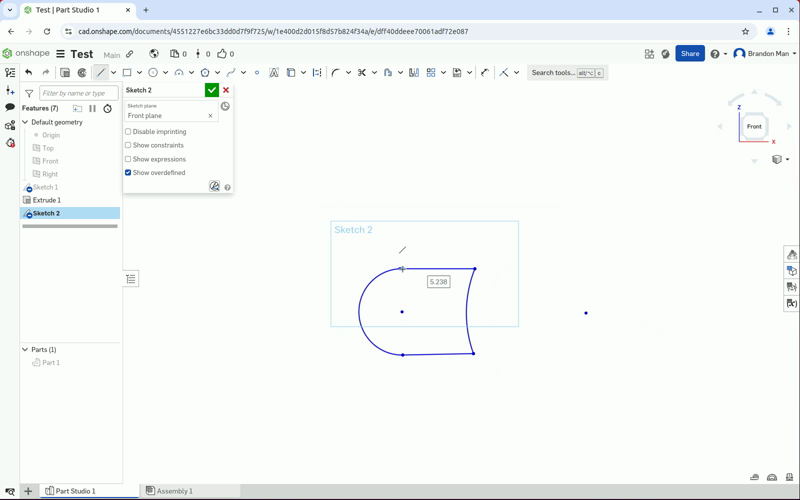
scroll(-6)
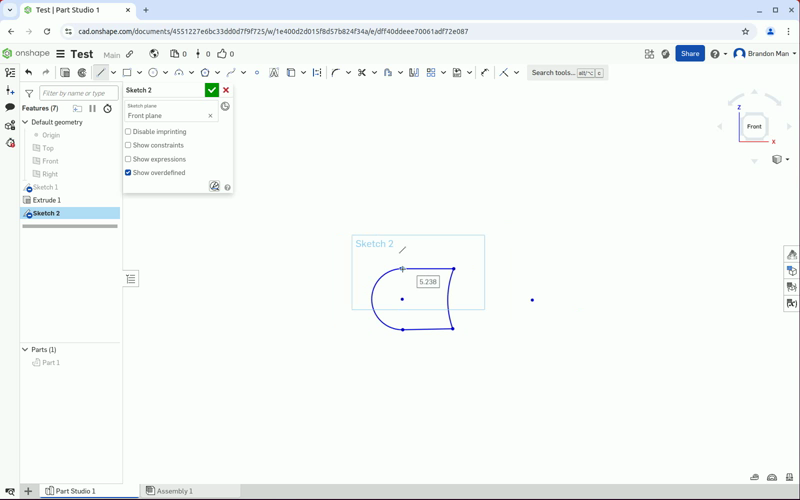
scroll(-6)
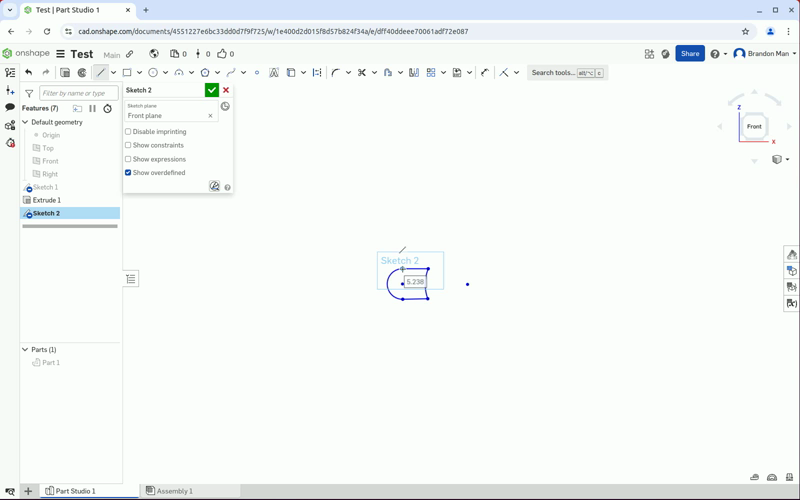
key_up(shift)
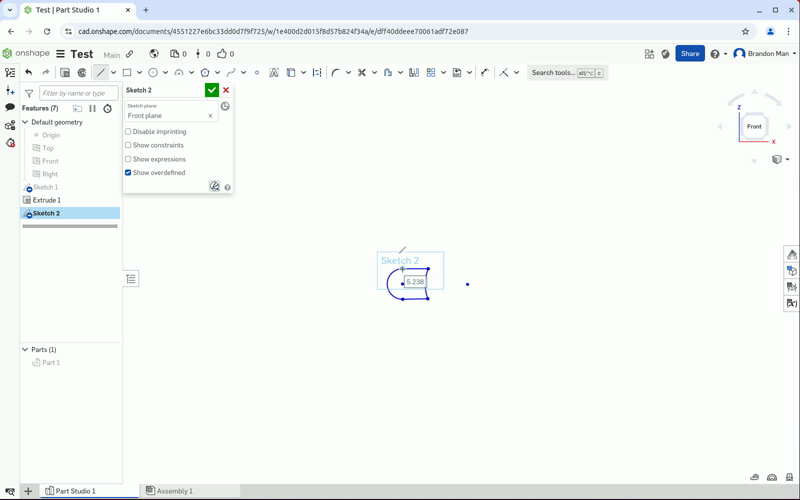
mouse_move(432, 268)
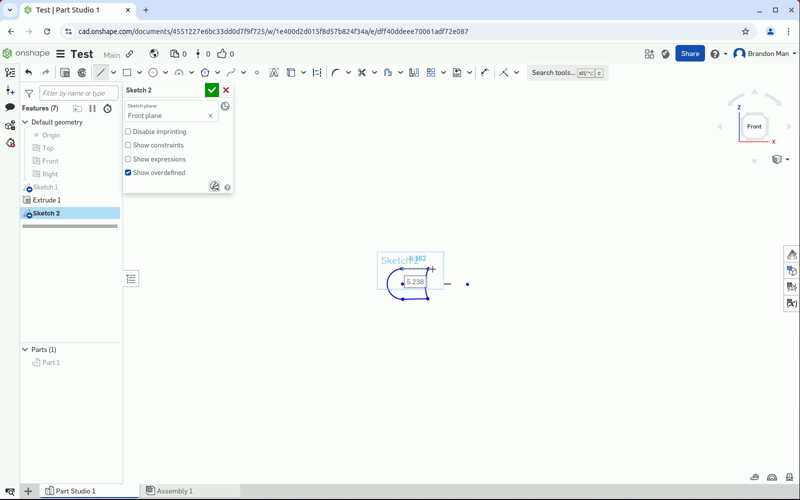
key_down(shift)
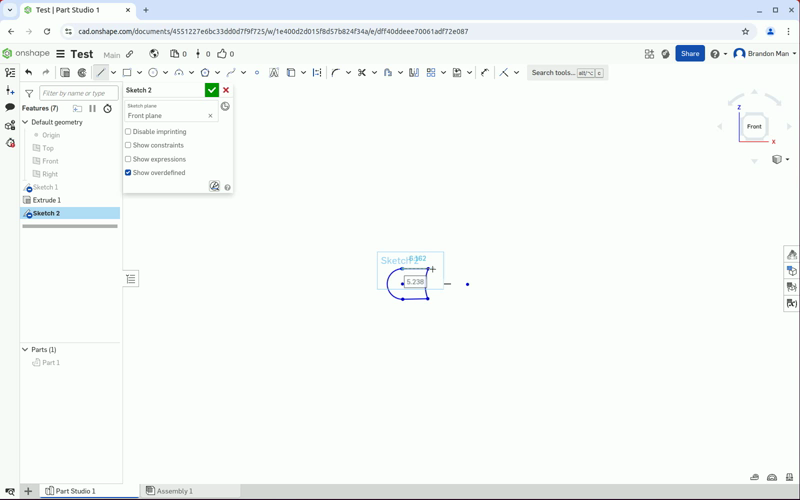
mouse_move(401, 268)
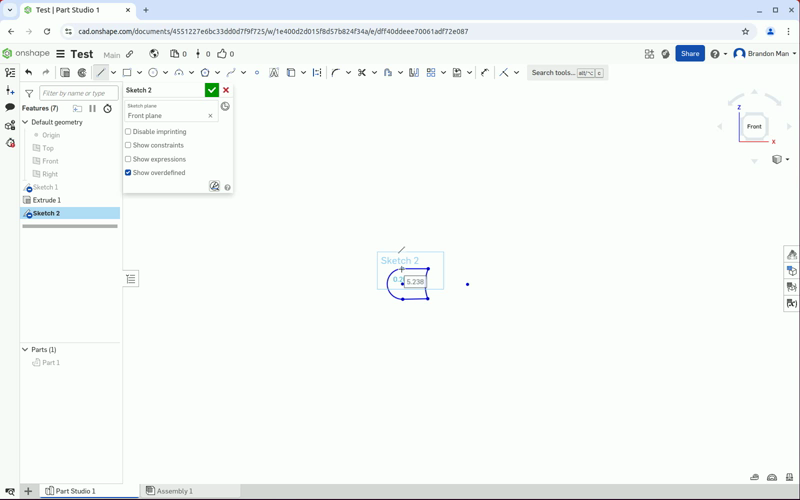
scroll(6)
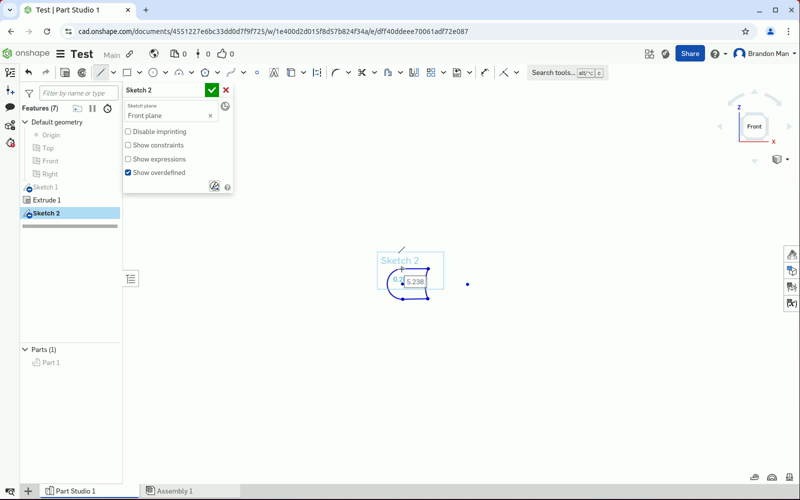
scroll(6)
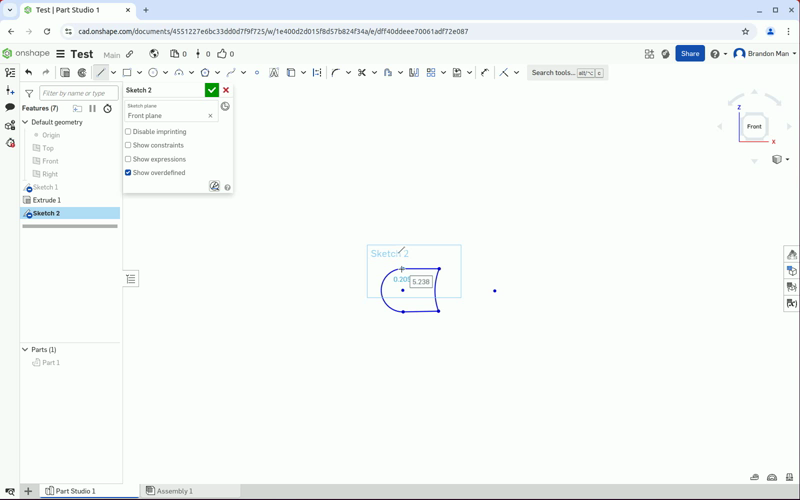
scroll(6)
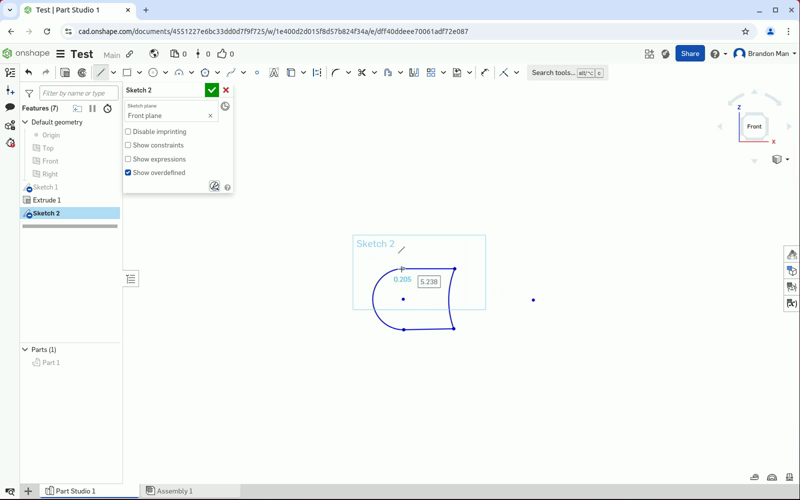
scroll(6)
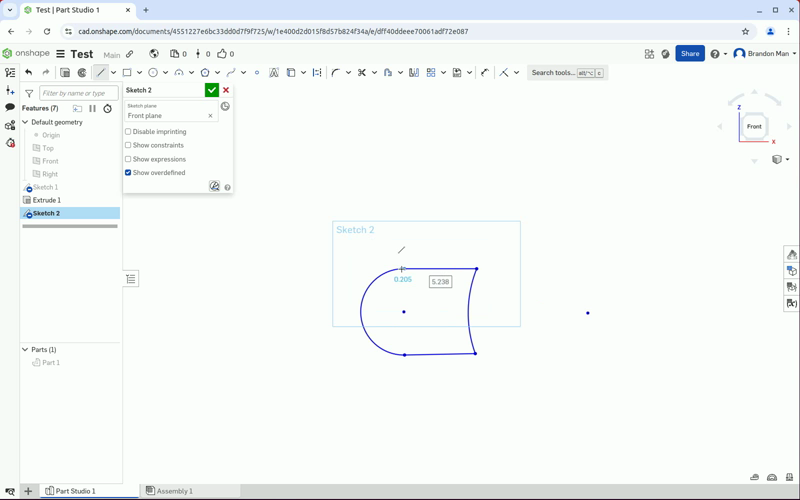
scroll(6)
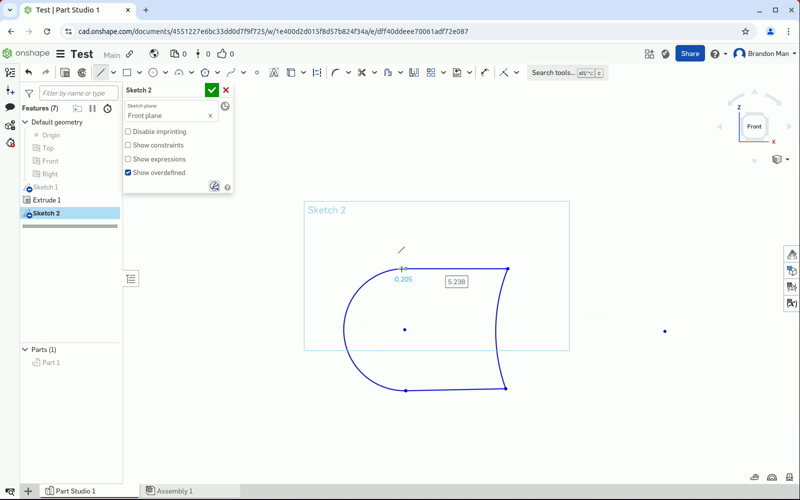
scroll(6)
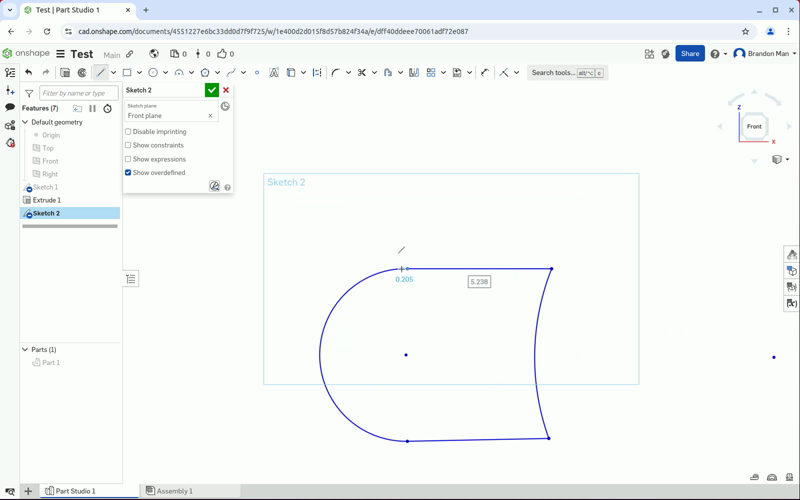
scroll(6)
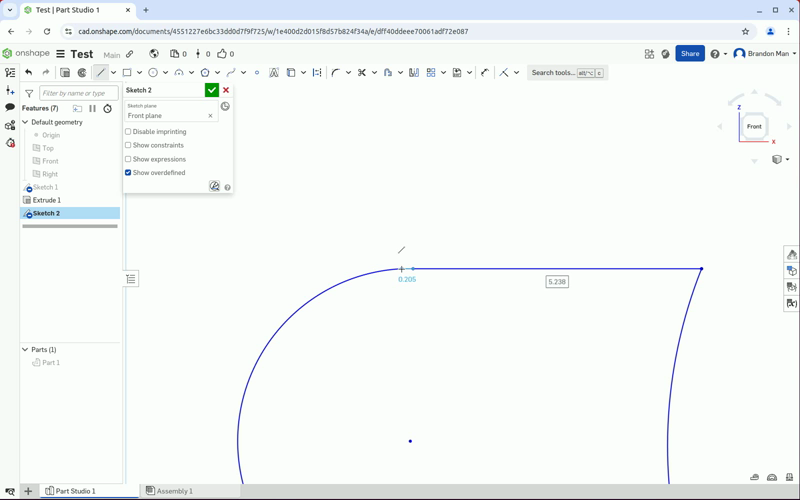
key_up(shift)
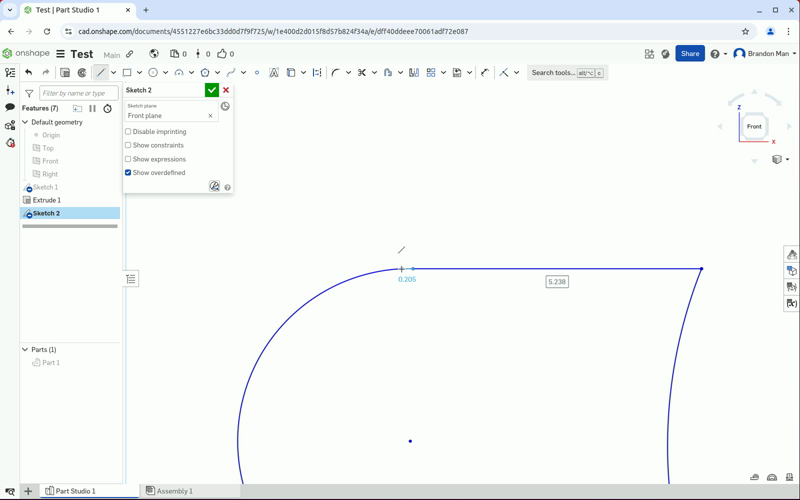
click(401, 268)
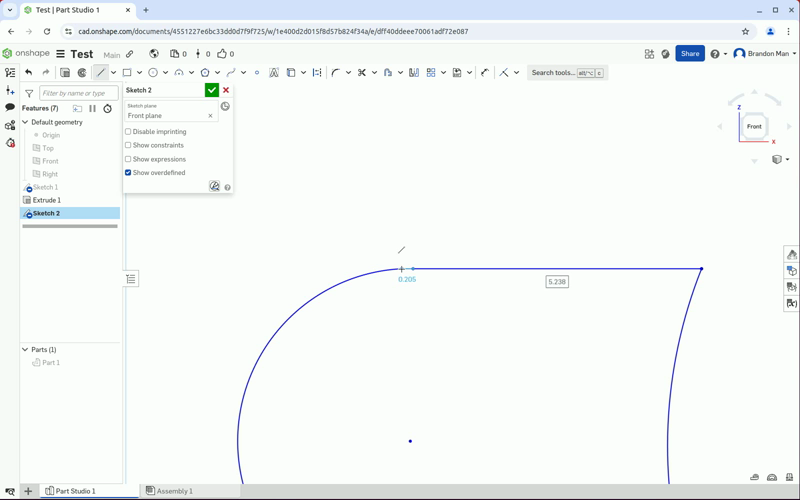
scroll(-6)
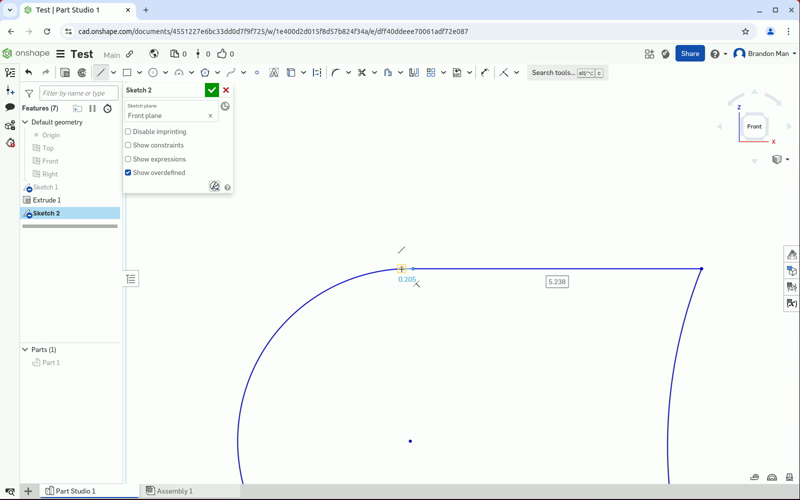
scroll(-6)
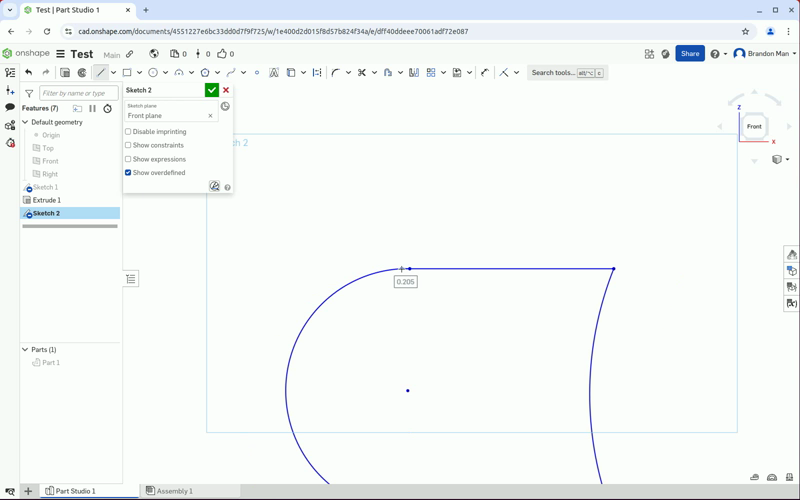
scroll(-6)
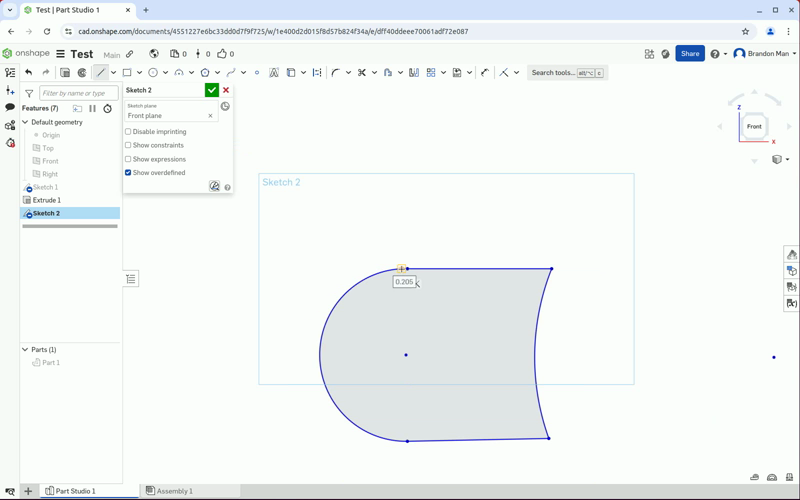
scroll(-6)
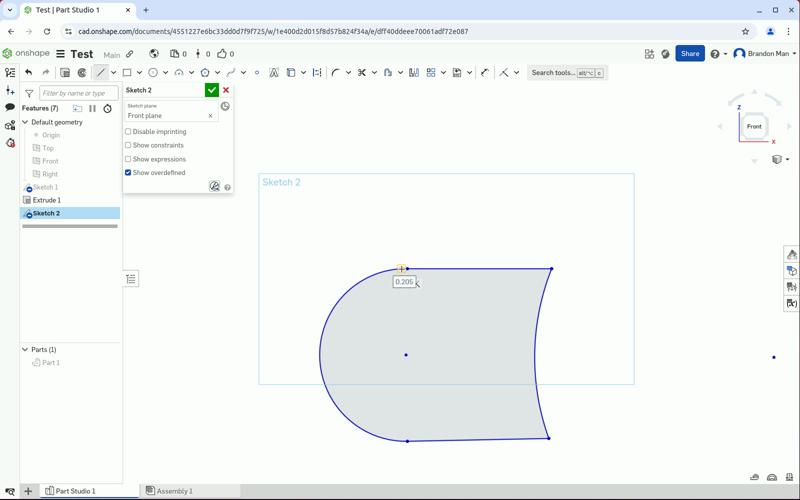
scroll(-6)
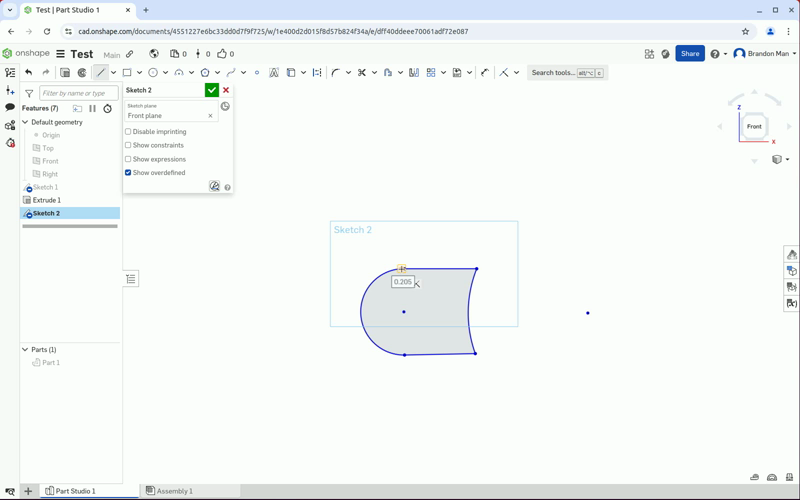
scroll(-6)
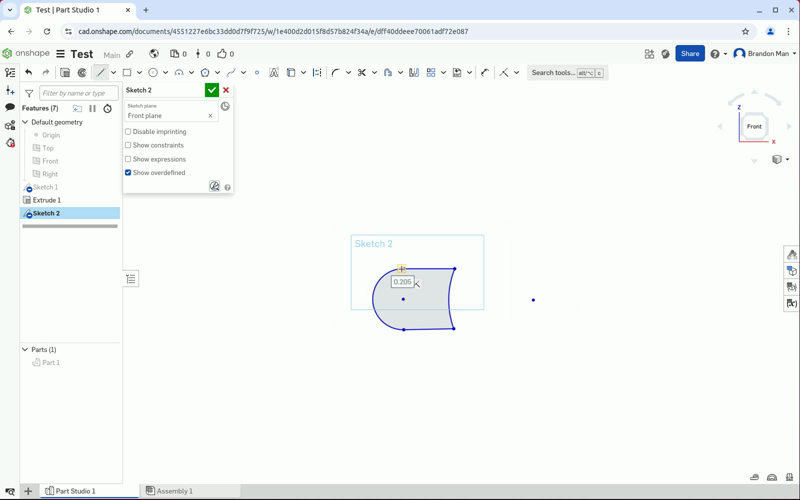
scroll(-6)
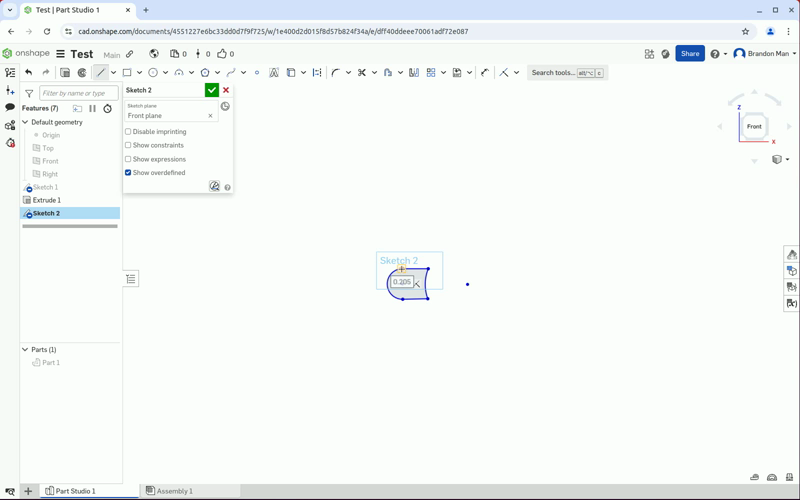
key(esc)
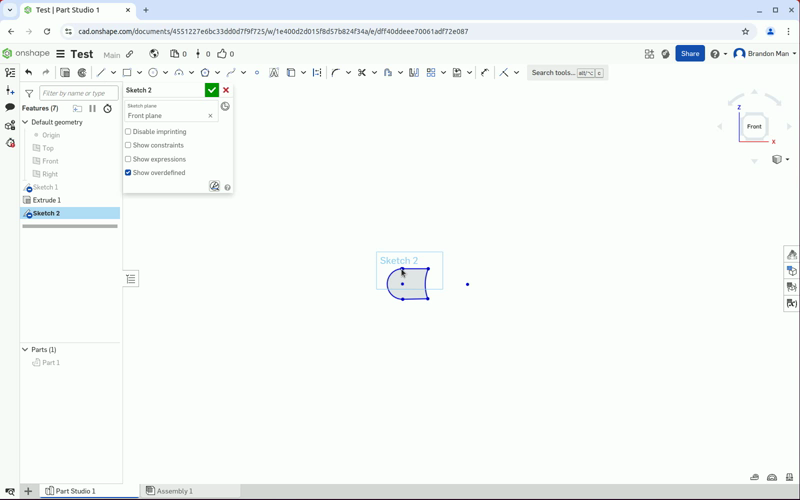
key(c)
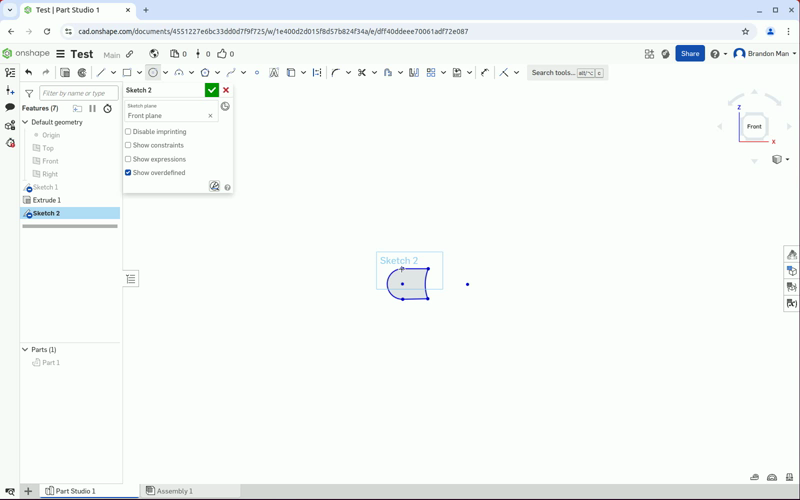
key_down(shift)
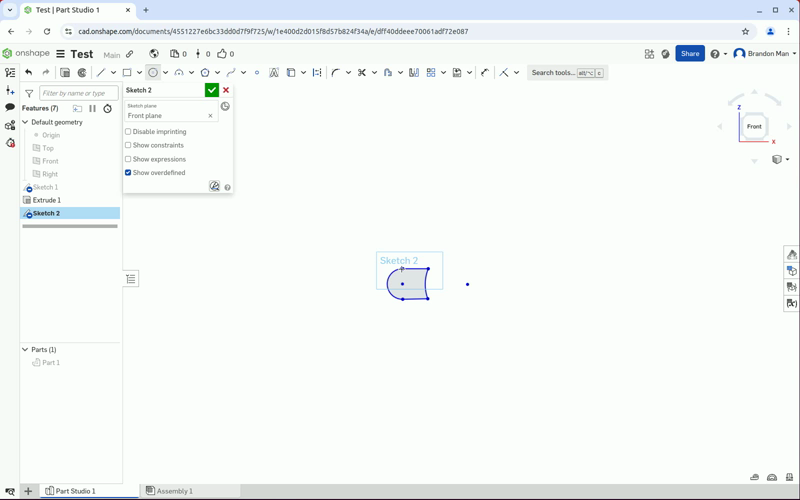
mouse_move(409, 283)
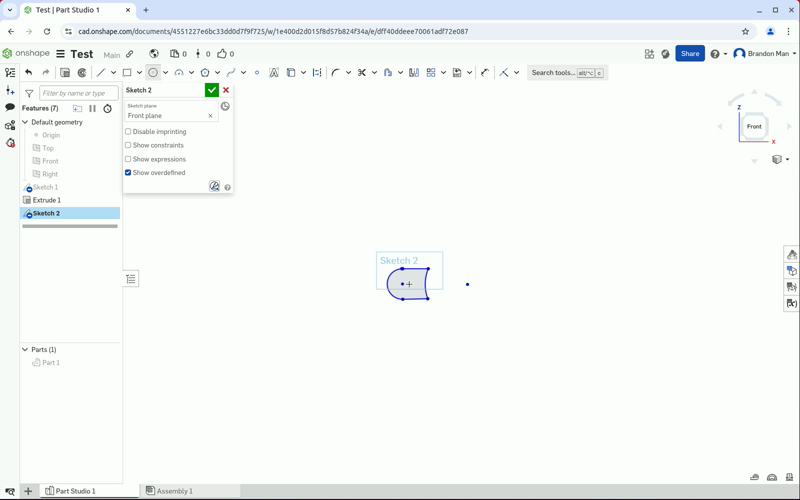
click(409, 283)
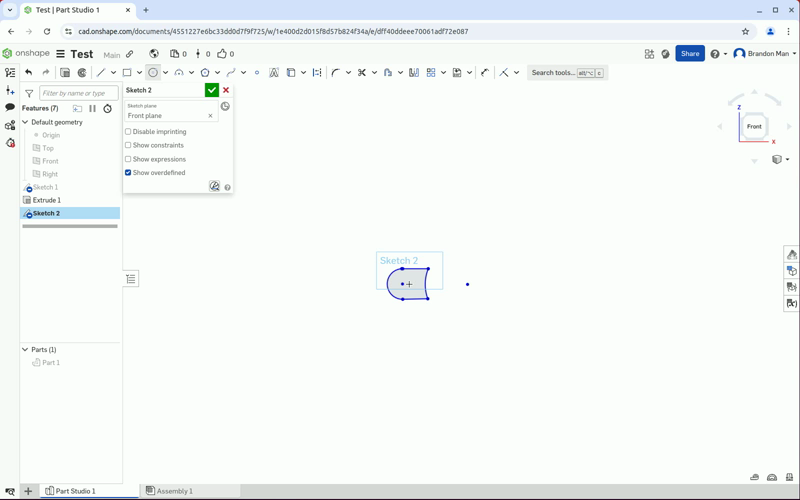
key_up(shift)
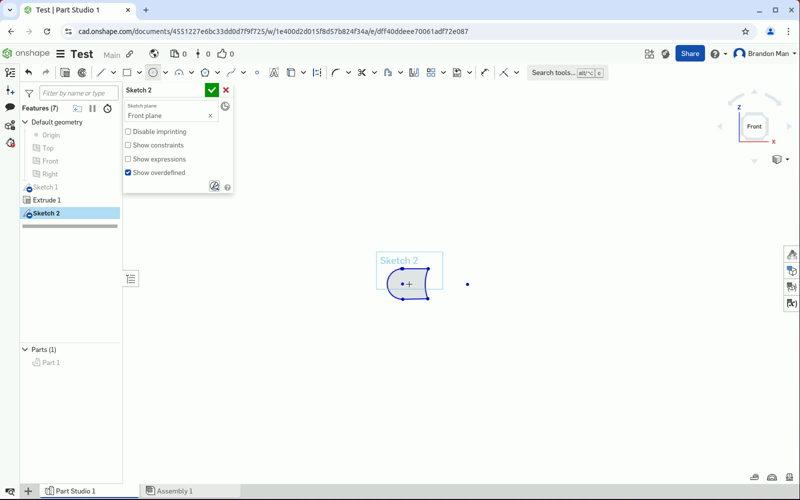
mouse_move(420, 283)
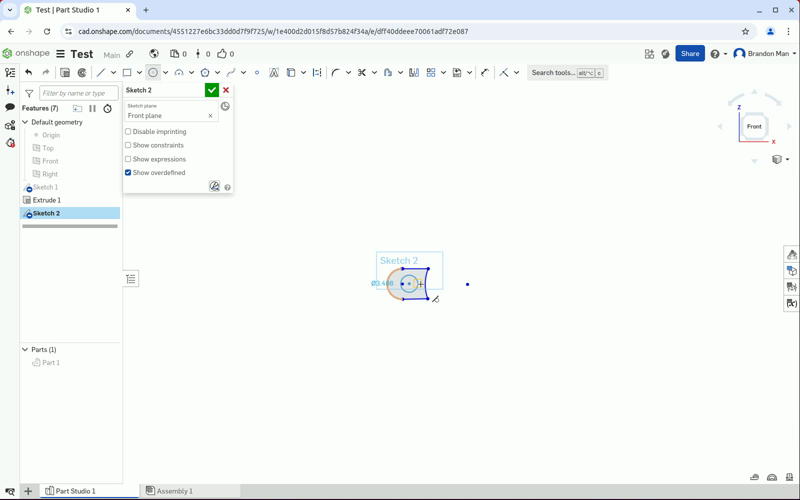
click(420, 283)
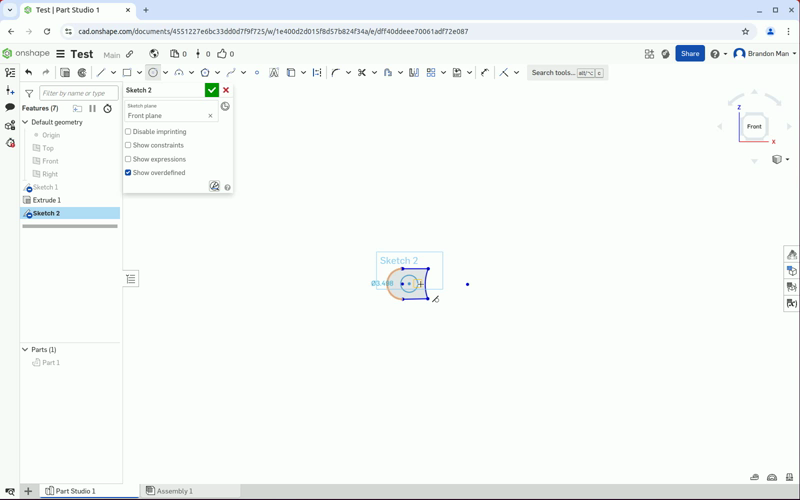
key(esc)
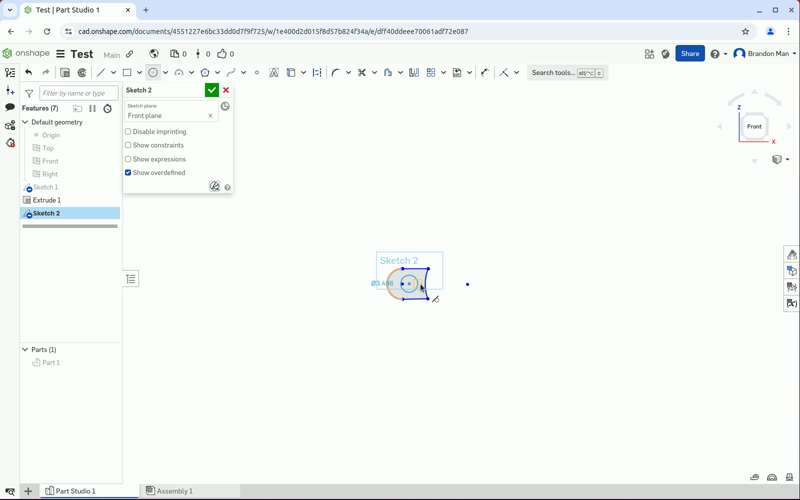
mouse_move(422, 297)
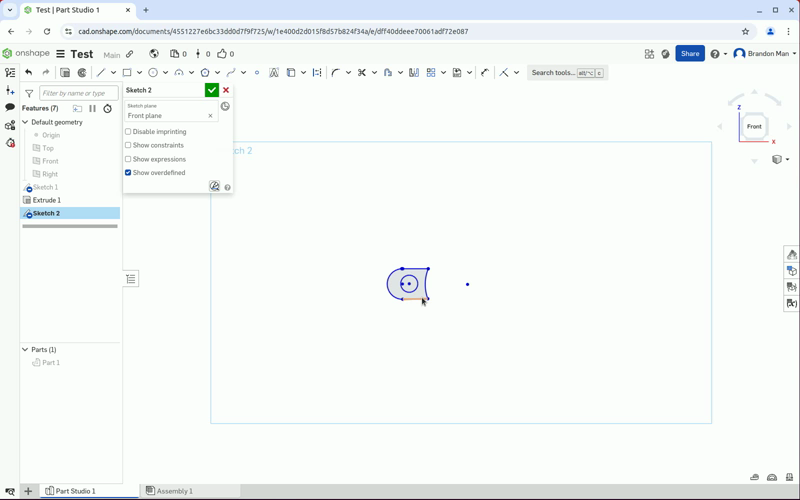
scroll(6)
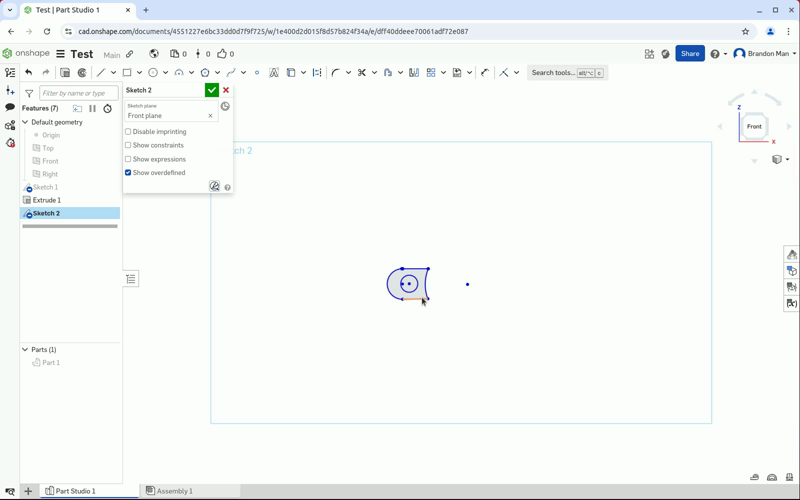
scroll(6)
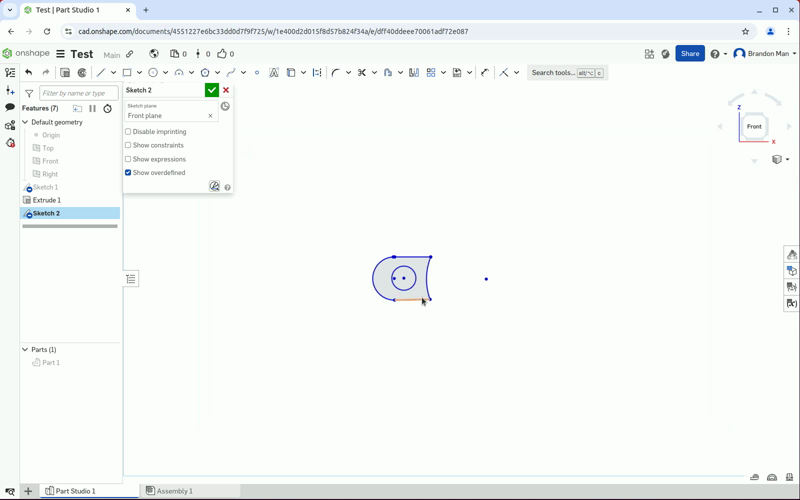
scroll(6)
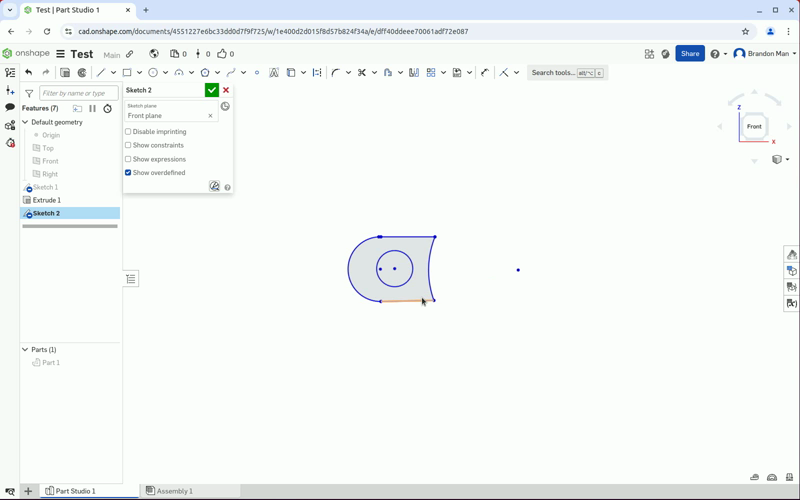
scroll(6)
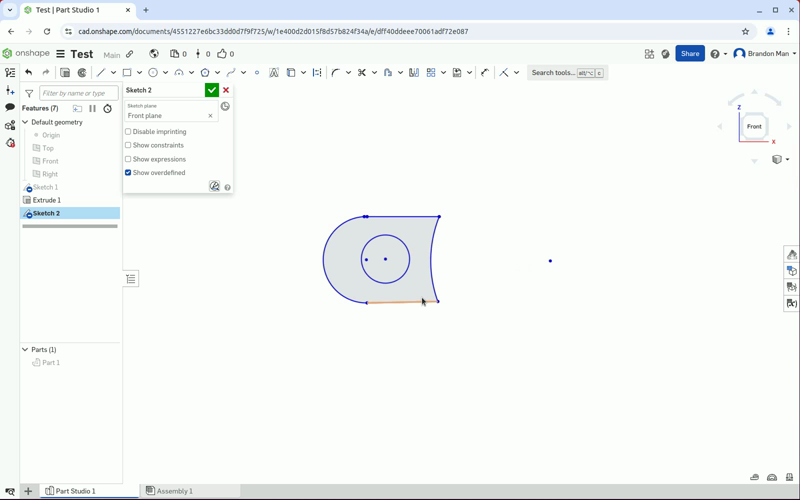
scroll(6)
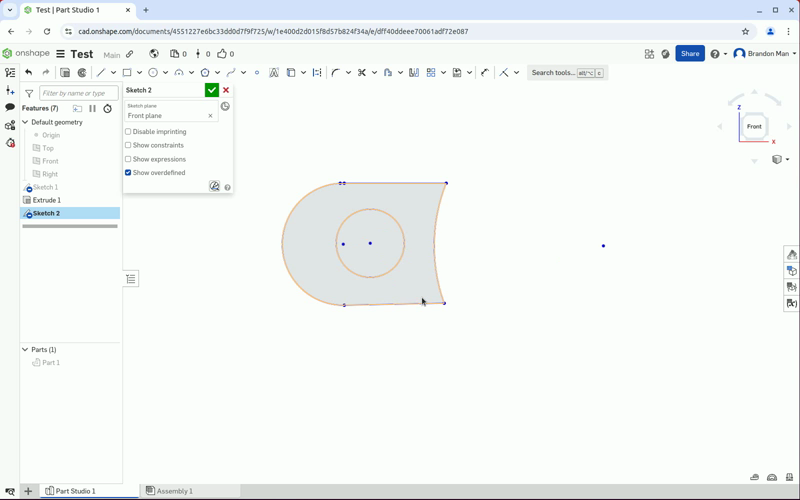
scroll(6)
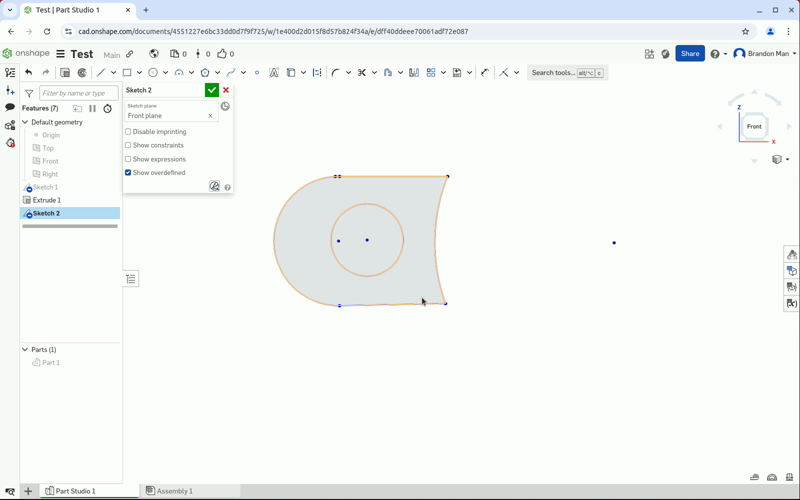
scroll(6)
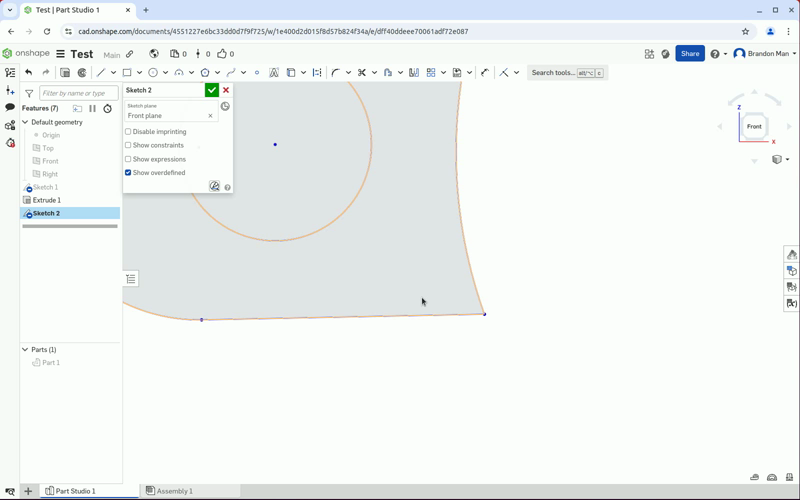
click(422, 297)
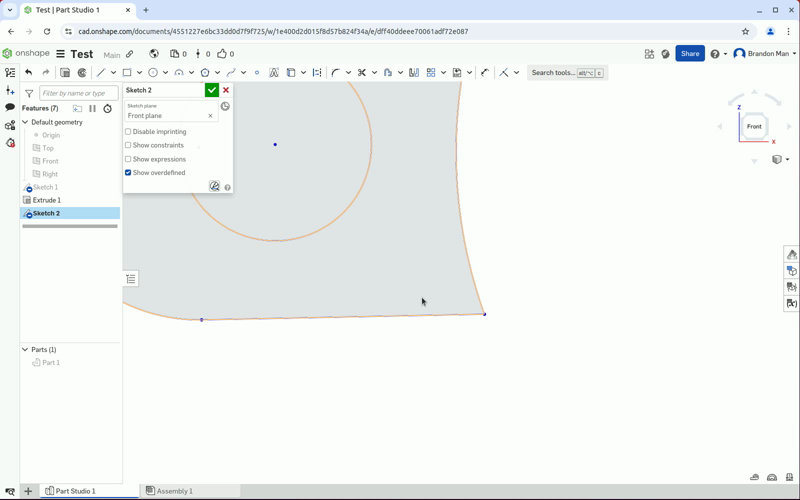
scroll(-6)
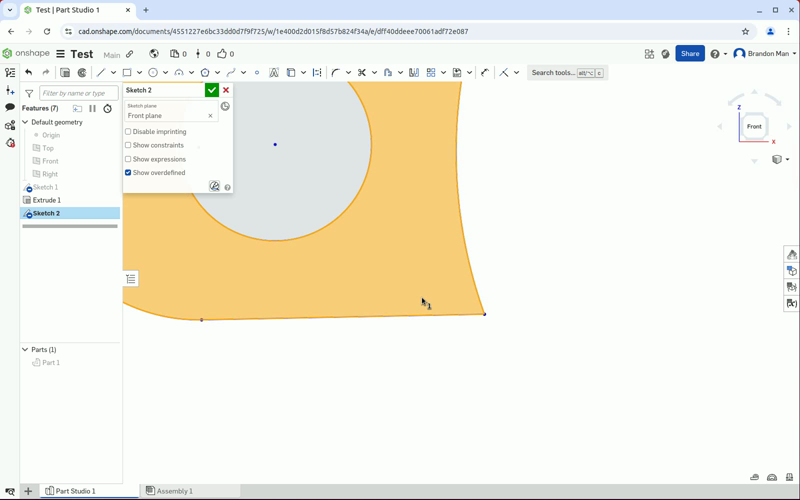
scroll(-6)
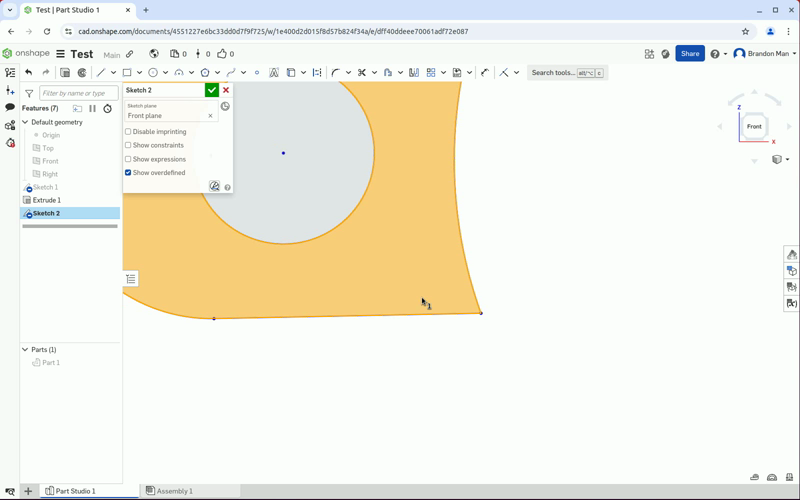
scroll(-6)
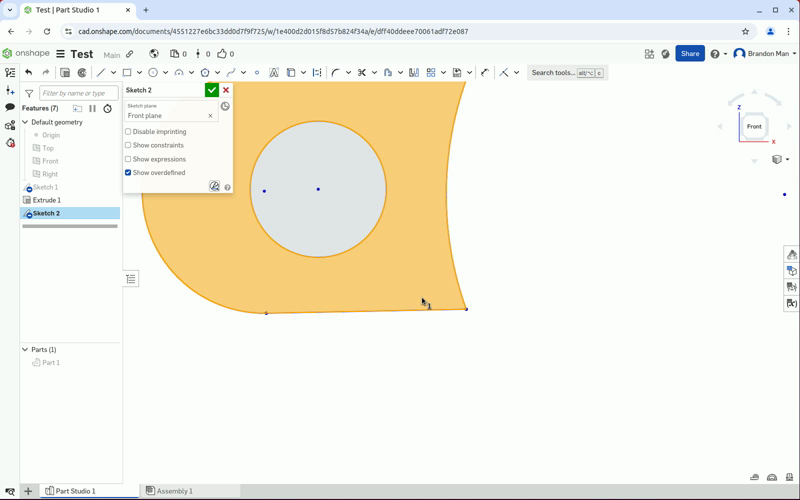
scroll(-6)
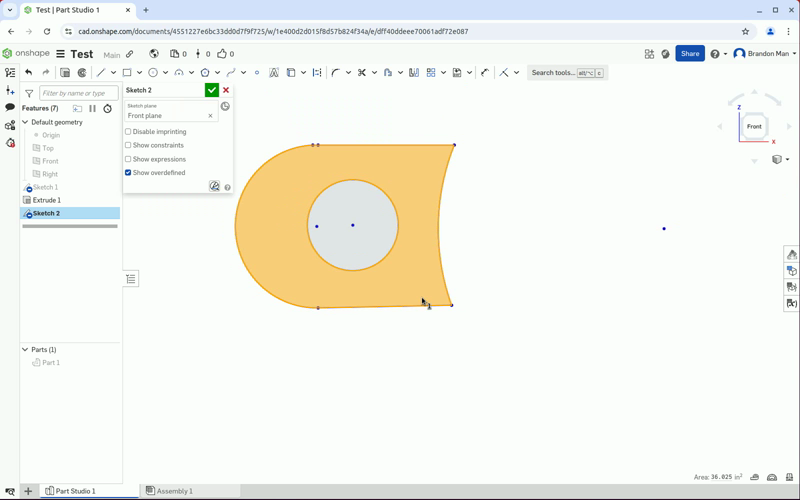
scroll(-6)
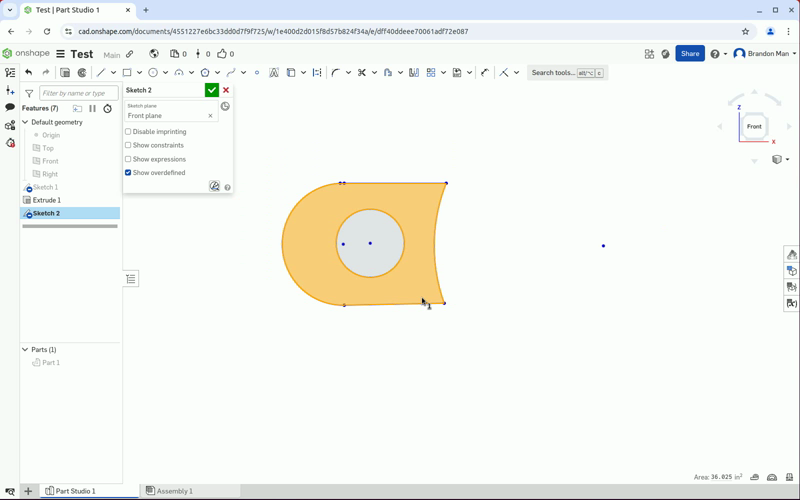
scroll(-6)
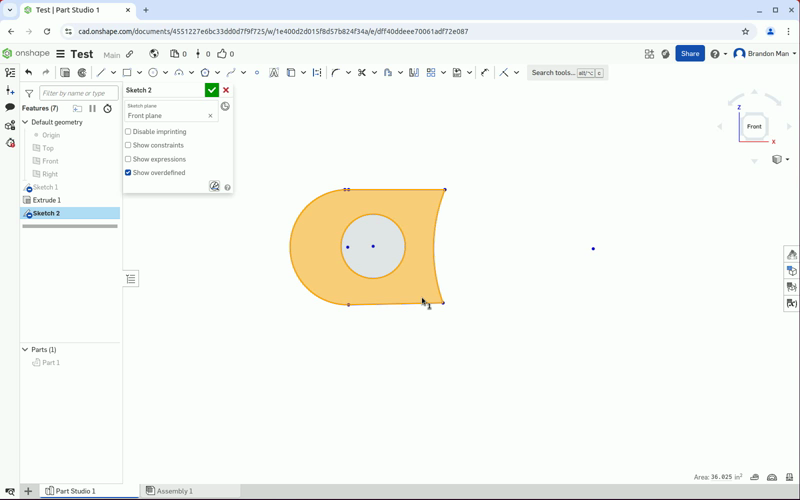
scroll(-6)
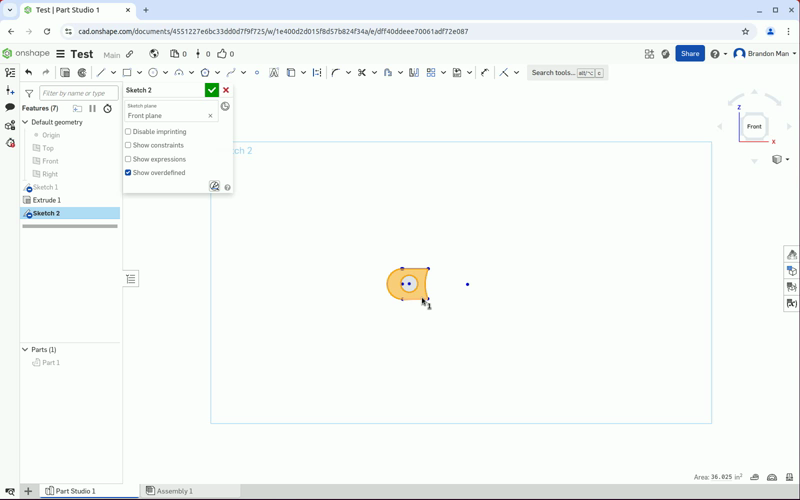
mouse_move(73, 352)
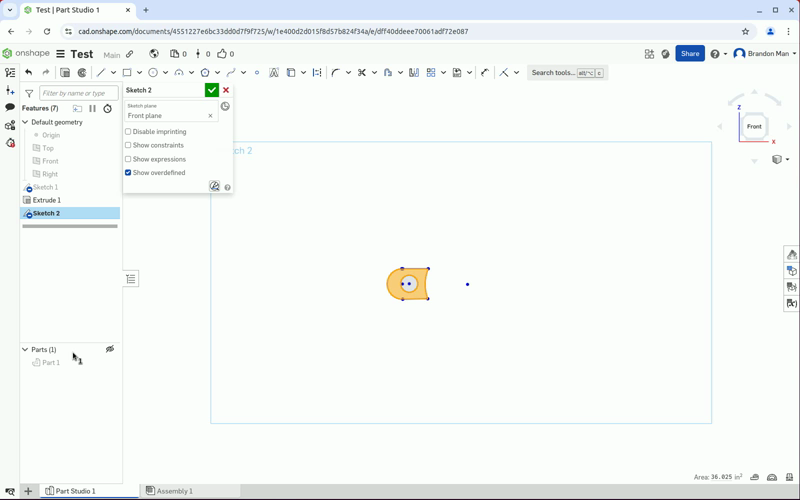
key(shift+y)
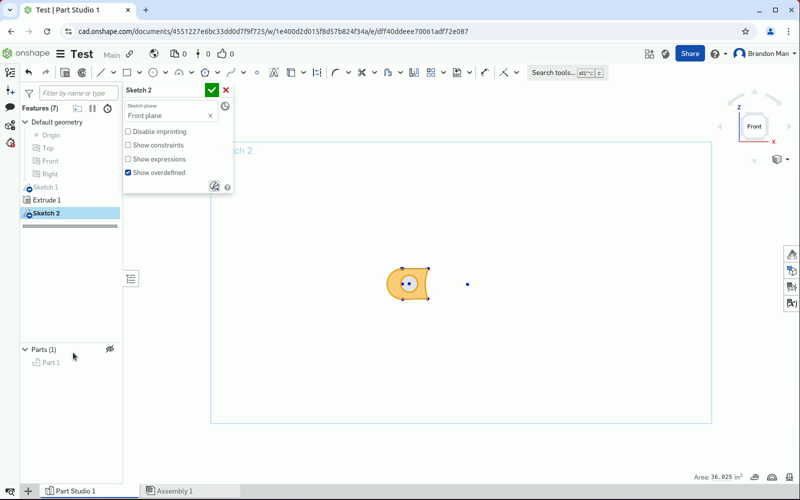
key(shift+e)
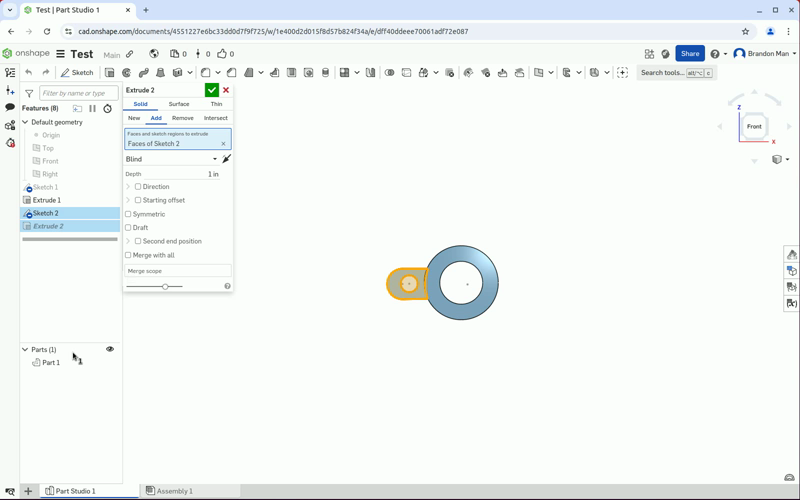
mouse_move(143, 106)
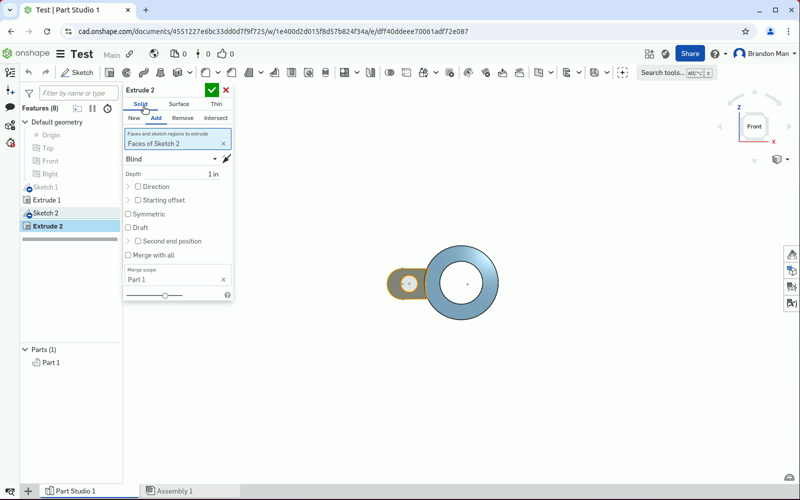
click(143, 106)
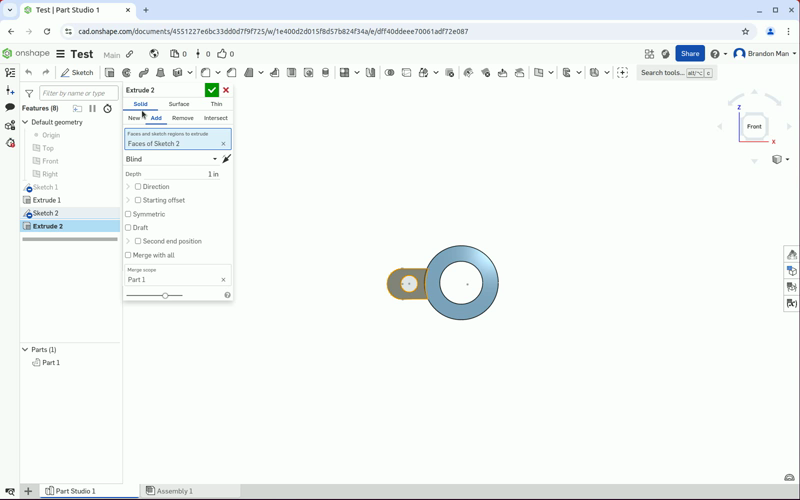
mouse_move(137, 120)
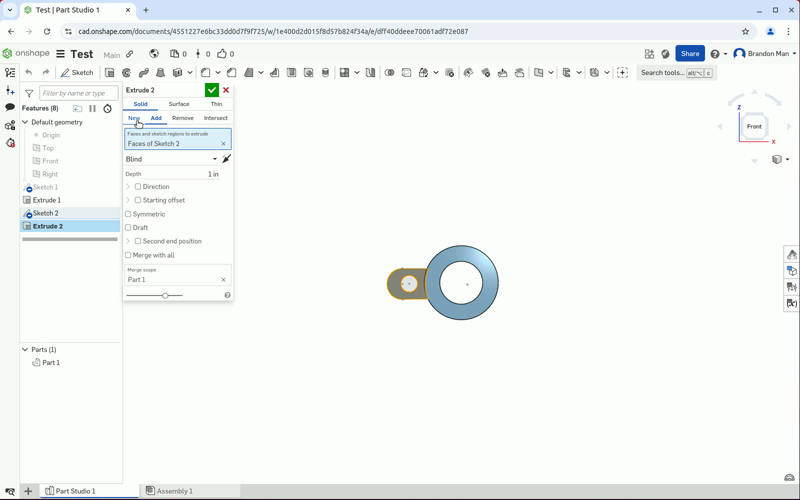
click(137, 120)
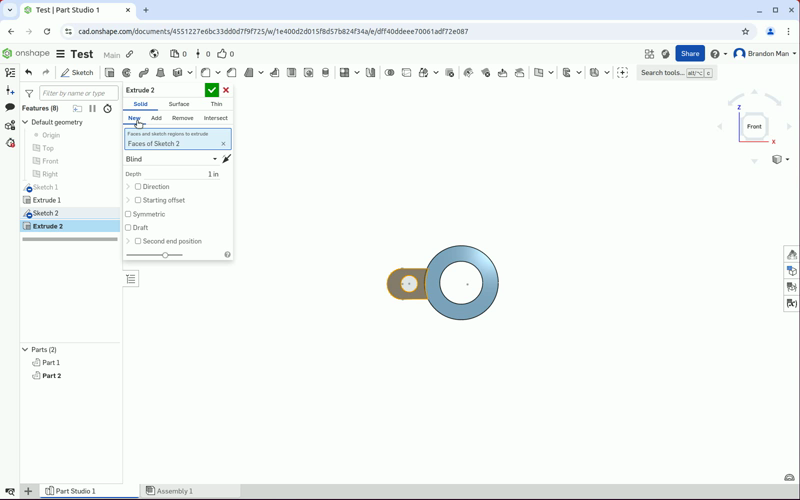
key(tab, 4)
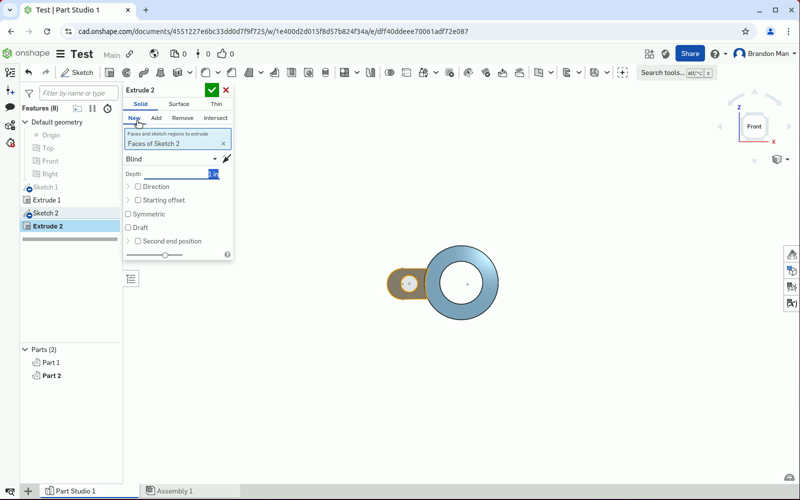
text(4.574)
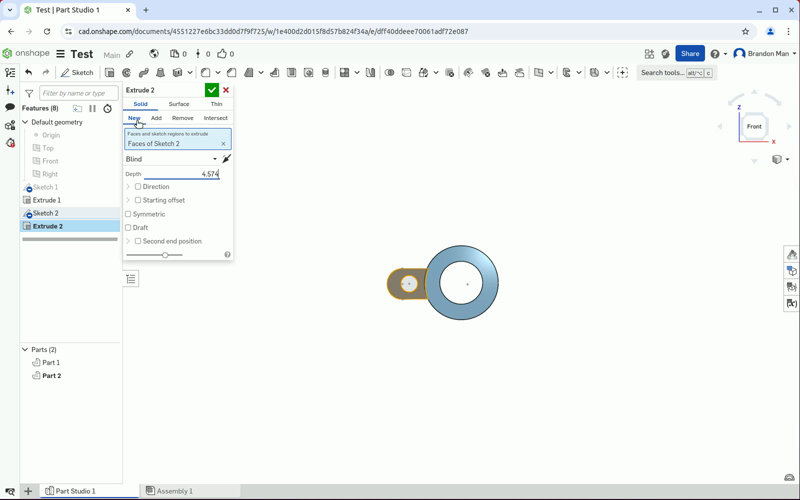
key(enter)
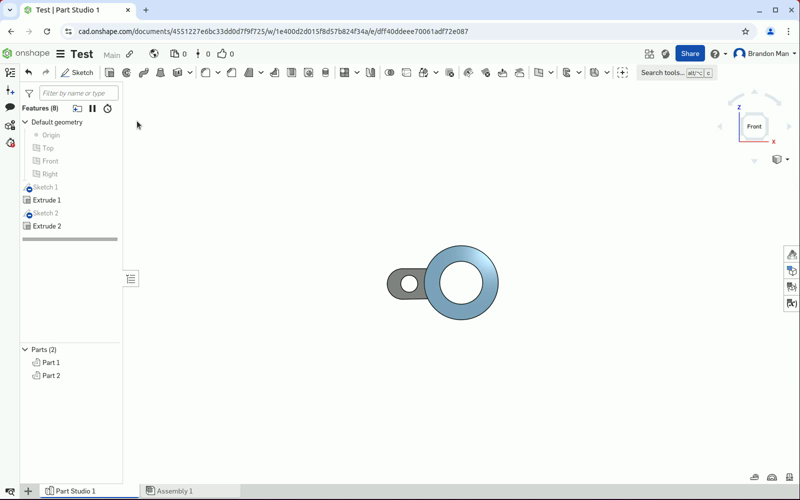
key(shift+h)
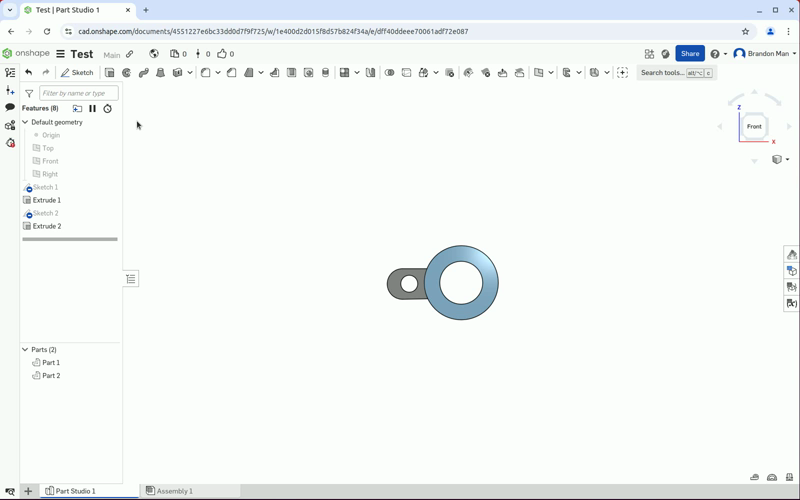
key(shift+h)
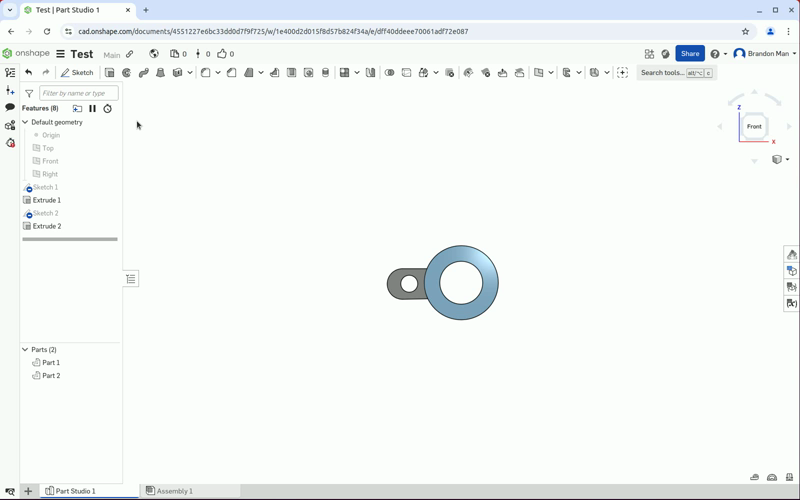
mouse_move(73, 189)
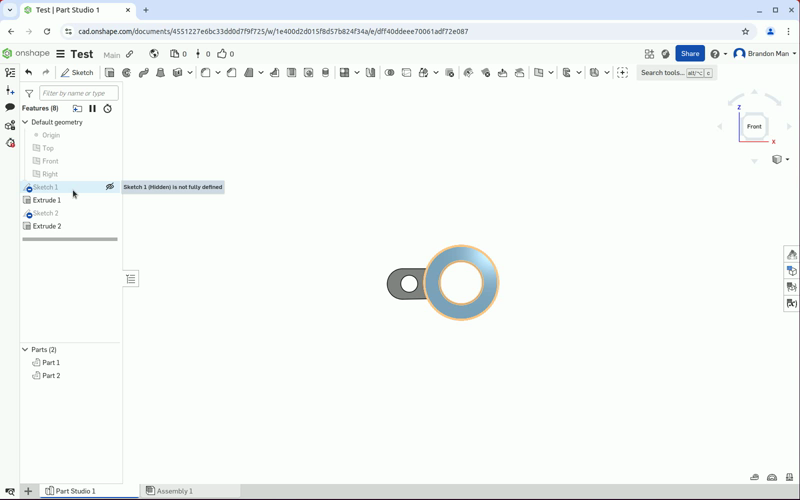
click(73, 189)
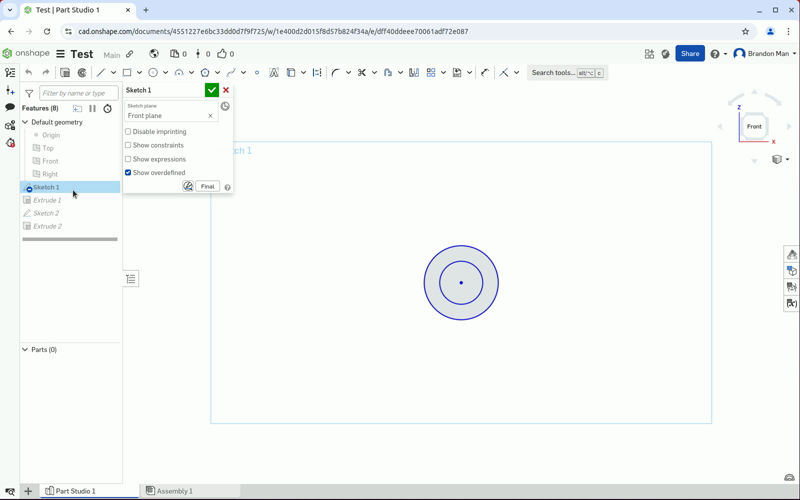
mouse_move(229, 92)
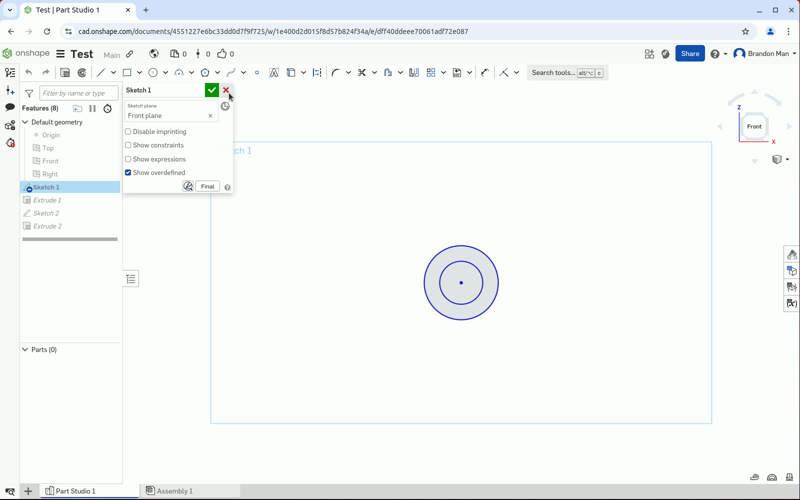
click(229, 92)
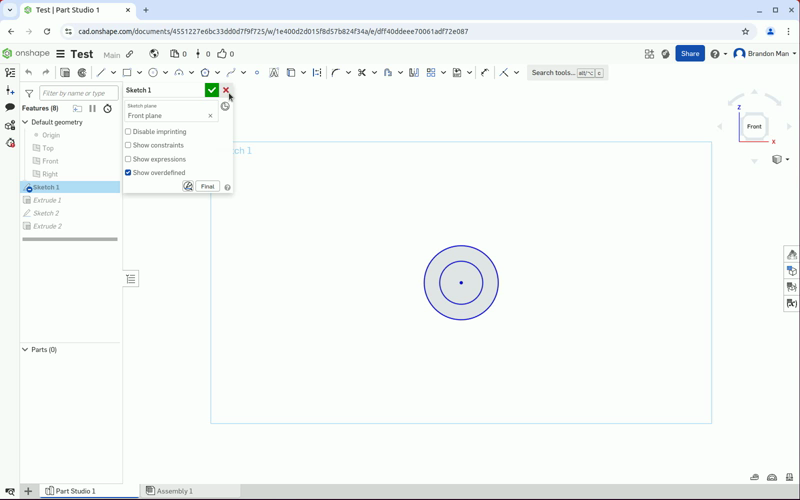
key(shift+s)
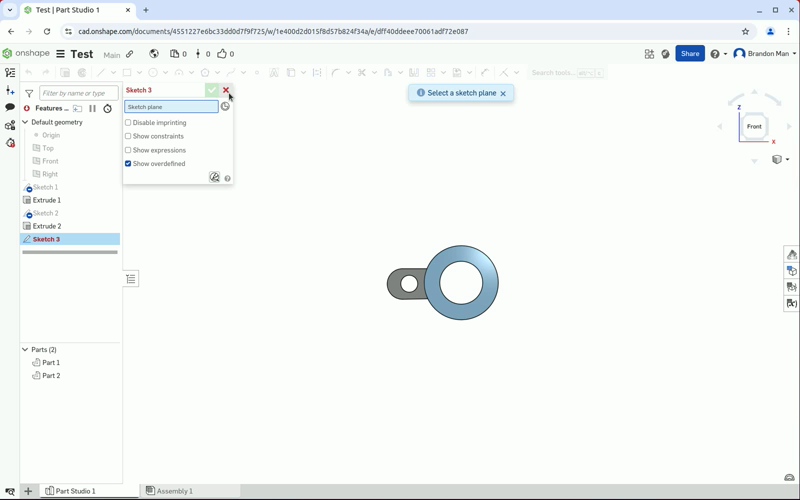
mouse_move(73, 163)
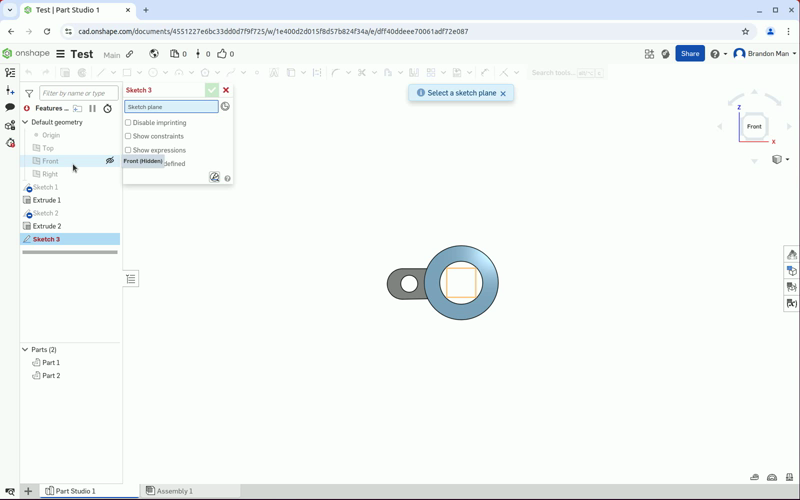
click(73, 163)
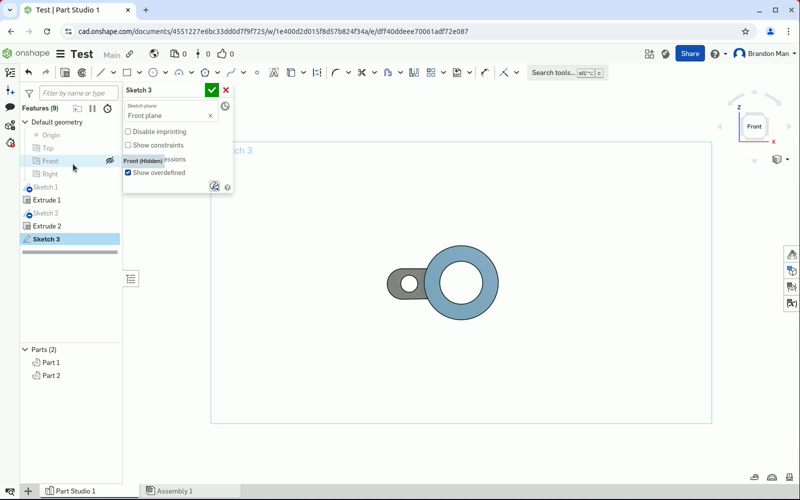
mouse_move(73, 352)
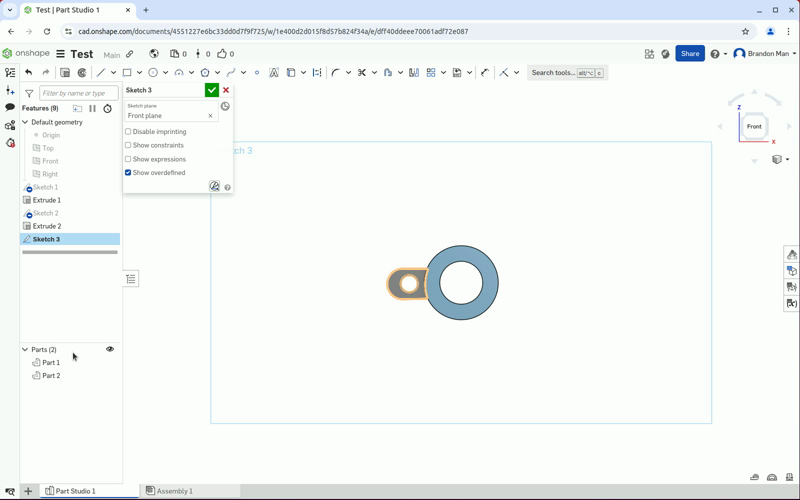
key(y)
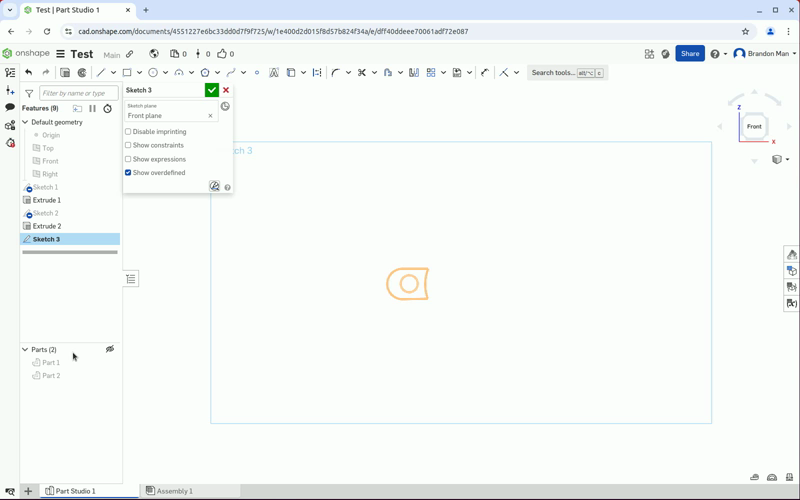
key(l)
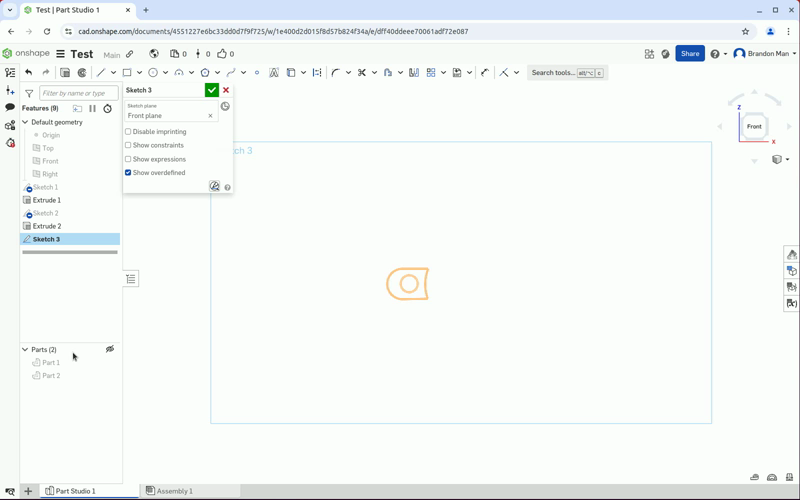
key_down(shift)
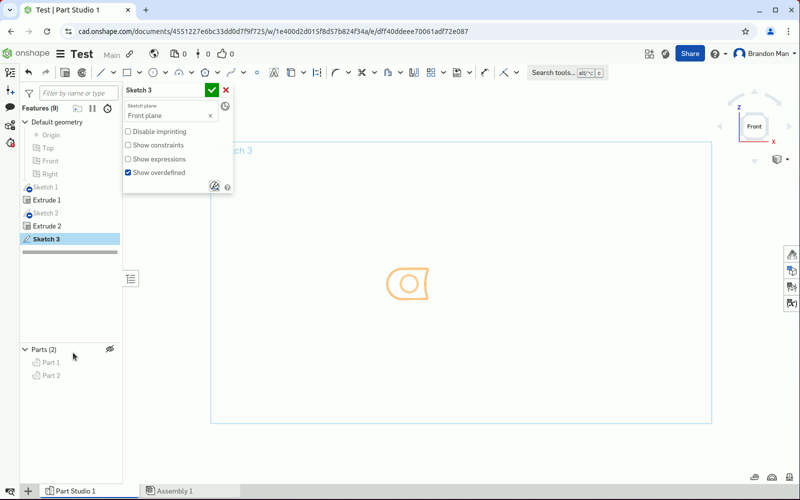
mouse_move(493, 297)
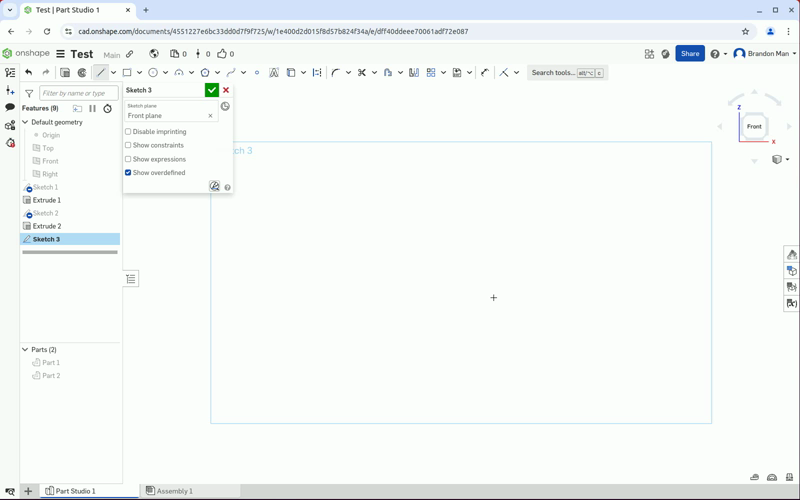
click(493, 297)
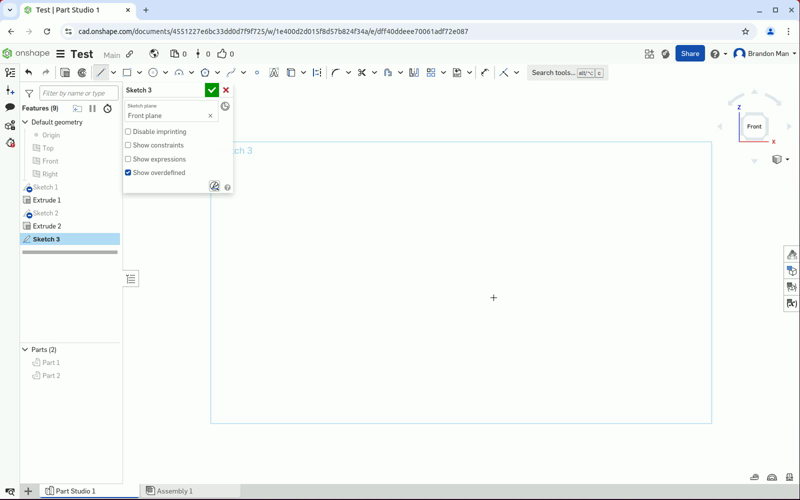
key_up(shift)
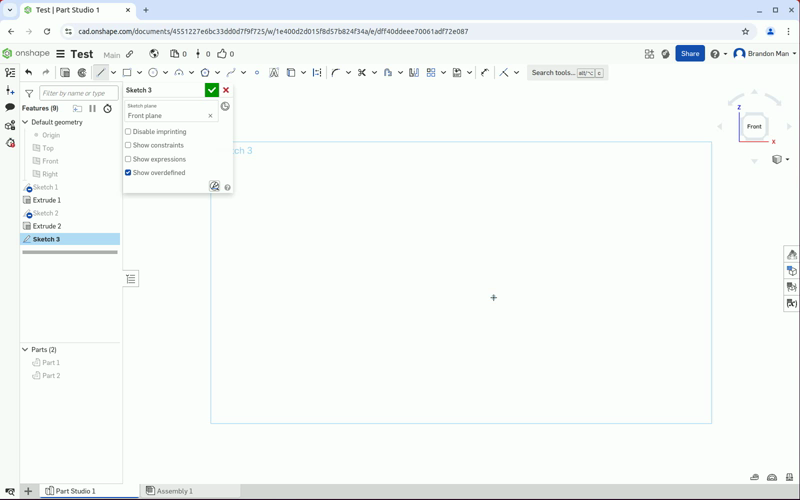
key_down(shift)
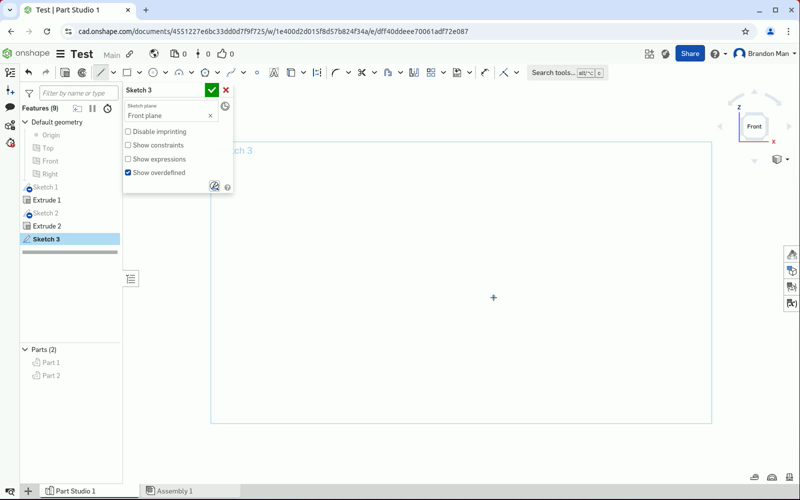
mouse_move(558, 297)
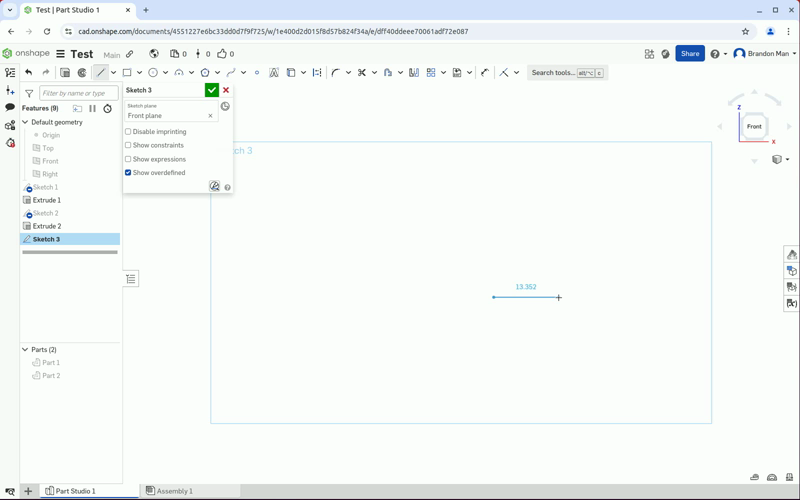
click(558, 297)
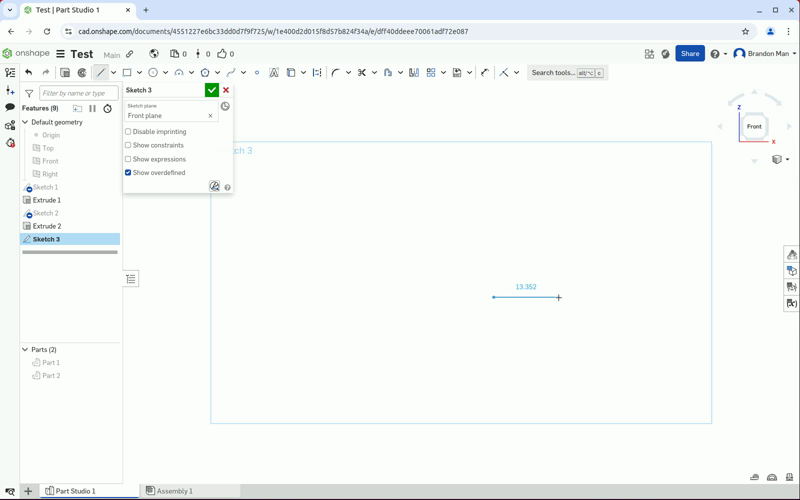
key_up(shift)
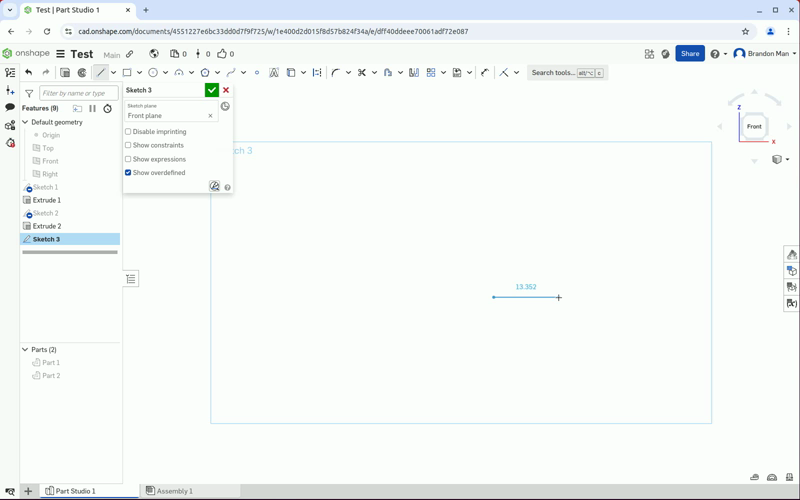
key_down(shift)
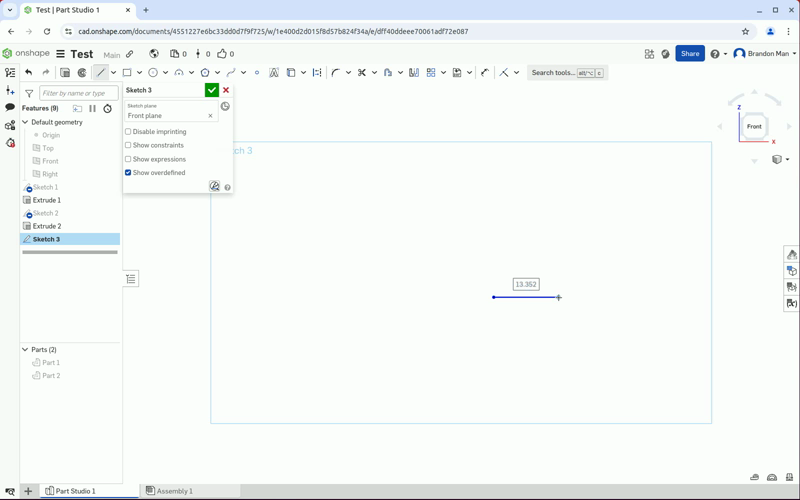
mouse_move(588, 297)
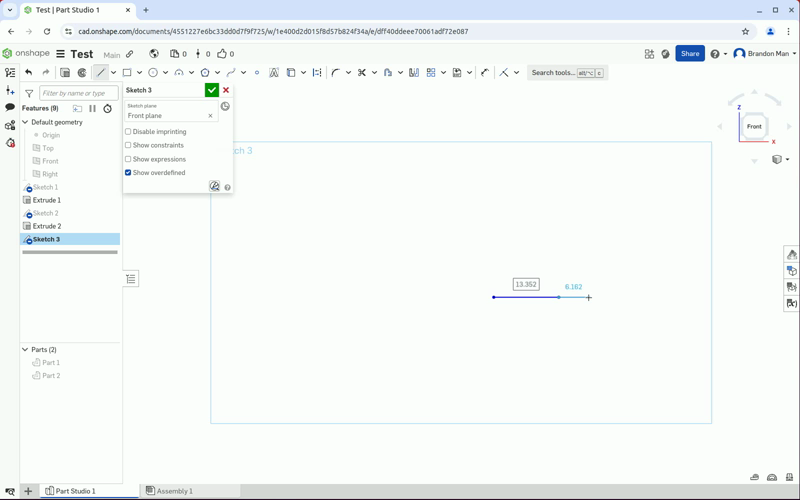
mouse_move(559, 297)
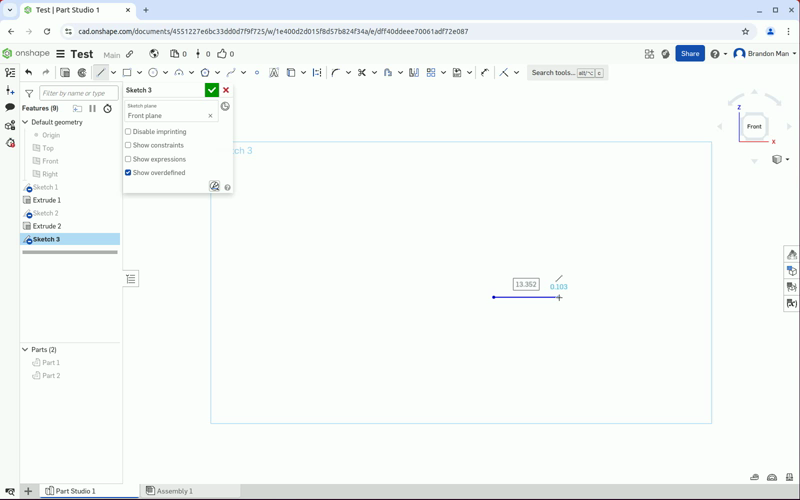
scroll(6)
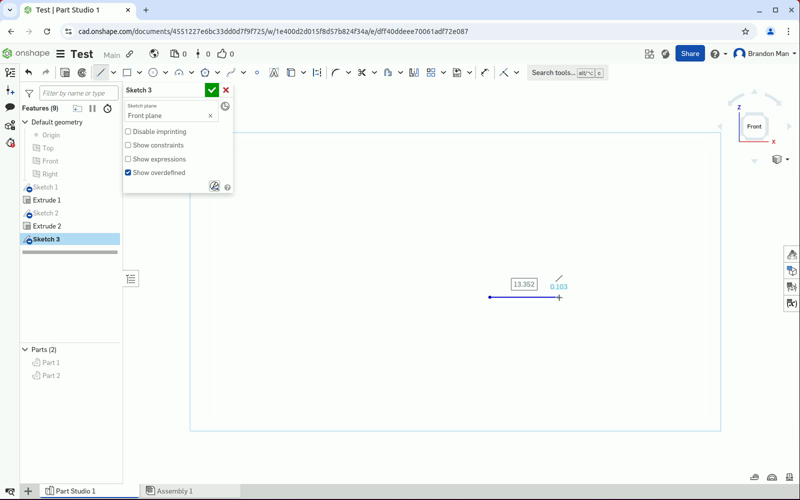
scroll(6)
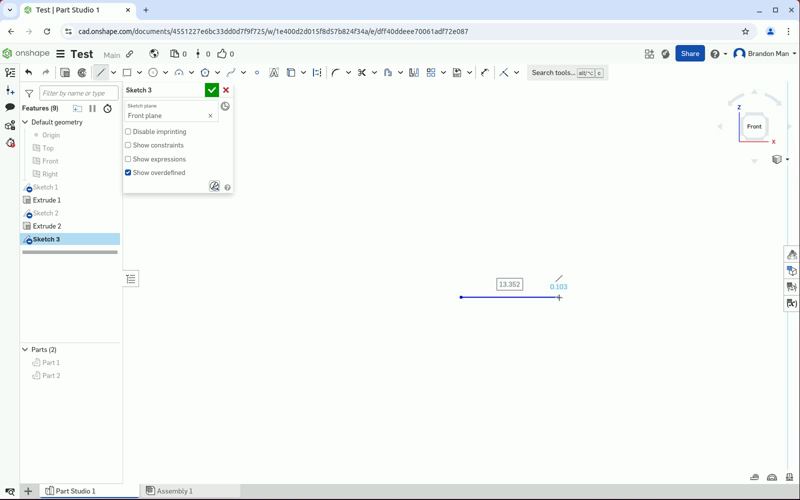
scroll(6)
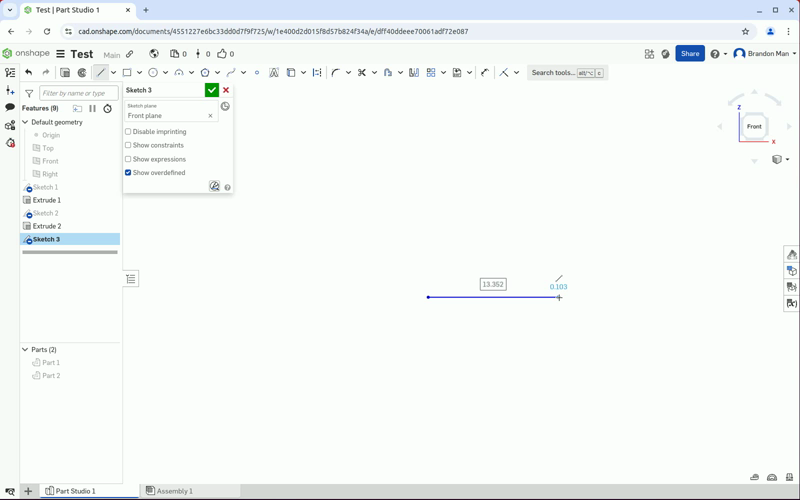
scroll(6)
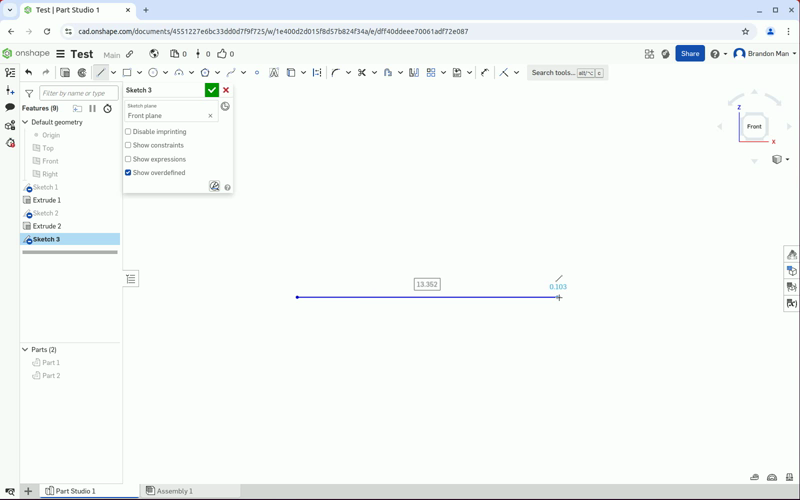
scroll(6)
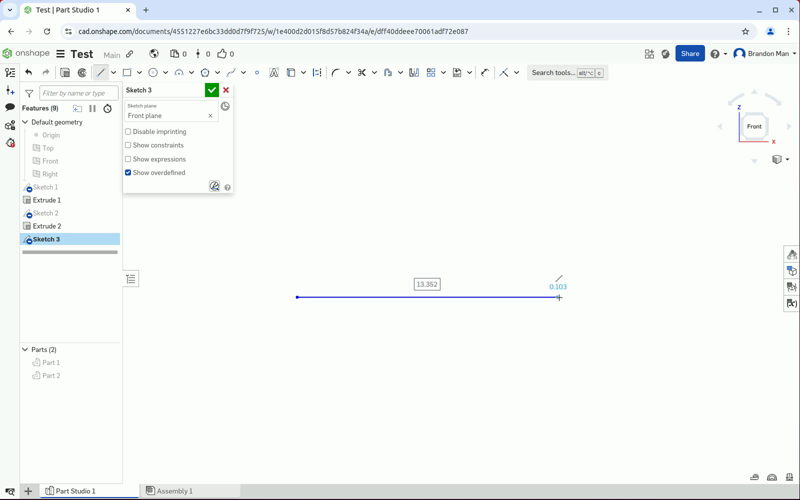
scroll(6)
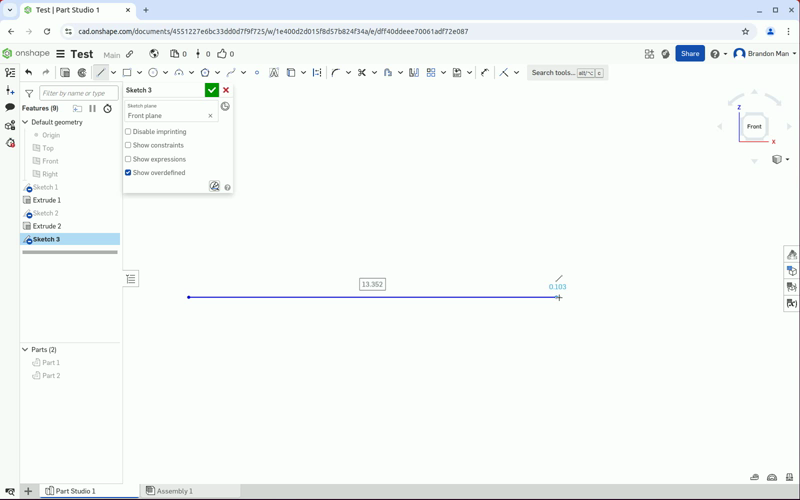
scroll(6)
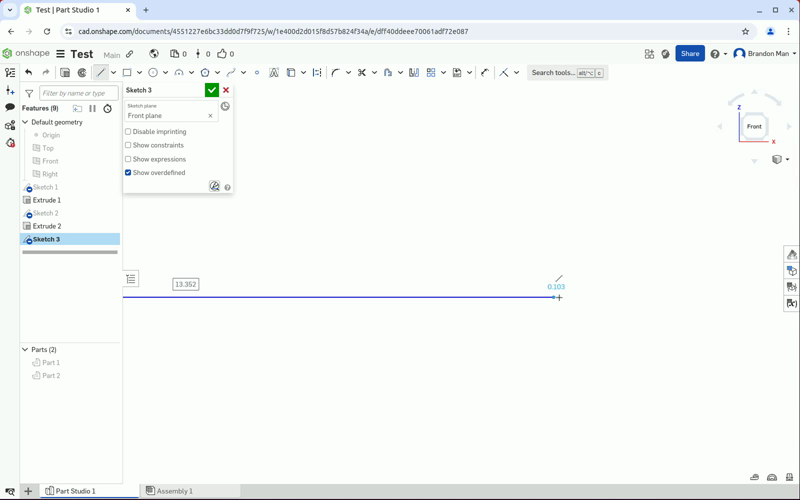
click(559, 297)
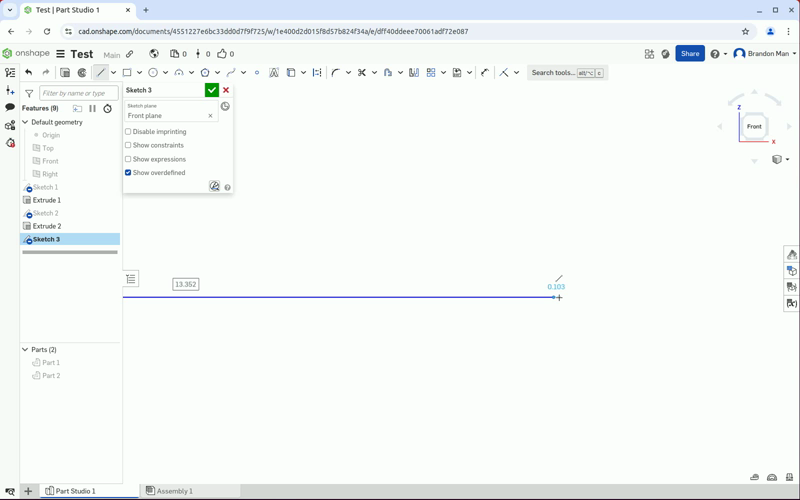
scroll(-6)
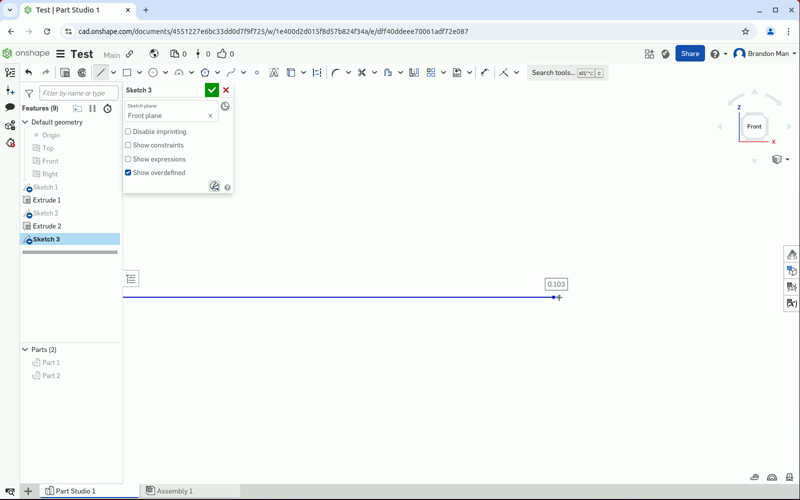
scroll(-6)
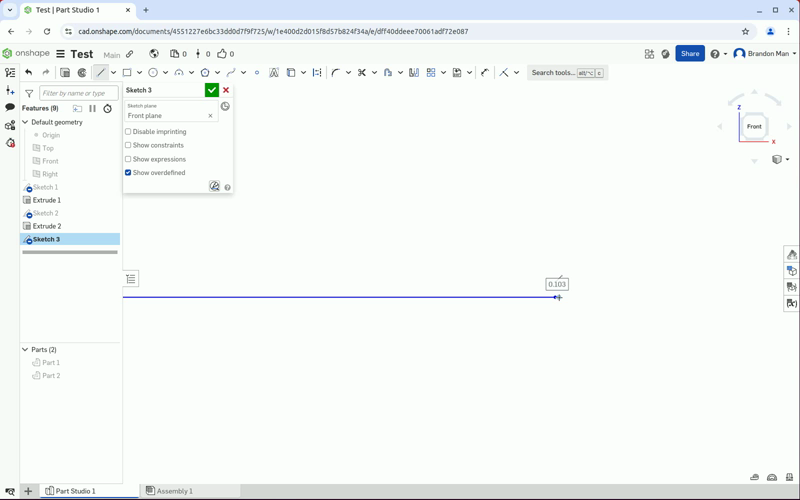
scroll(-6)
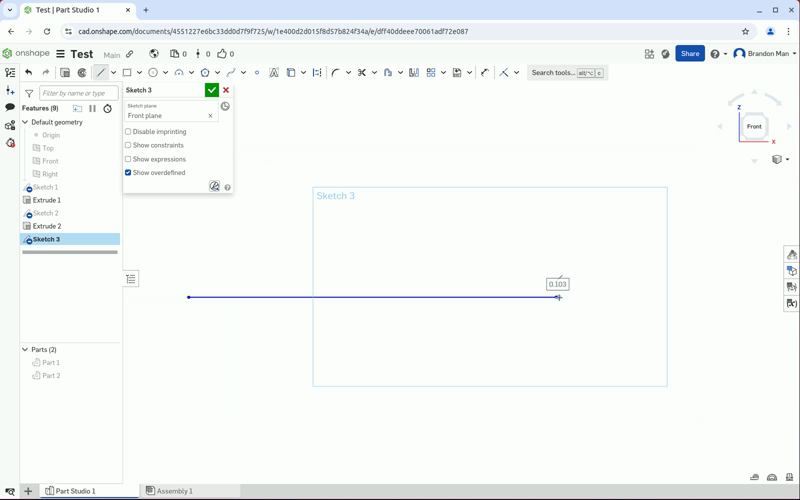
scroll(-6)
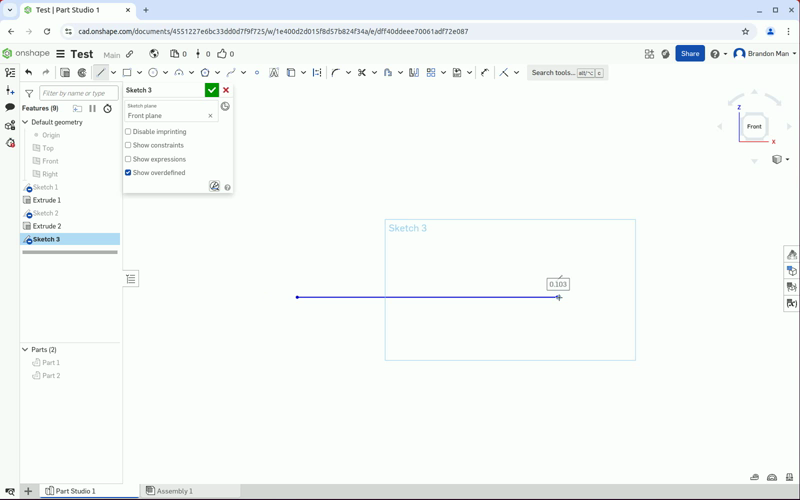
scroll(-6)
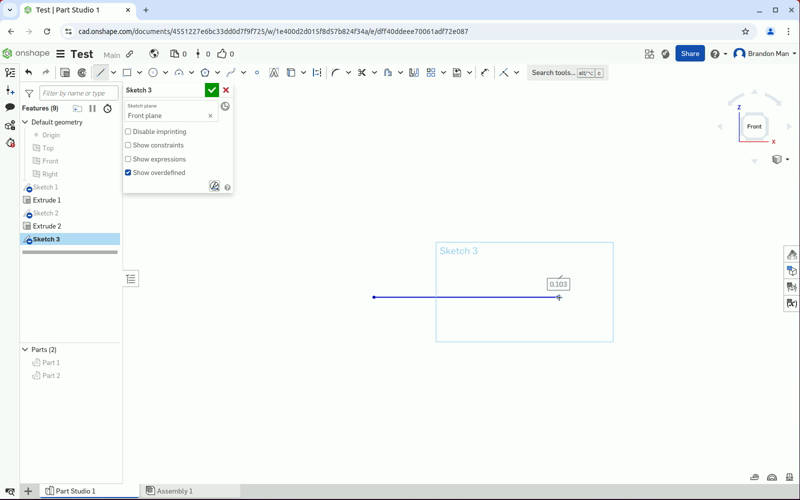
scroll(-6)
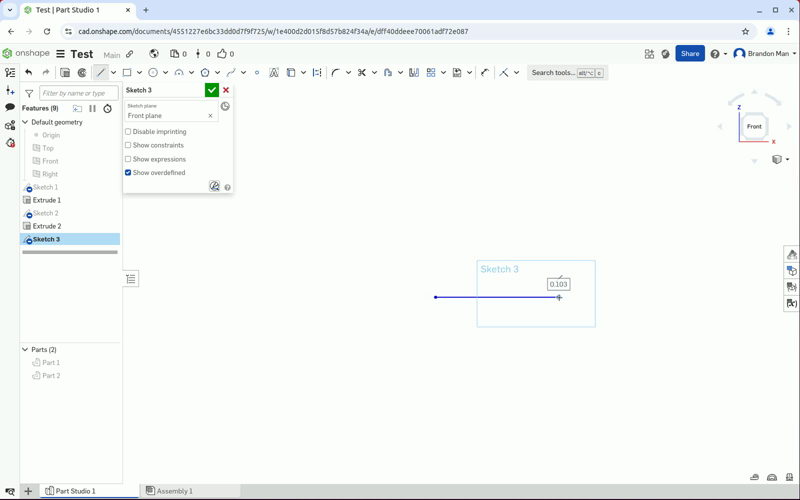
scroll(-6)
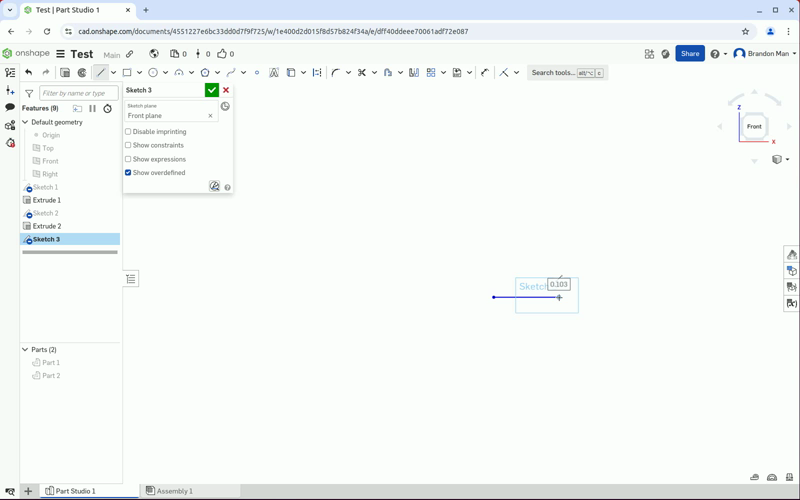
key_up(shift)
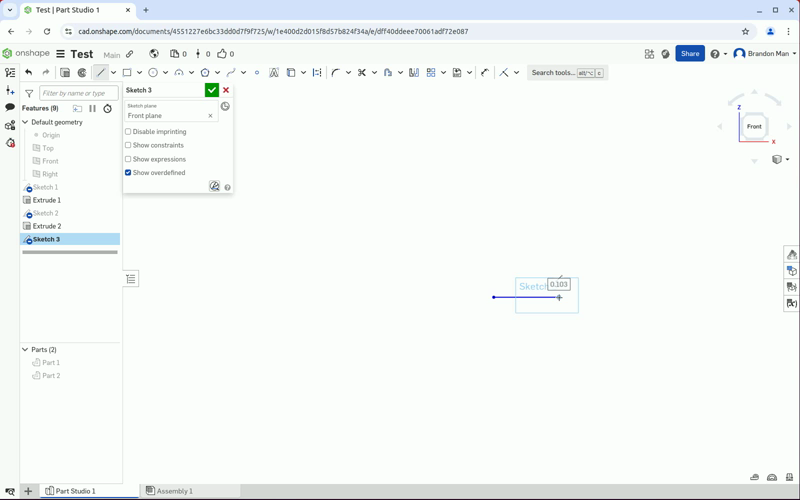
key(esc)
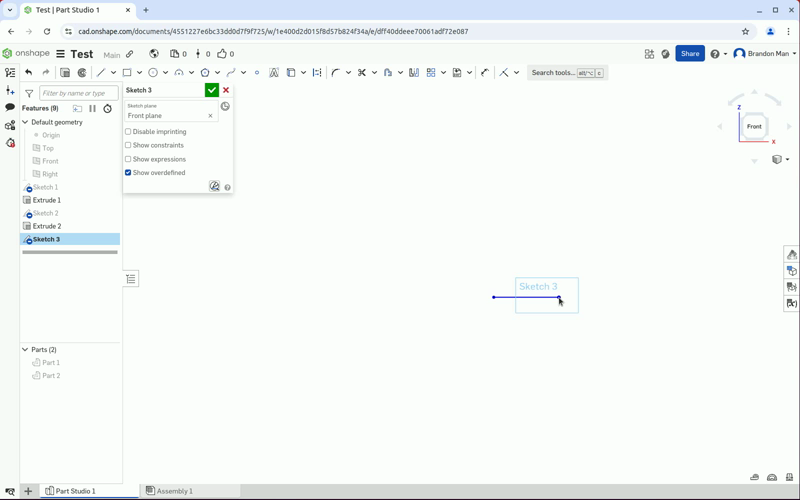
key(a)
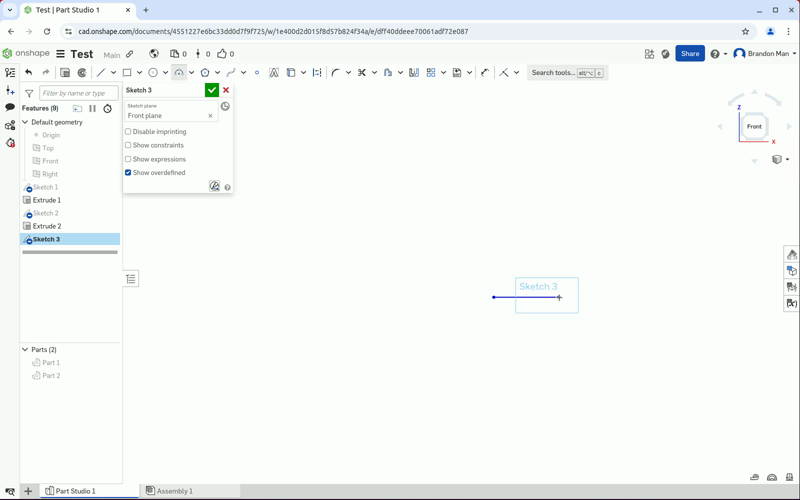
mouse_move(559, 297)
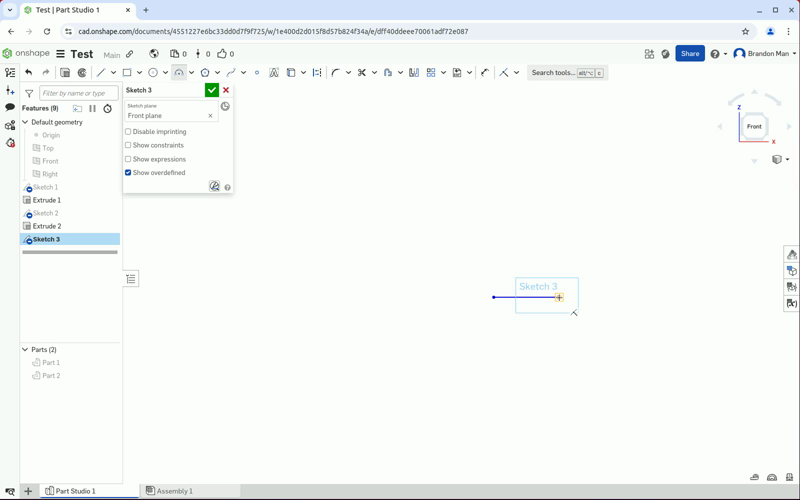
scroll(6)
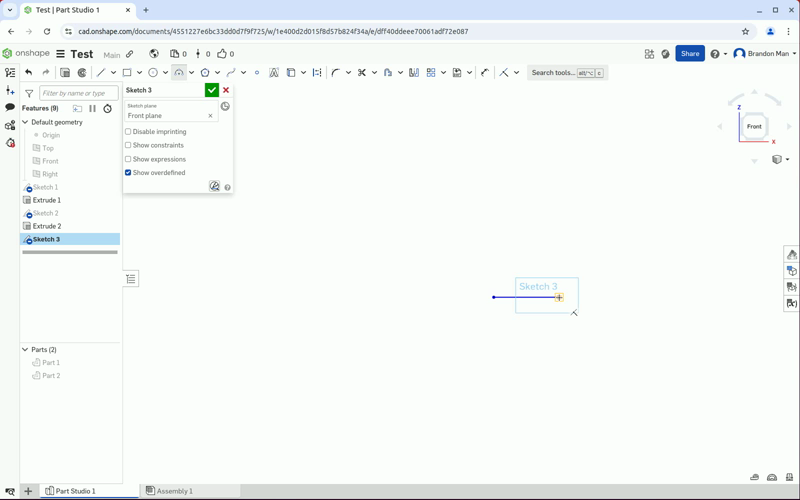
scroll(6)
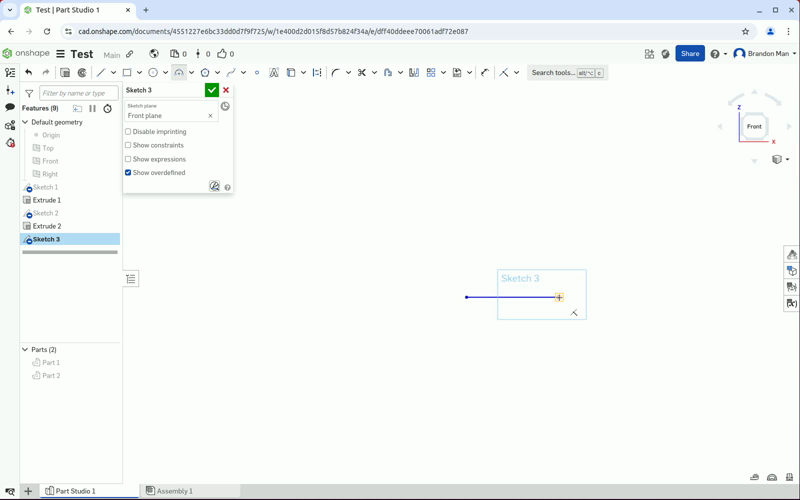
scroll(6)
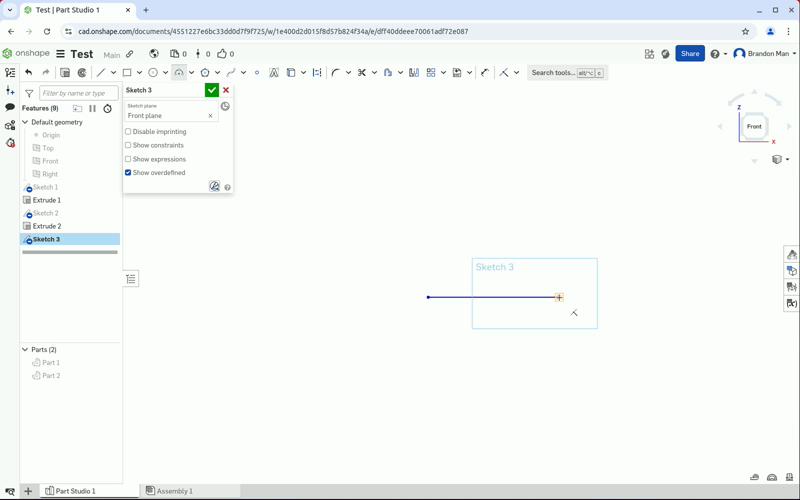
scroll(6)
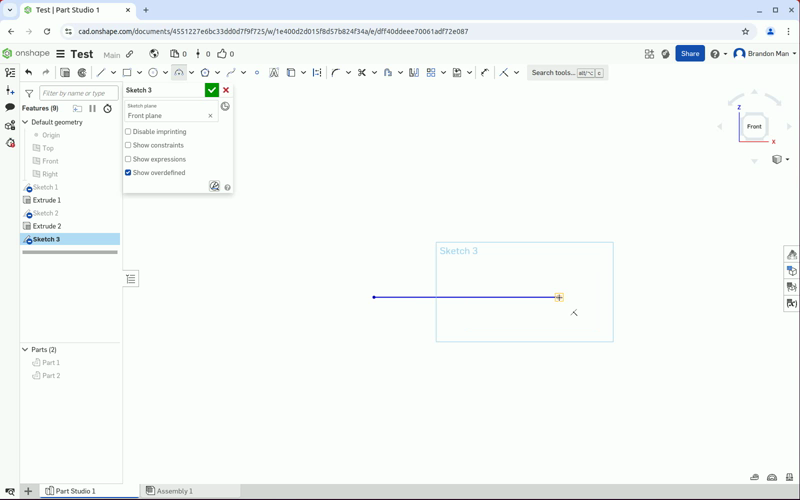
scroll(6)
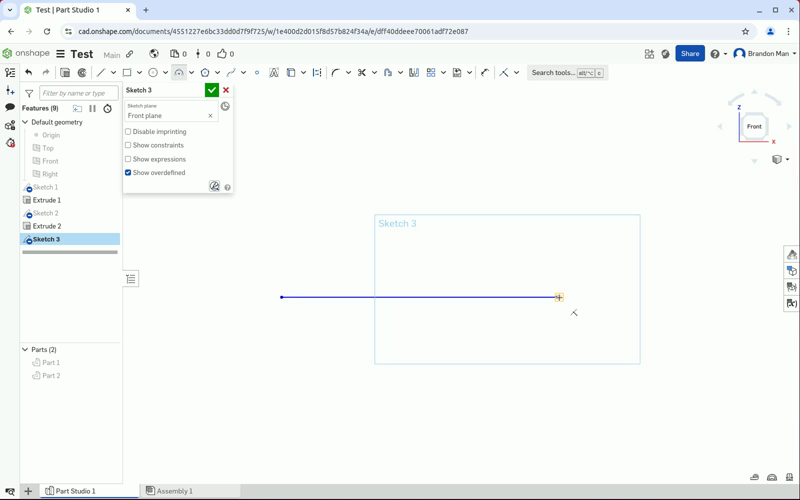
scroll(6)
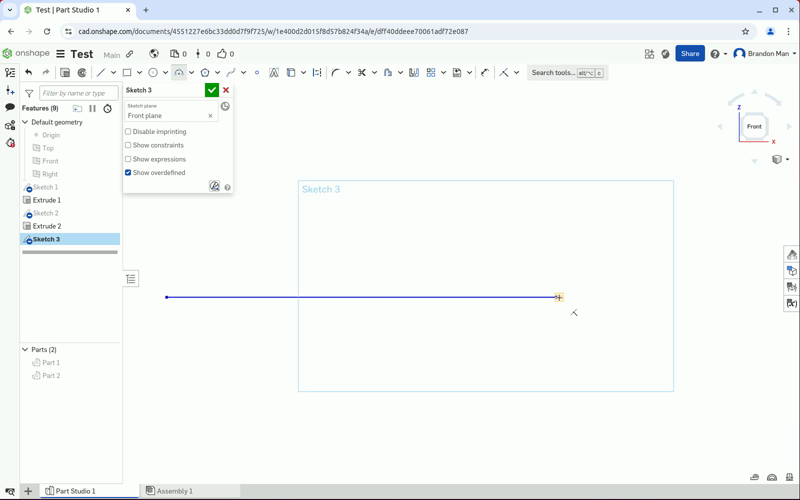
scroll(6)
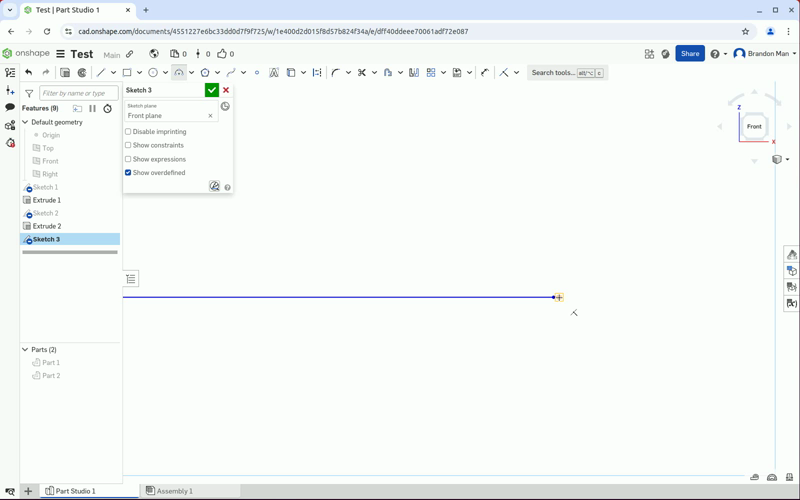
click(559, 297)
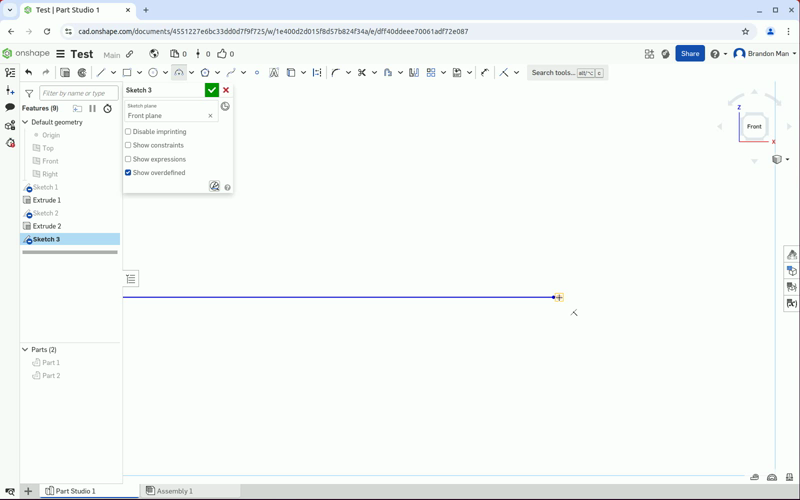
scroll(-6)
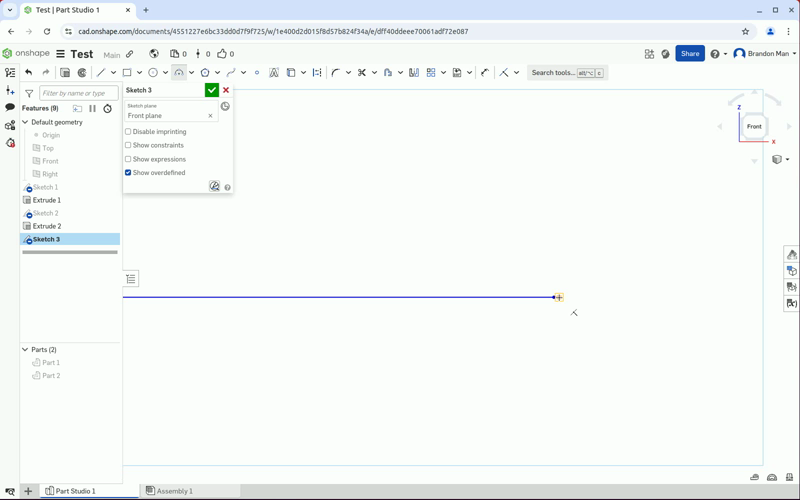
scroll(-6)
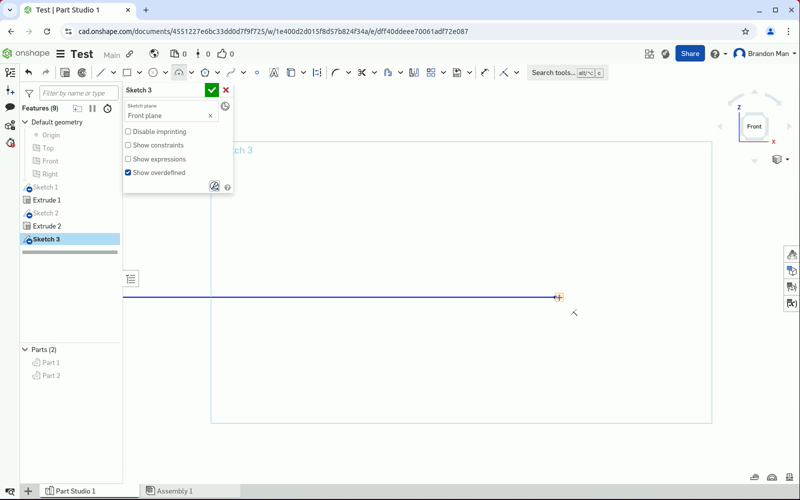
scroll(-6)
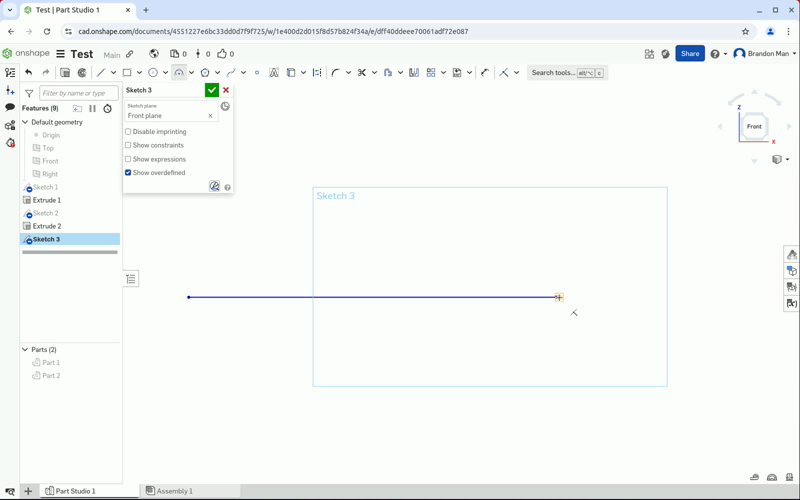
scroll(-6)
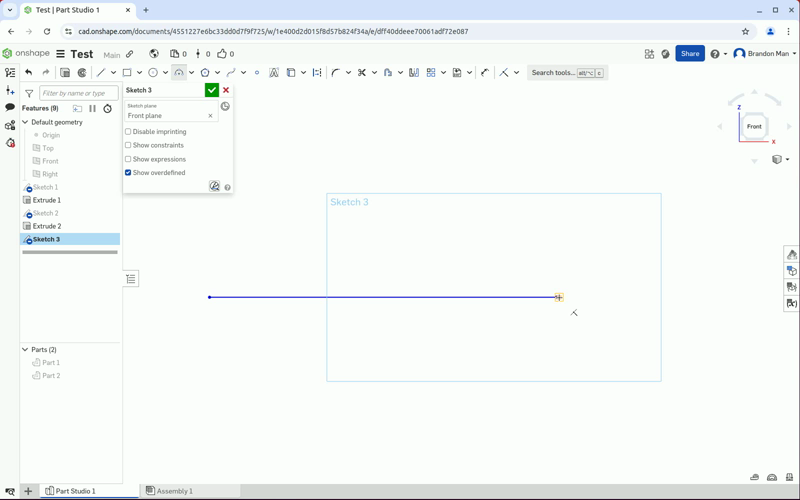
scroll(-6)
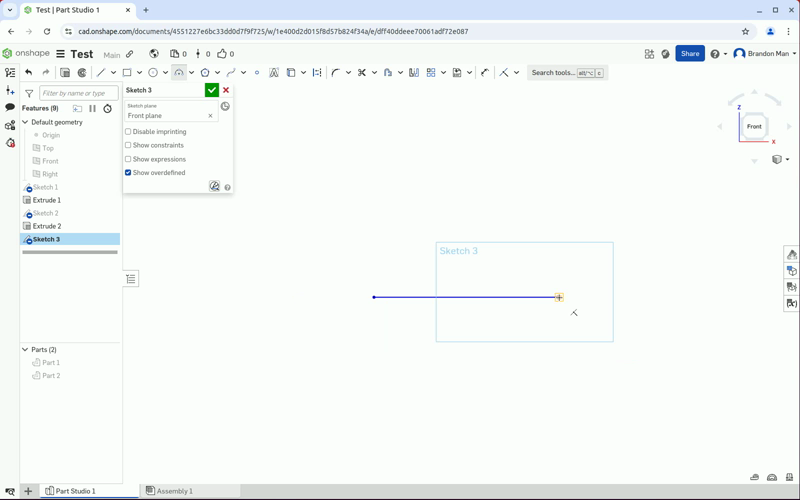
scroll(-6)
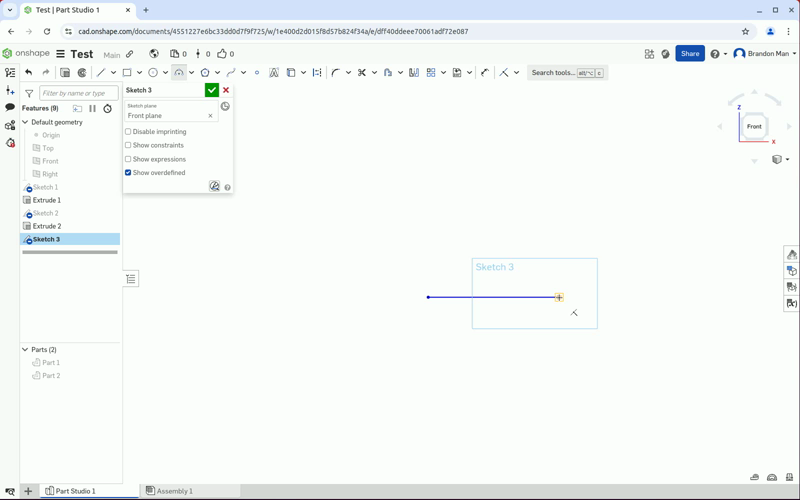
scroll(-6)
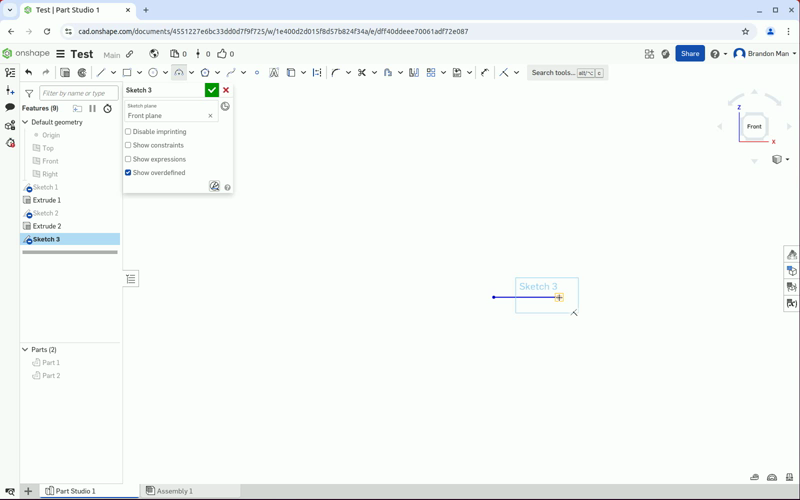
key_down(shift)
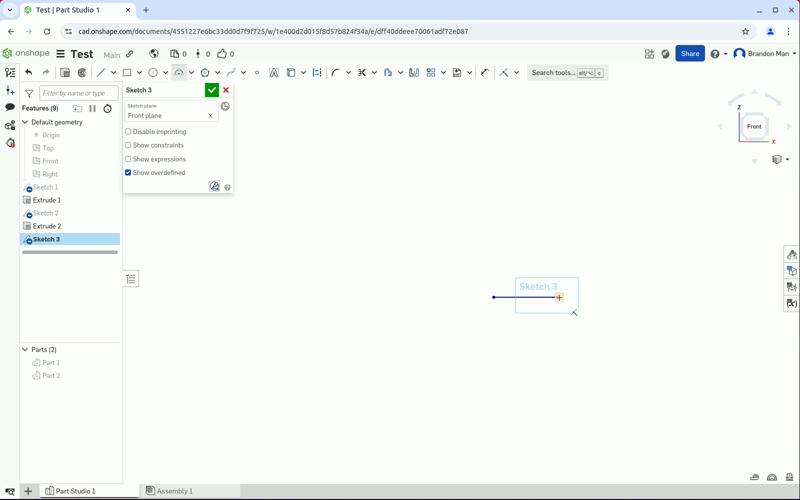
mouse_move(558, 267)
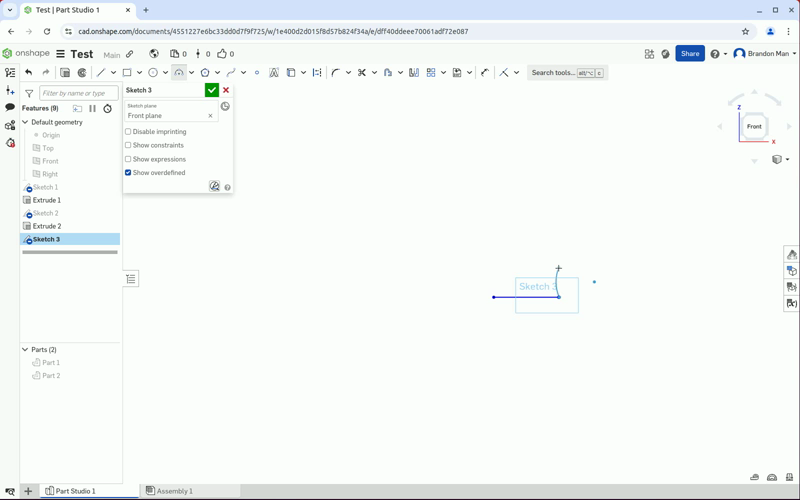
click(558, 267)
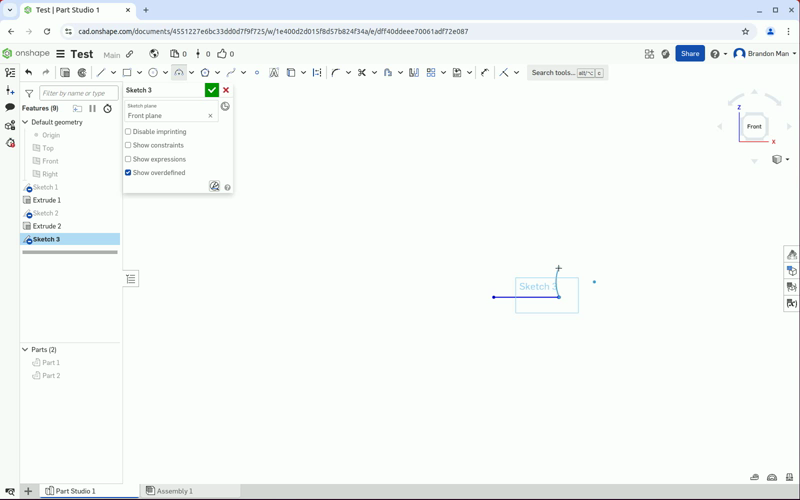
mouse_move(573, 281)
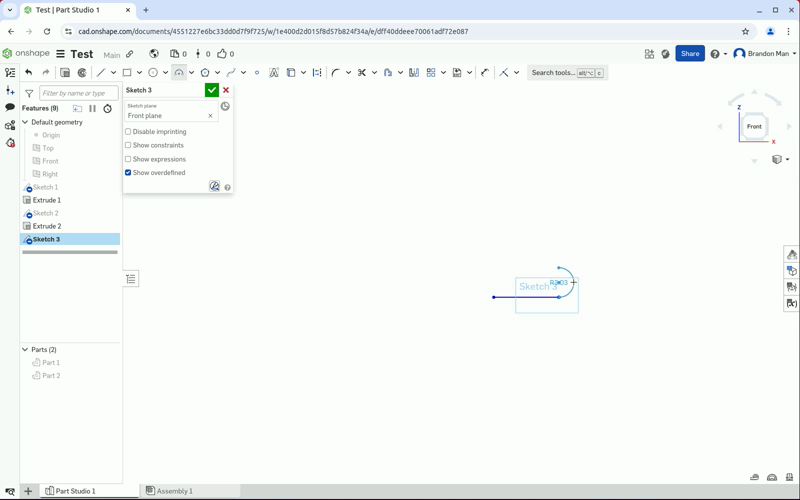
click(573, 281)
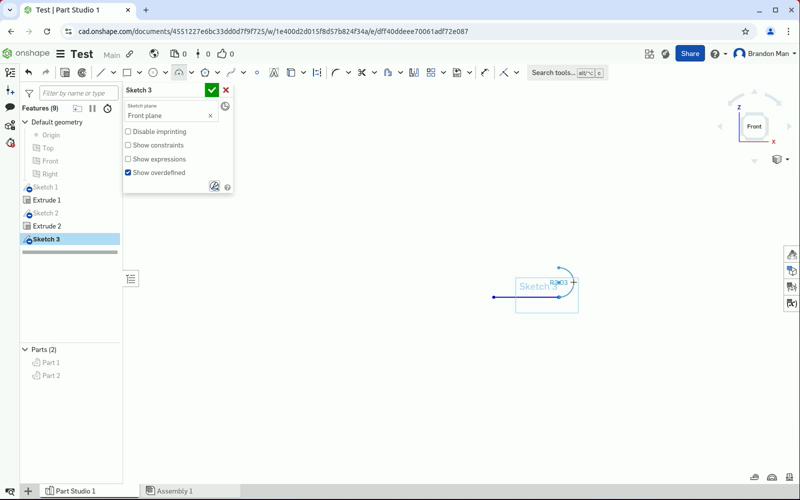
key_up(shift)
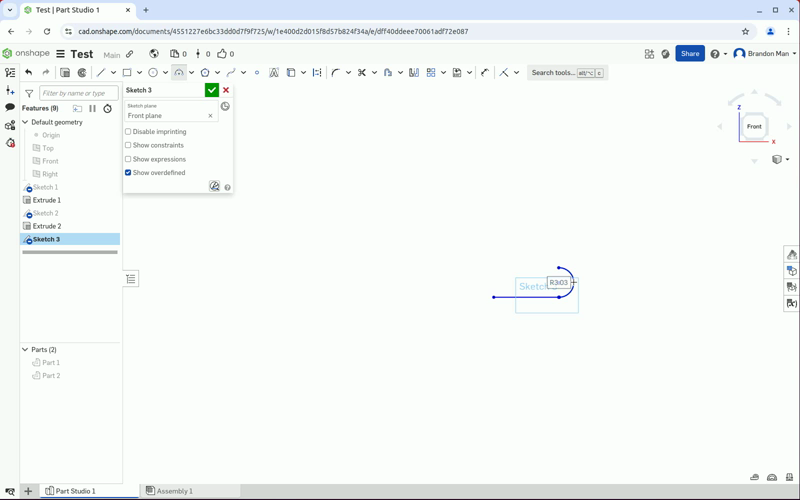
key(esc)
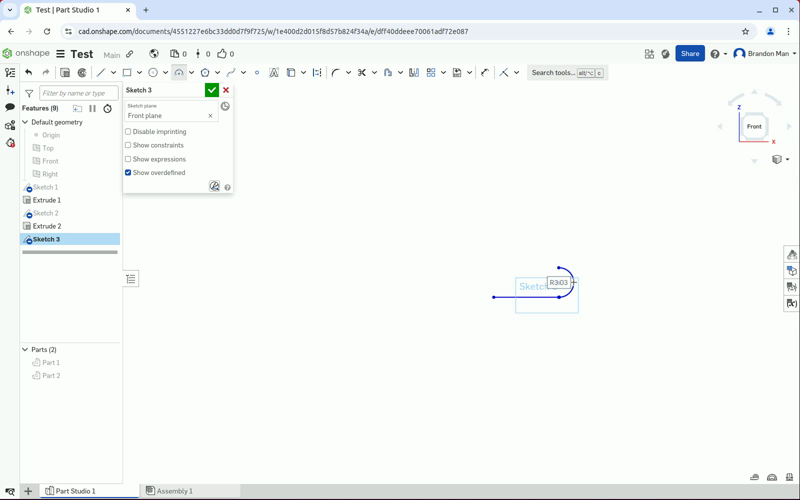
key(l)
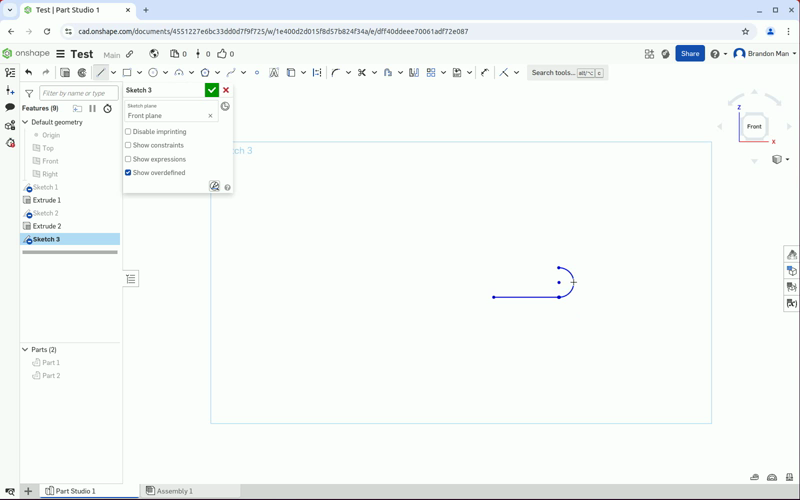
mouse_move(558, 267)
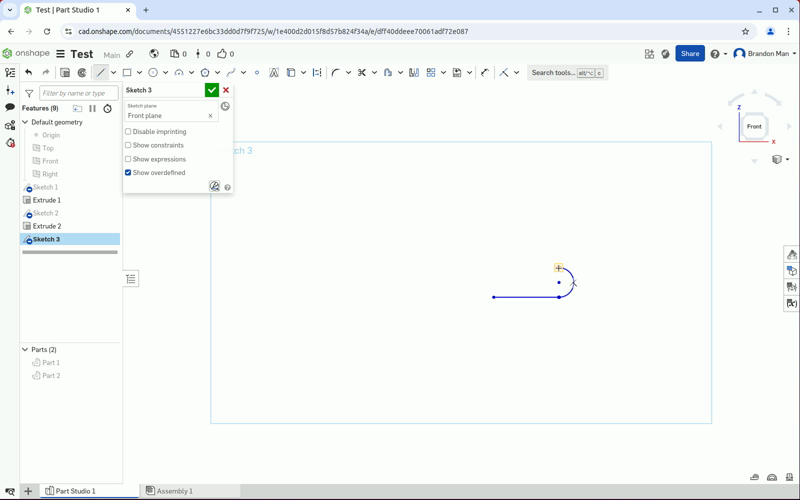
click(558, 267)
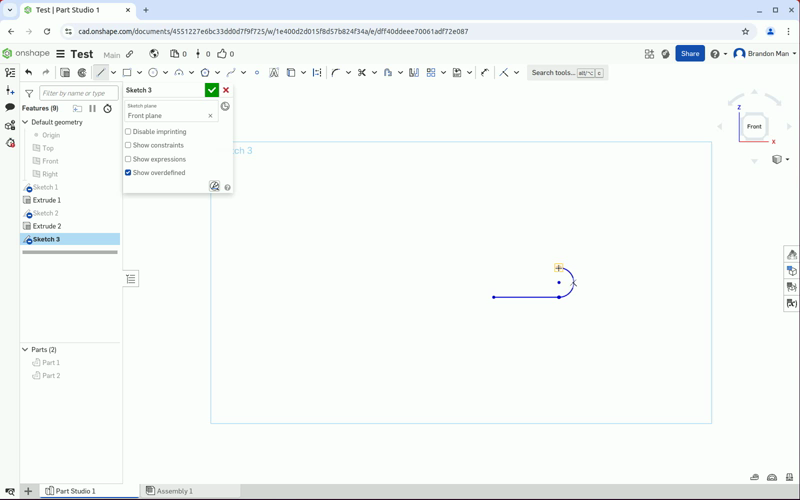
key_down(shift)
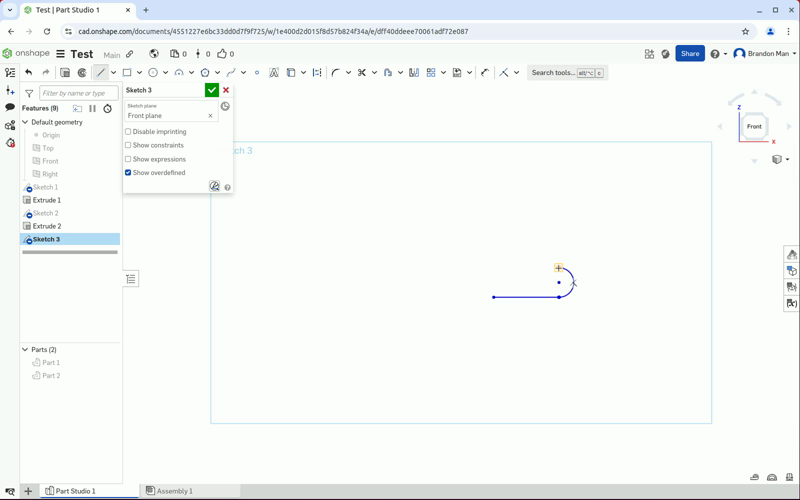
mouse_move(493, 267)
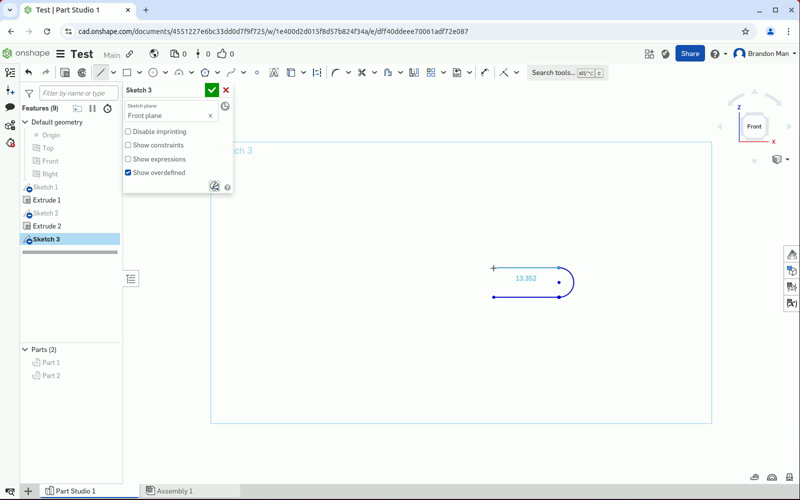
click(493, 267)
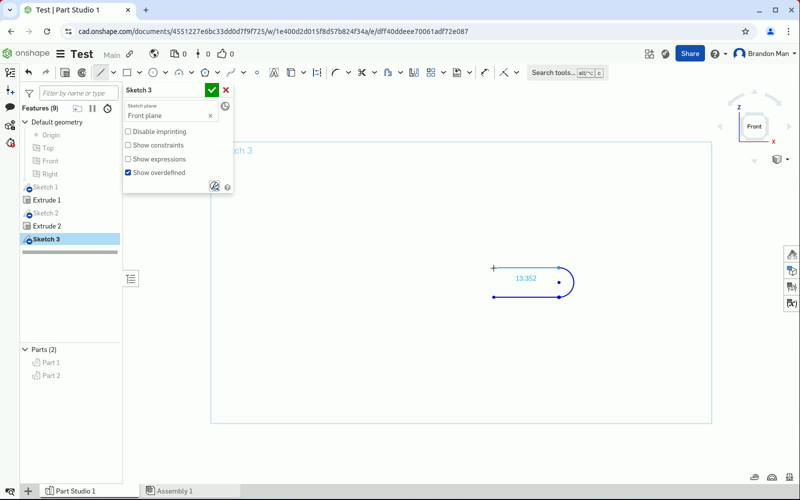
key_up(shift)
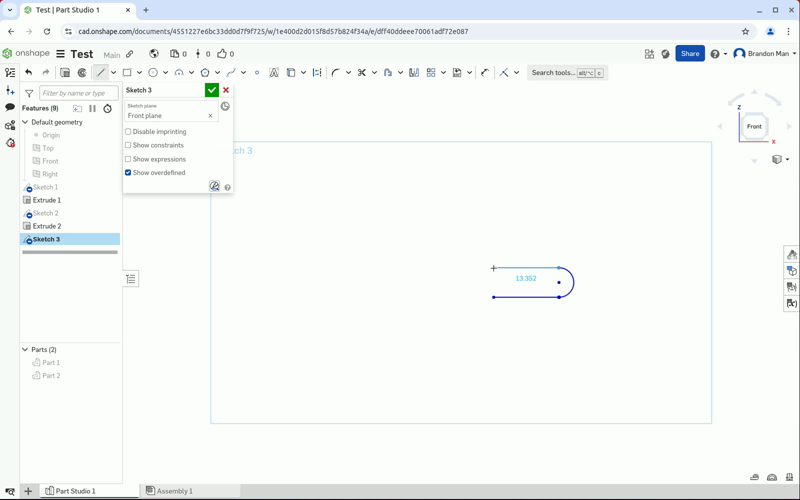
key(esc)
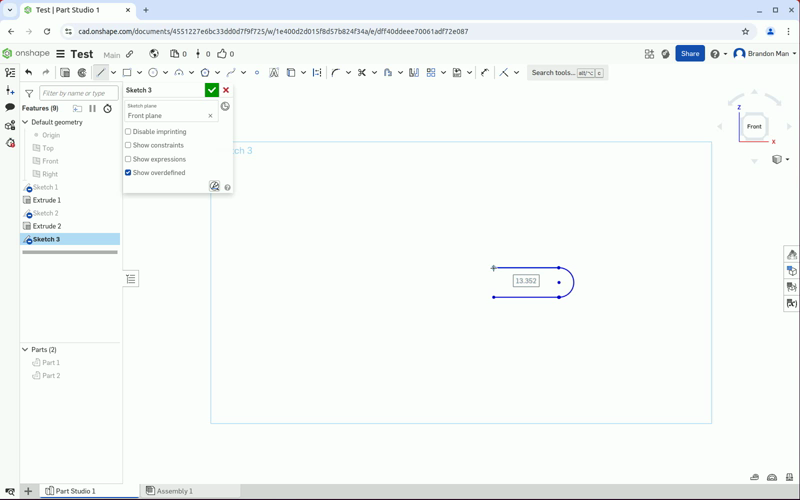
key(a)
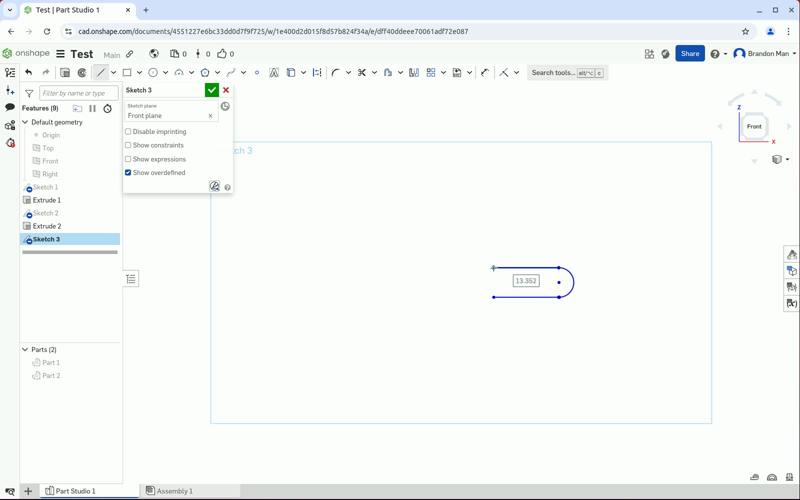
mouse_move(493, 267)
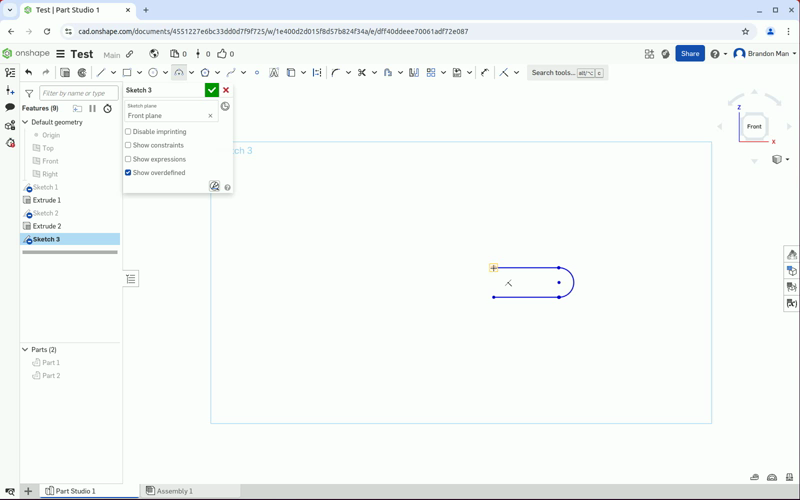
click(493, 267)
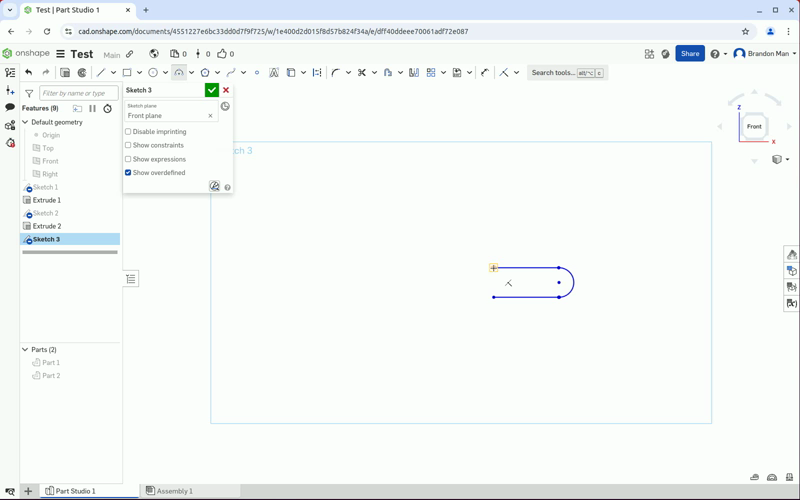
mouse_move(493, 297)
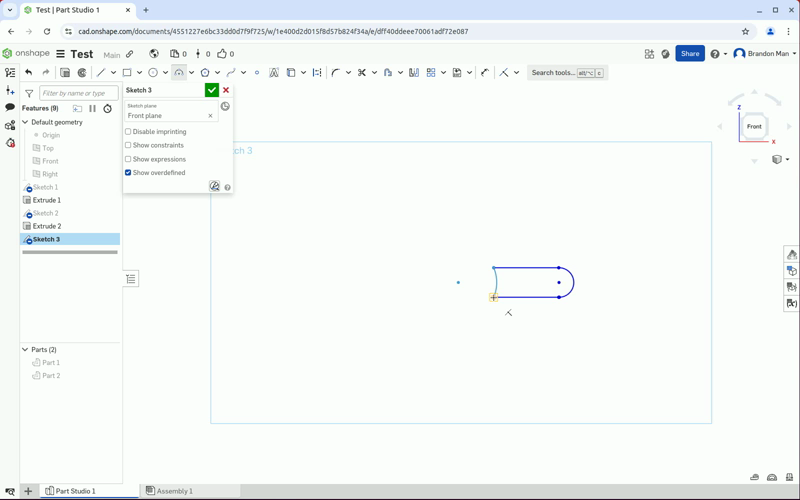
click(493, 297)
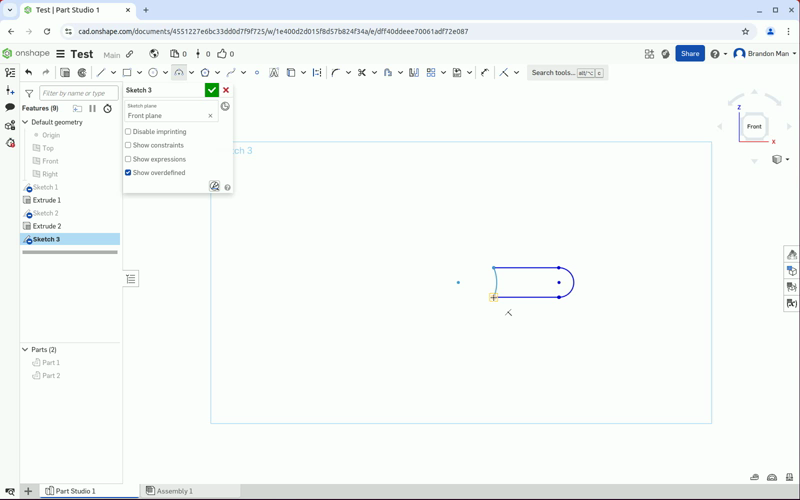
key_down(shift)
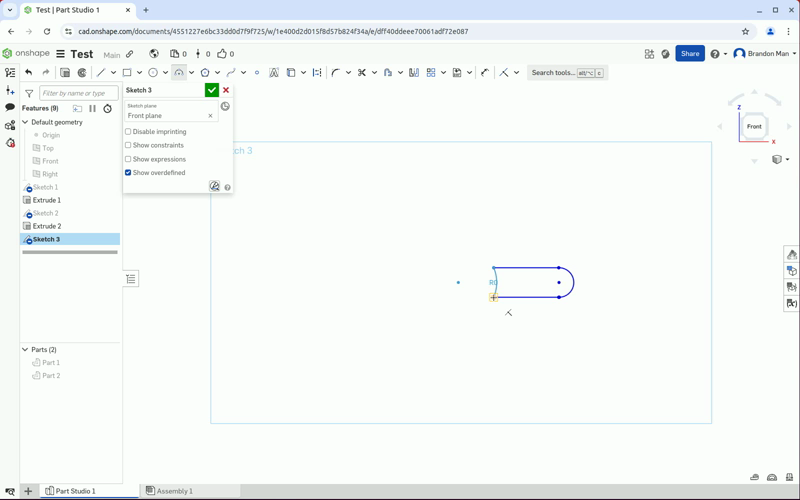
mouse_move(496, 282)
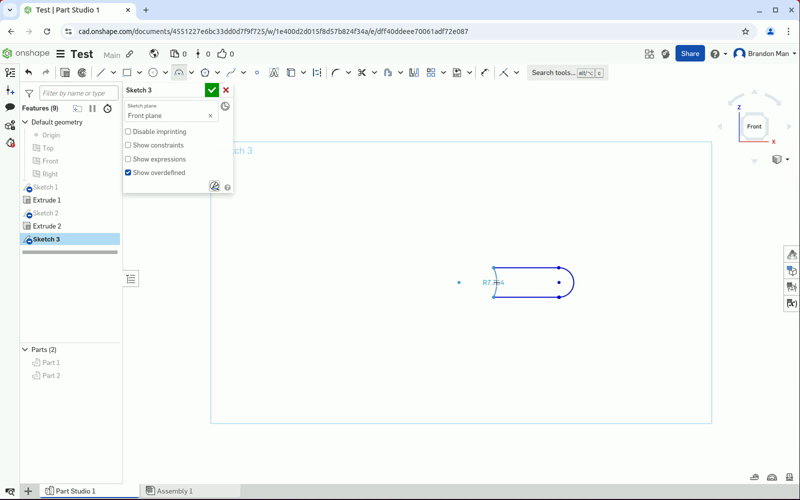
click(496, 282)
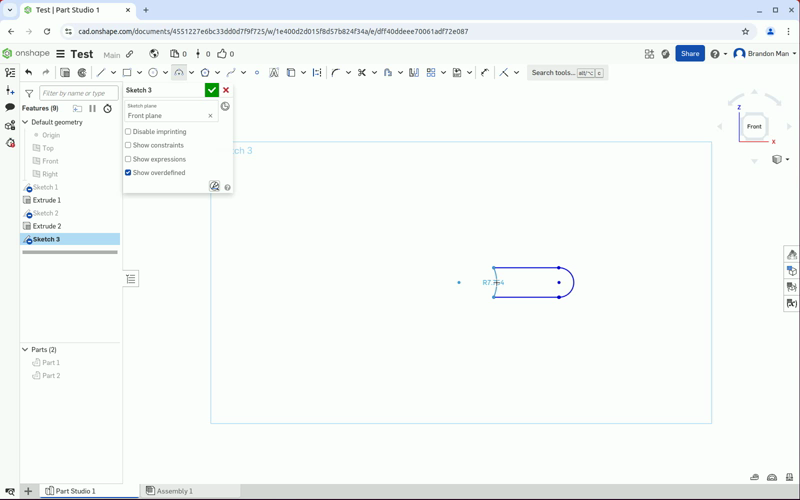
key_up(shift)
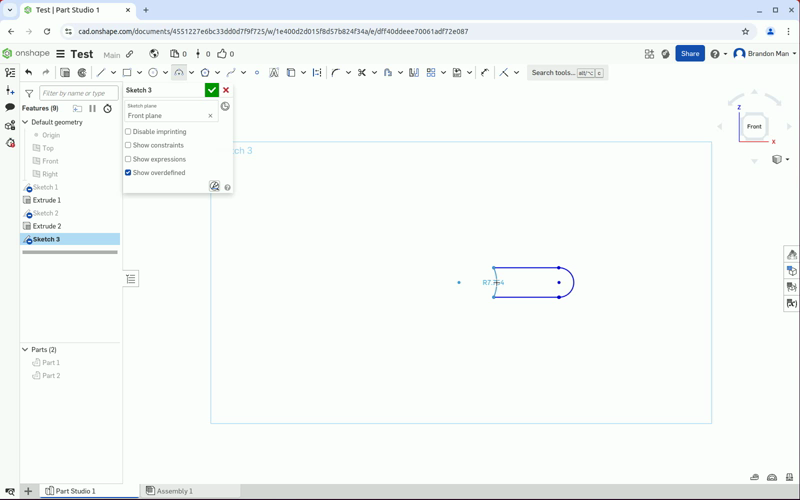
key(esc)
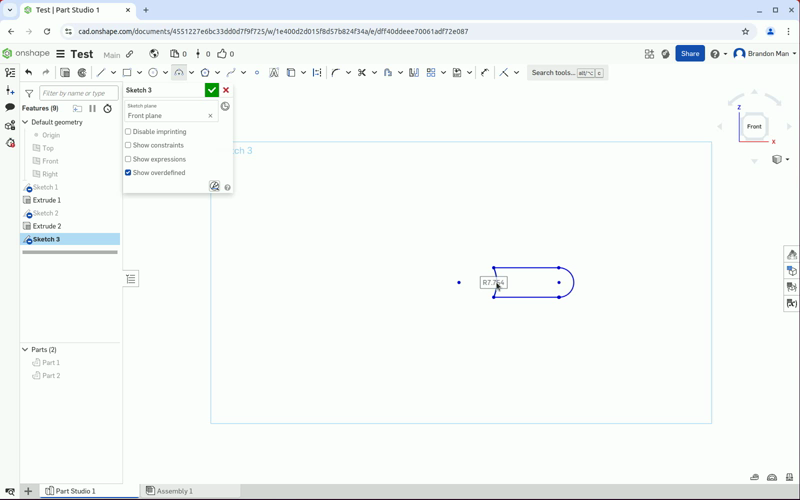
key(a)
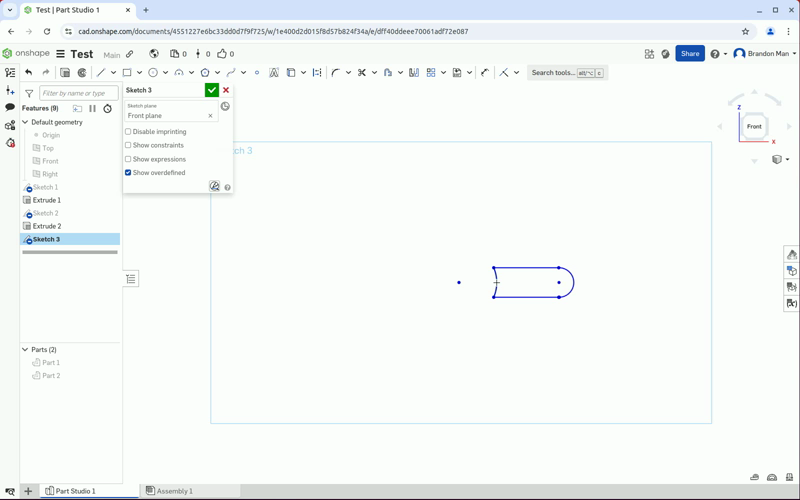
key_down(shift)
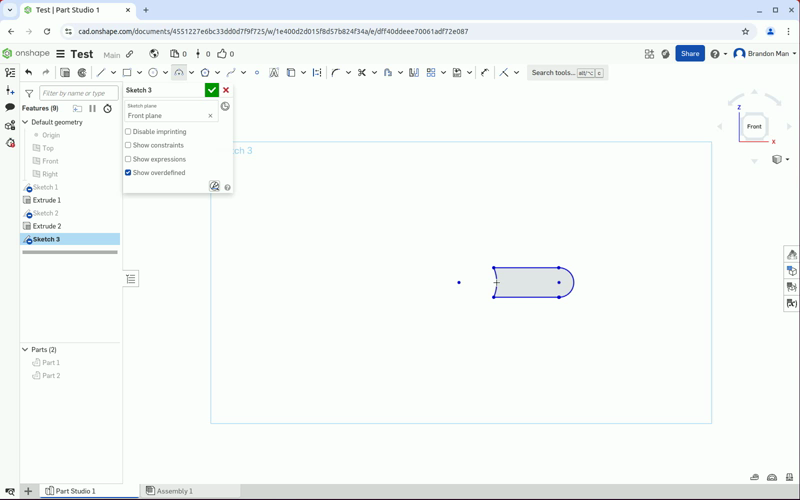
mouse_move(512, 271)
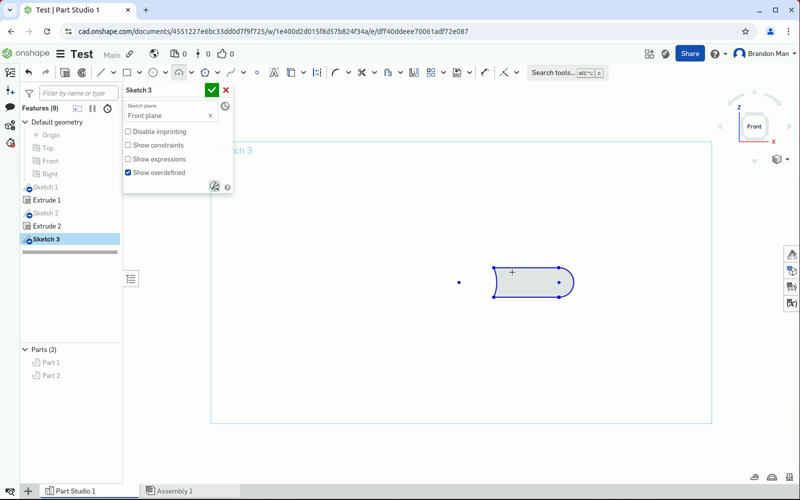
click(512, 271)
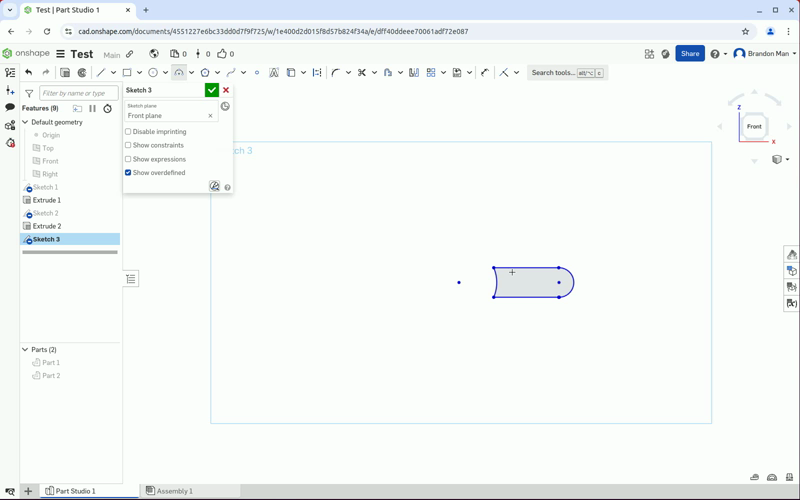
key_up(shift)
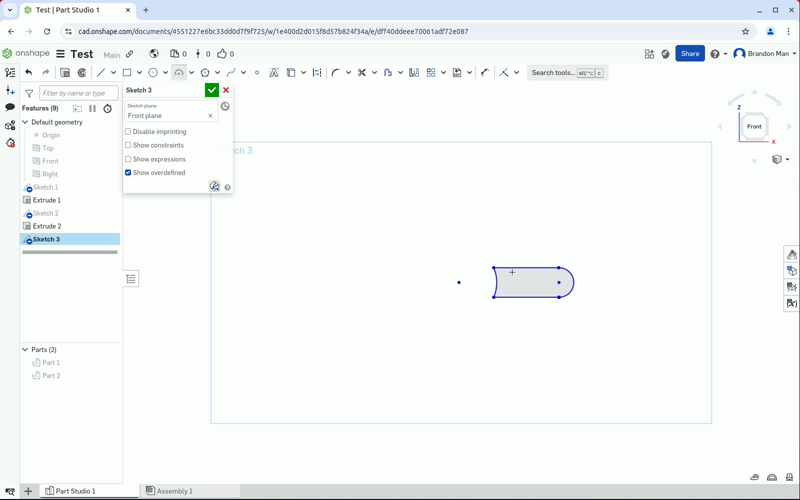
key_down(shift)
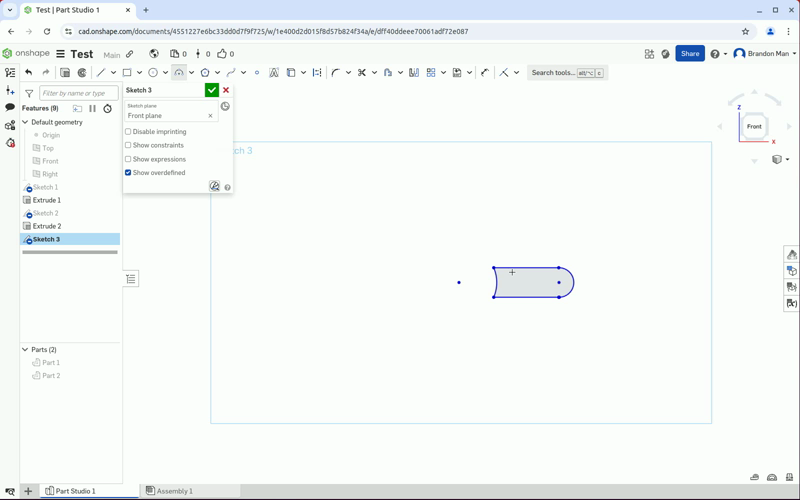
mouse_move(513, 293)
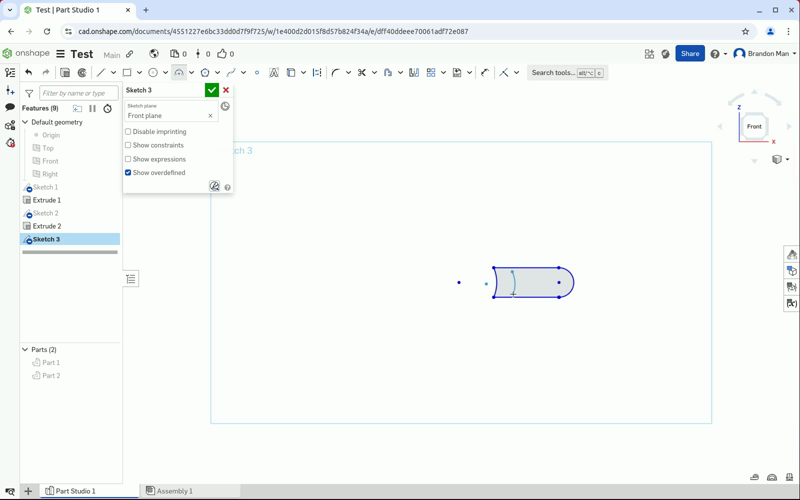
click(513, 293)
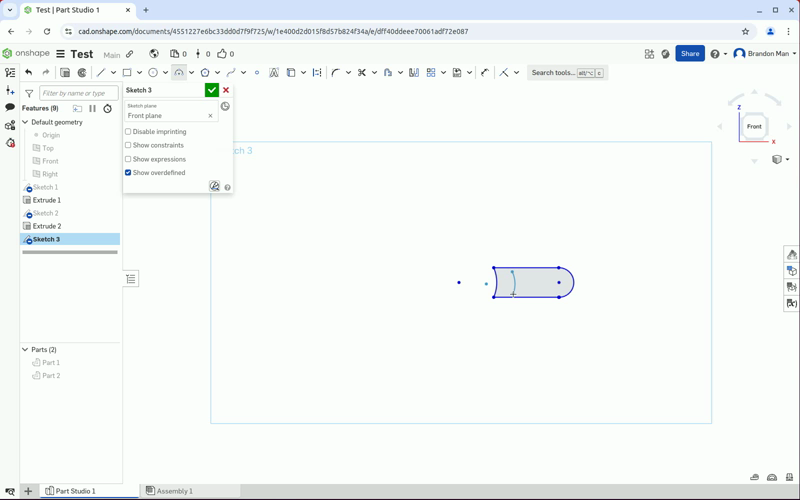
mouse_move(501, 283)
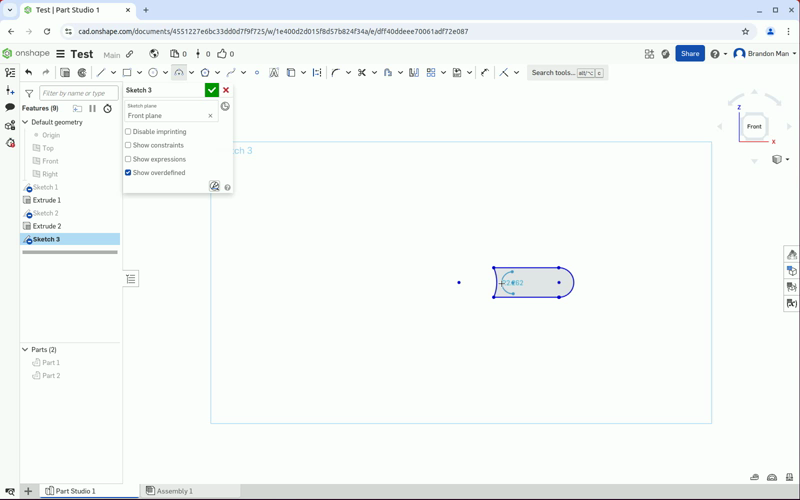
click(501, 283)
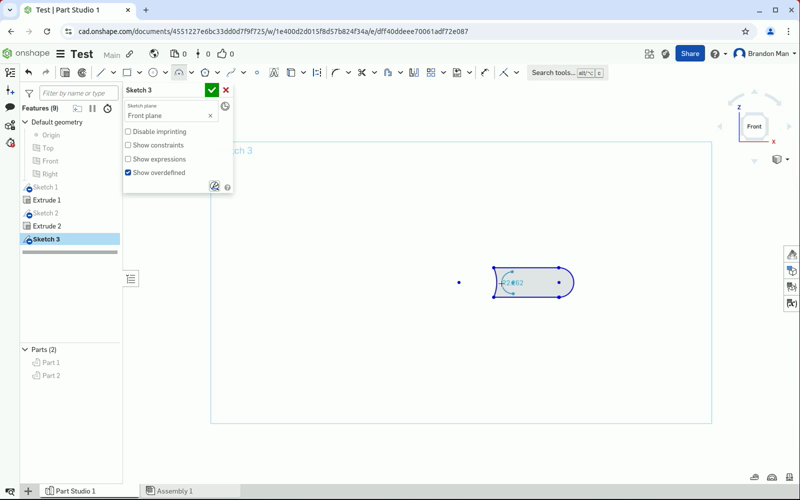
key_up(shift)
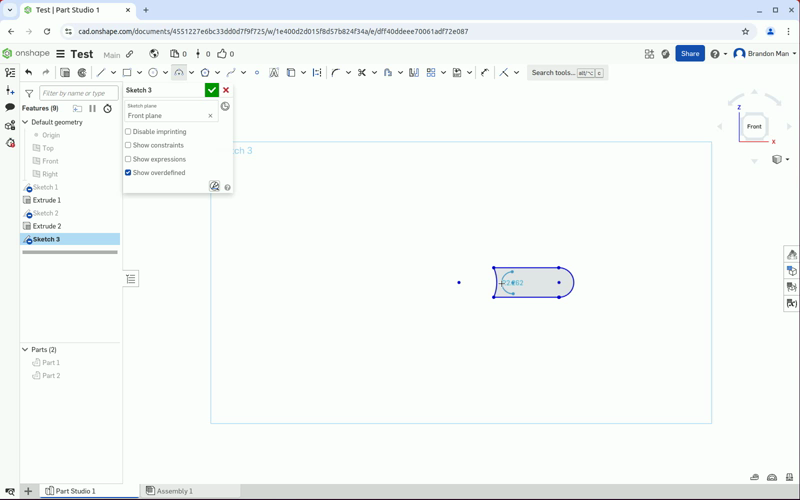
key(esc)
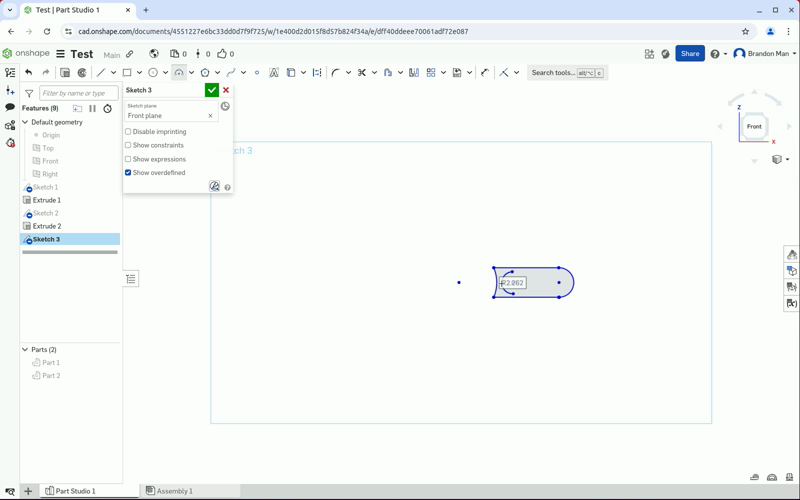
key(l)
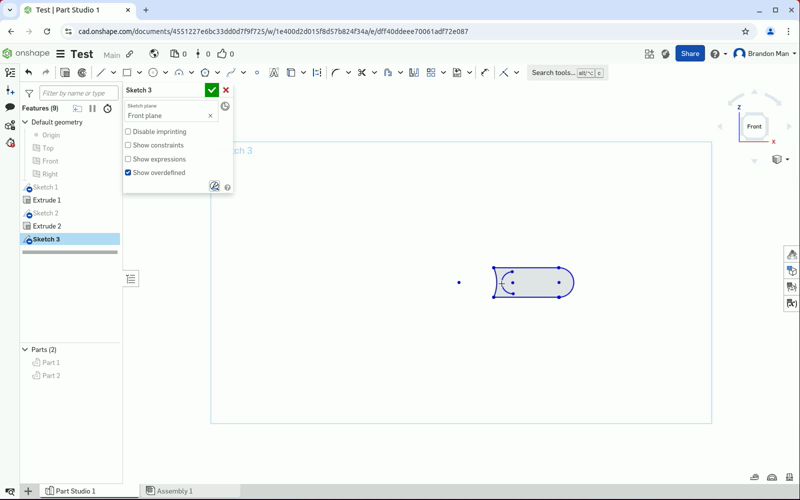
mouse_move(513, 293)
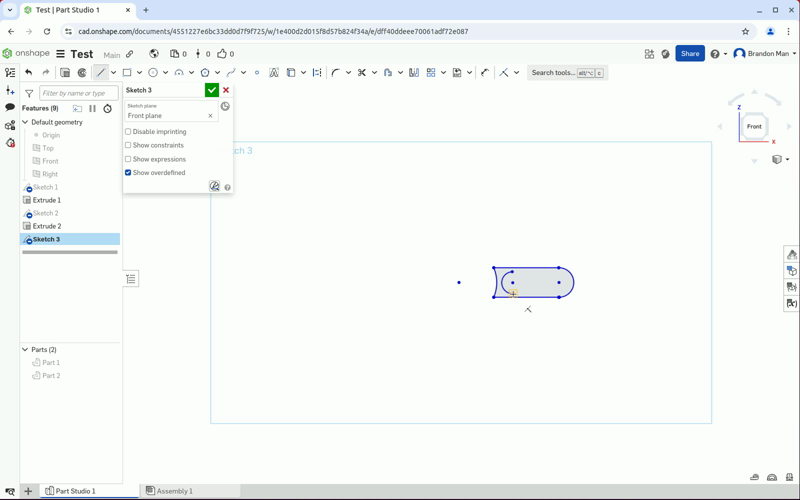
click(513, 293)
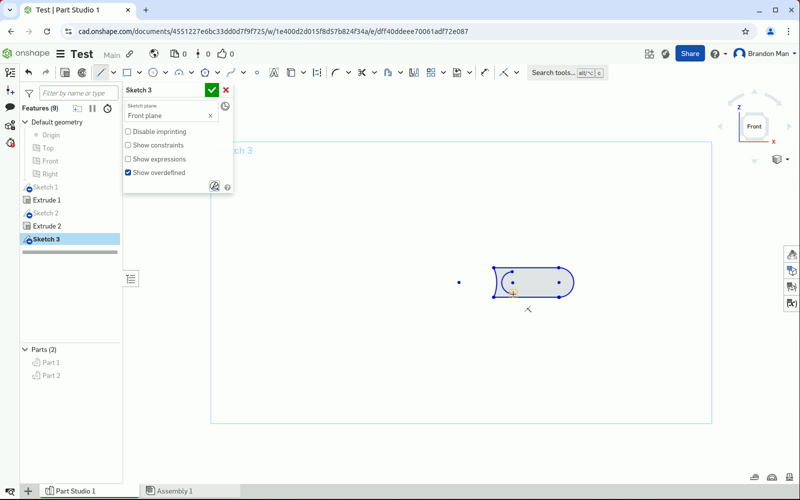
key_down(shift)
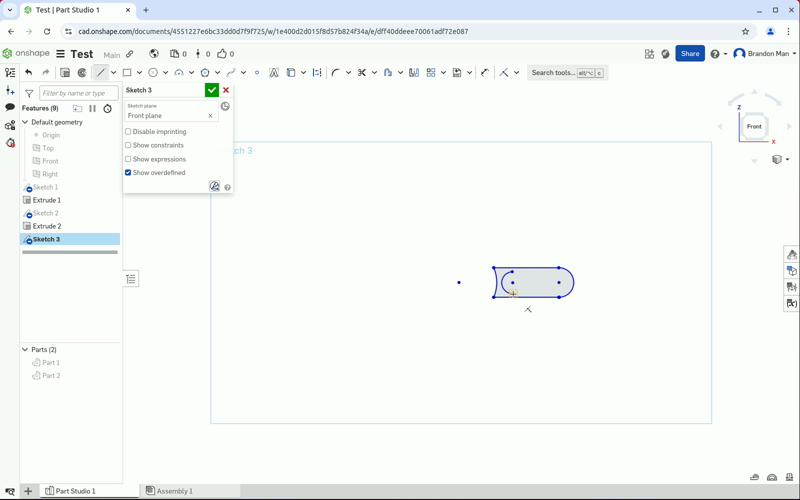
mouse_move(543, 293)
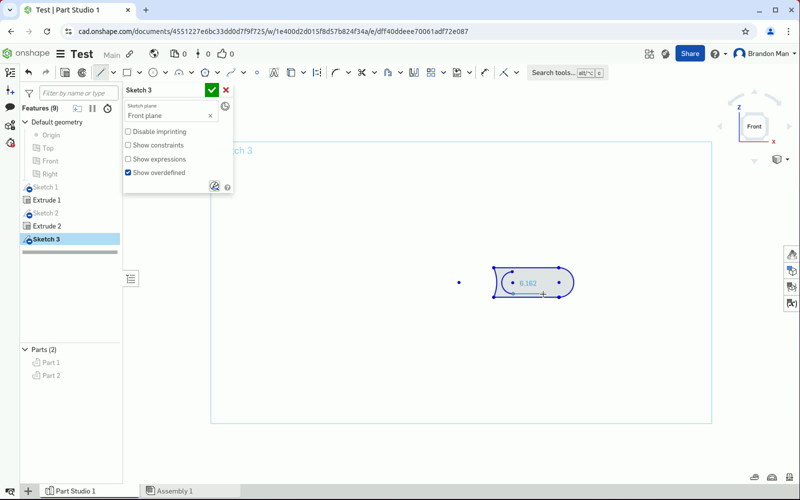
mouse_move(551, 293)
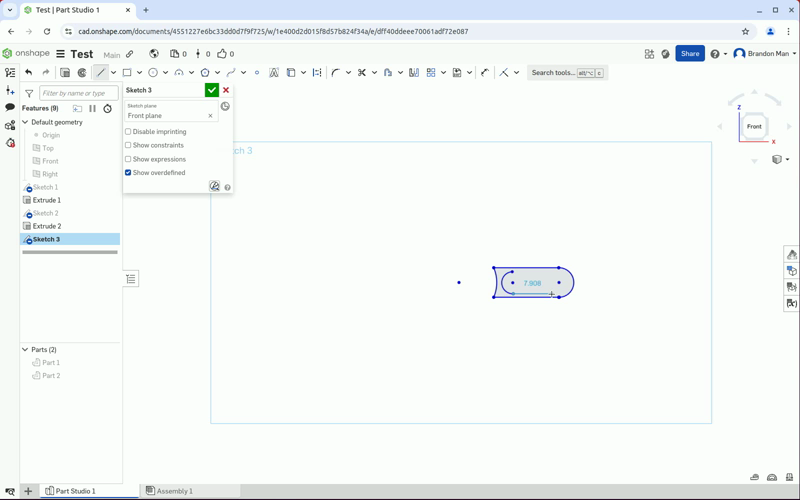
click(551, 293)
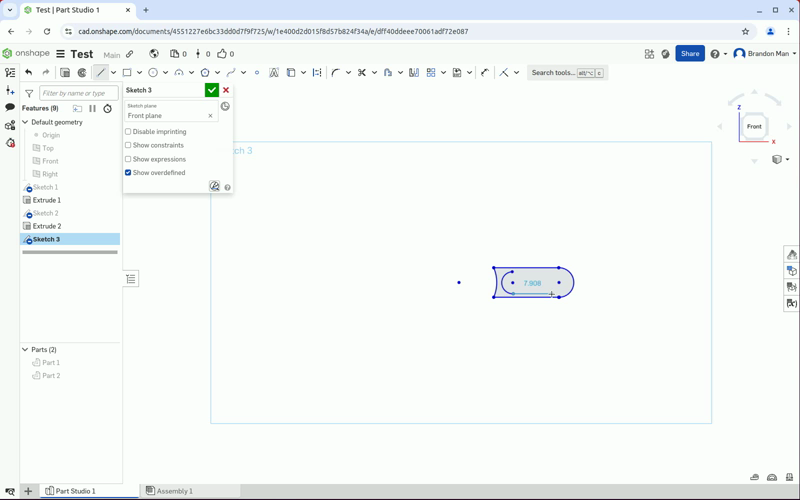
key_up(shift)
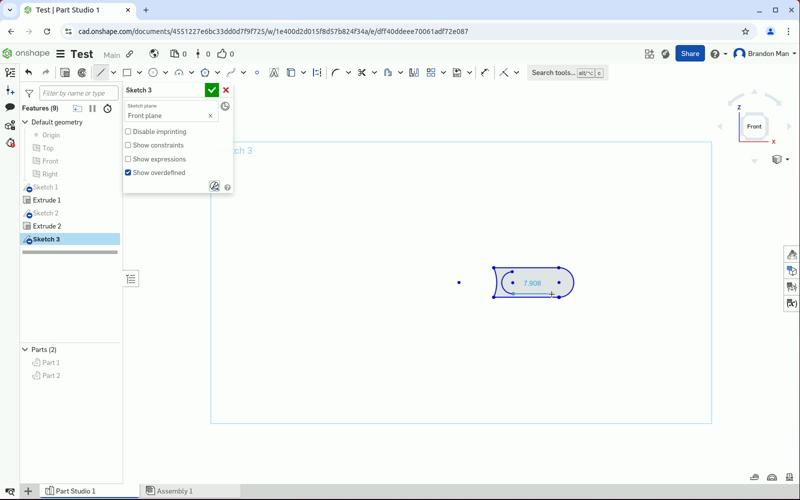
key(esc)
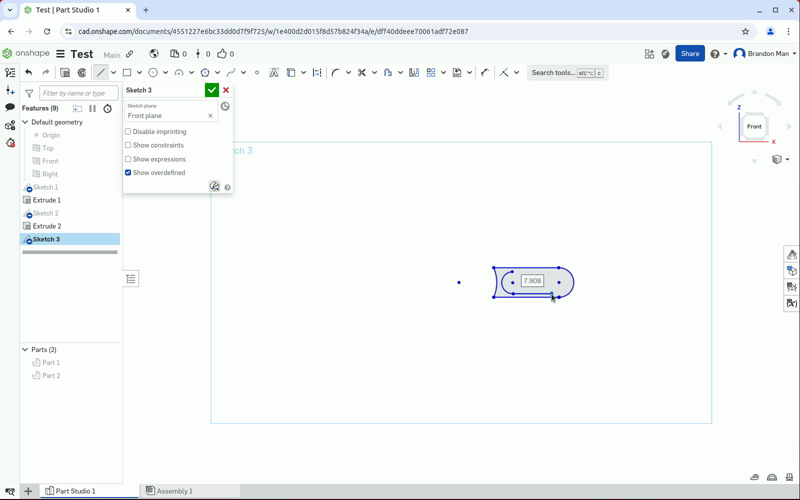
key(a)
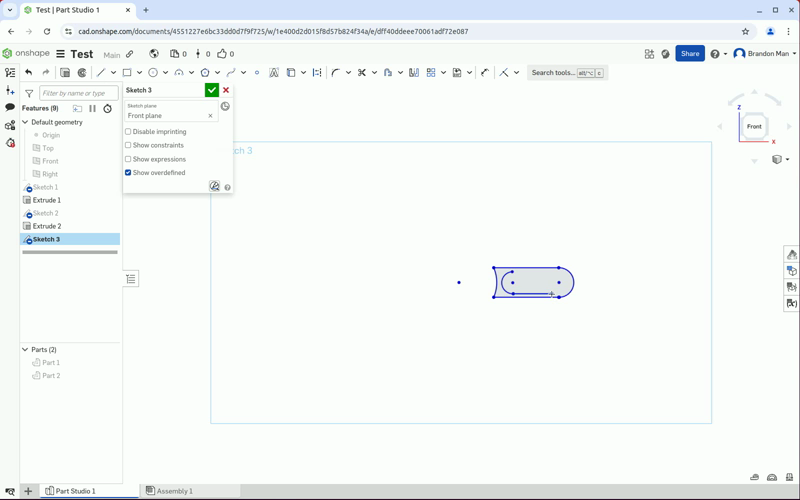
mouse_move(551, 293)
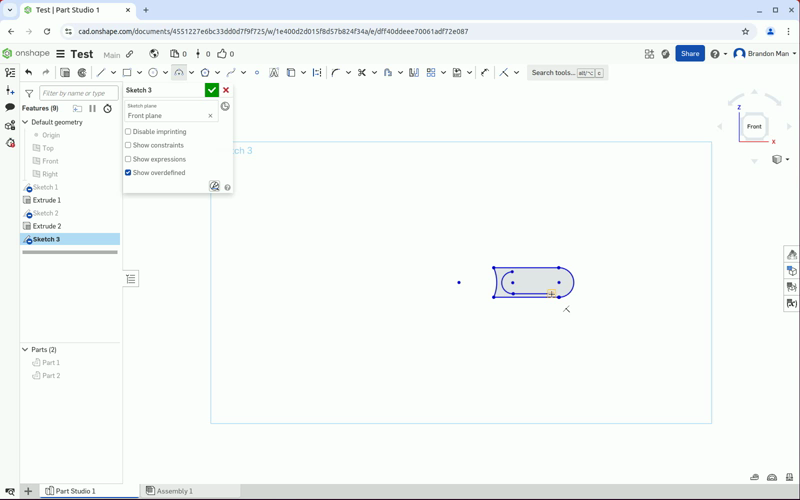
click(551, 293)
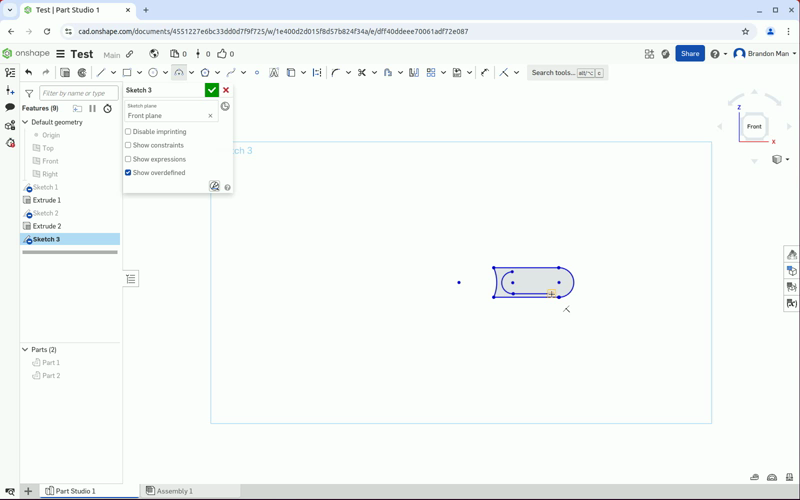
key_down(shift)
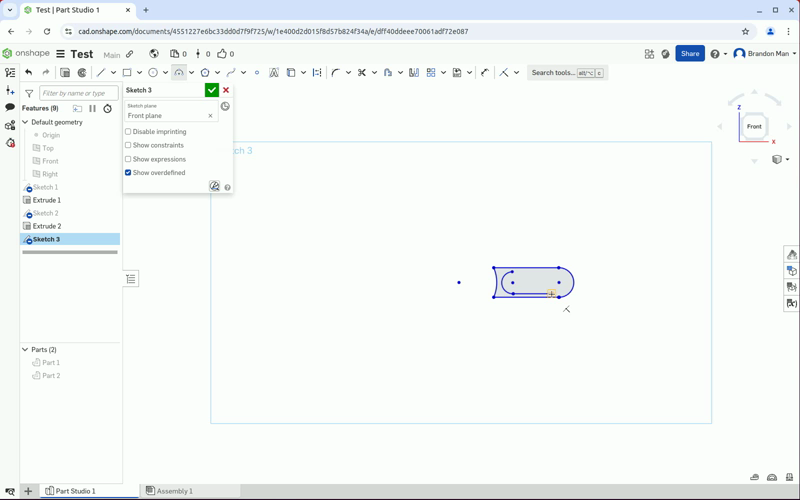
mouse_move(552, 270)
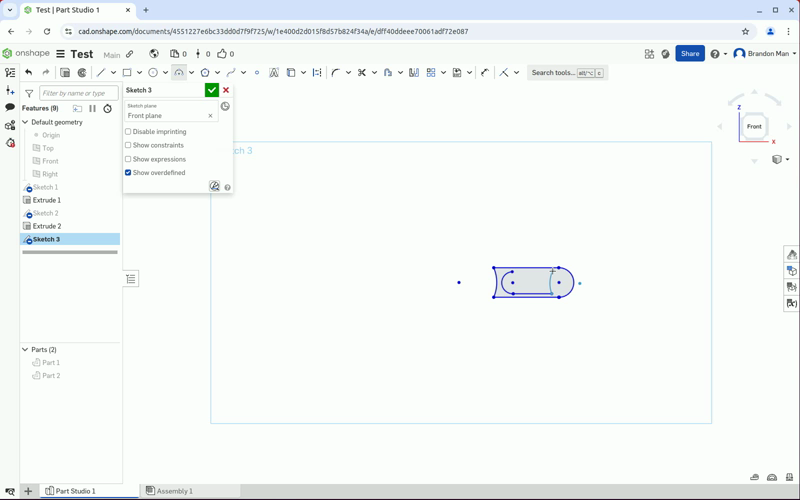
click(552, 270)
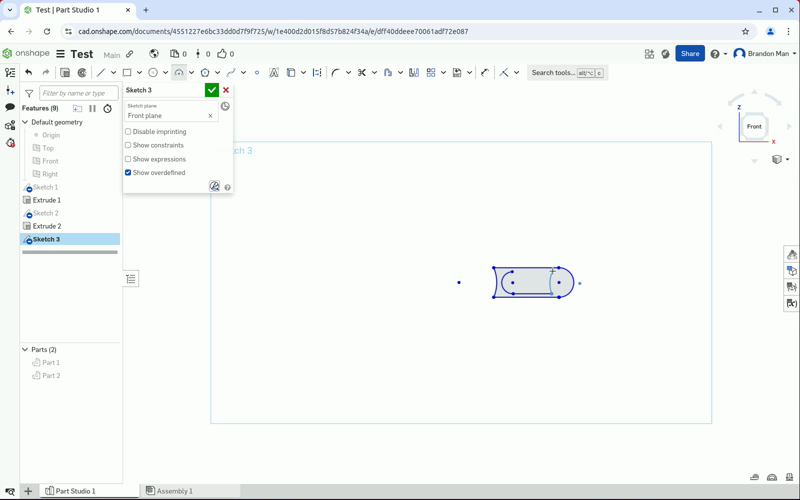
mouse_move(563, 282)
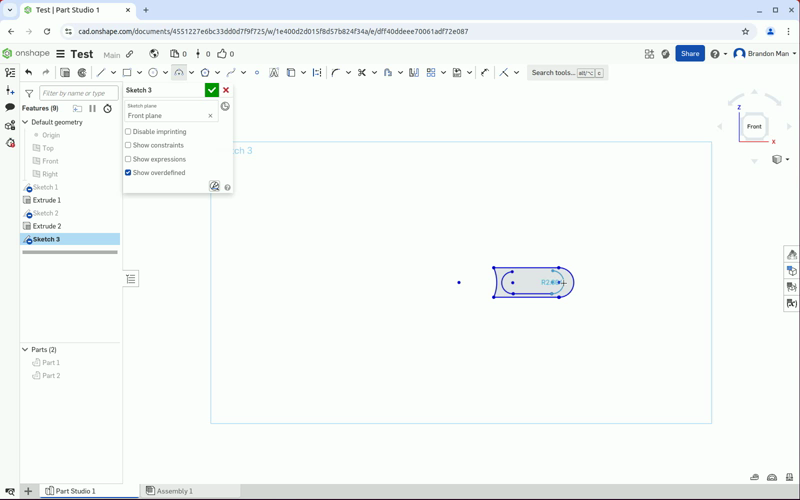
click(563, 282)
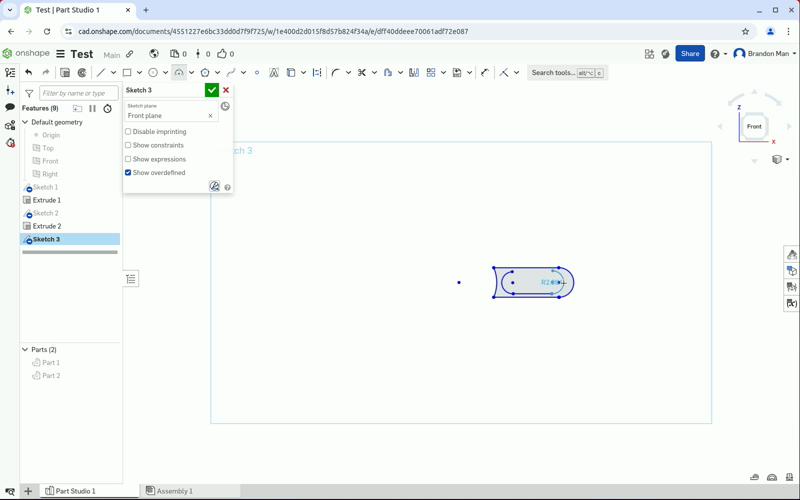
key_up(shift)
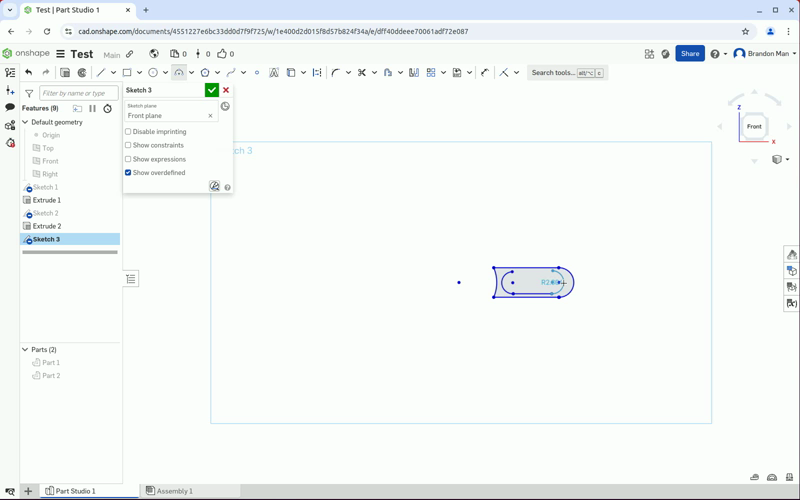
key(esc)
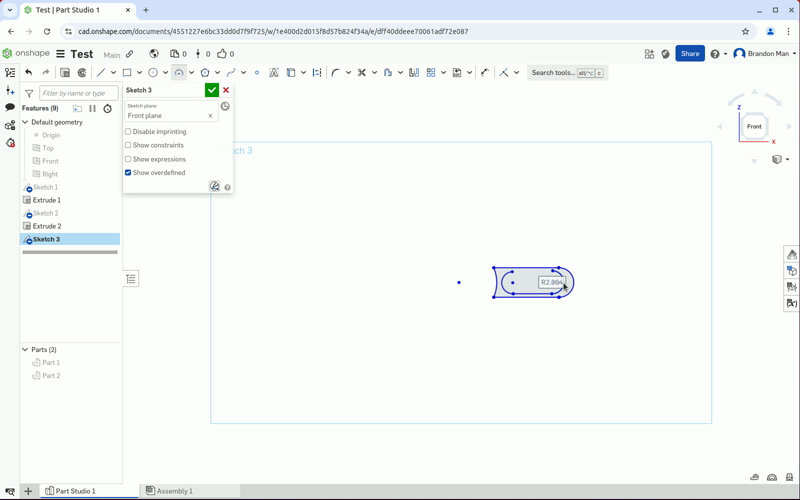
key(l)
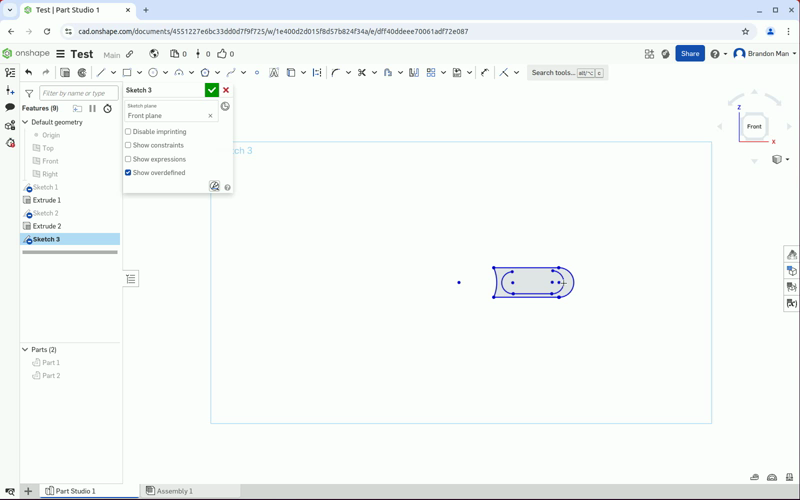
mouse_move(552, 270)
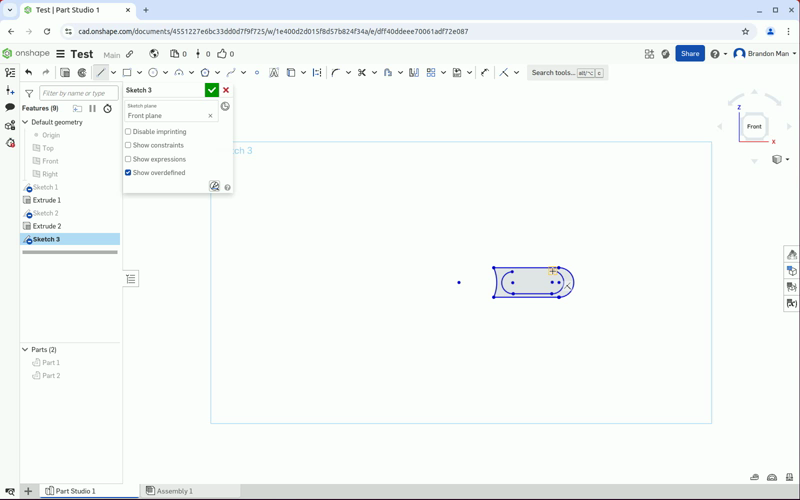
click(552, 270)
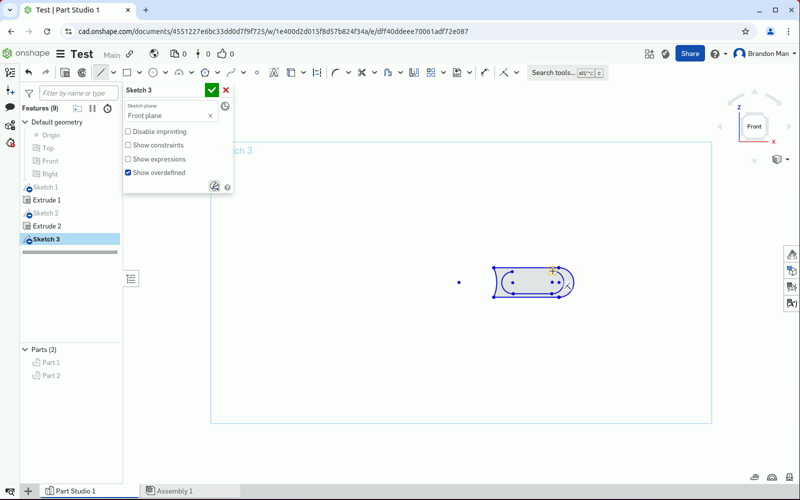
mouse_move(582, 270)
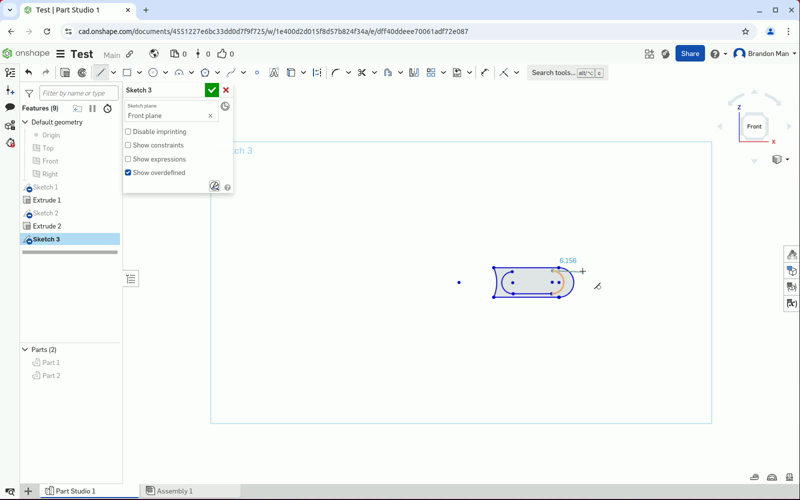
key_down(shift)
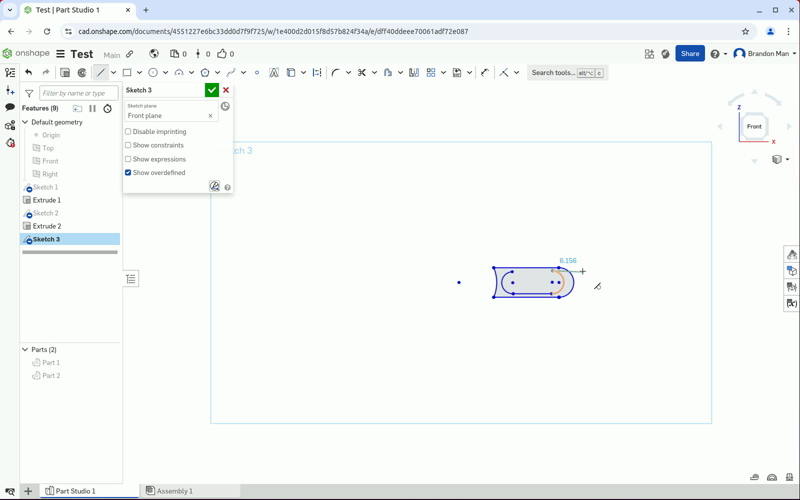
mouse_move(512, 271)
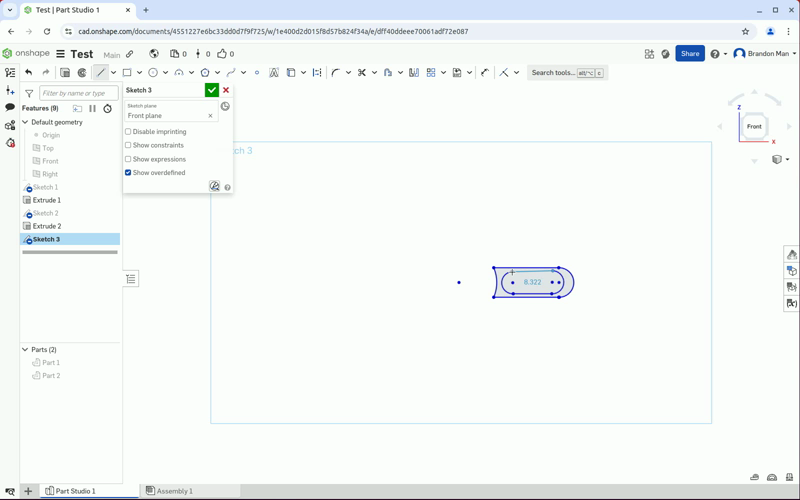
key_up(shift)
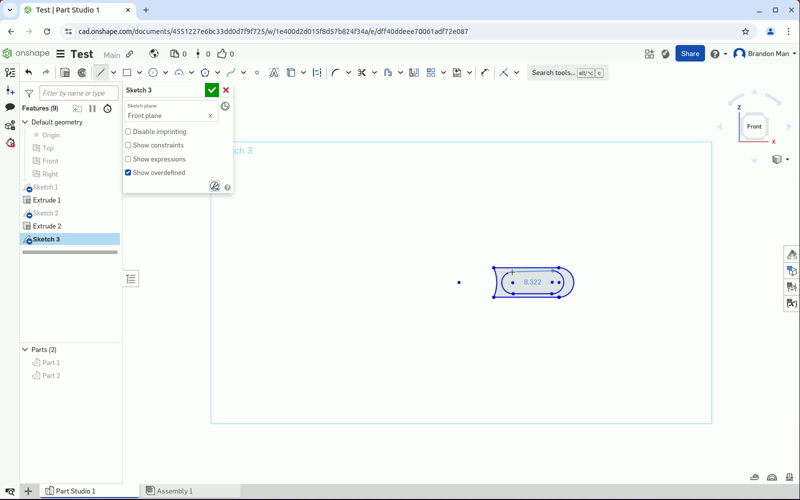
click(512, 271)
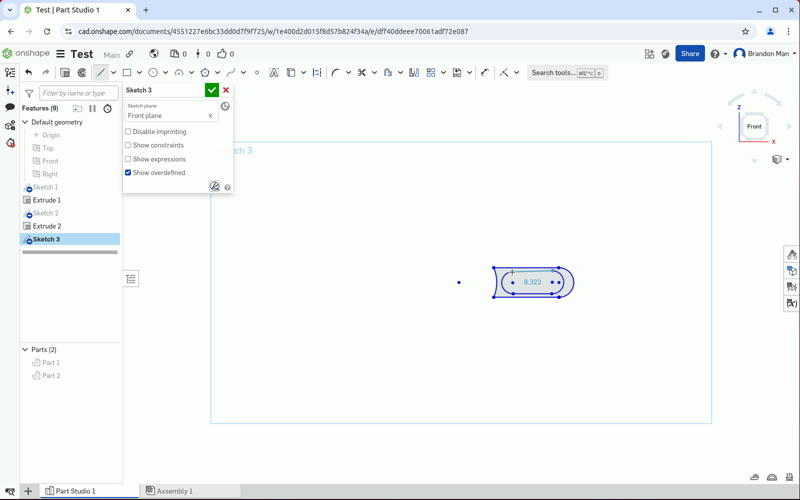
key(esc)
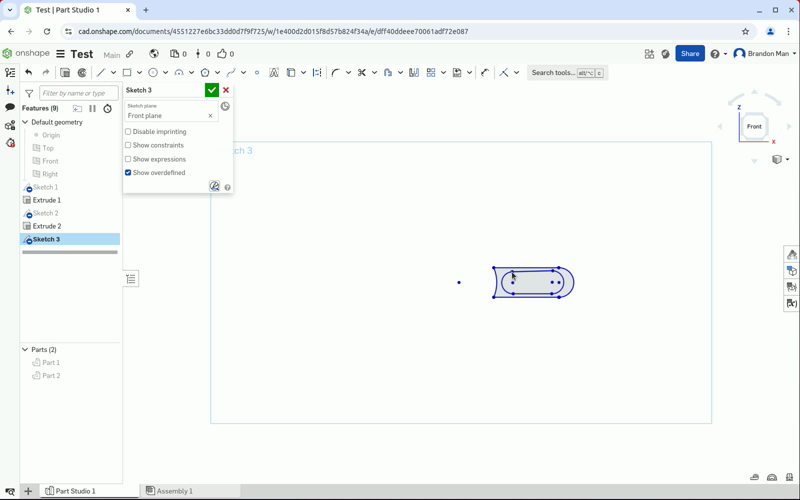
mouse_move(503, 289)
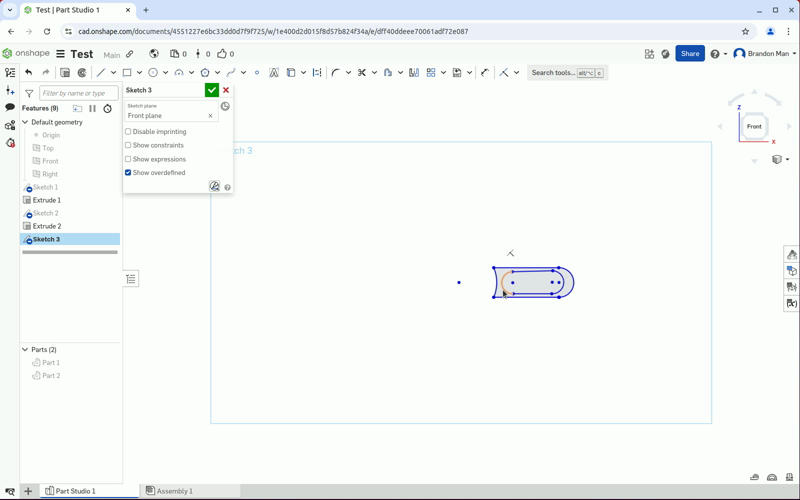
scroll(6)
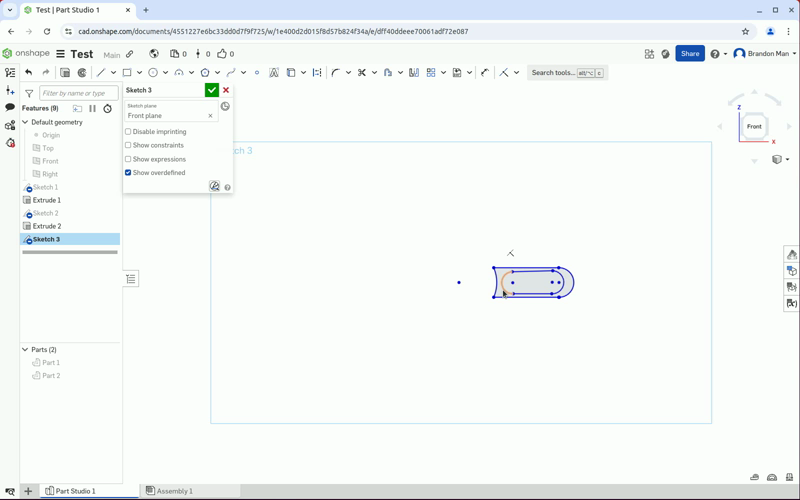
scroll(6)
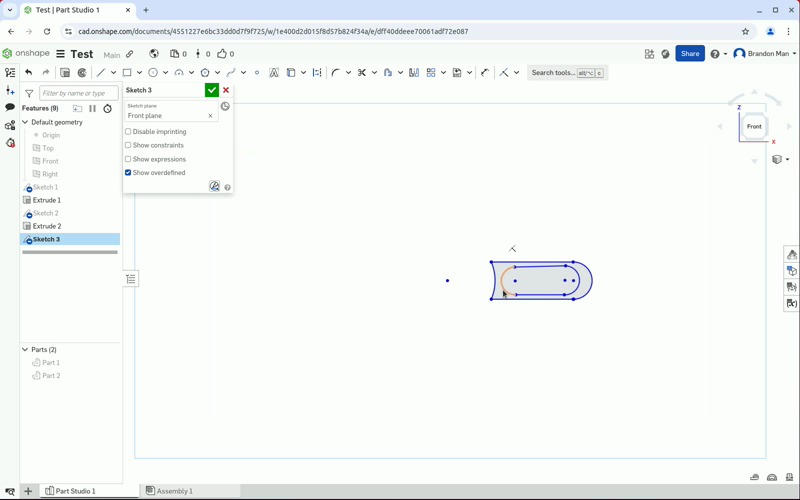
scroll(6)
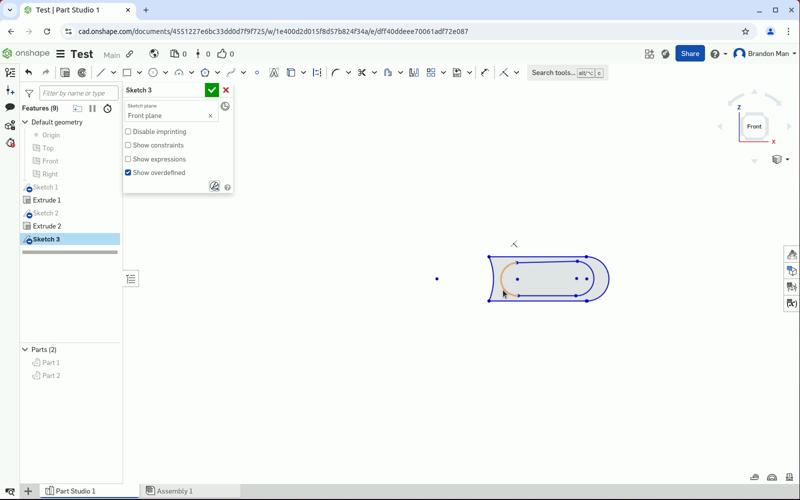
scroll(6)
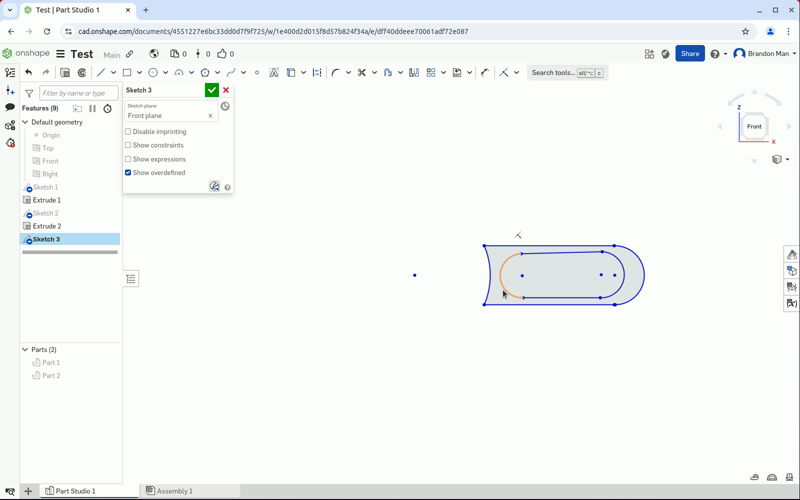
scroll(6)
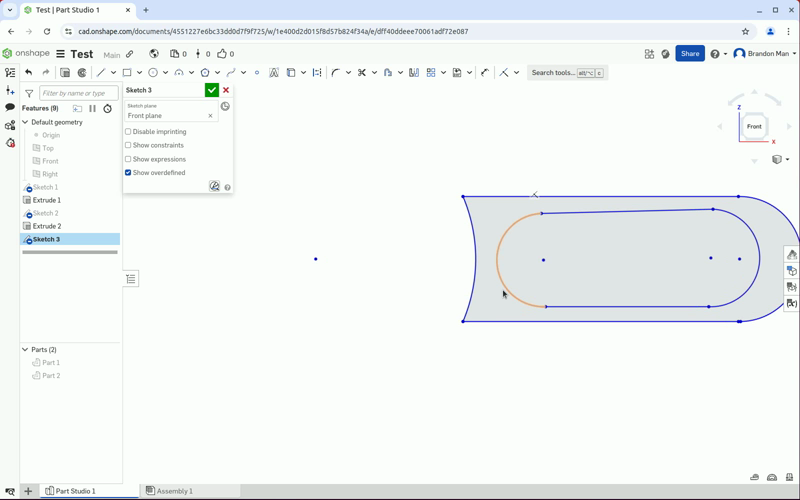
scroll(6)
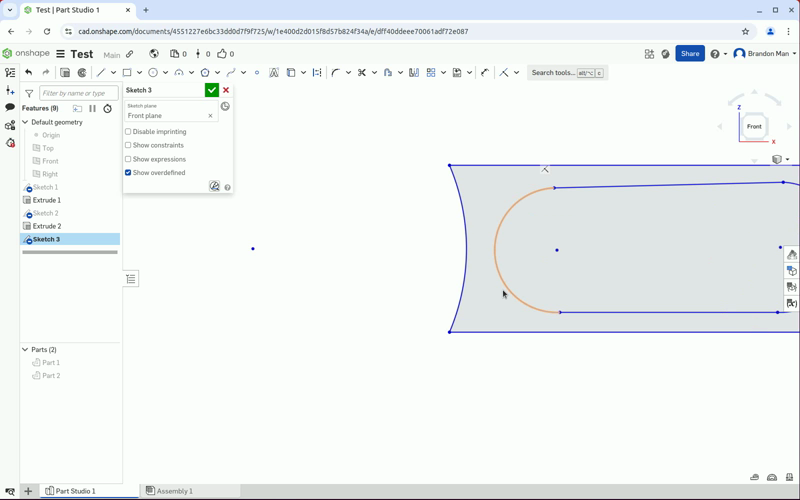
scroll(6)
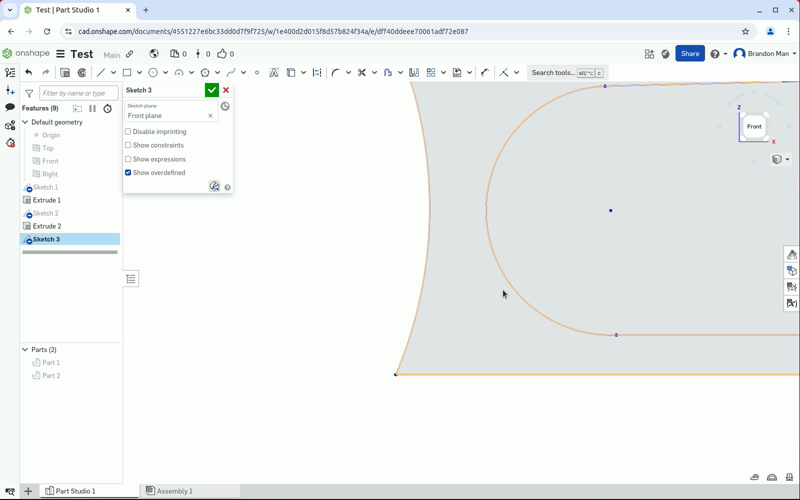
click(503, 289)
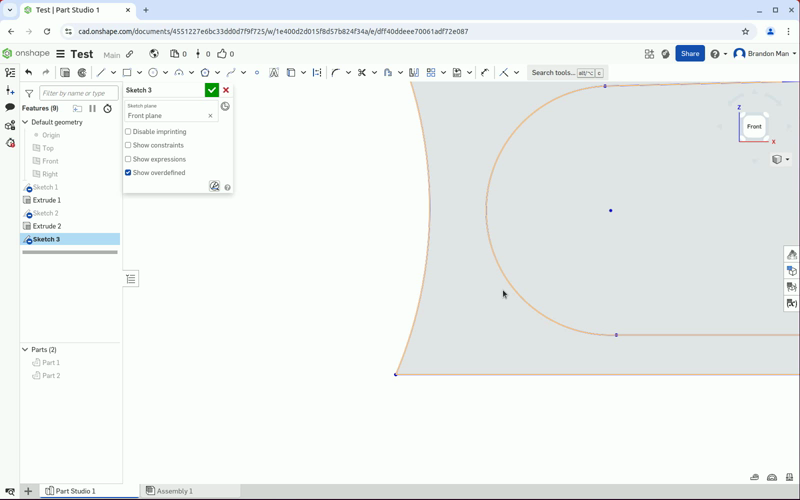
scroll(-6)
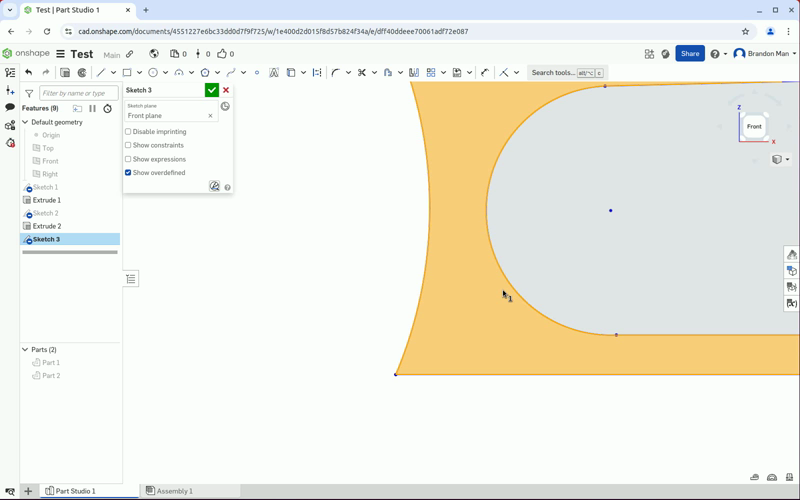
scroll(-6)
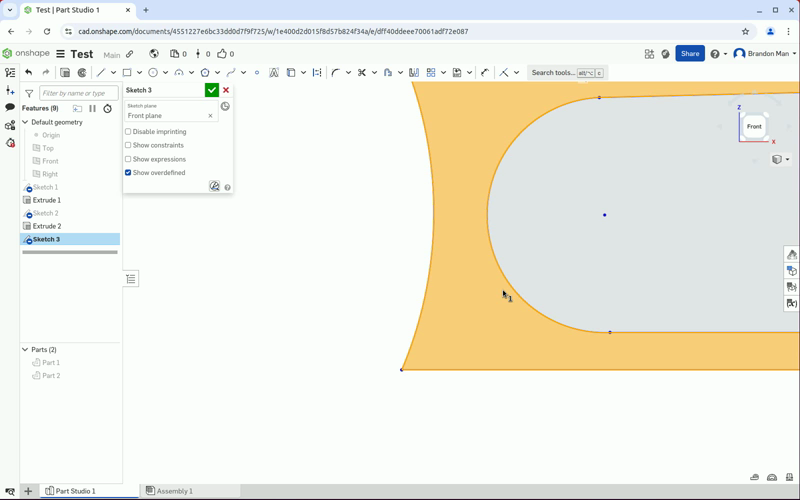
scroll(-6)
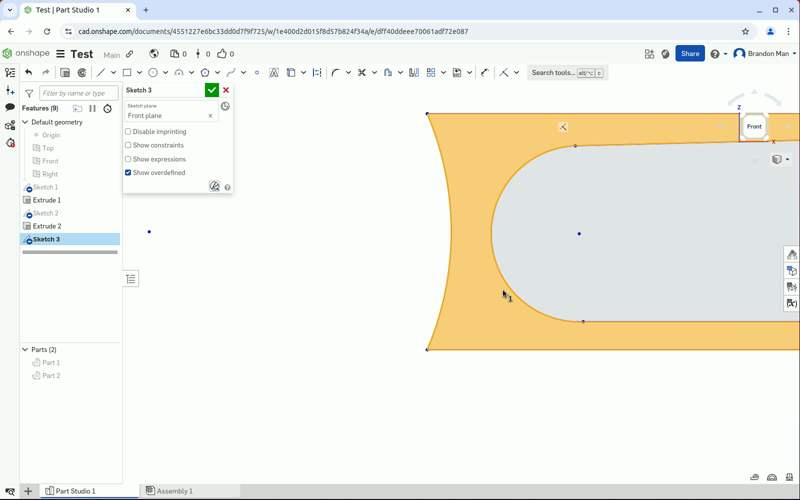
scroll(-6)
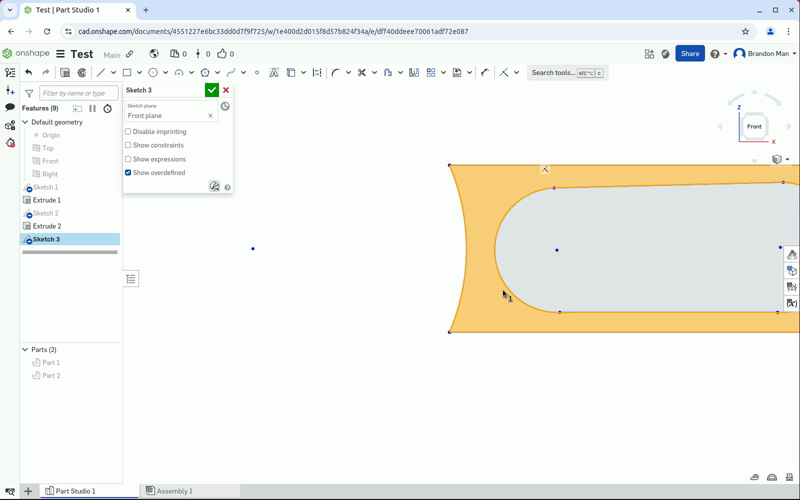
scroll(-6)
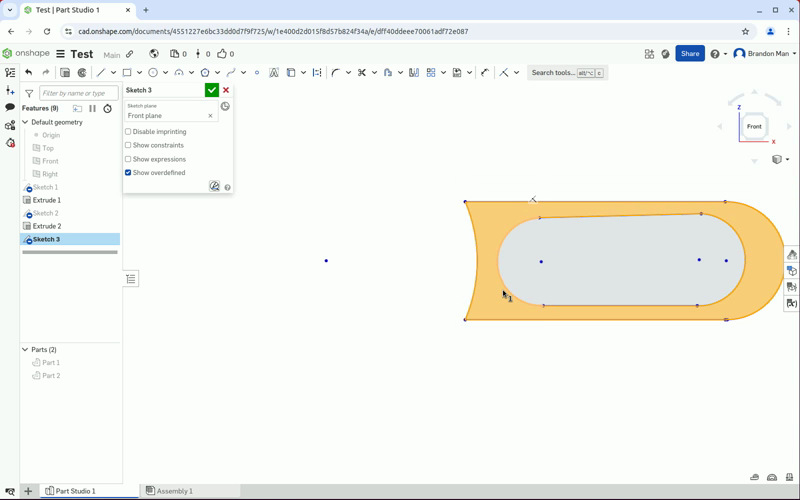
scroll(-6)
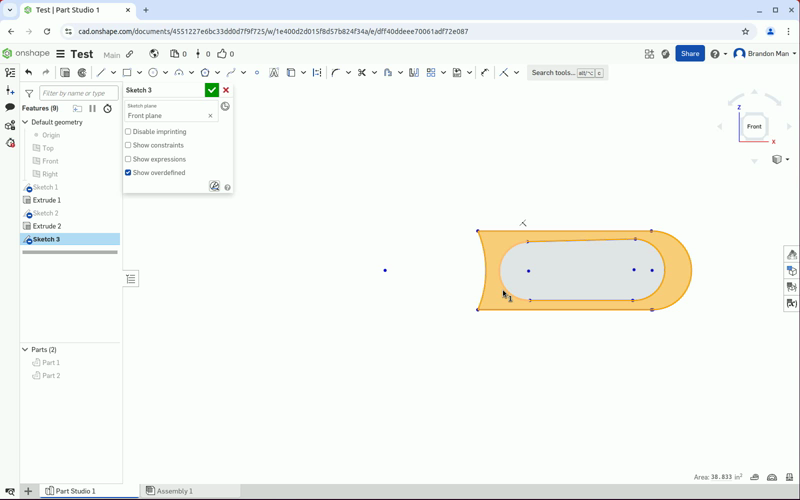
scroll(-6)
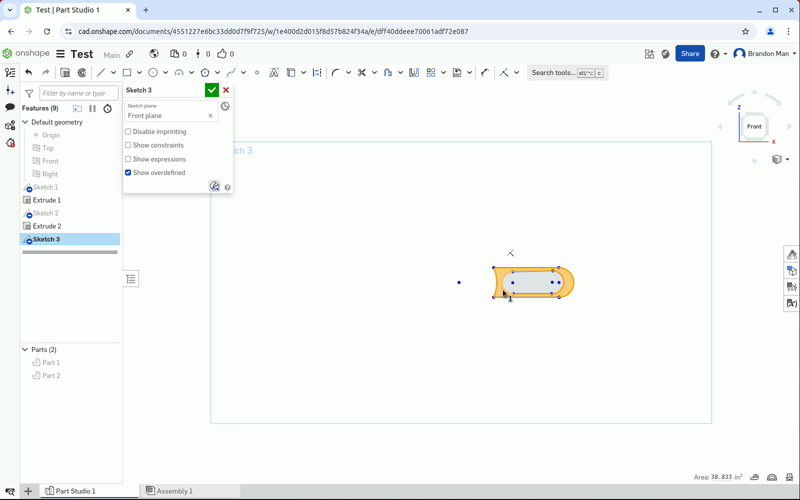
mouse_move(73, 352)
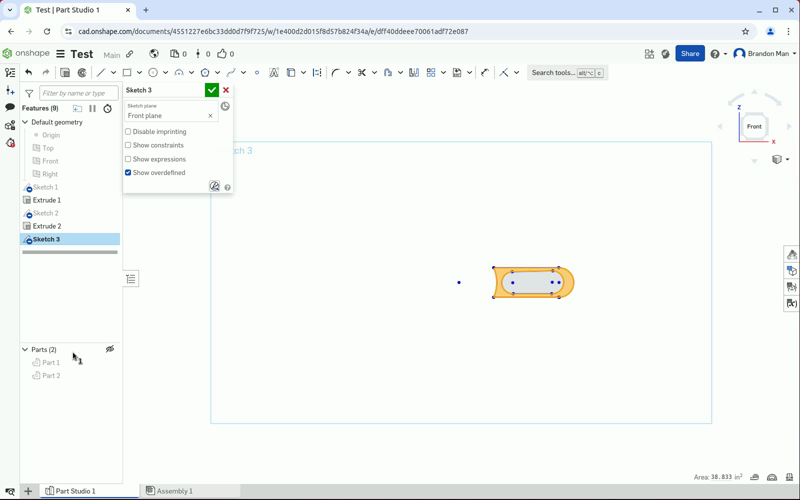
key(shift+y)
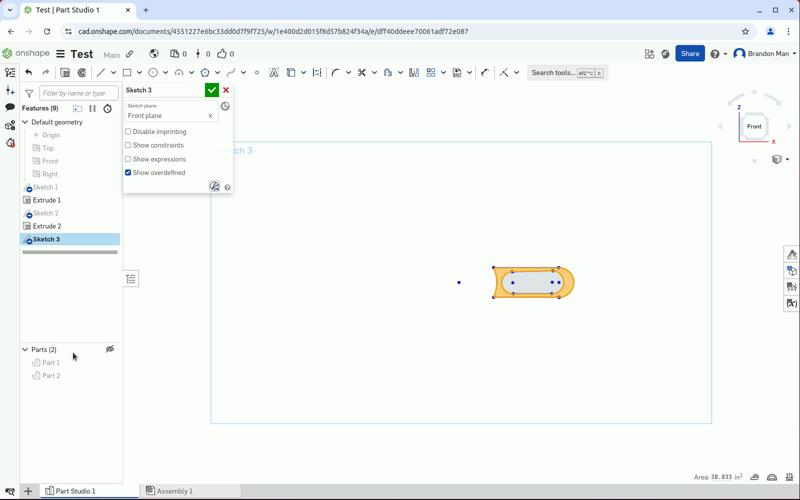
key(shift+e)
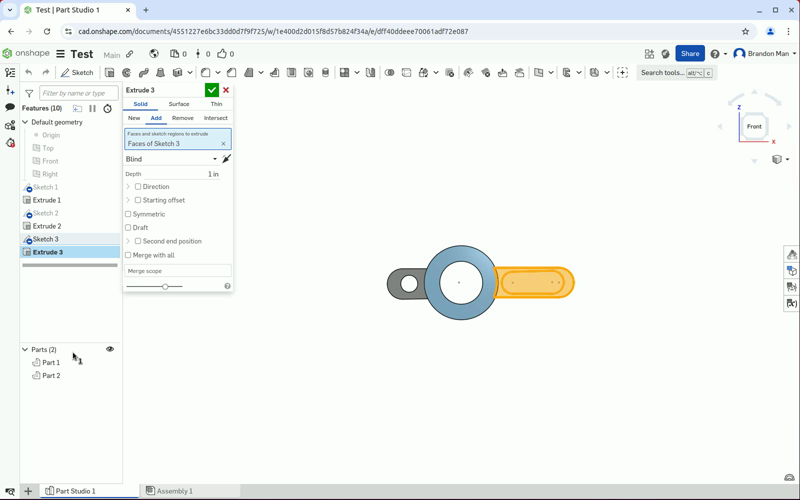
mouse_move(143, 106)
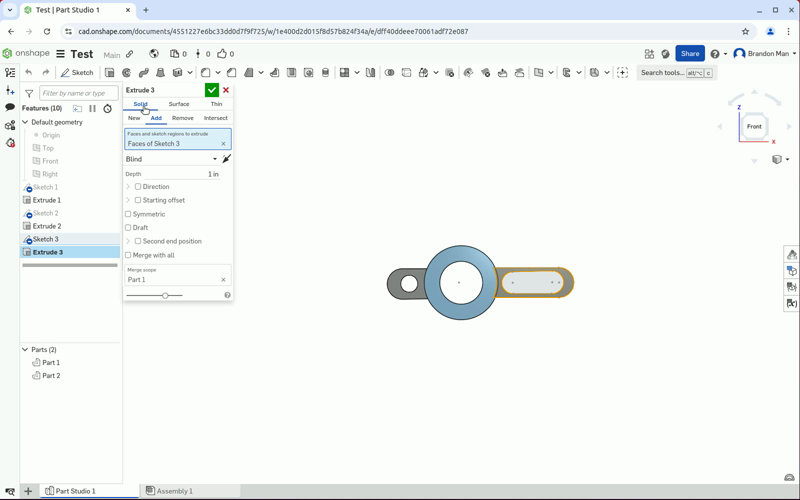
click(143, 106)
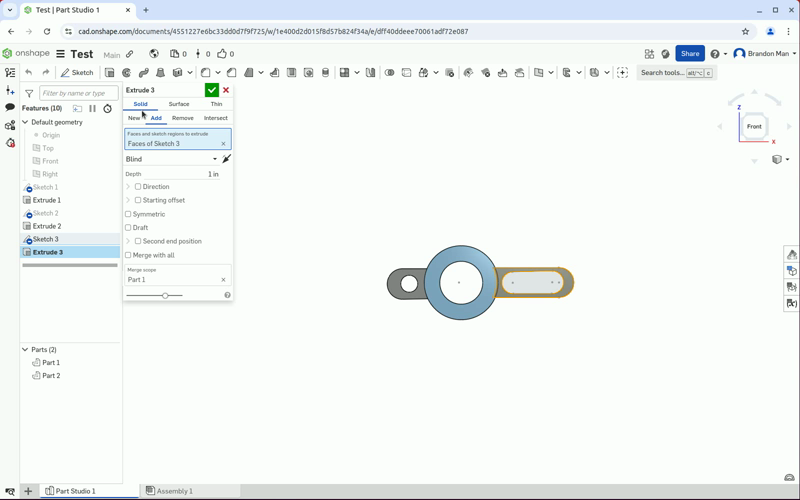
mouse_move(137, 120)
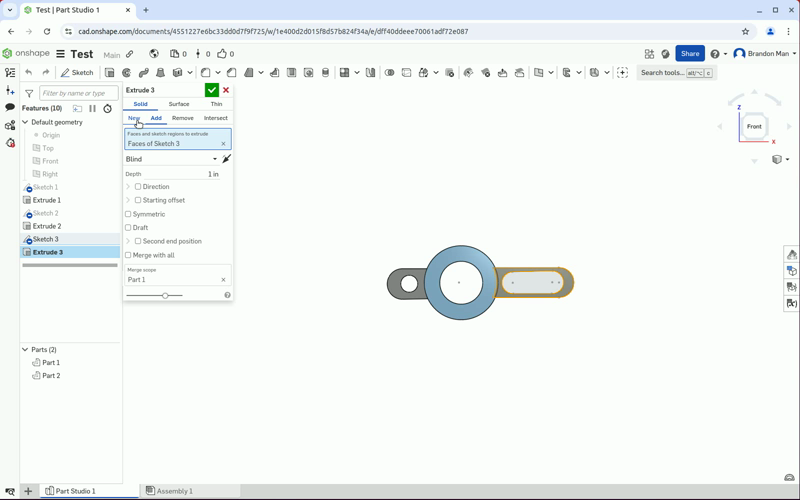
click(137, 120)
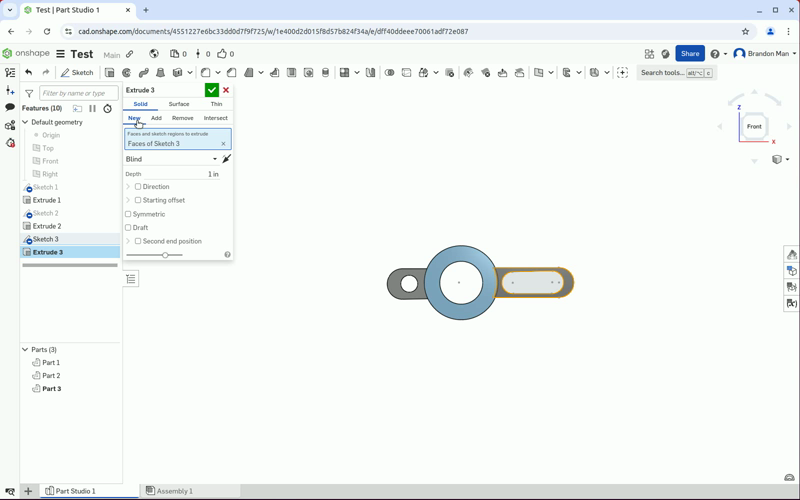
key(tab, 4)
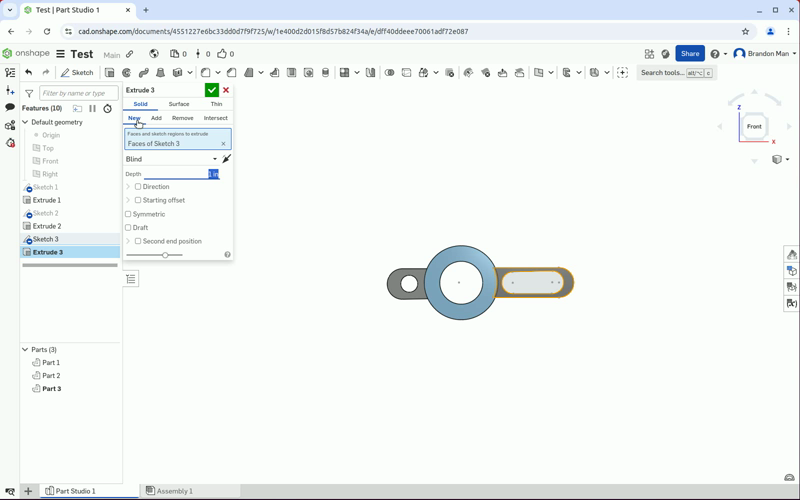
text(4.574)
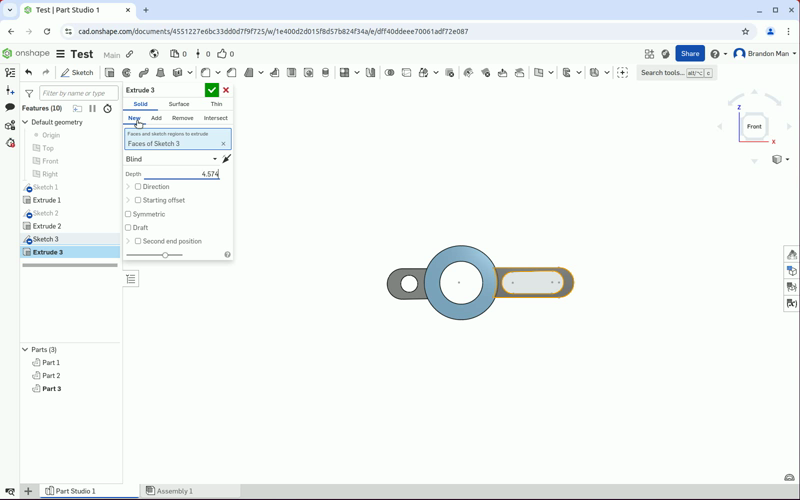
key(enter)
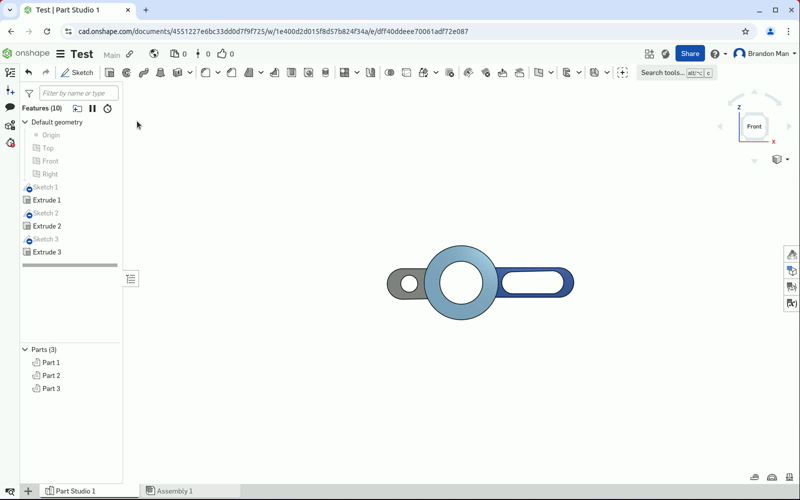
key(shift+h)
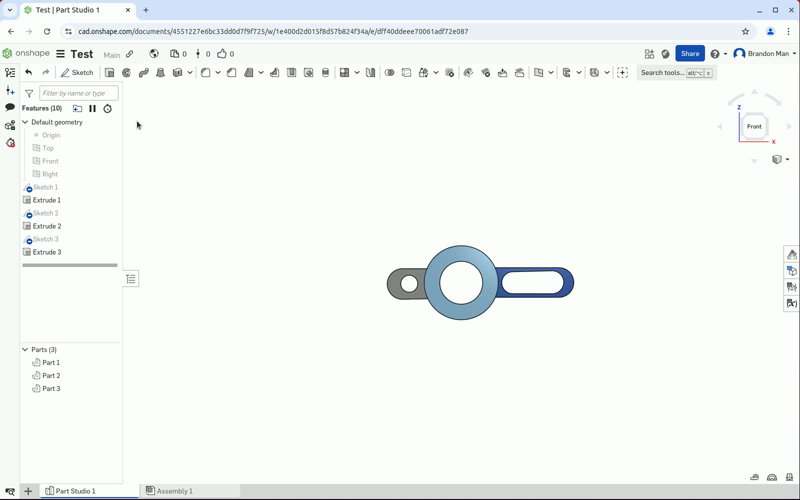
key(shift+h)
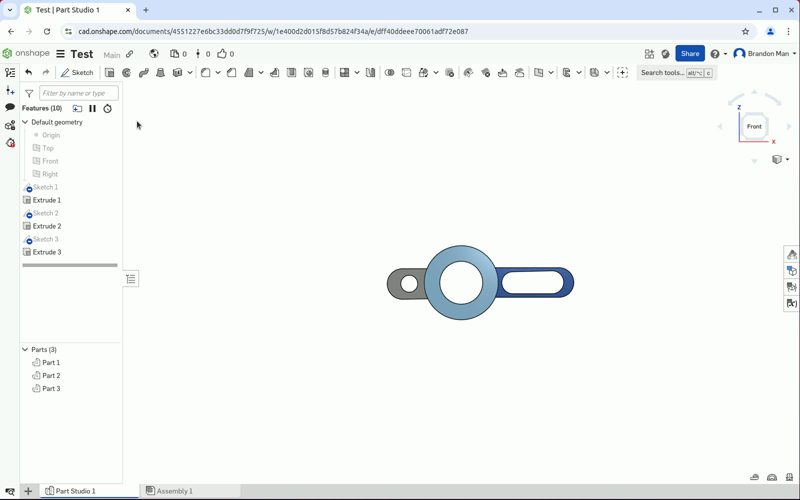
mouse_move(73, 189)
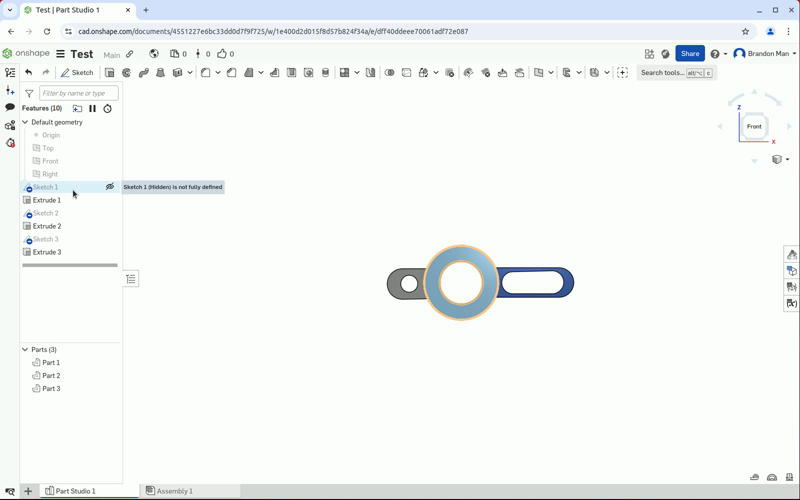
click(73, 189)
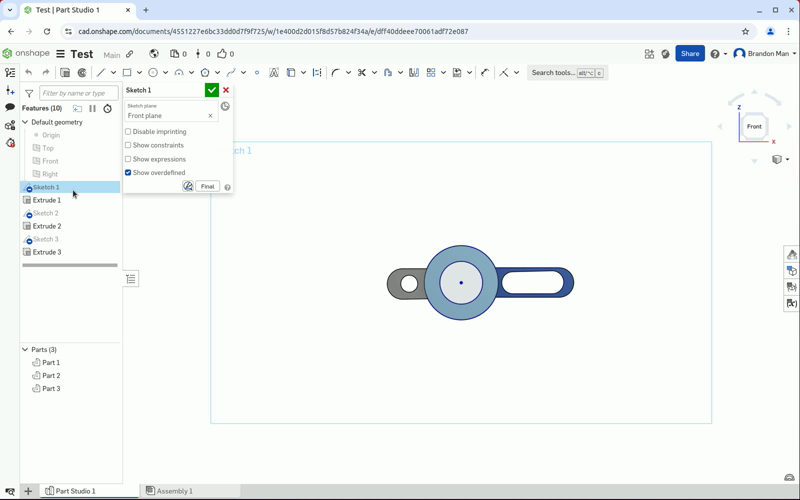
mouse_move(229, 92)
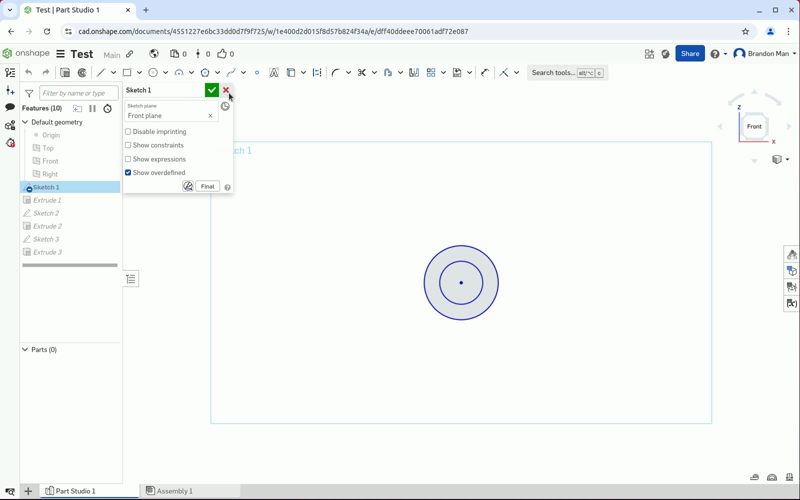
click(229, 92)
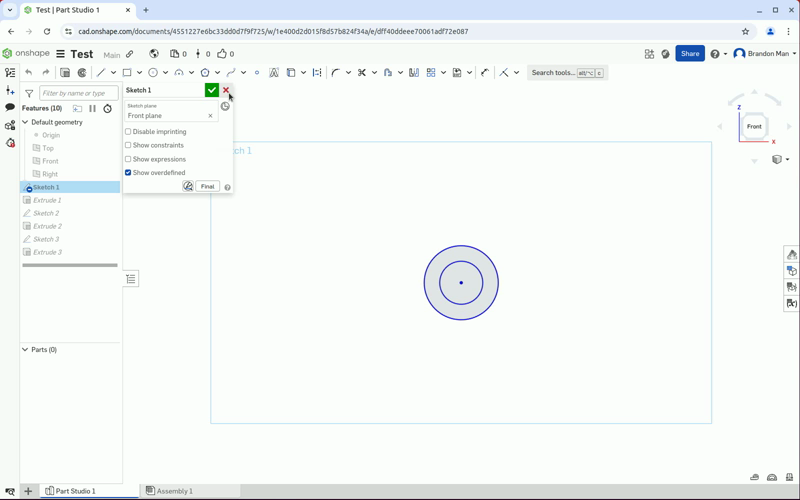
key(shift+s)
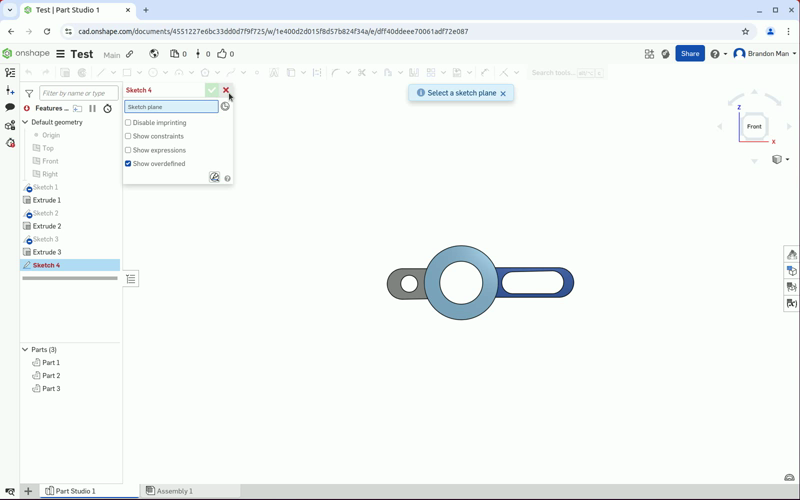
mouse_move(73, 163)
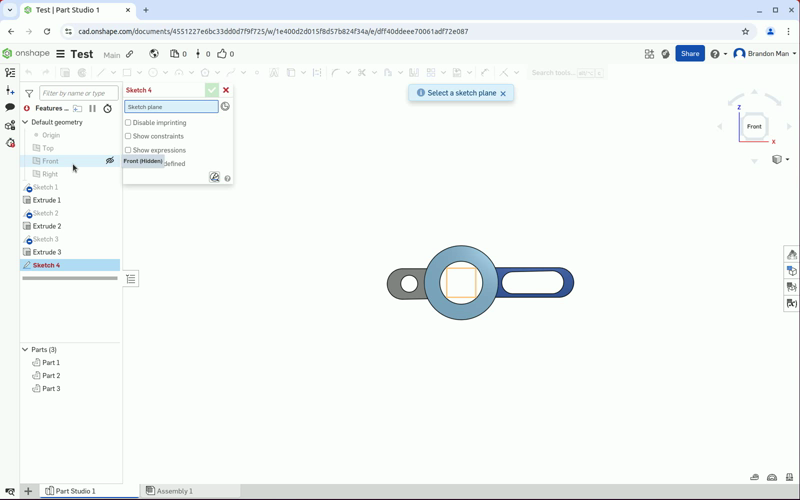
click(73, 163)
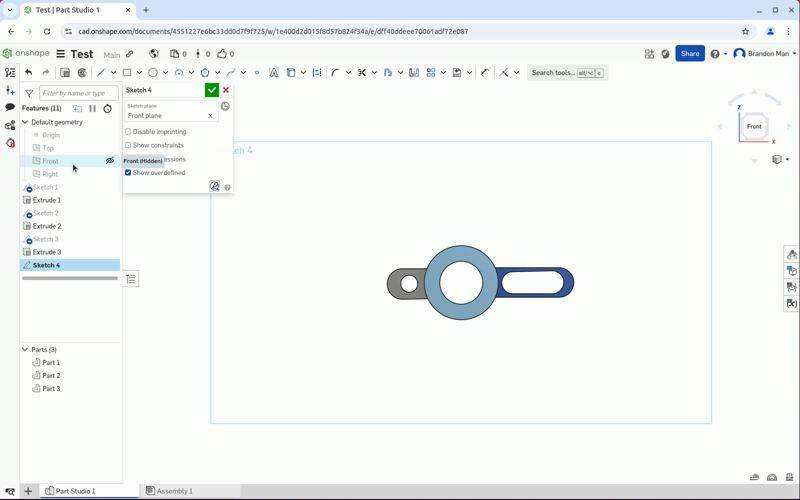
mouse_move(73, 352)
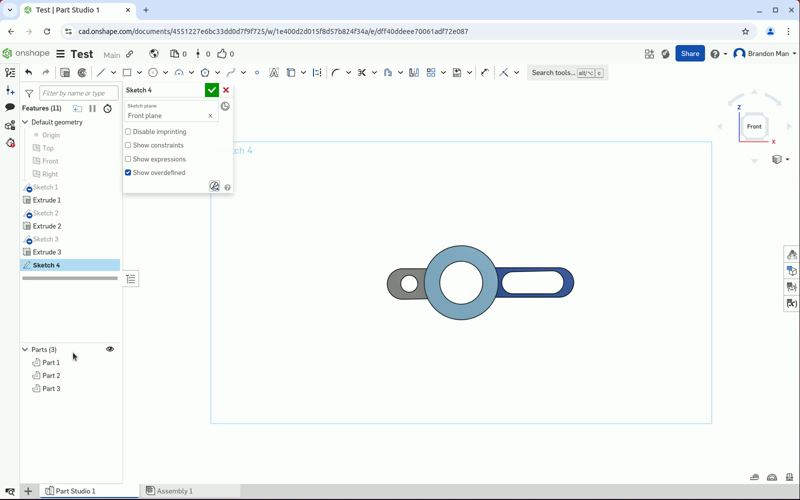
key(y)
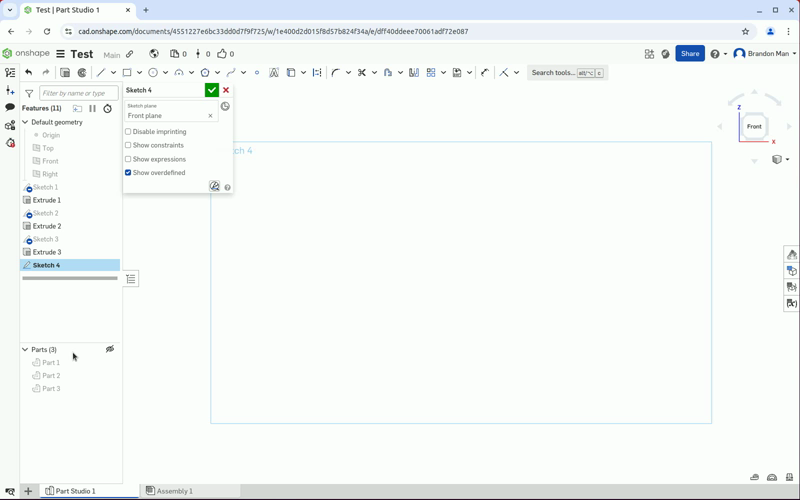
key(c)
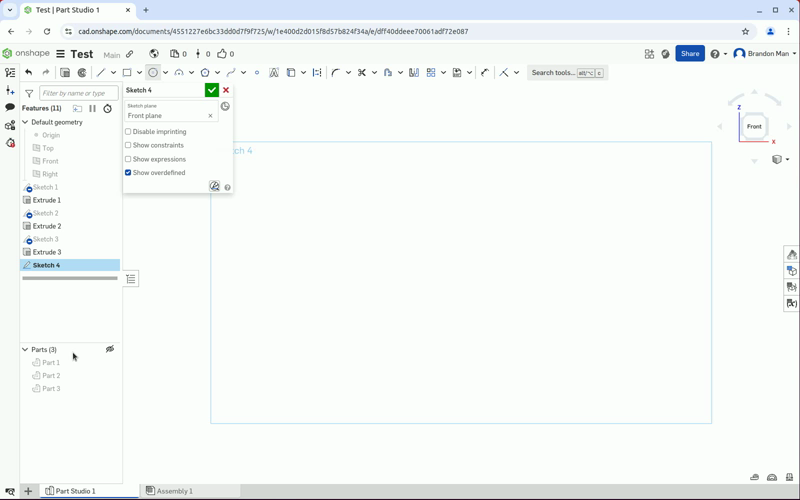
key_down(shift)
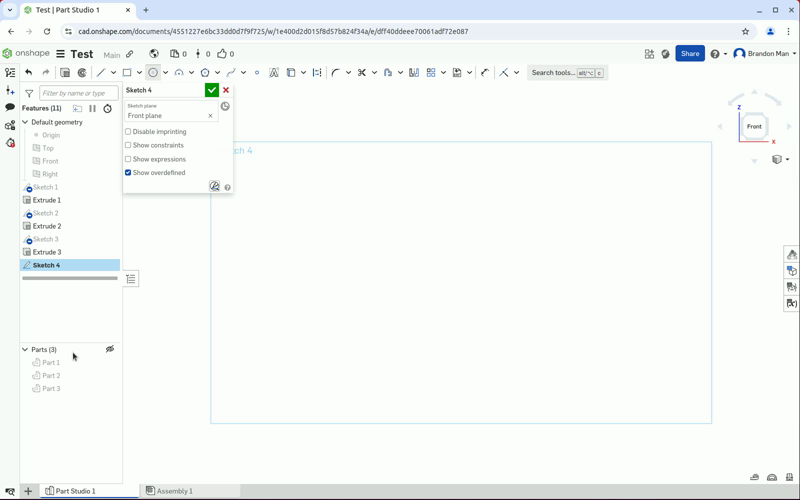
mouse_move(460, 282)
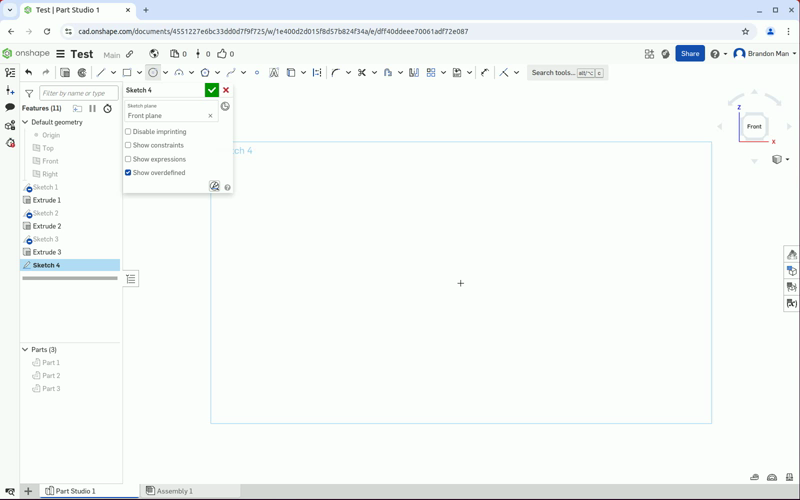
click(460, 282)
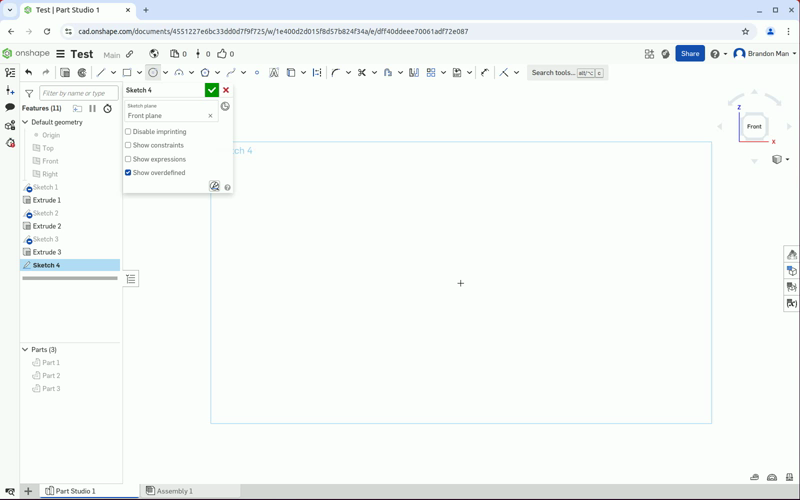
key_up(shift)
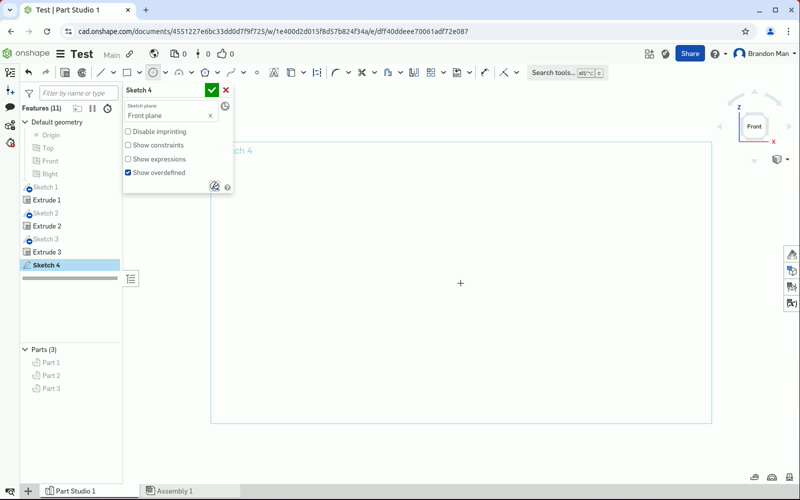
mouse_move(482, 282)
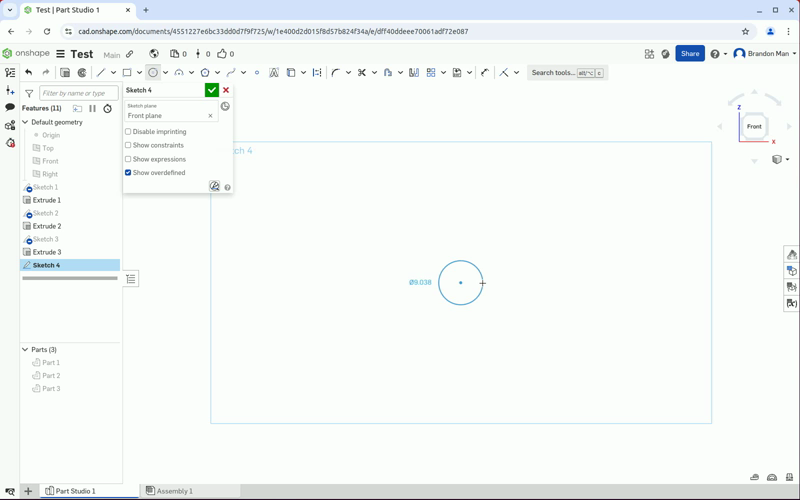
click(482, 282)
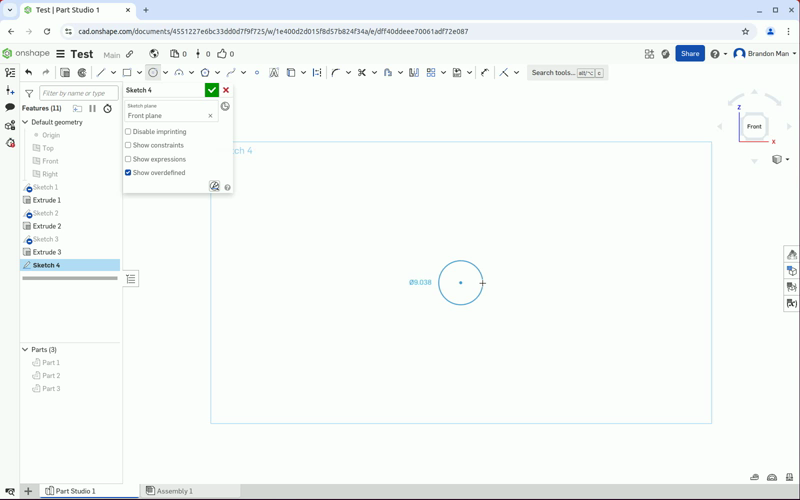
key(esc)
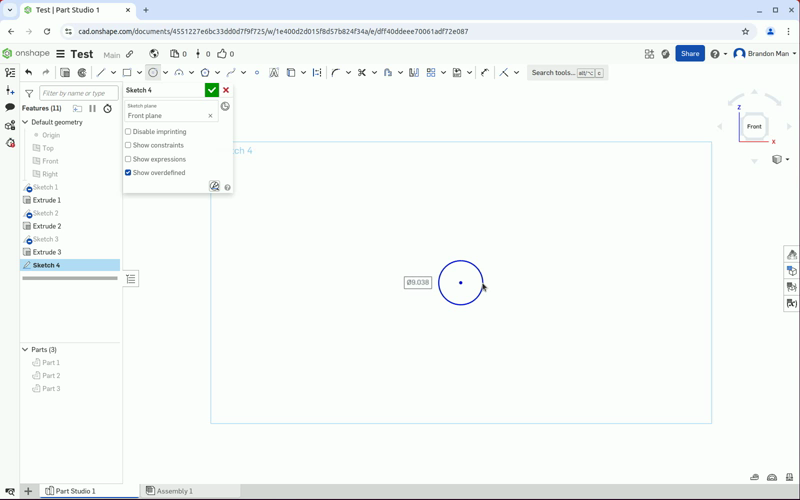
key(c)
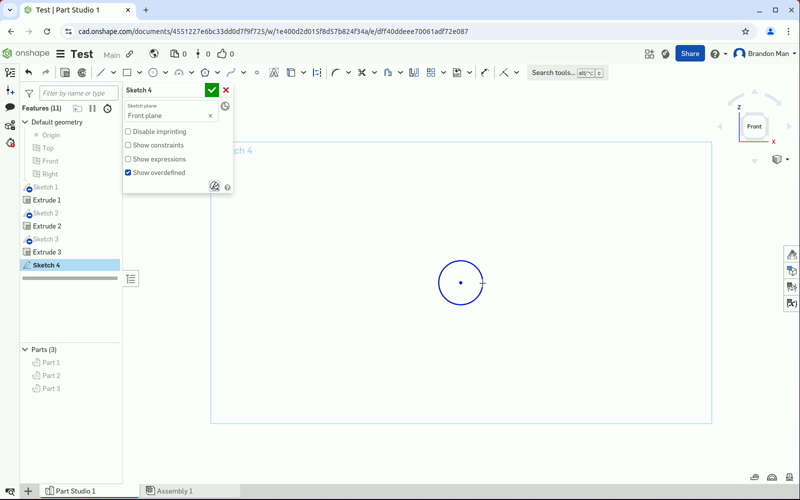
key_down(shift)
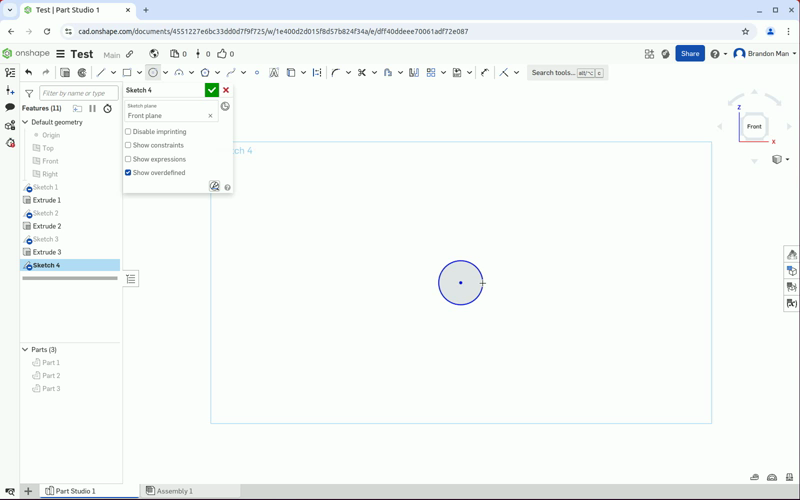
mouse_move(460, 282)
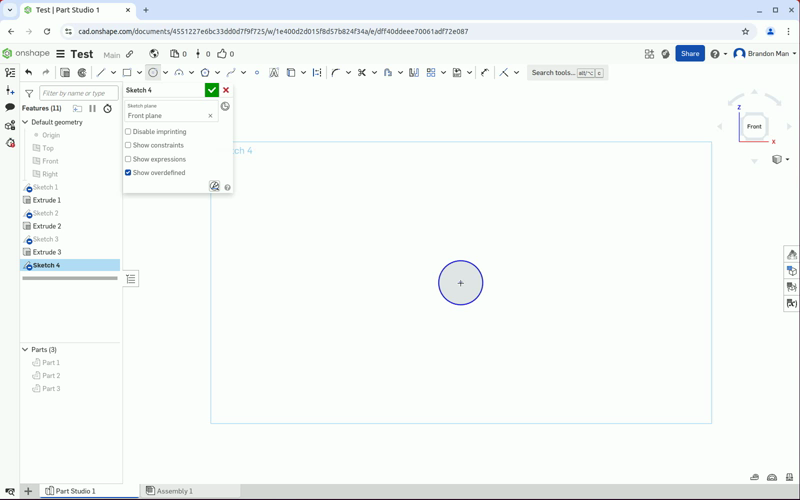
click(460, 282)
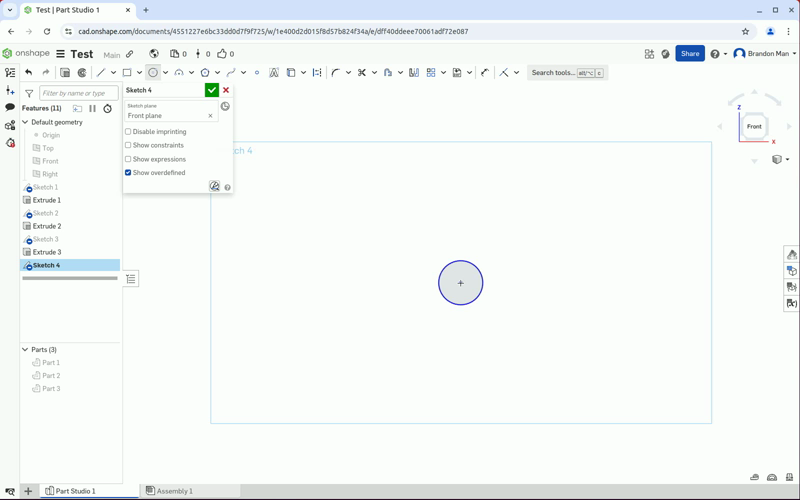
key_up(shift)
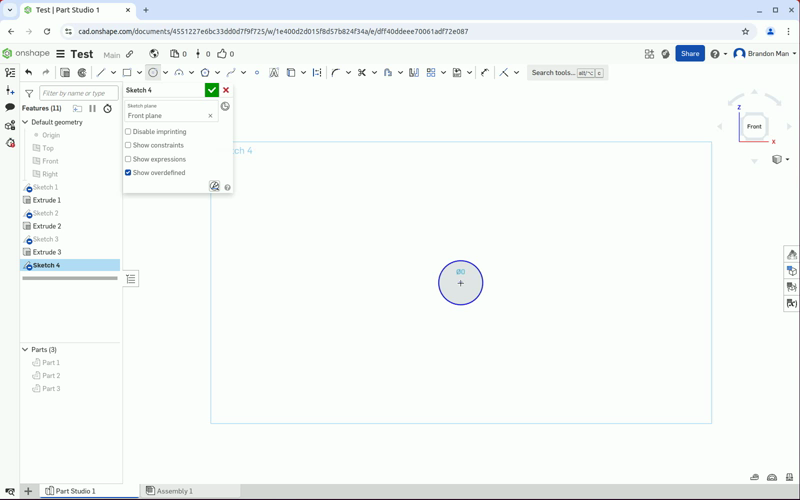
mouse_move(475, 282)
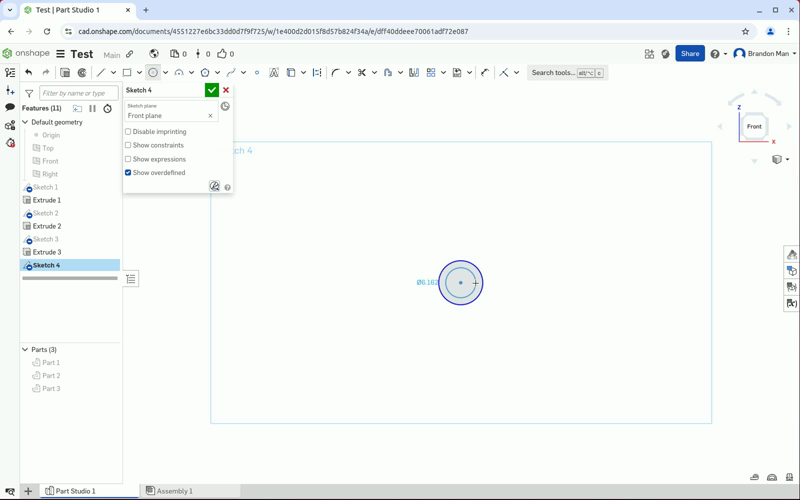
click(475, 282)
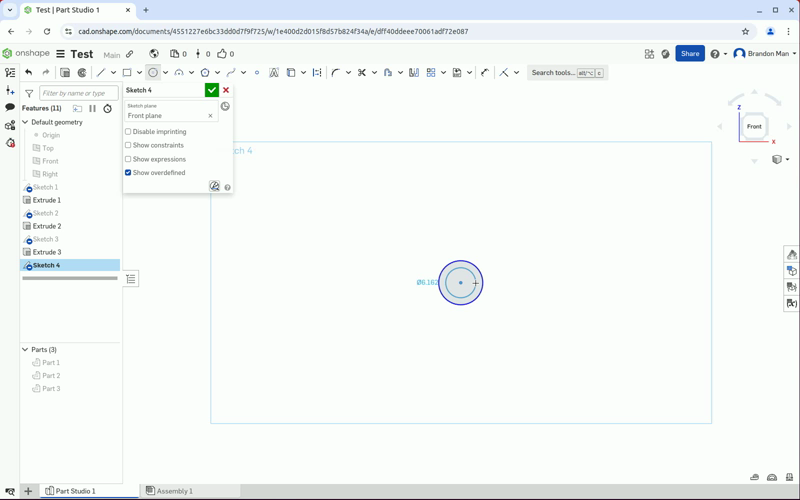
key(esc)
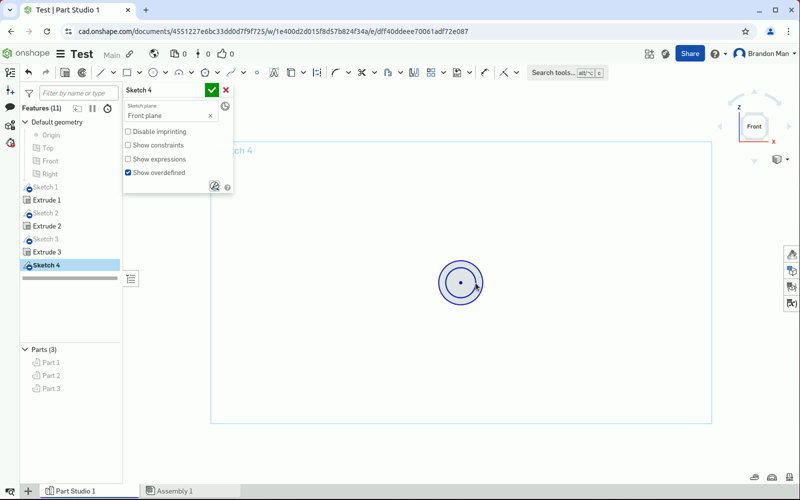
mouse_move(481, 277)
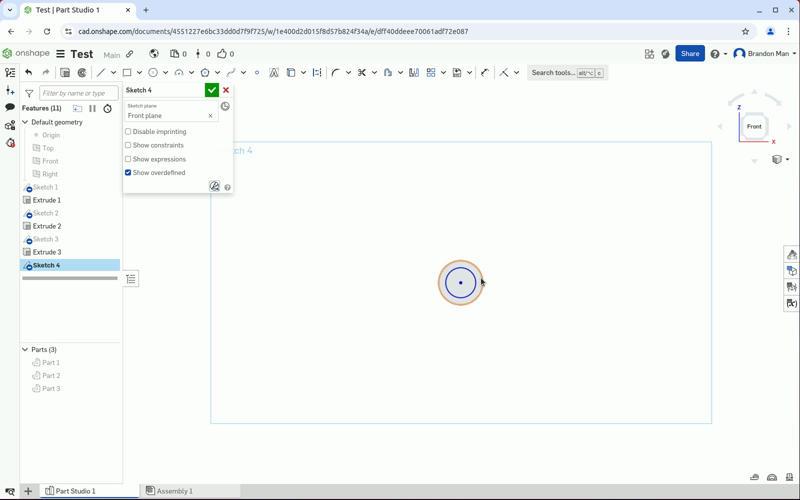
scroll(6)
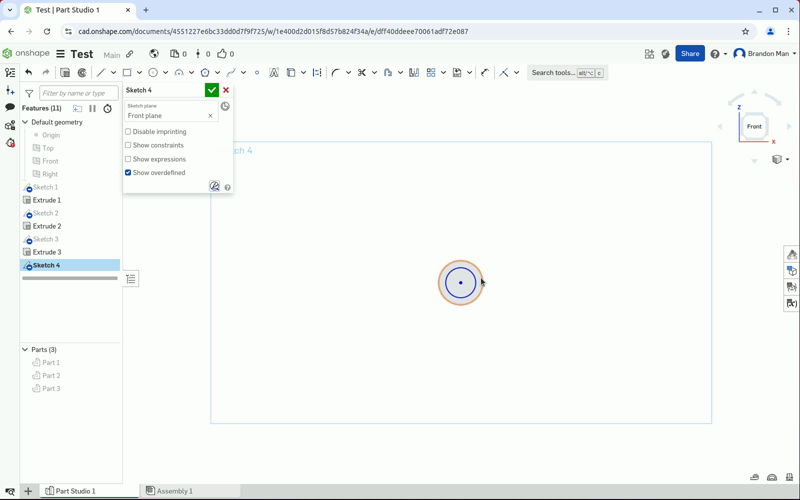
scroll(6)
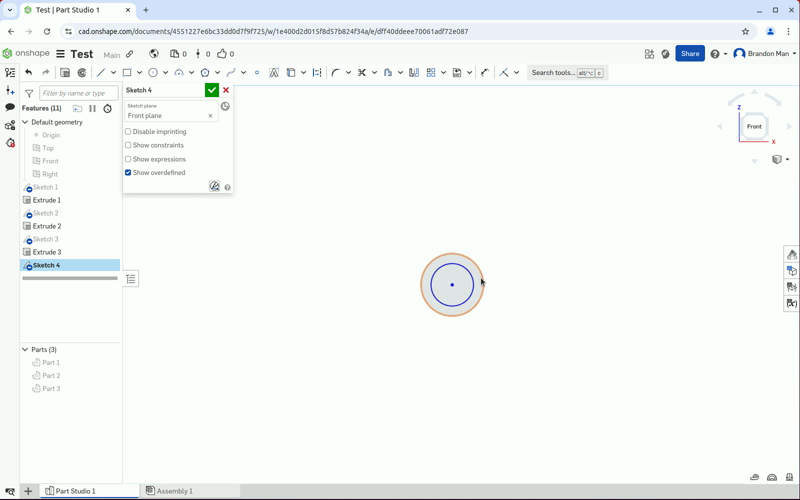
scroll(6)
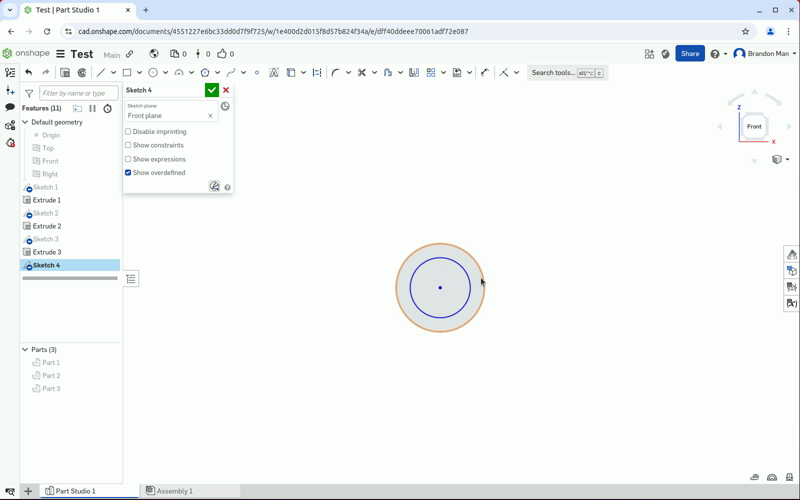
scroll(6)
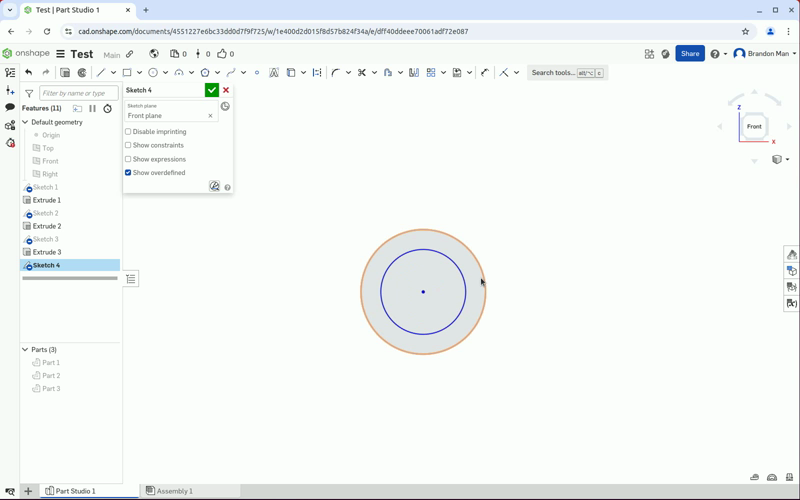
scroll(6)
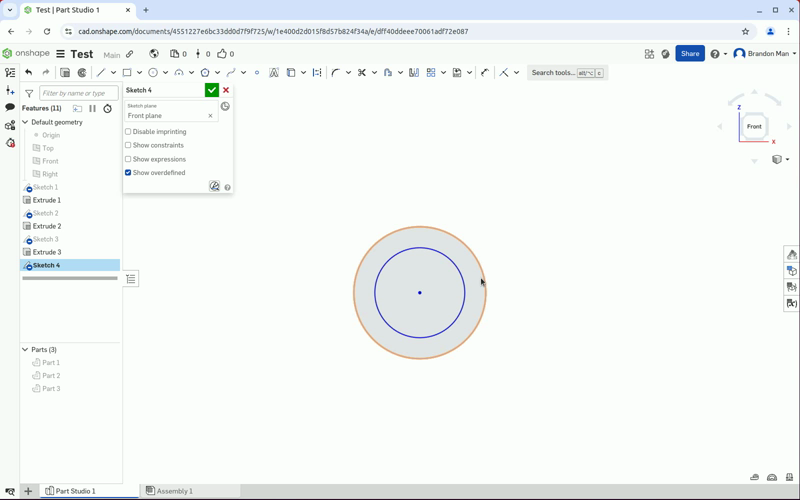
scroll(6)
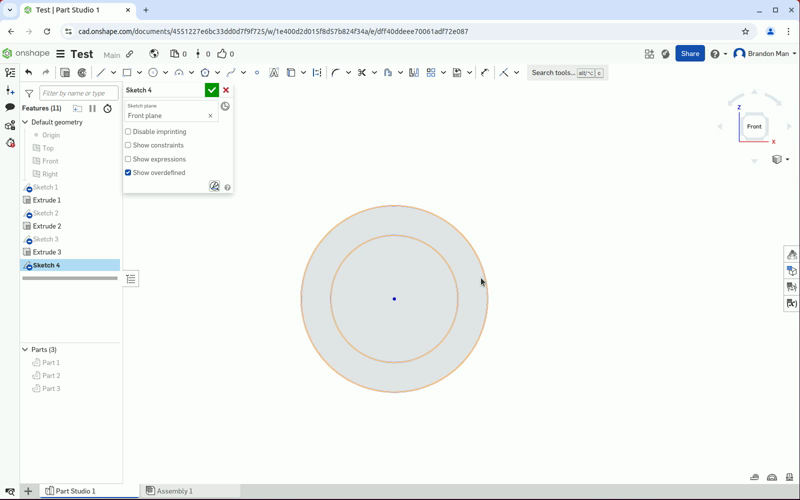
scroll(6)
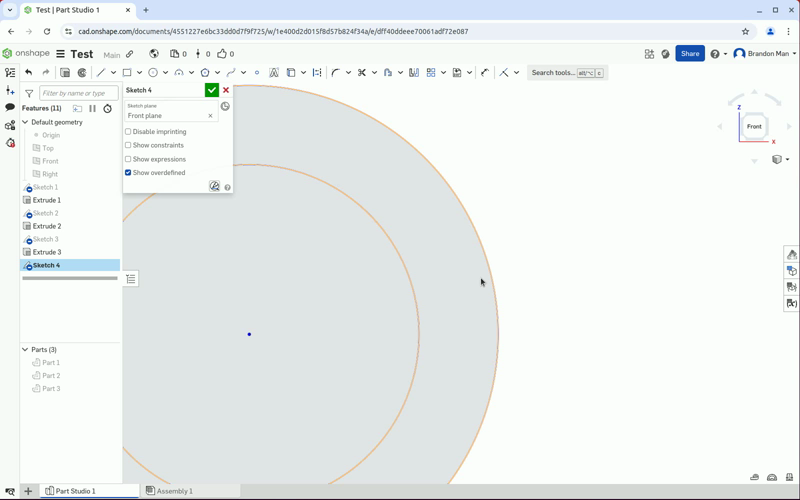
click(481, 277)
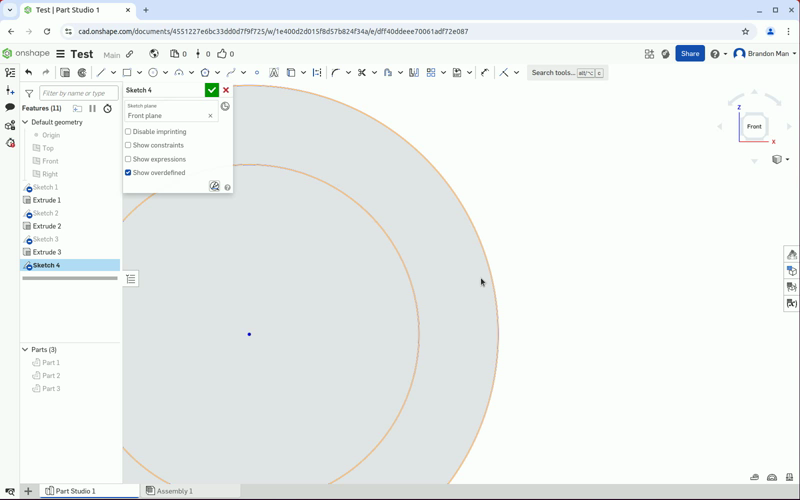
scroll(-6)
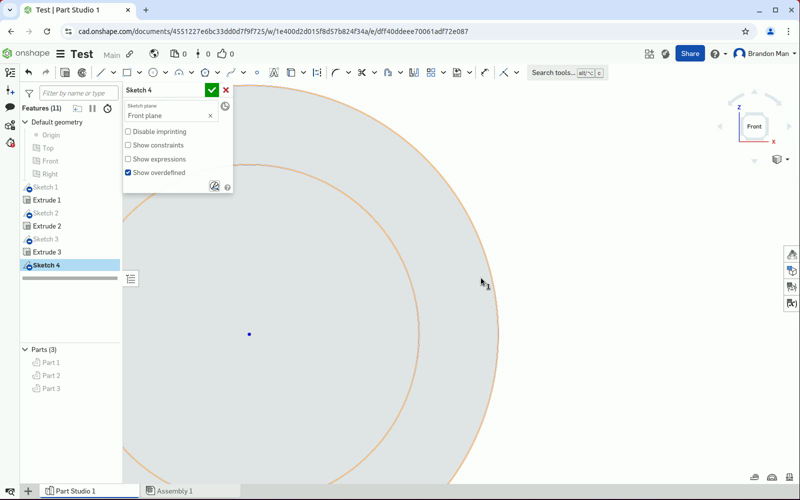
scroll(-6)
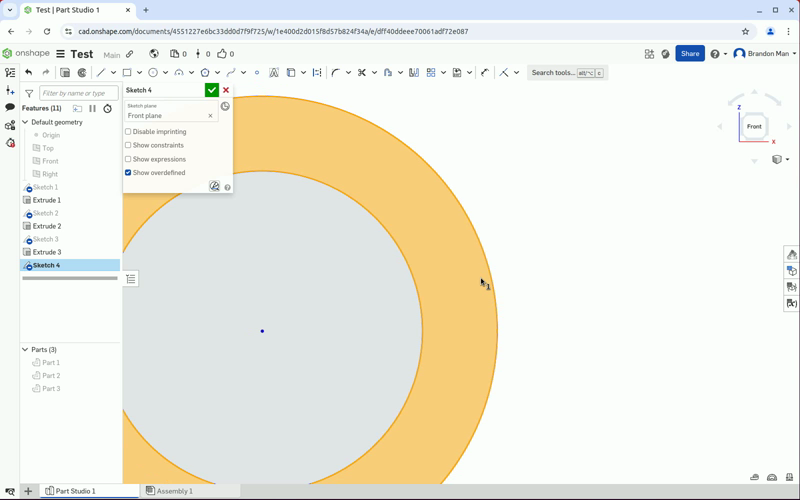
scroll(-6)
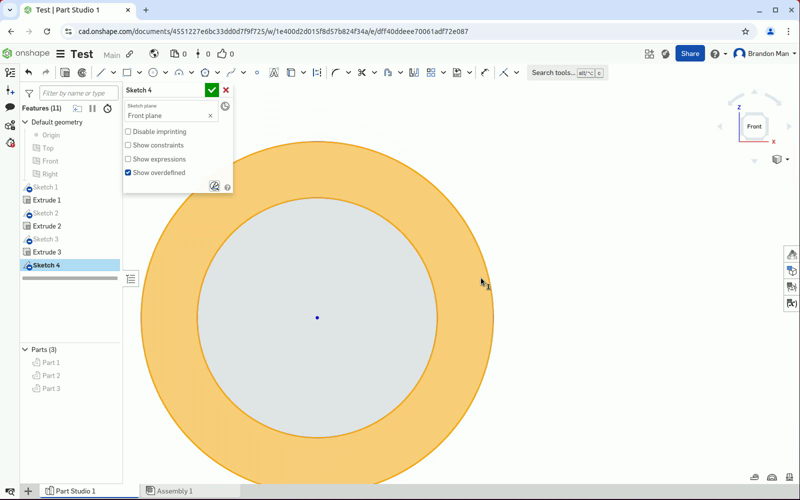
scroll(-6)
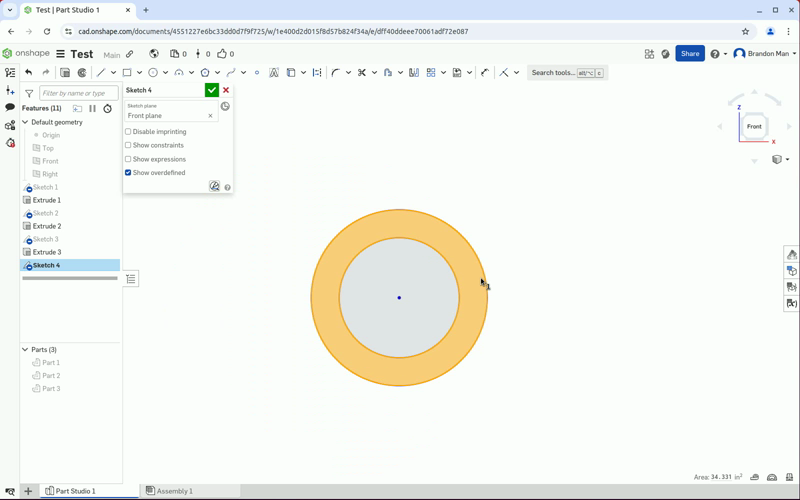
scroll(-6)
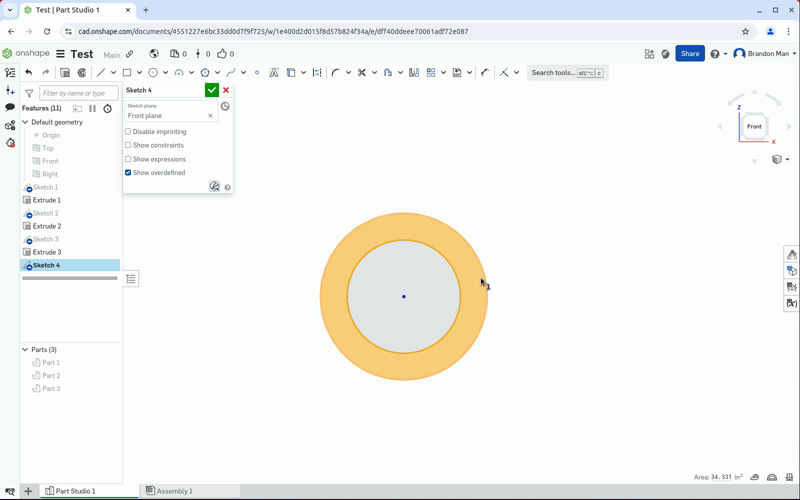
scroll(-6)
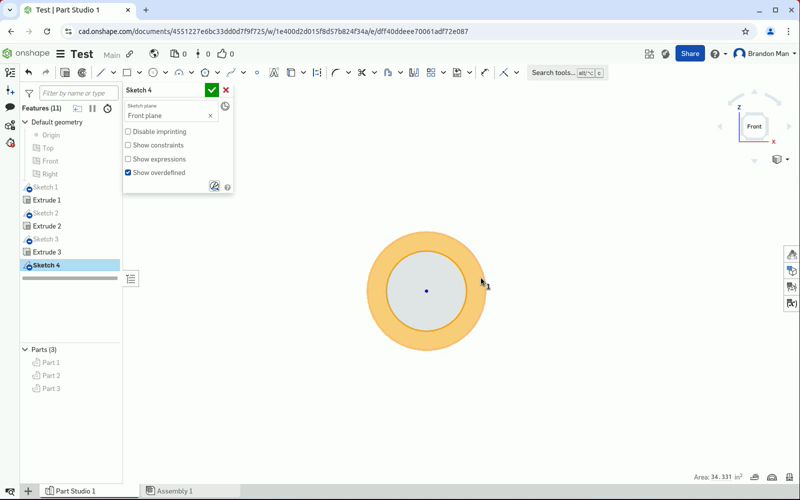
scroll(-6)
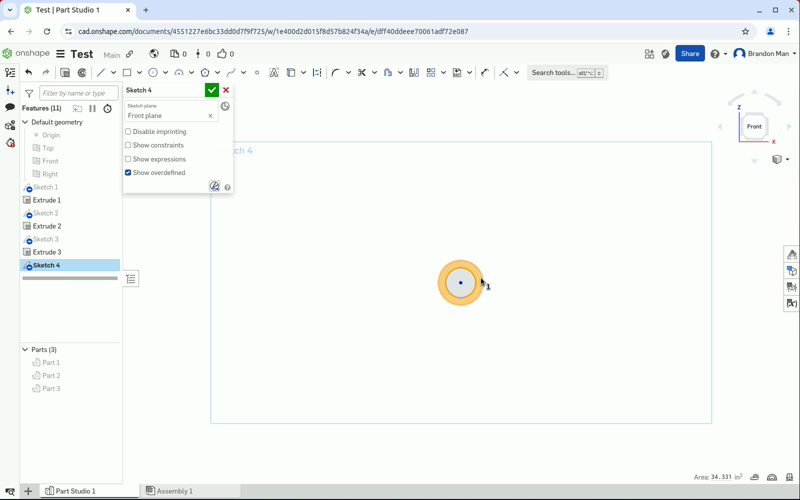
mouse_move(73, 352)
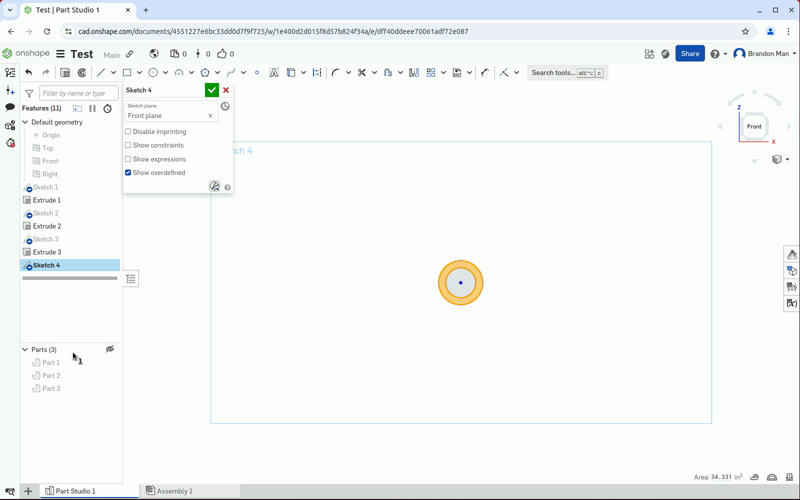
key(shift+y)
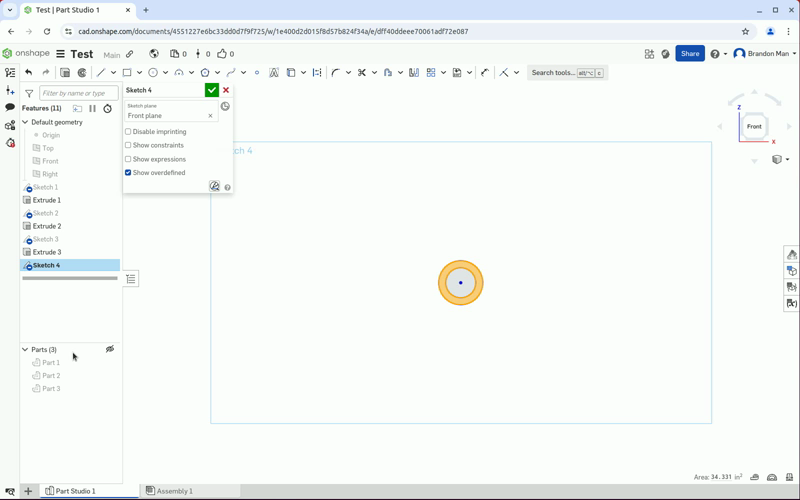
key(shift+e)
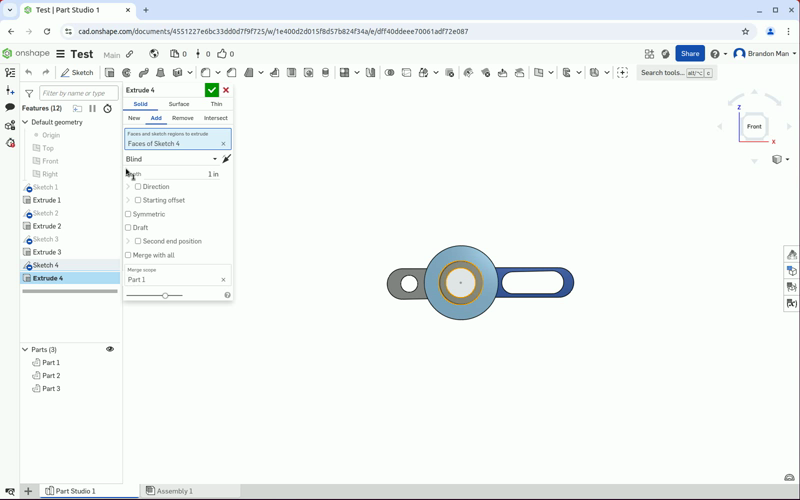
mouse_move(143, 106)
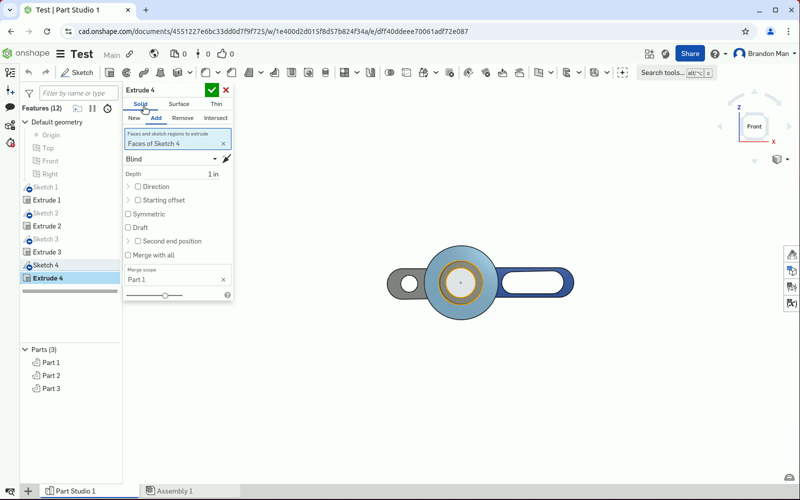
click(143, 106)
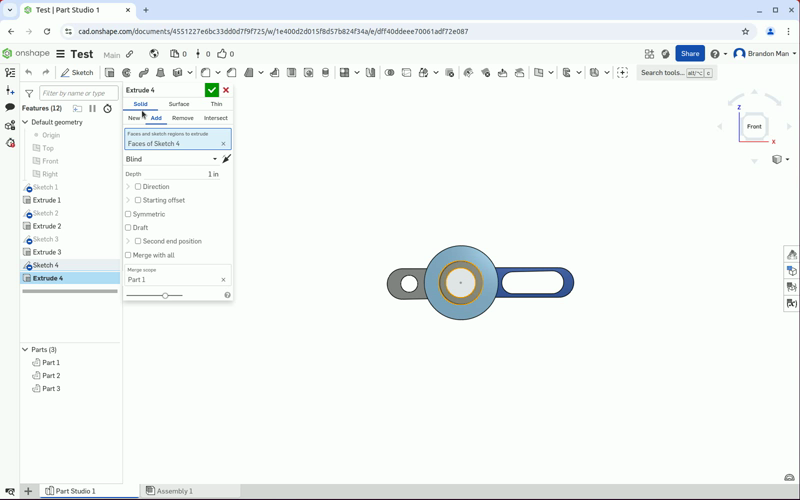
mouse_move(137, 120)
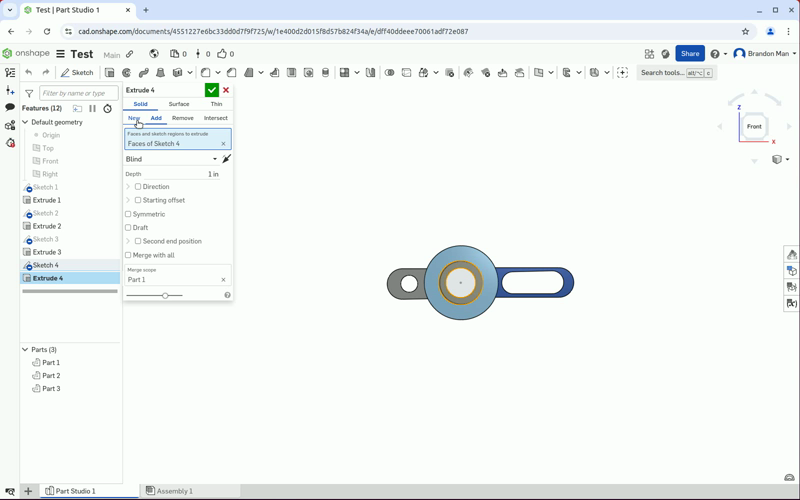
click(137, 120)
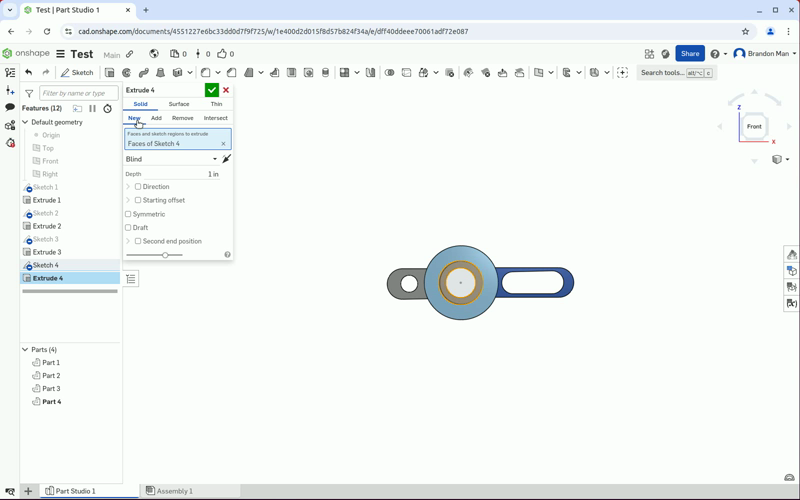
key(tab, 4)
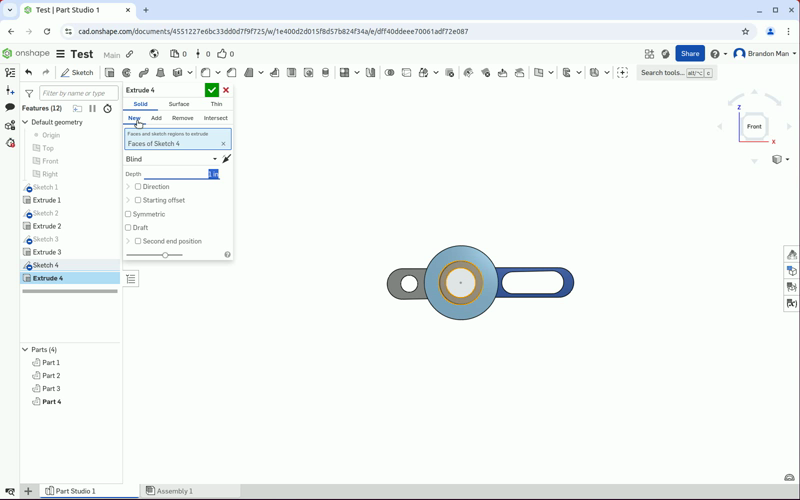
text(8.184)
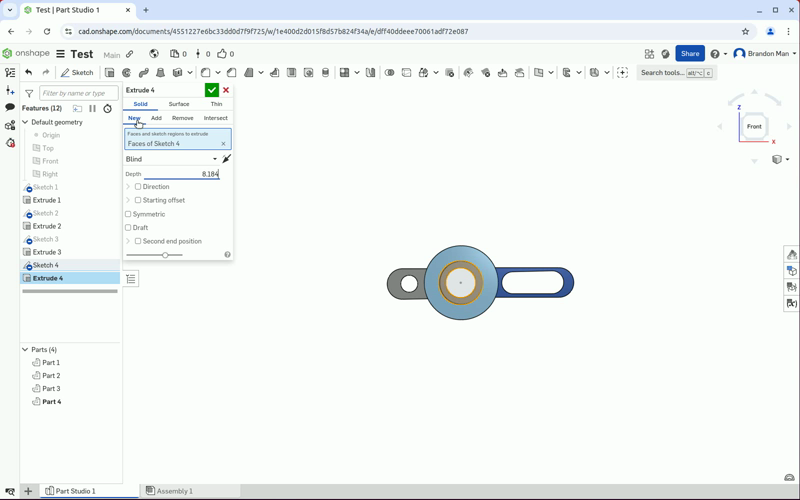
key(enter)
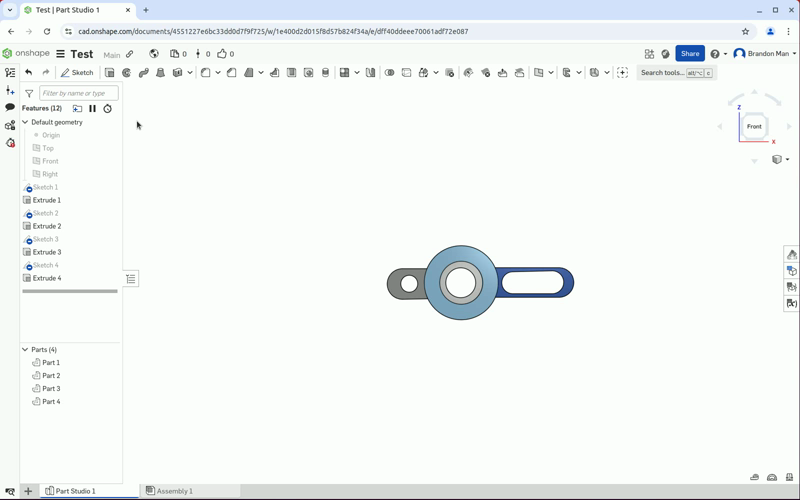
key(shift+h)
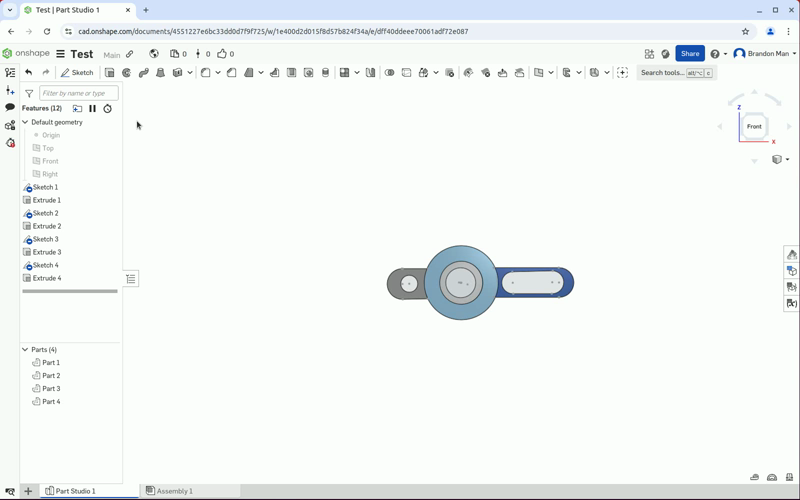
key(shift+h)
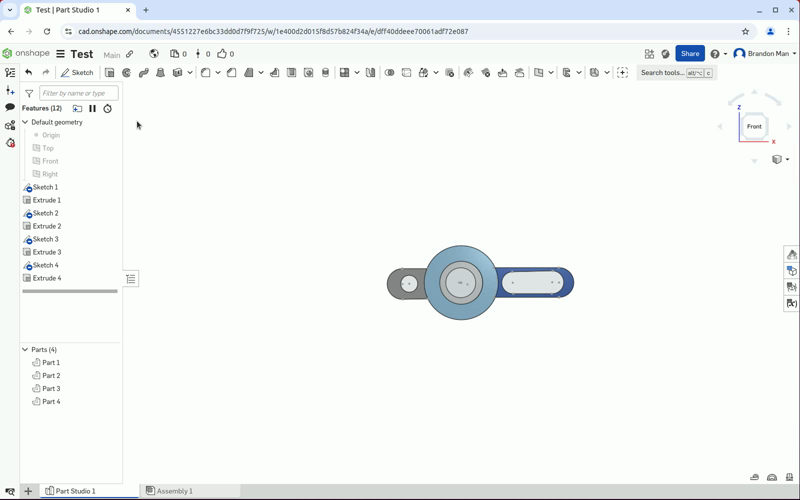
key(shift+7)
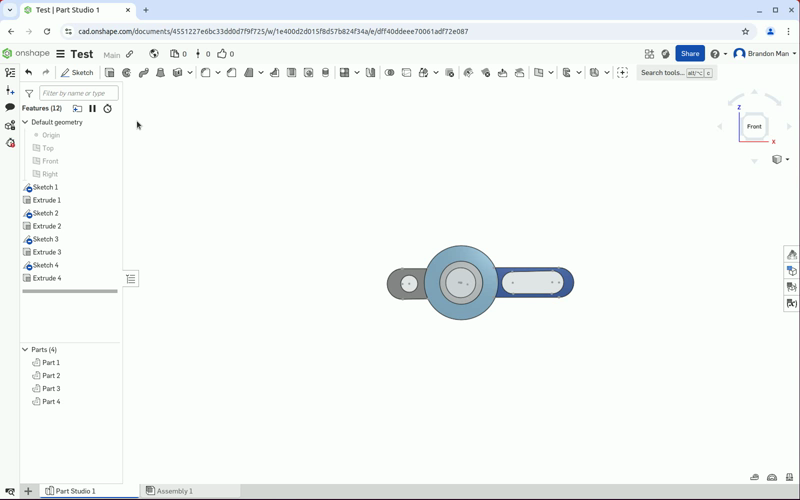
key(left, 2)
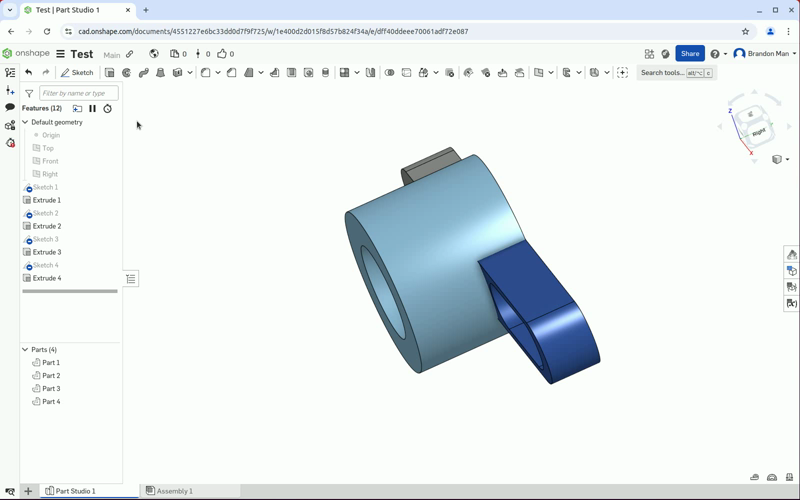
key(down, 2)
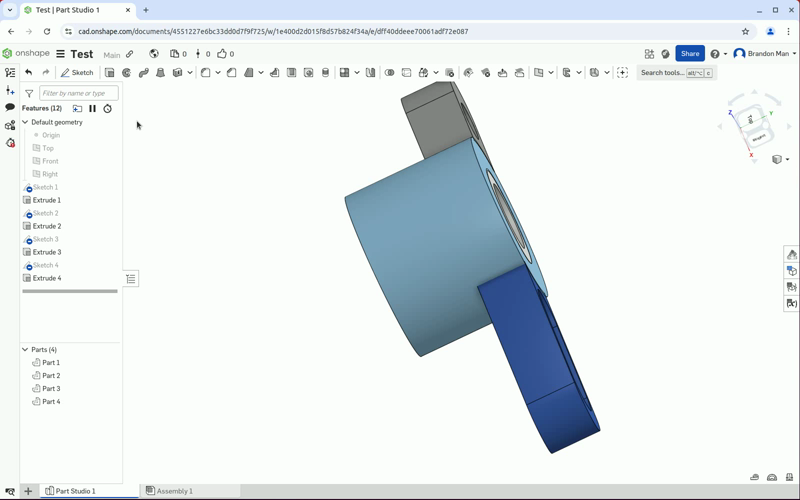
key(up, 2)
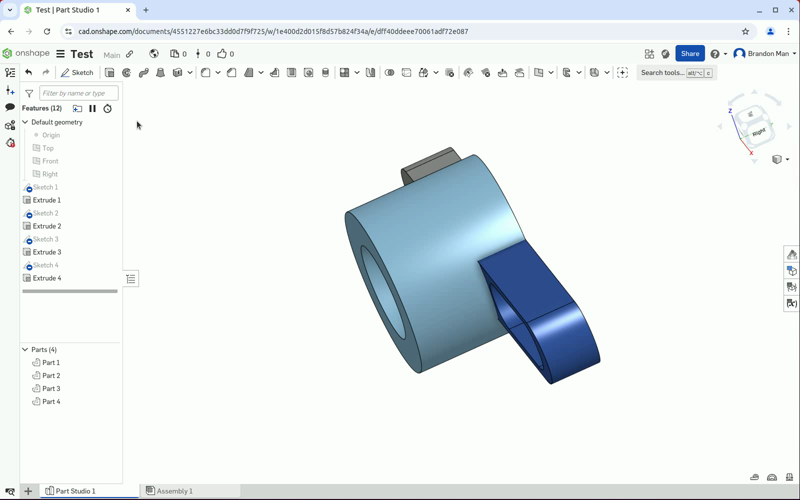
key(right, 2)
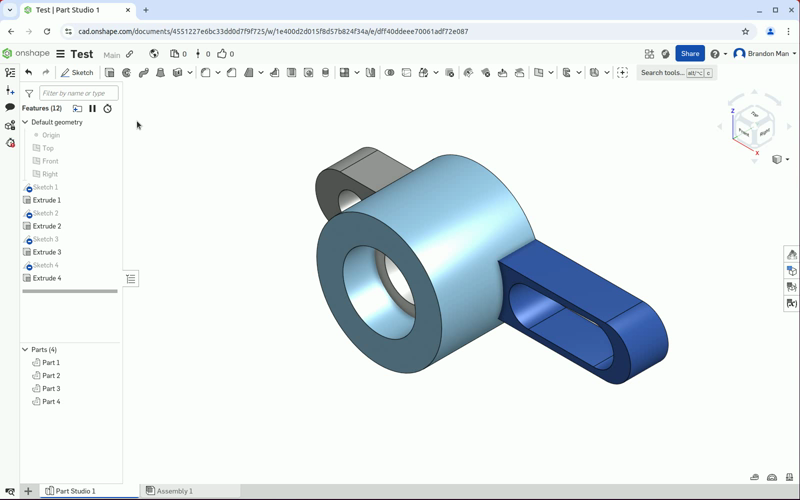
mouse_move(73, 189)
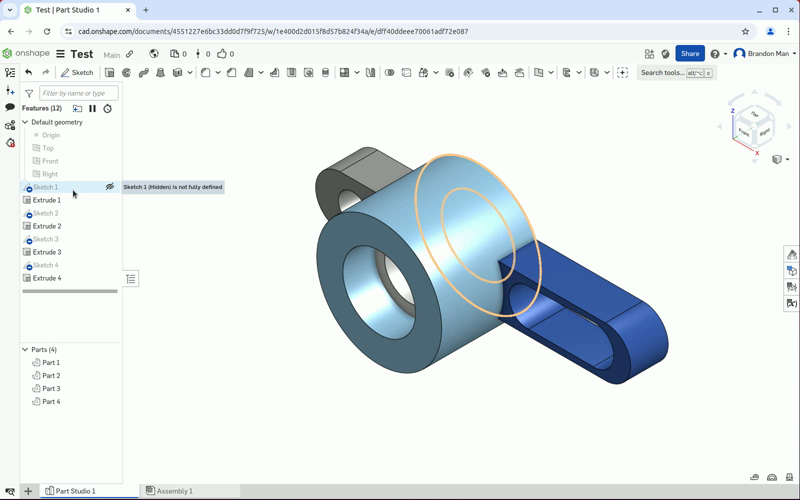
click(73, 189)